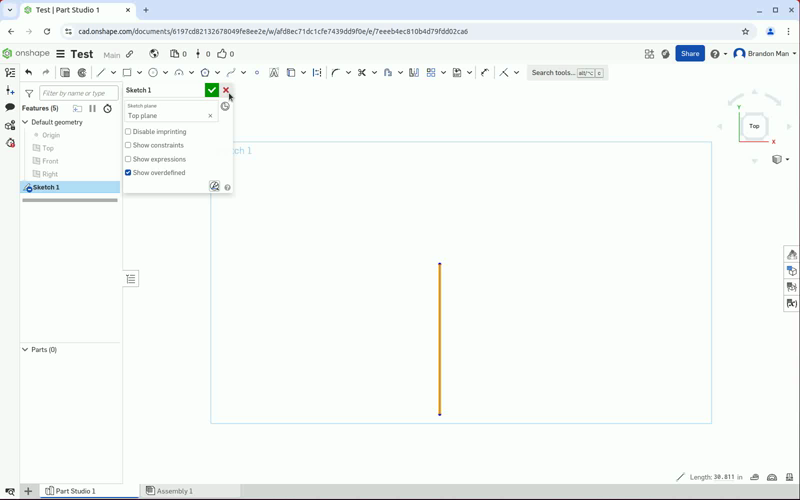
key(shift+h)
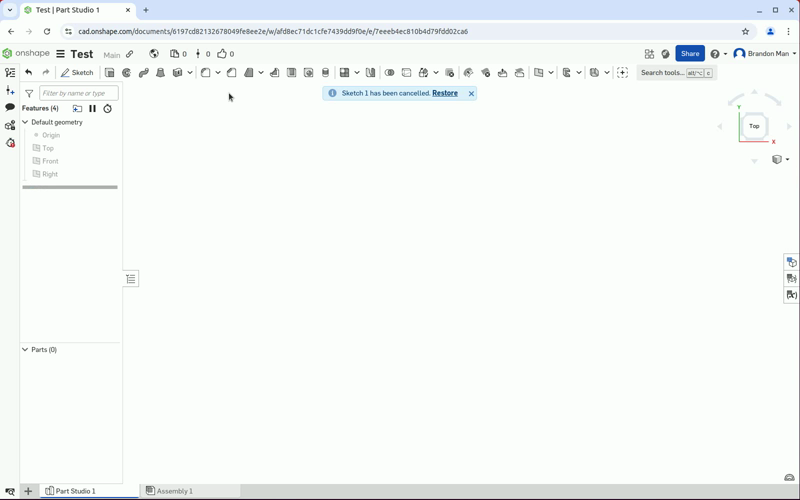
mouse_move(73, 352)
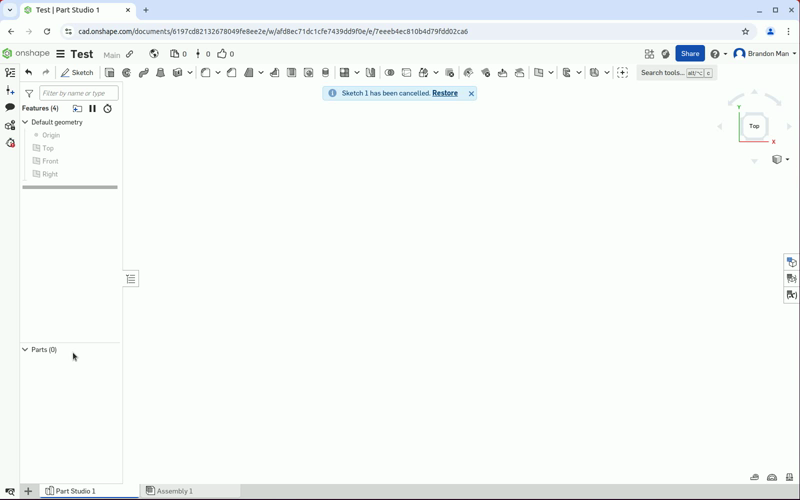
key(y)
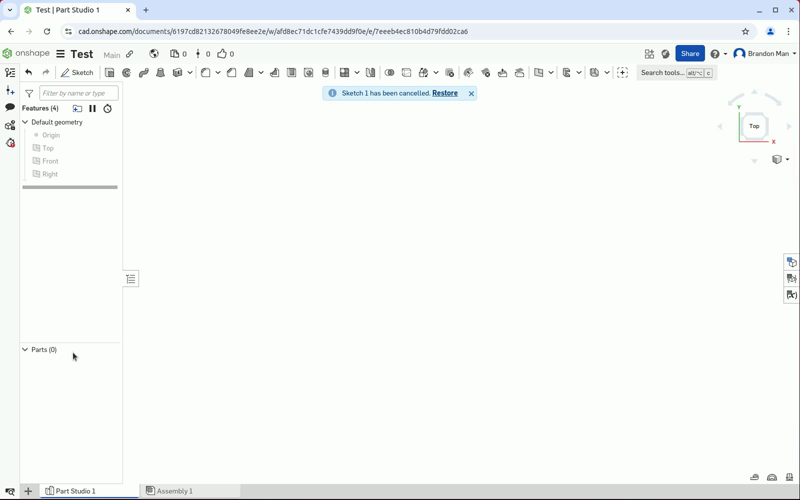
key(shift+p)
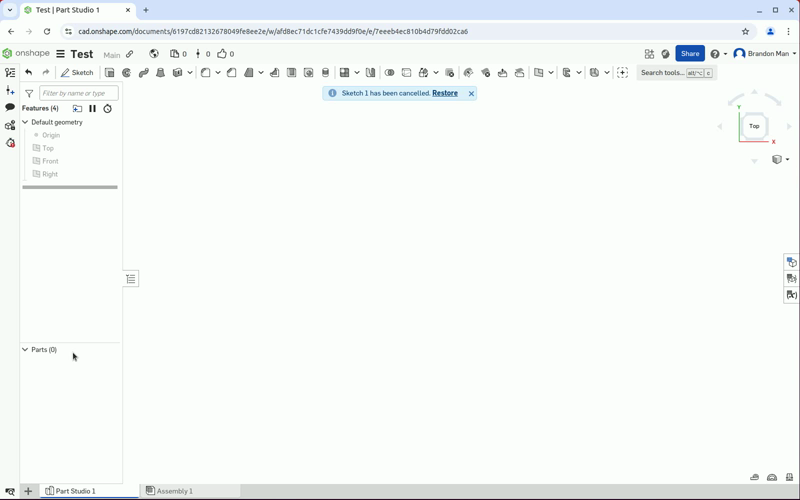
key(space)
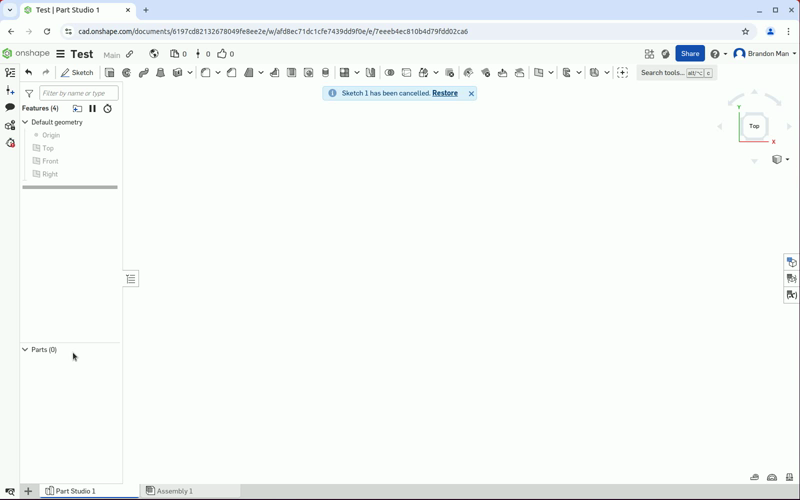
key_down(shift)
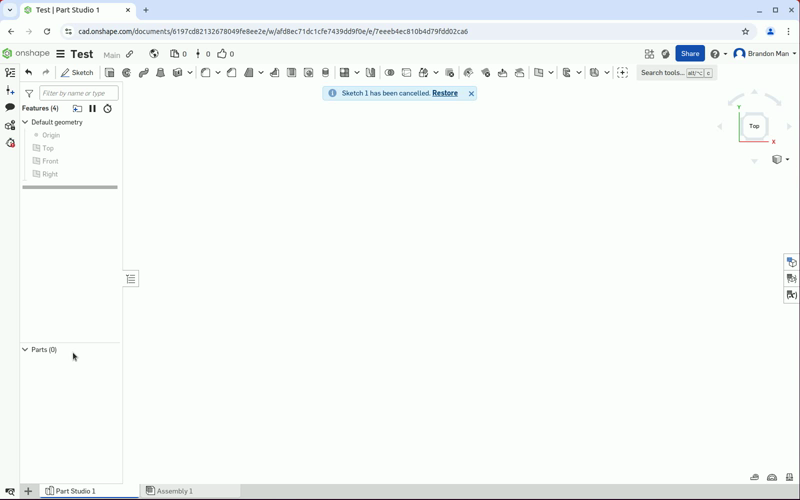
key(up)
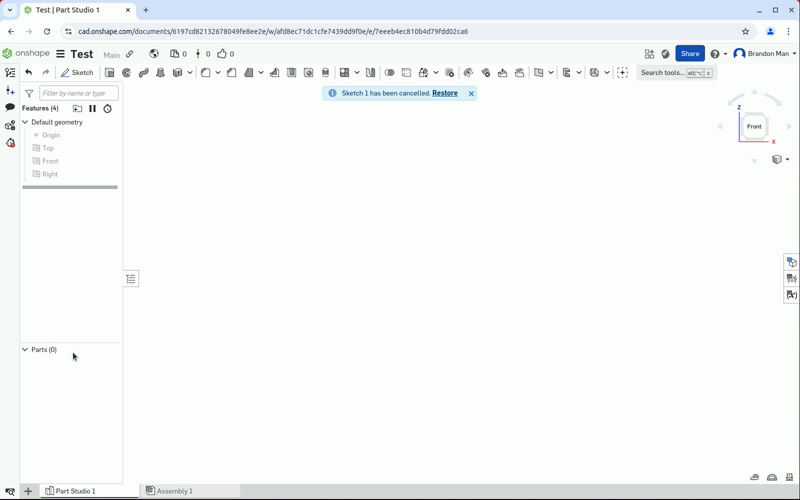
key_up(shift)
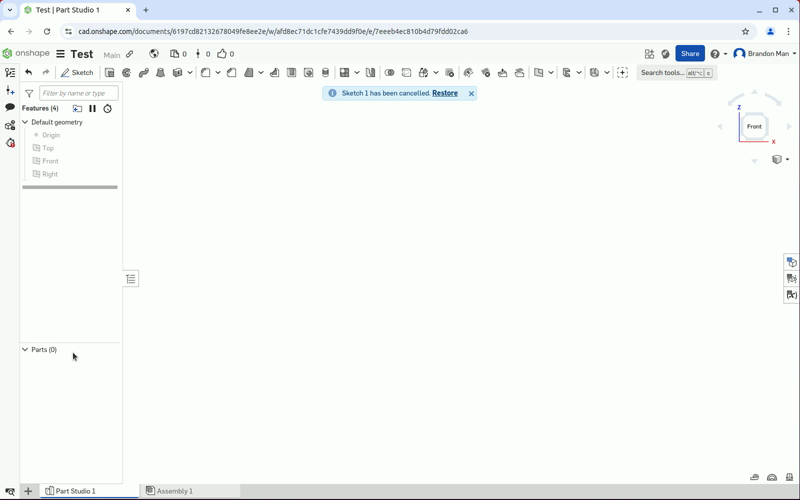
mouse_move(73, 352)
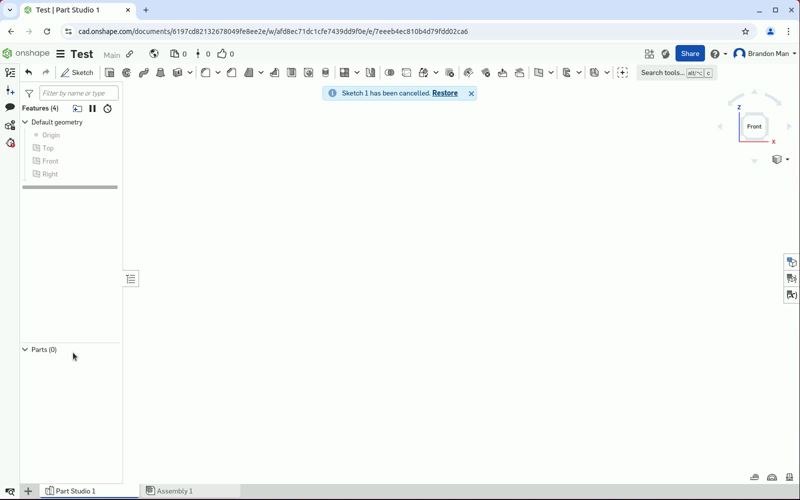
key(shift+y)
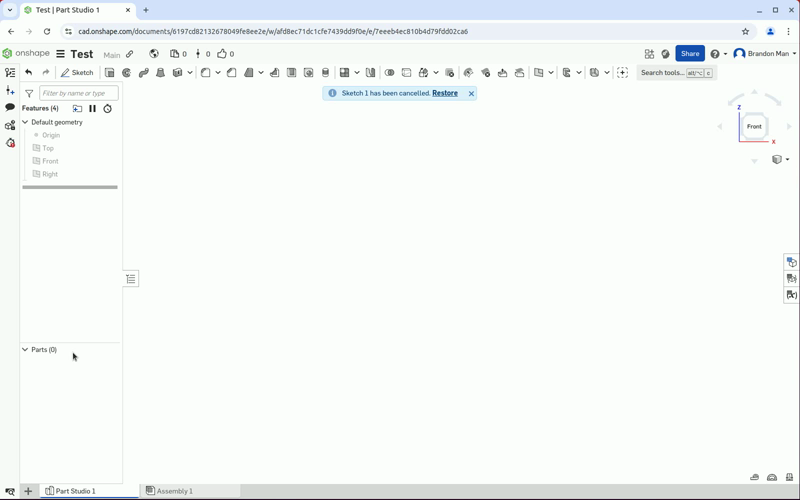
key(shift+s)
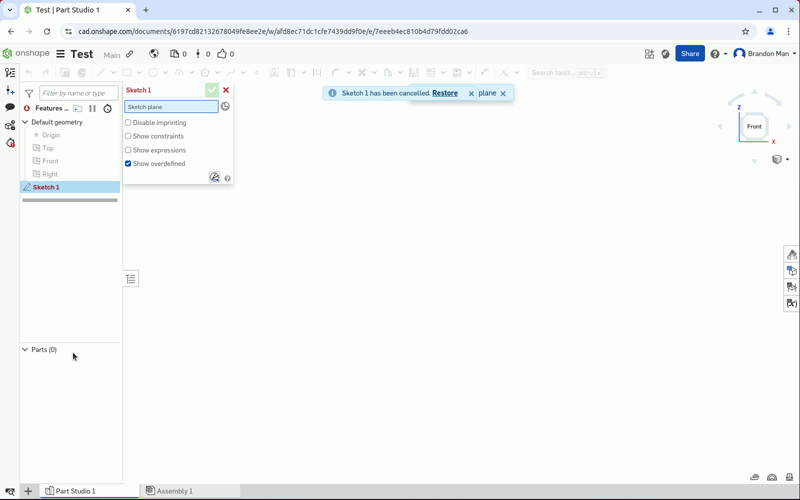
mouse_move(73, 163)
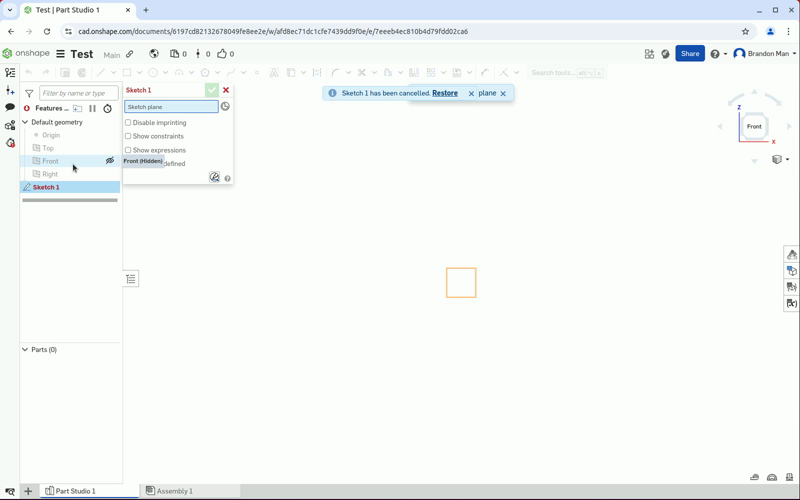
click(73, 163)
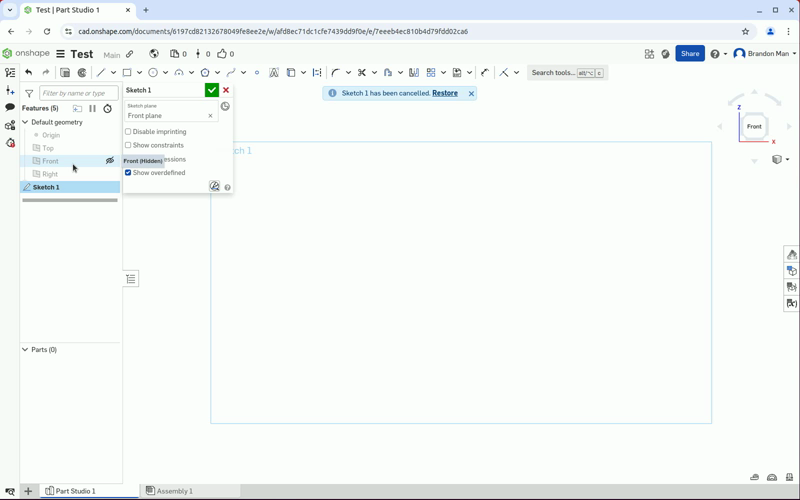
mouse_move(73, 352)
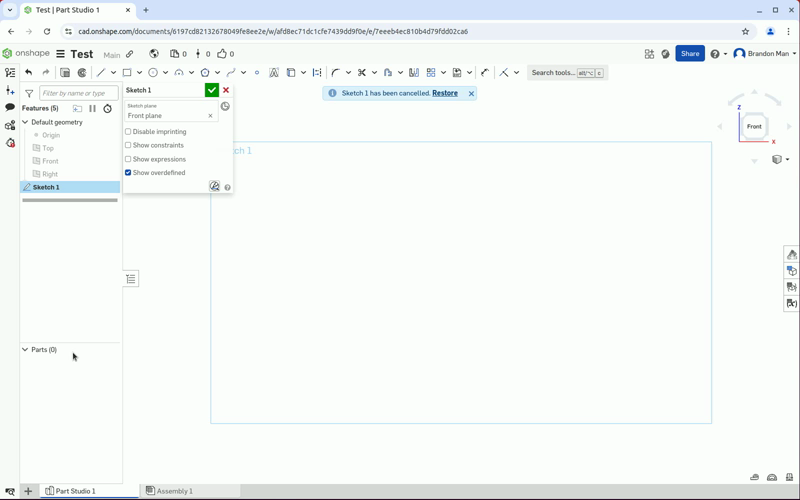
key(y)
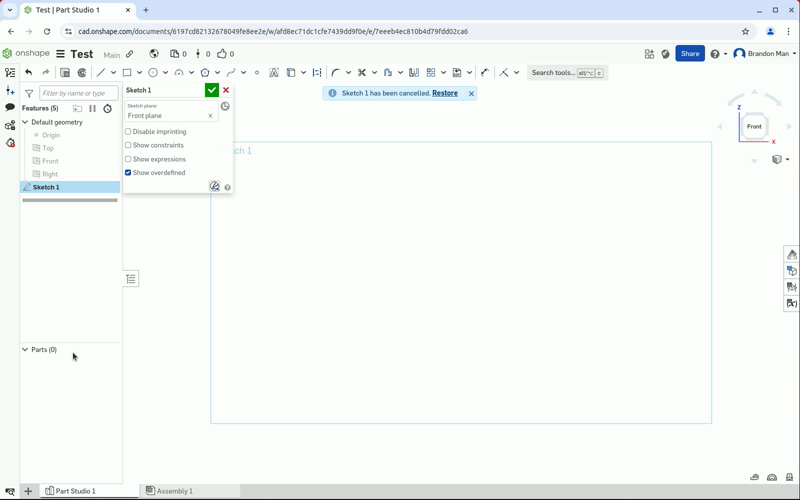
key(l)
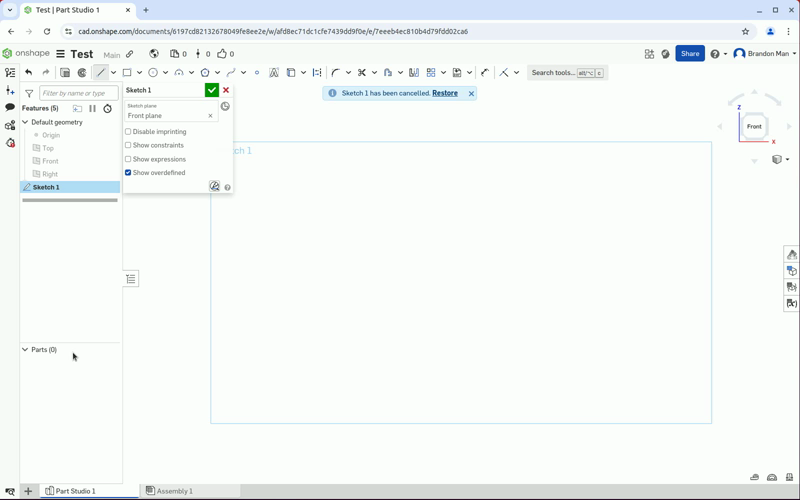
key_down(shift)
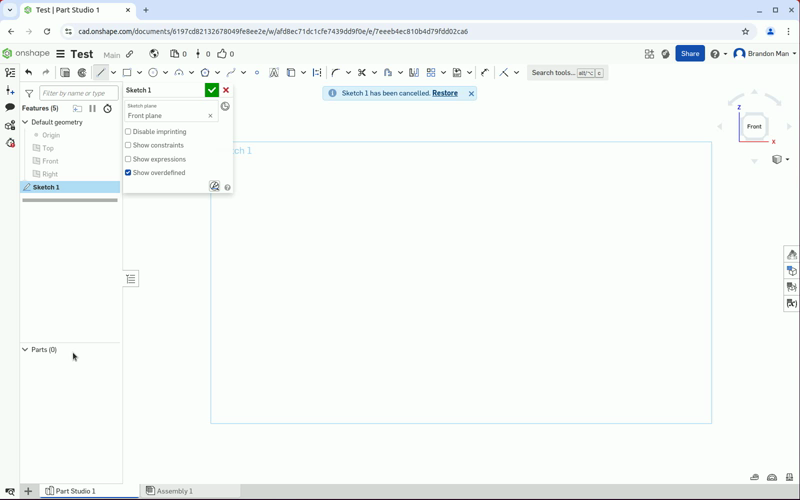
mouse_move(460, 282)
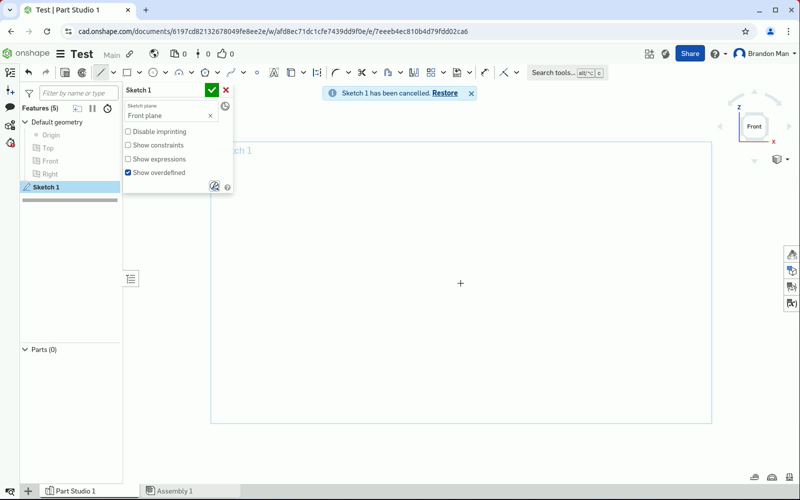
click(460, 282)
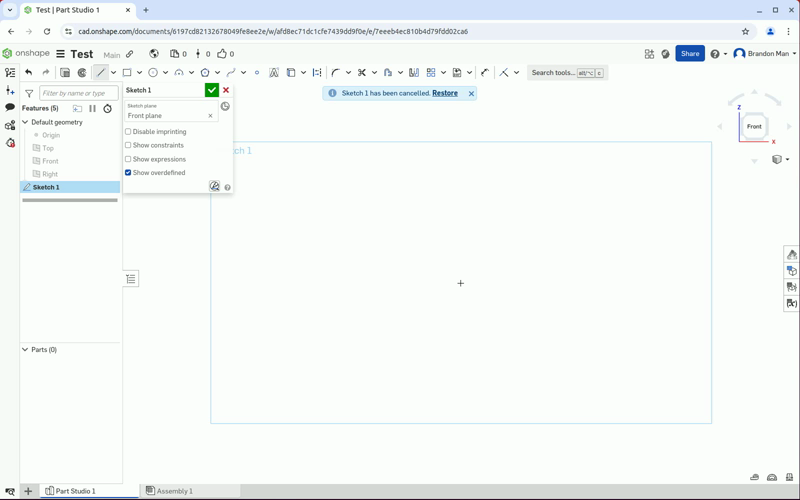
key_up(shift)
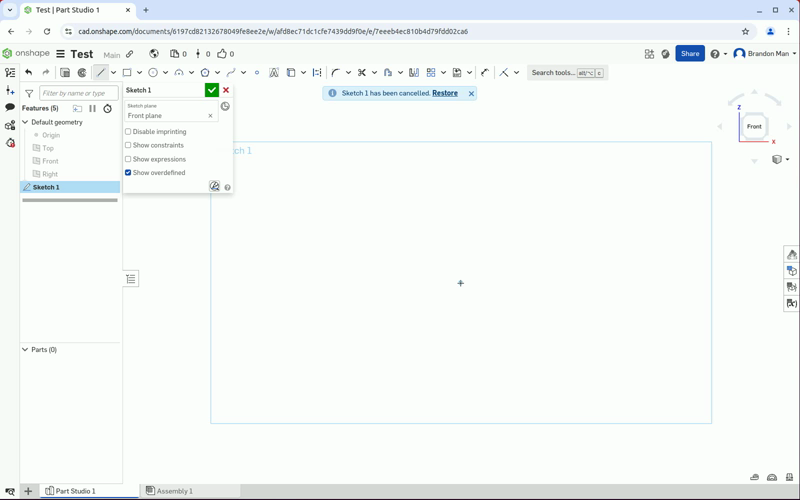
key_down(shift)
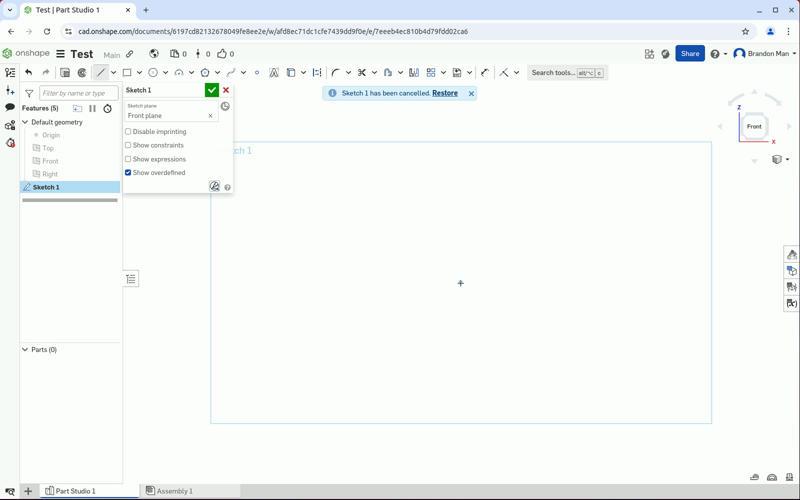
mouse_move(490, 282)
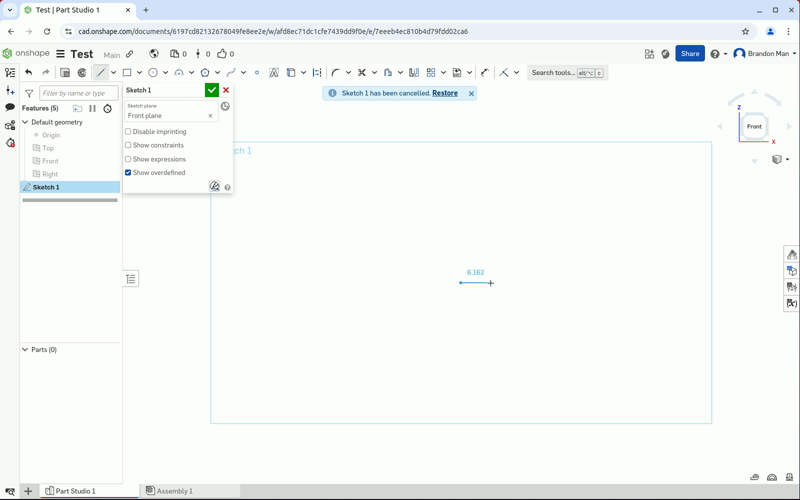
mouse_move(486, 282)
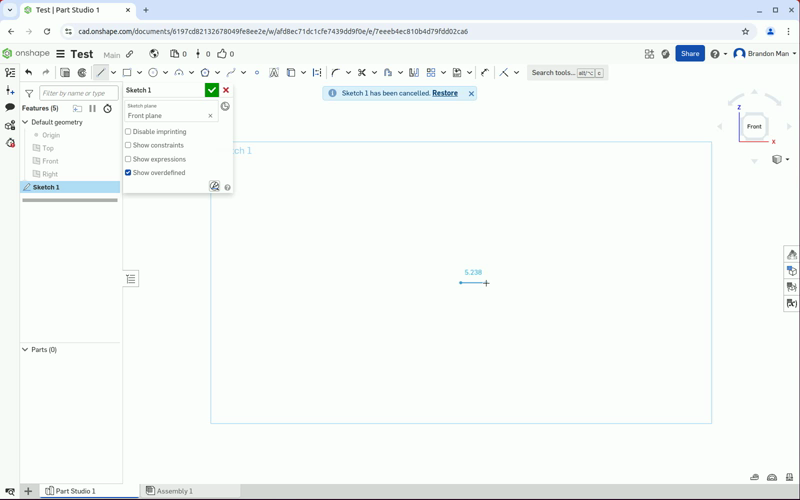
click(486, 282)
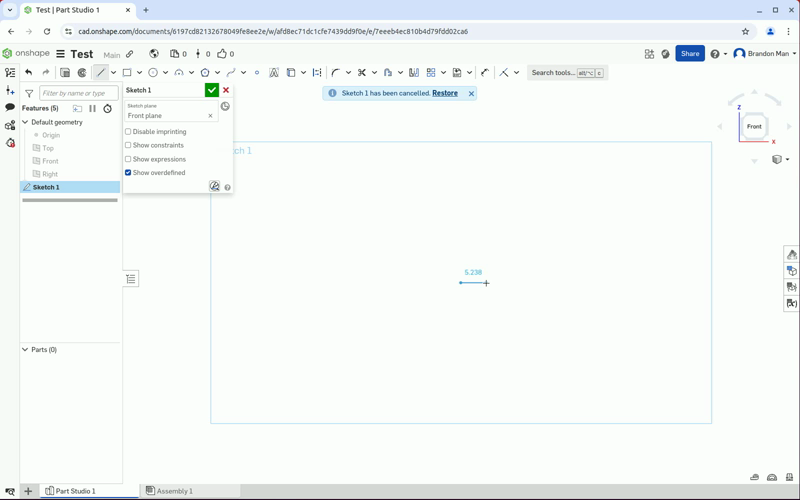
key_up(shift)
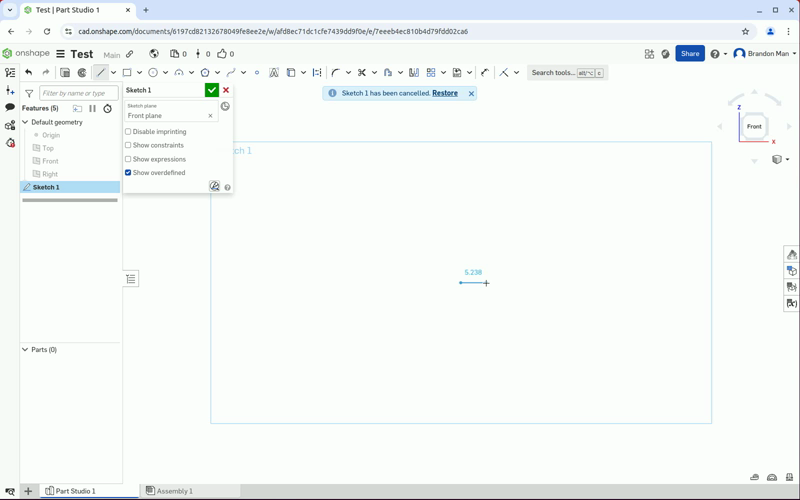
key_down(shift)
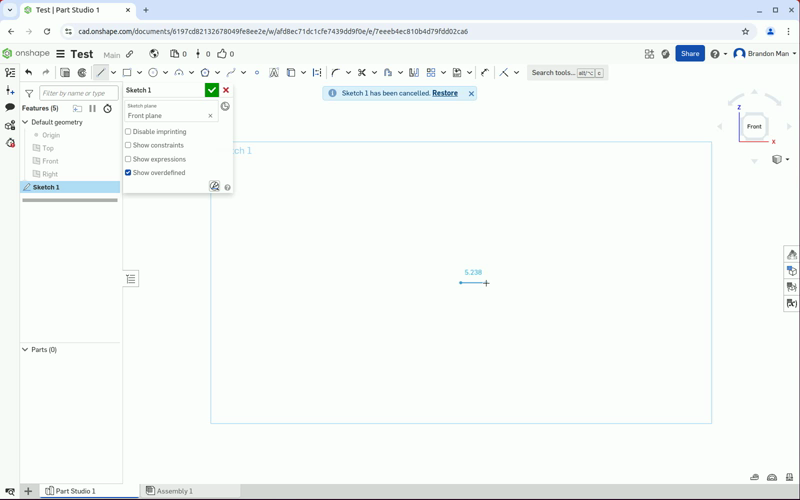
mouse_move(516, 282)
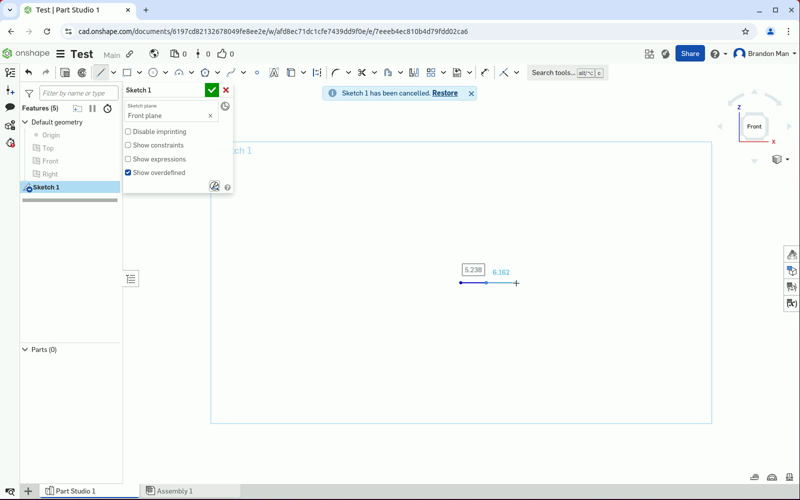
mouse_move(460, 260)
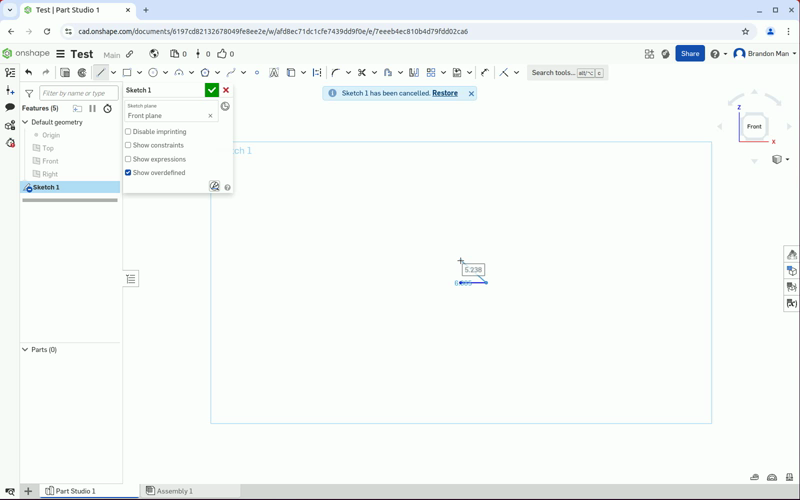
click(460, 260)
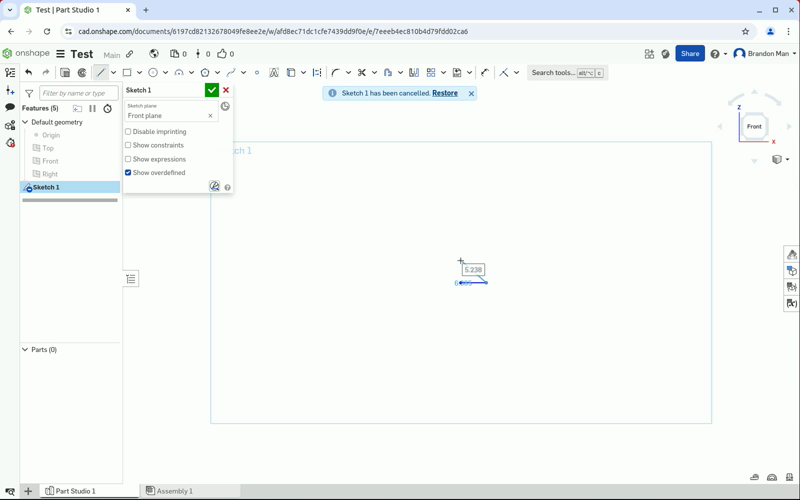
key_up(shift)
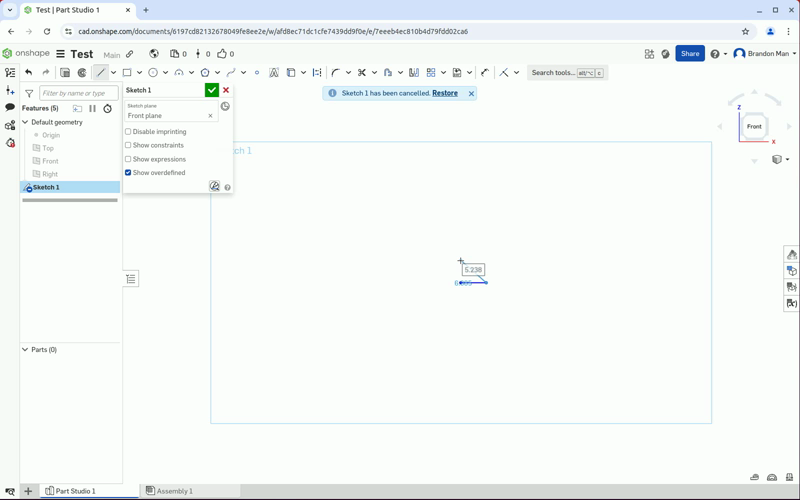
mouse_move(490, 260)
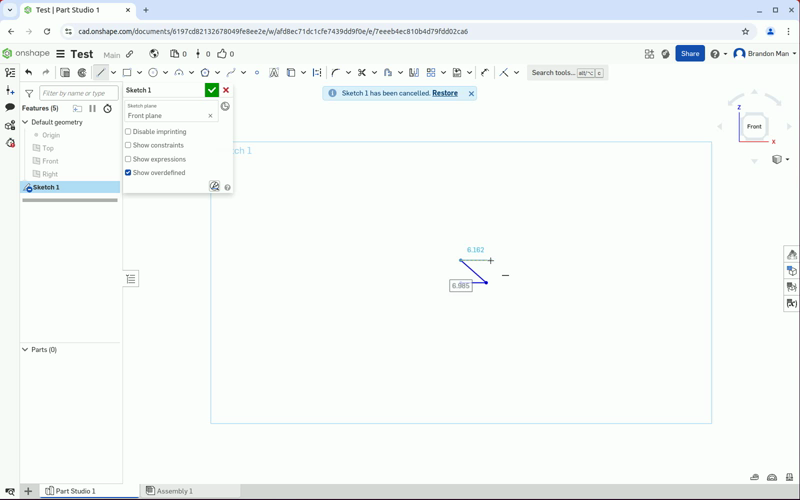
key_down(shift)
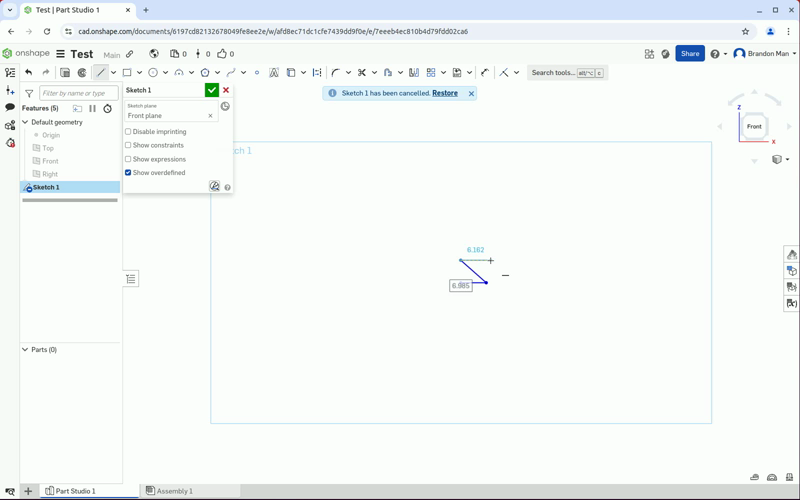
mouse_move(460, 282)
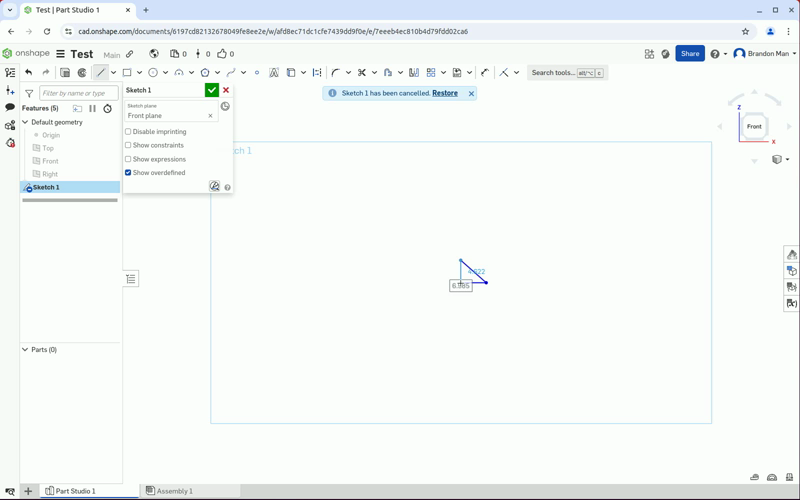
key_up(shift)
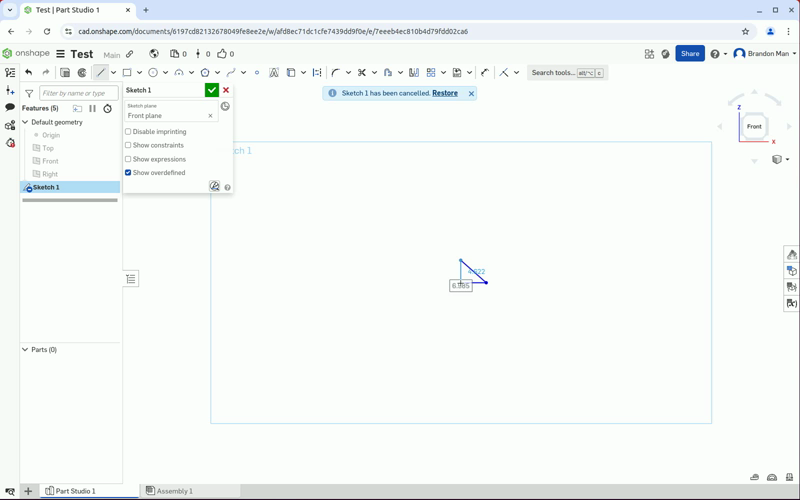
click(460, 282)
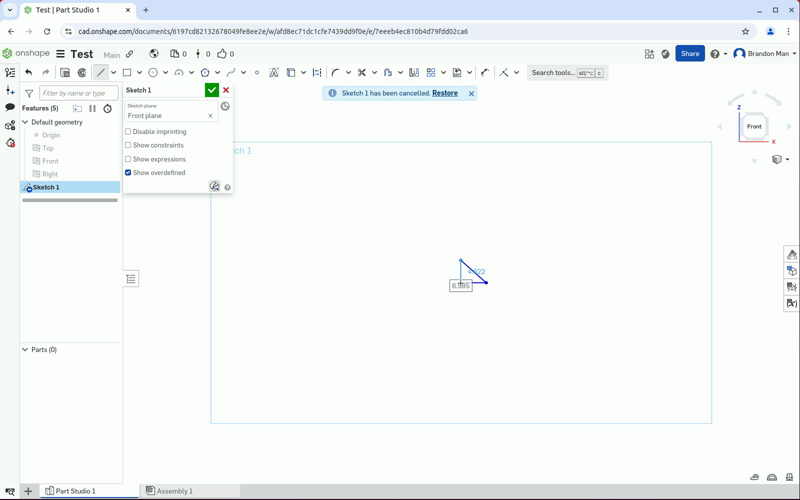
key(esc)
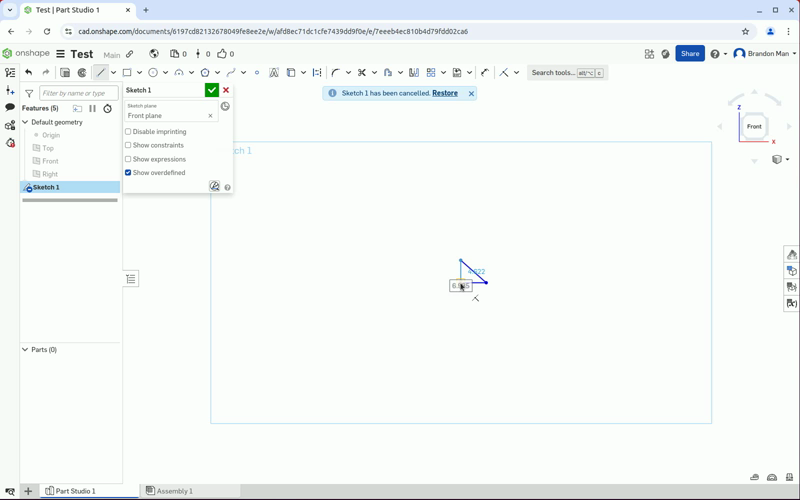
mouse_move(461, 263)
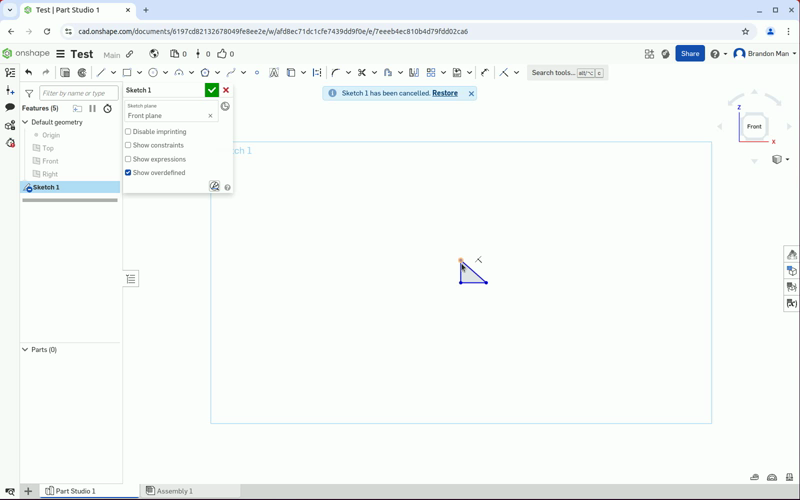
scroll(6)
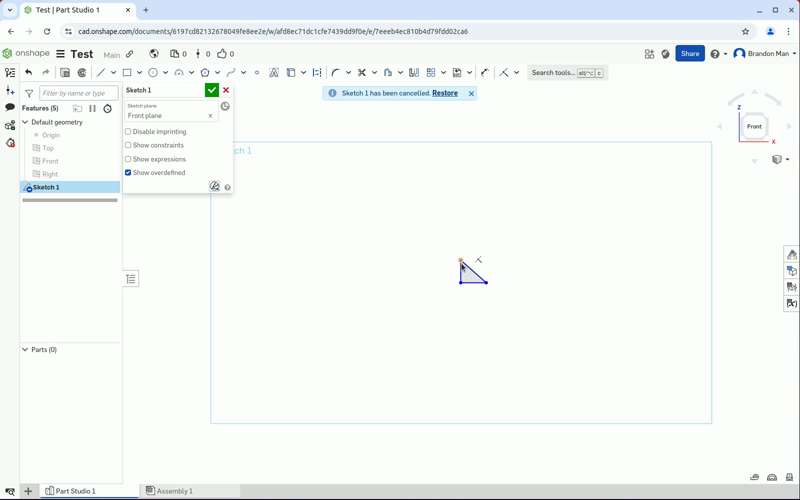
scroll(6)
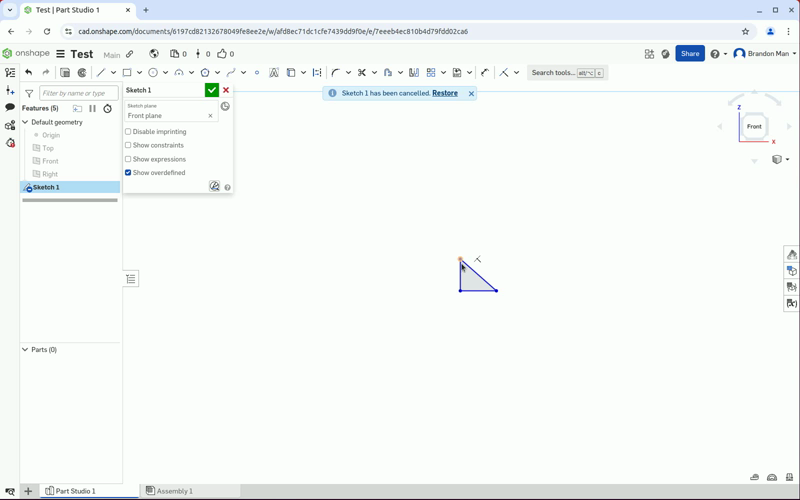
scroll(6)
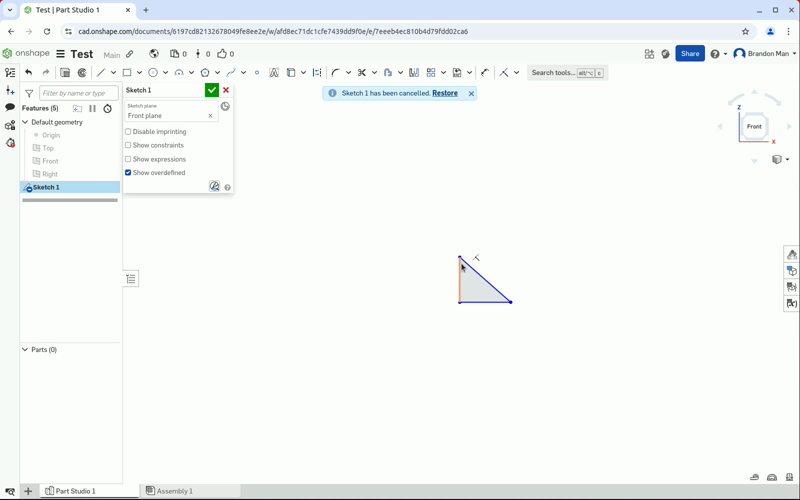
scroll(6)
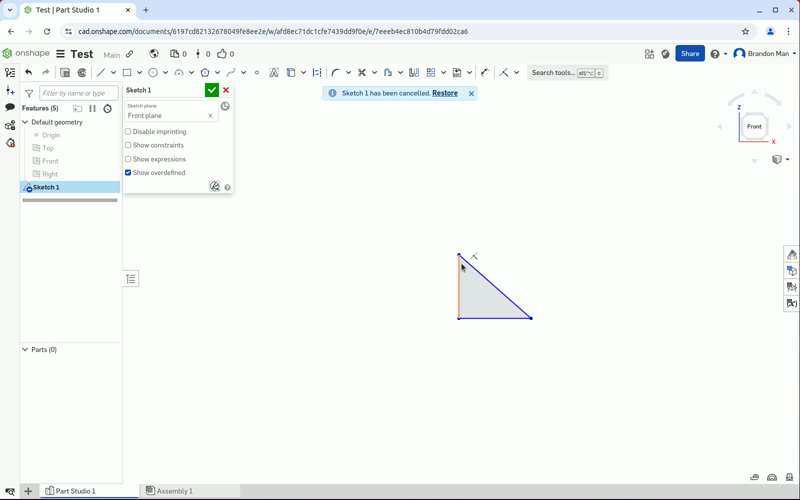
scroll(6)
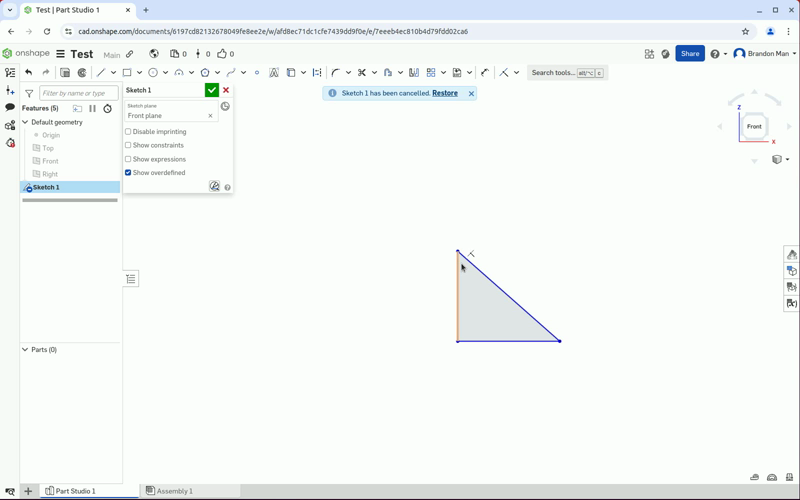
scroll(6)
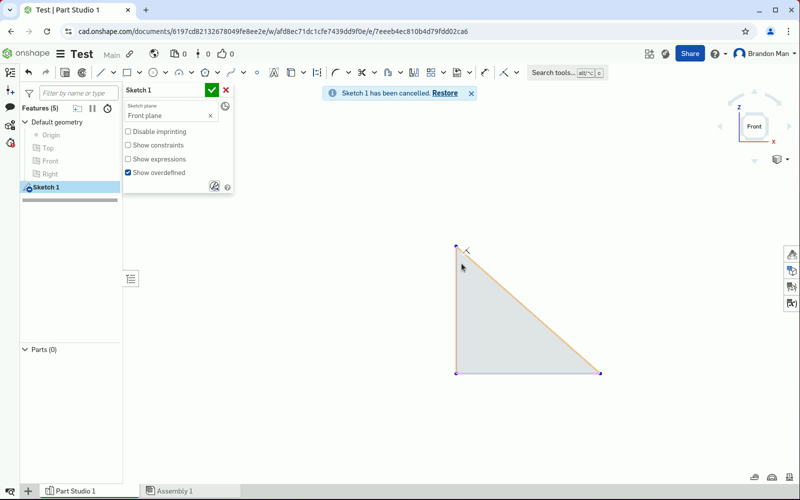
scroll(6)
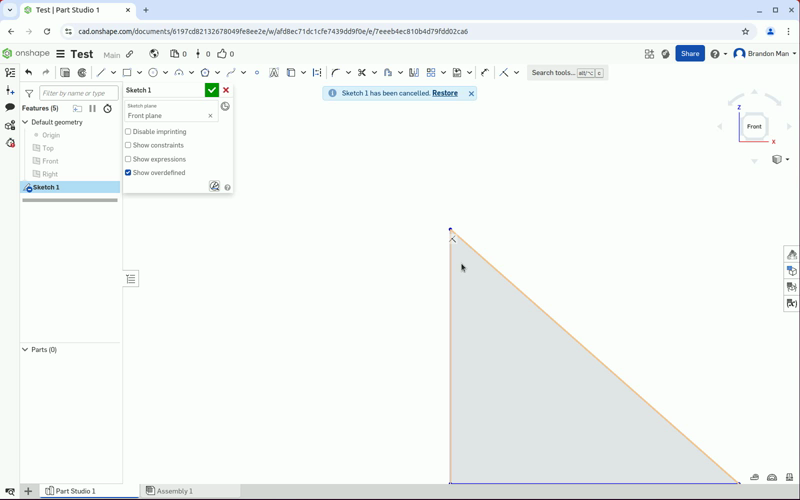
click(461, 263)
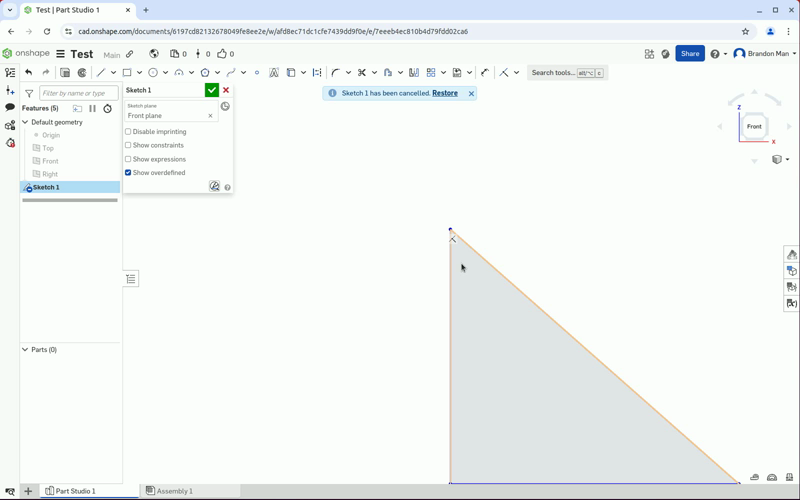
scroll(-6)
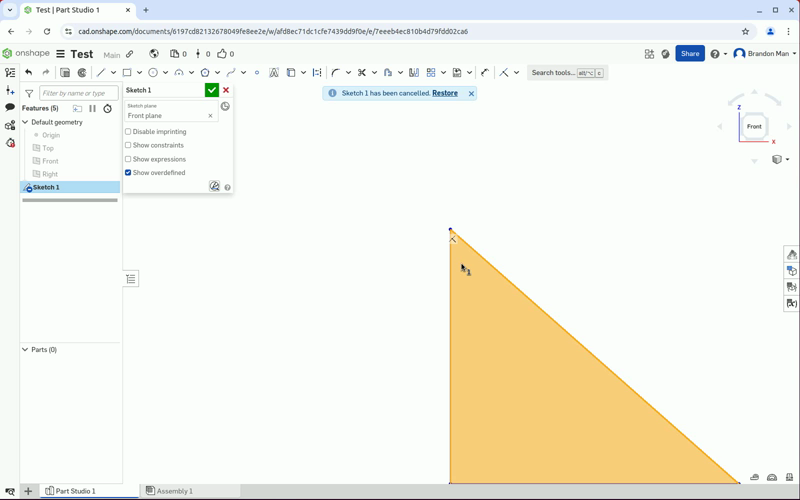
scroll(-6)
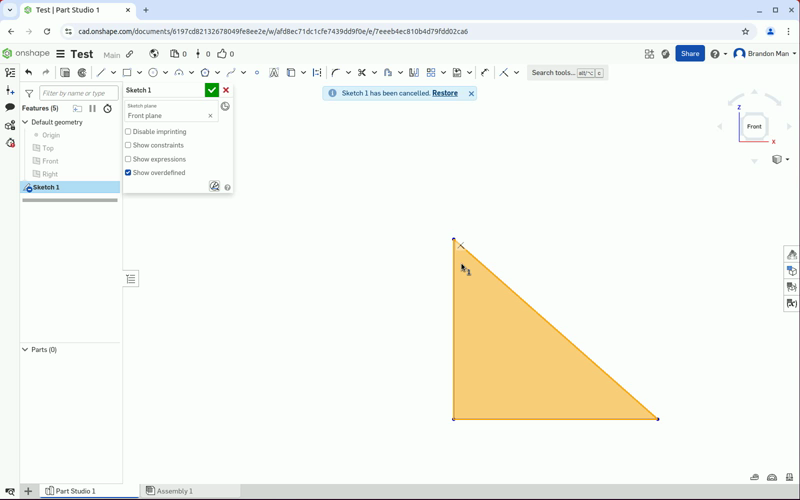
scroll(-6)
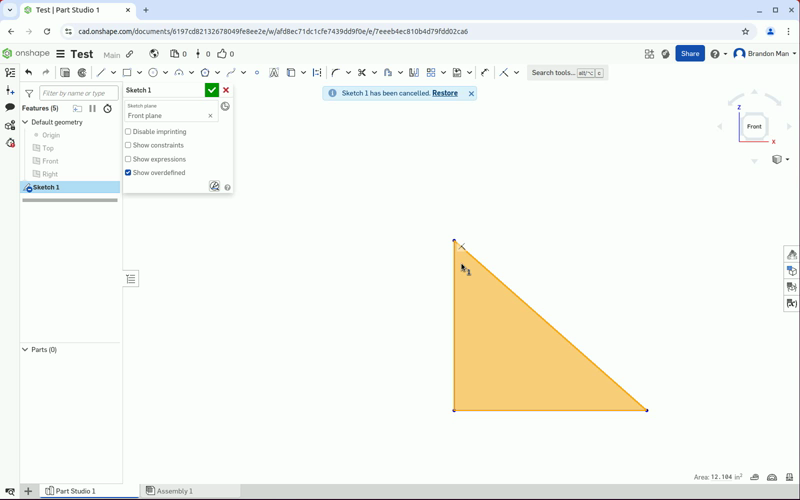
scroll(-6)
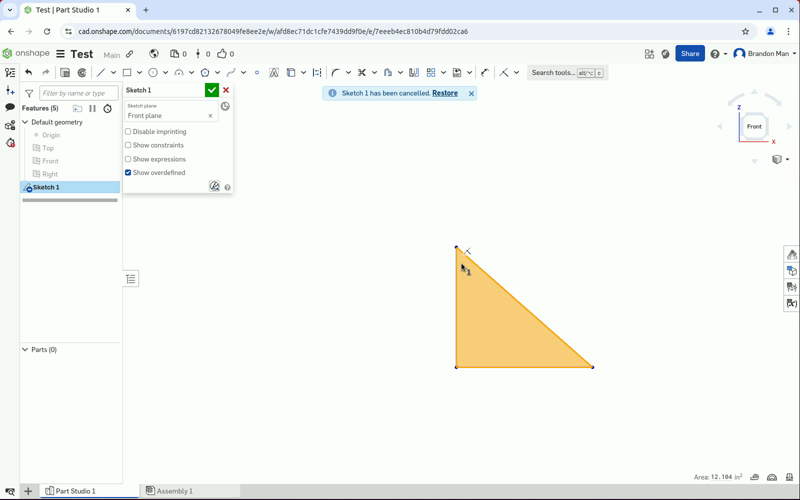
scroll(-6)
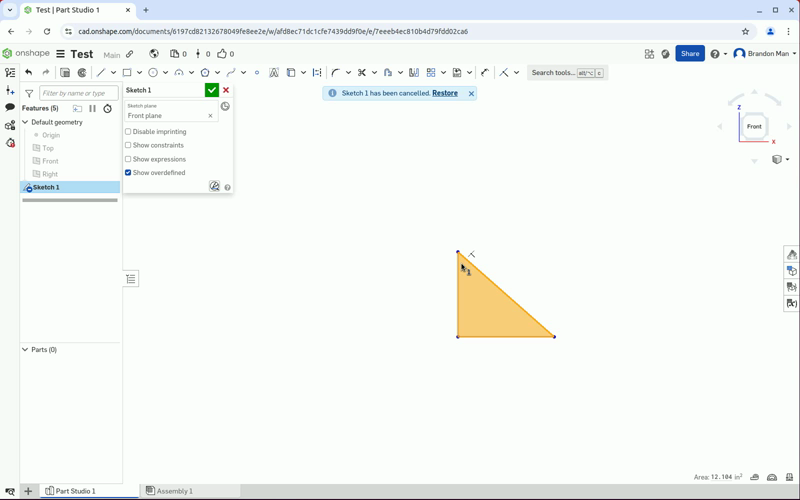
scroll(-6)
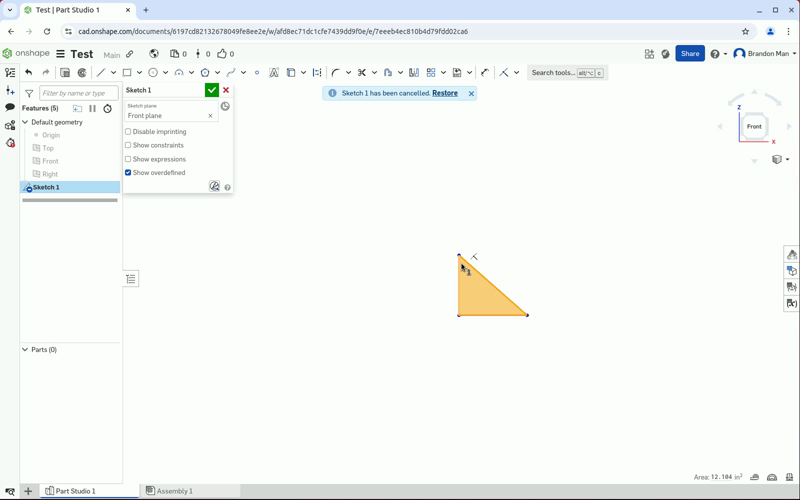
scroll(-6)
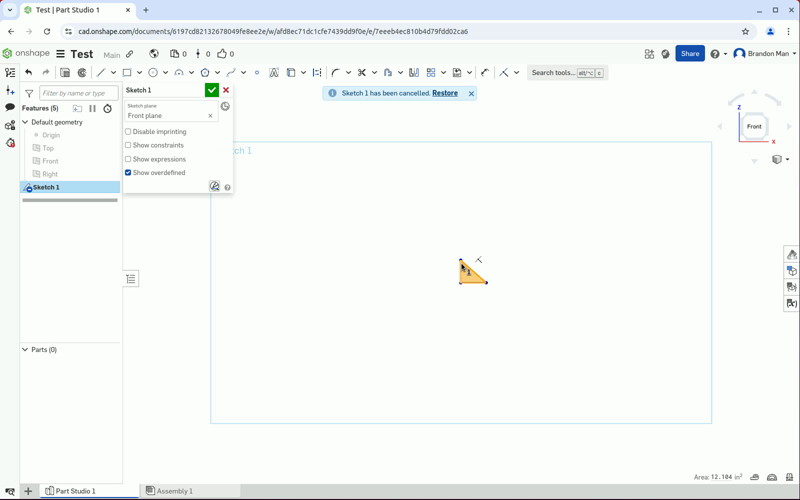
mouse_move(73, 352)
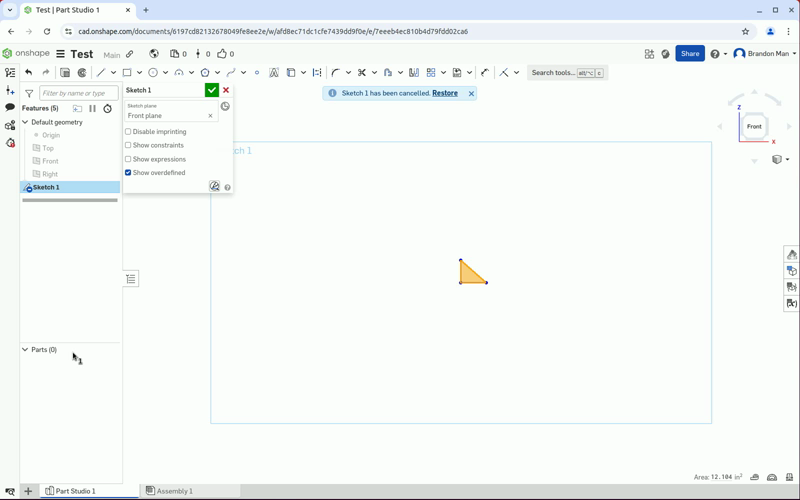
key(shift+y)
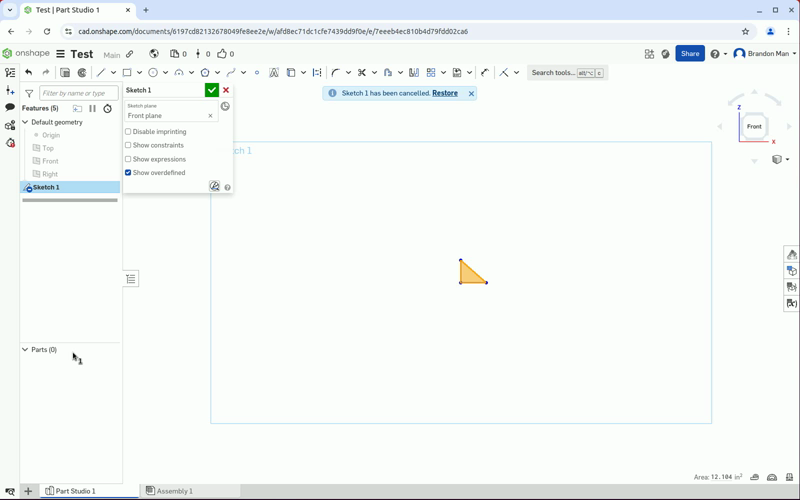
key(shift+e)
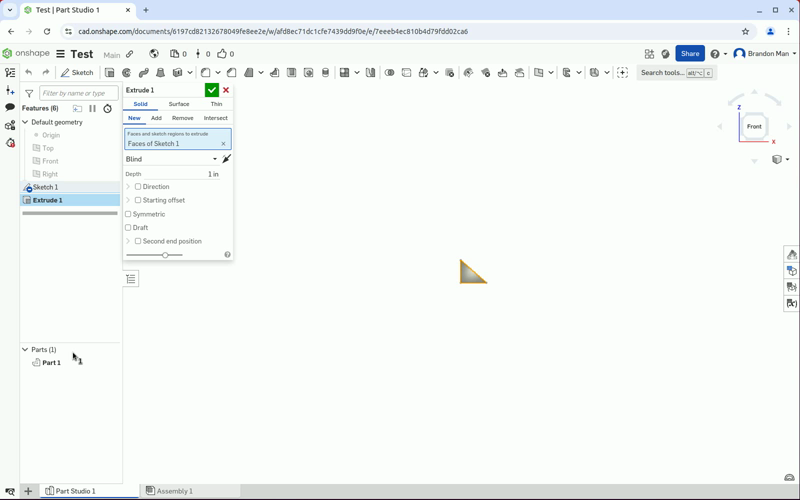
mouse_move(143, 106)
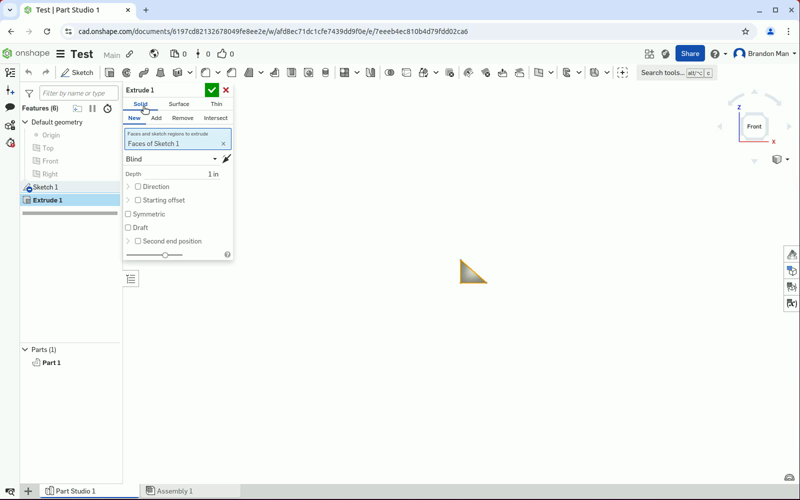
click(143, 106)
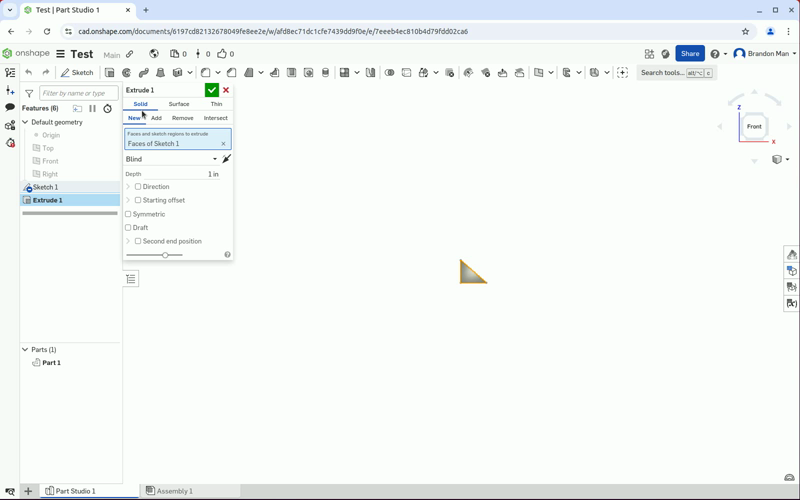
mouse_move(137, 120)
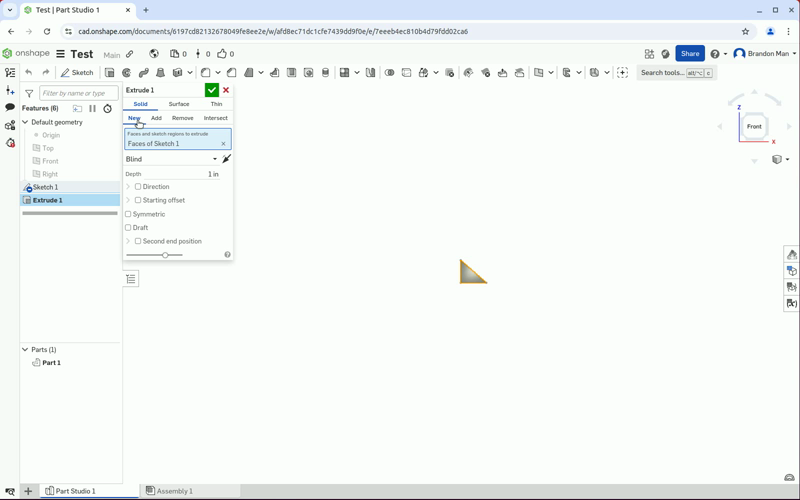
click(137, 120)
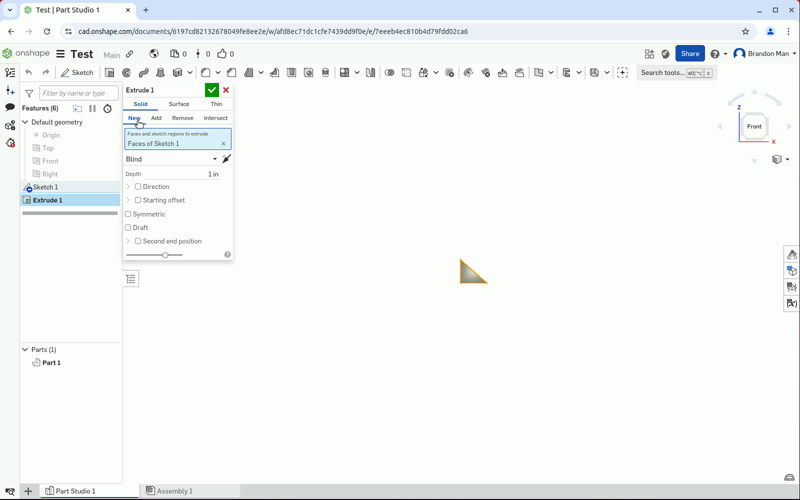
key(tab, 4)
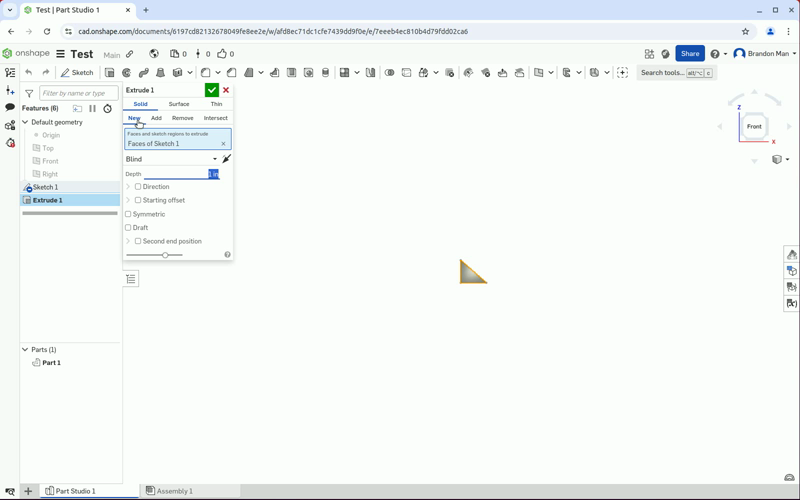
text(5.777)
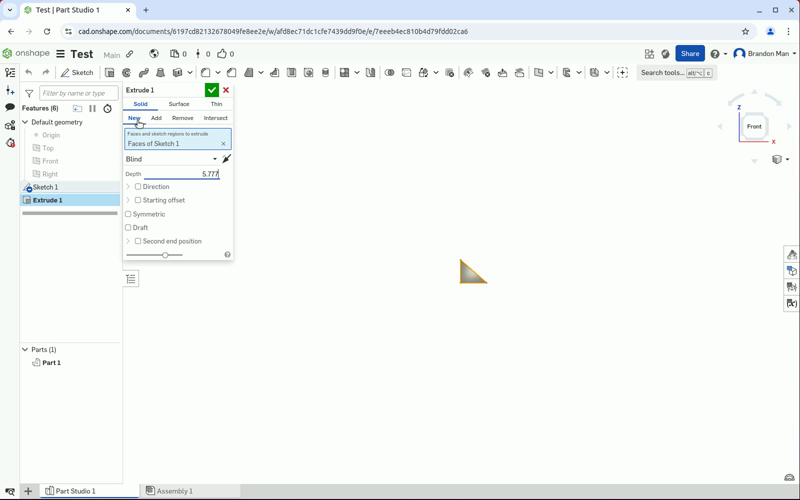
key(enter)
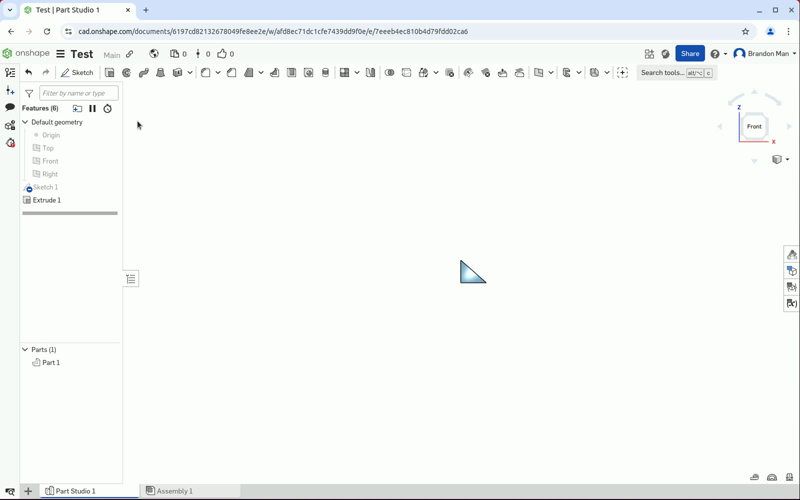
key(shift+h)
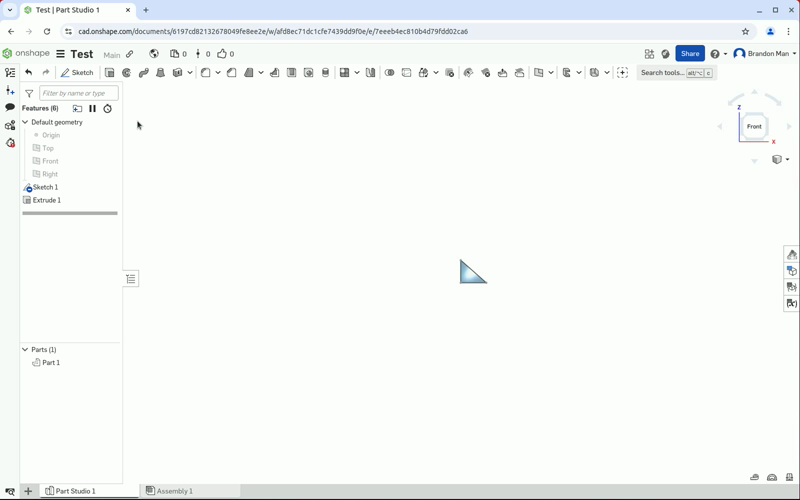
key(shift+h)
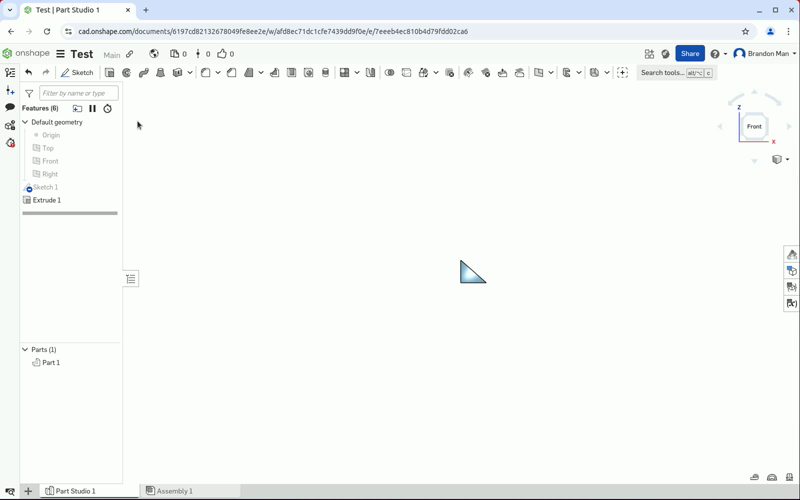
mouse_move(73, 189)
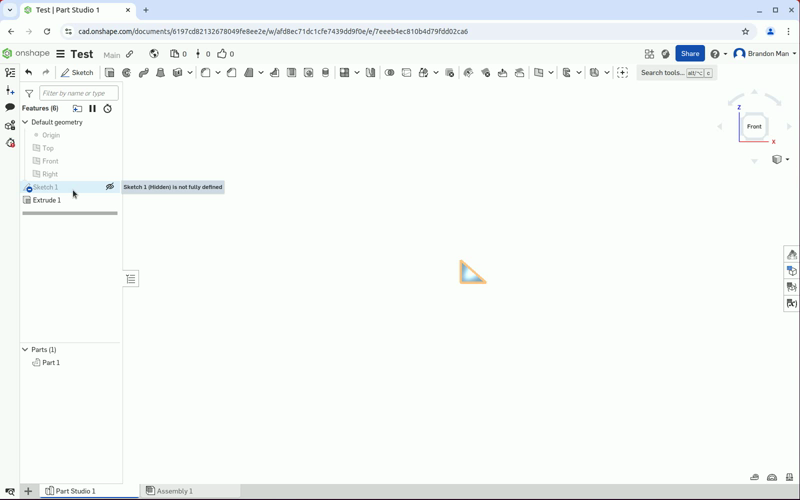
click(73, 189)
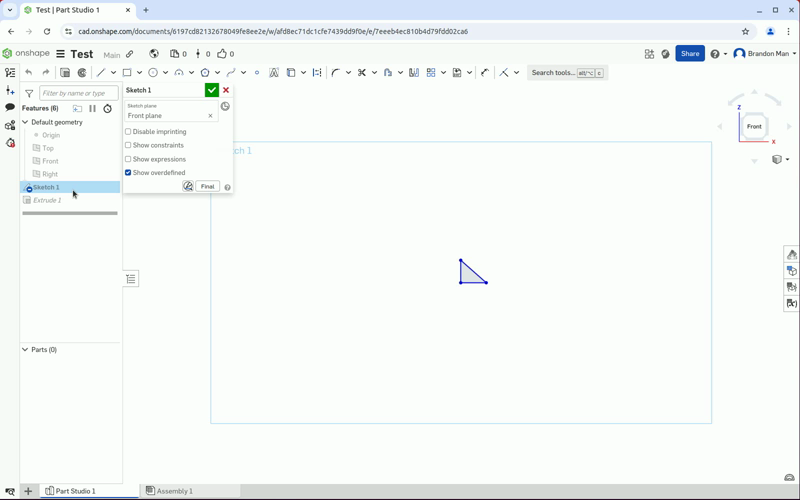
mouse_move(229, 92)
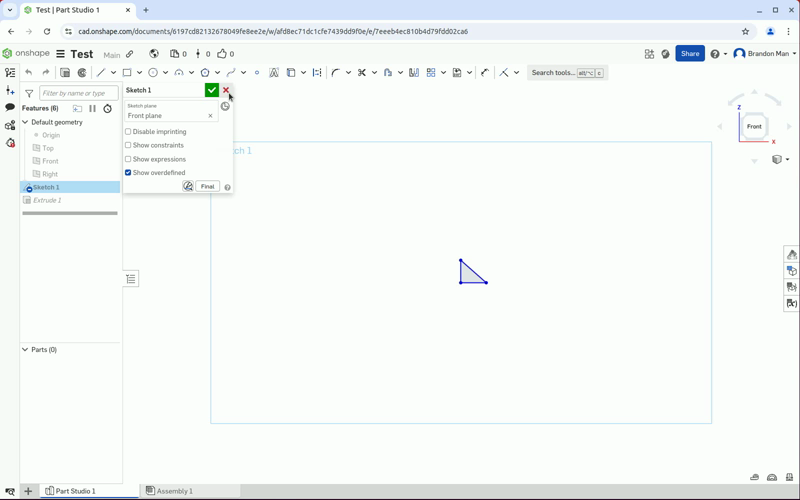
click(229, 92)
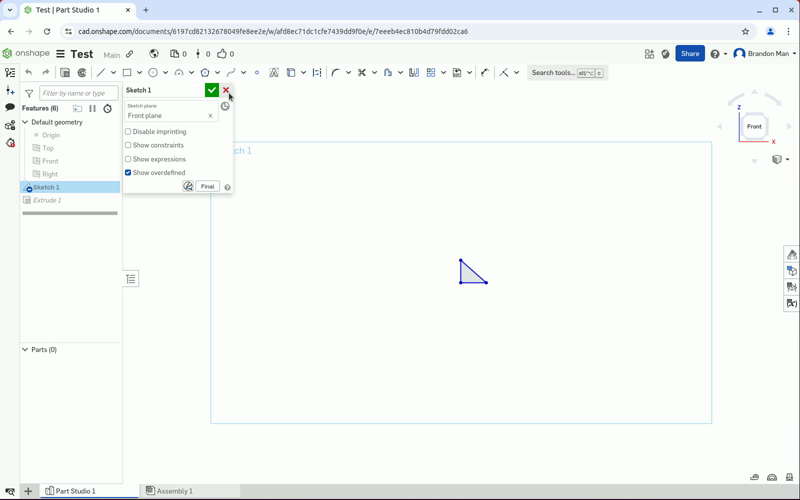
key(shift+s)
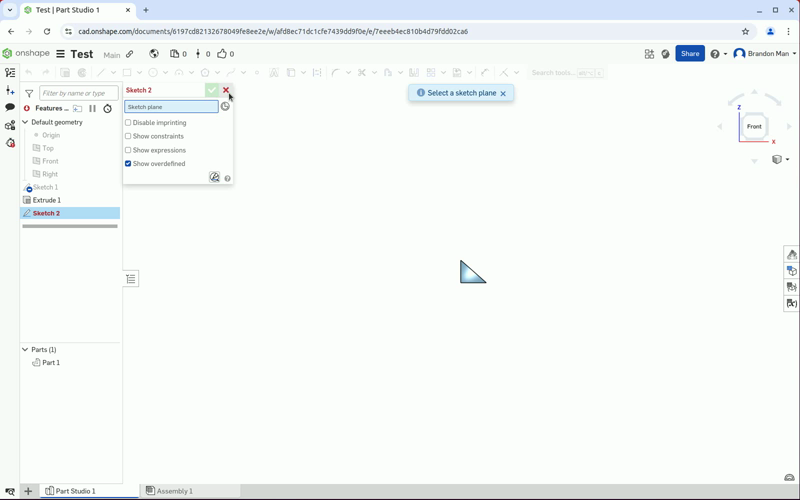
mouse_move(73, 163)
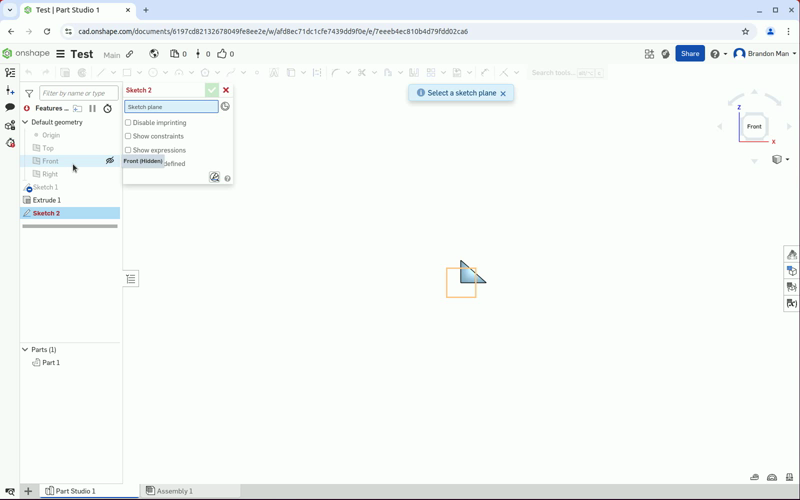
click(73, 163)
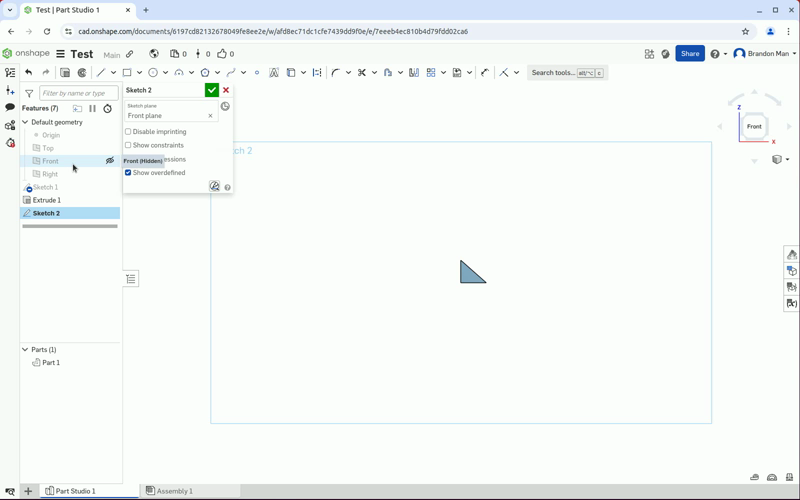
mouse_move(73, 352)
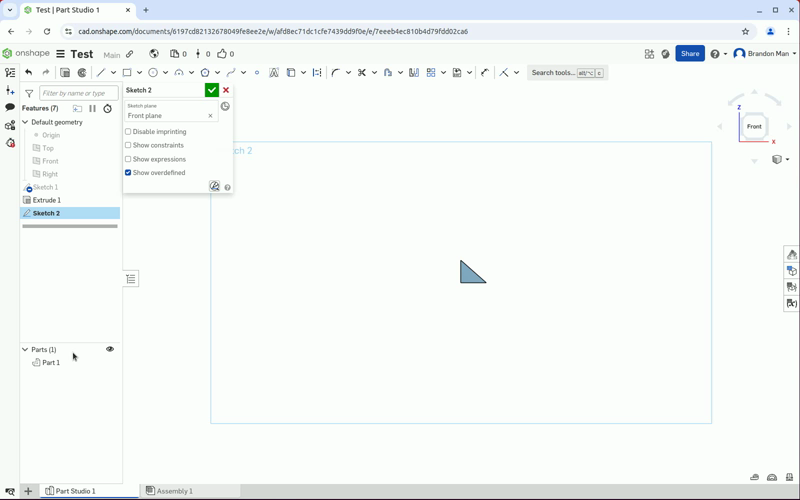
key(y)
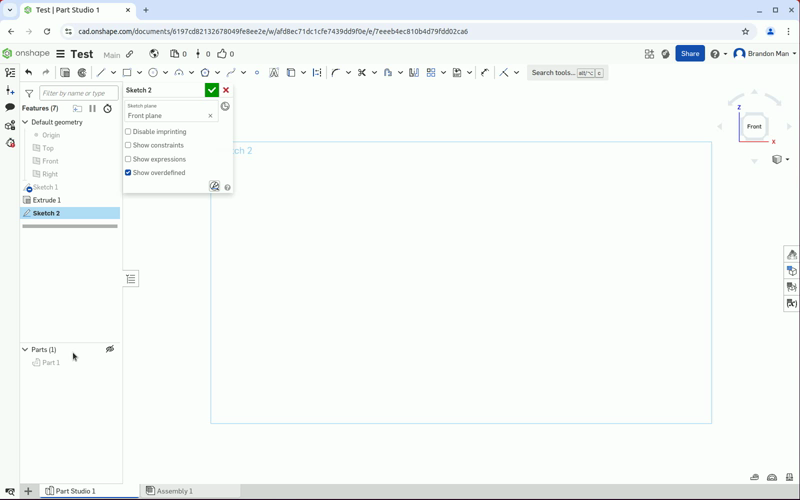
key(l)
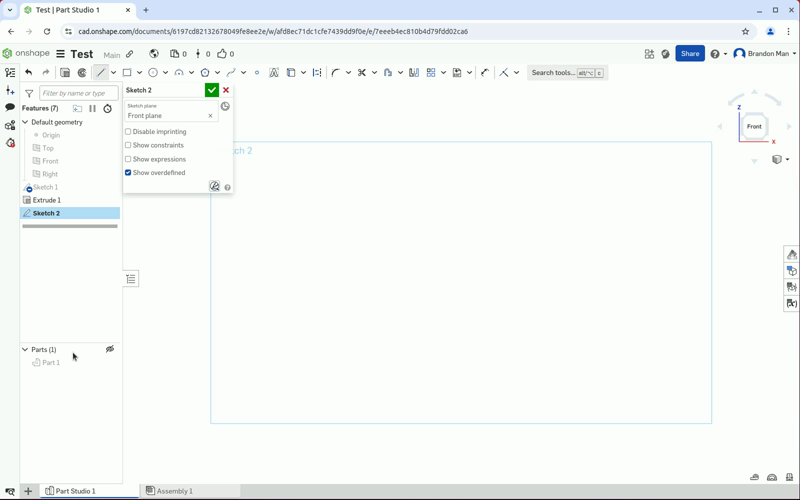
key_down(shift)
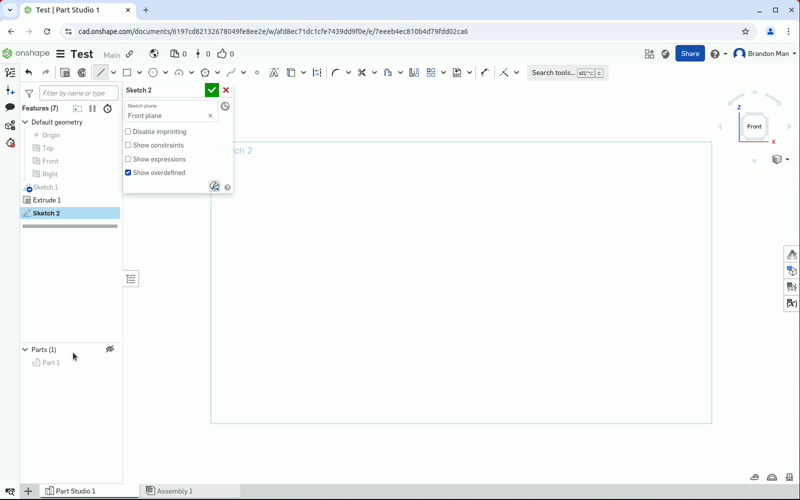
mouse_move(460, 260)
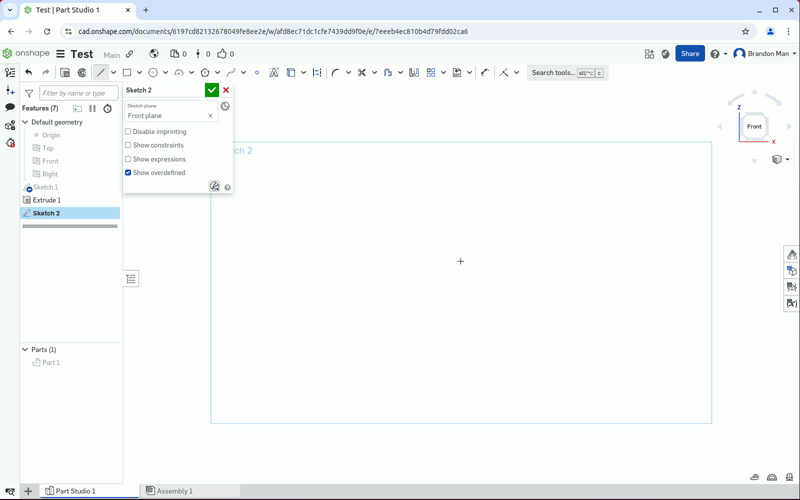
click(460, 260)
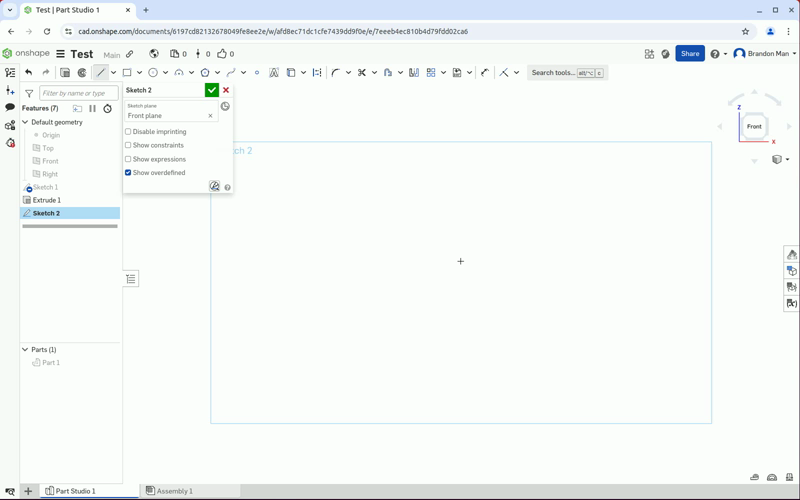
key_up(shift)
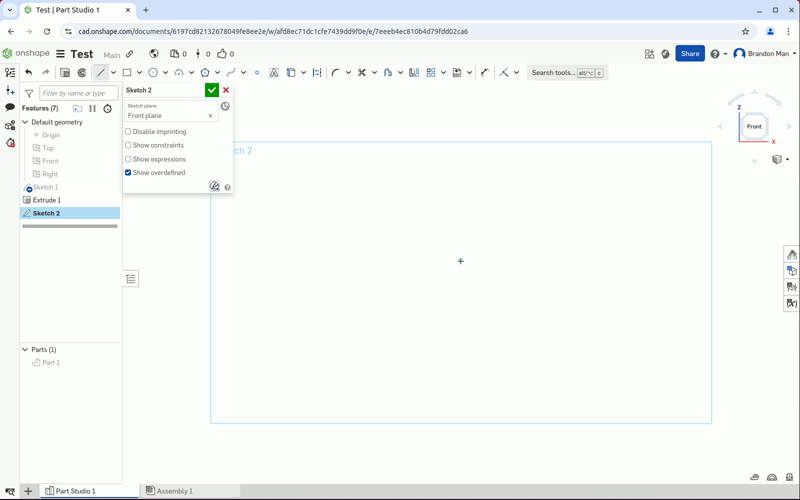
key_down(shift)
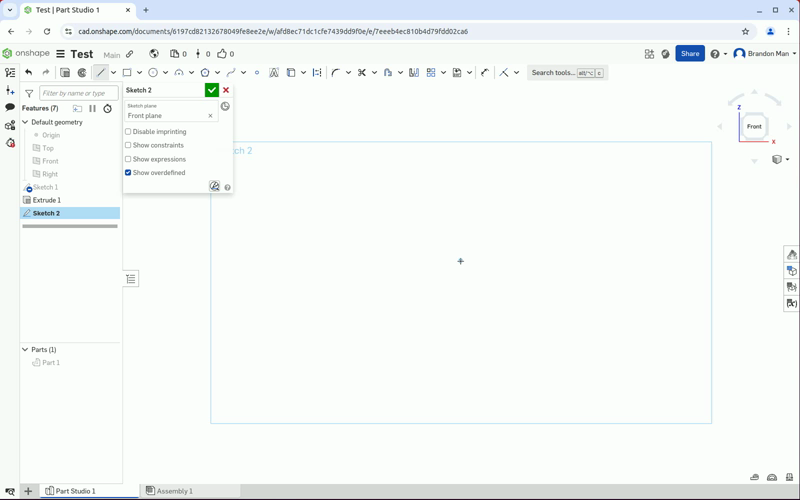
mouse_move(490, 260)
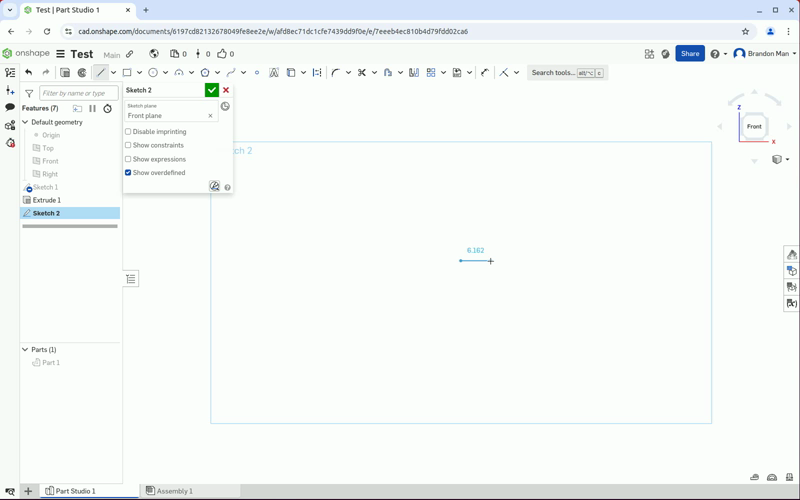
mouse_move(486, 260)
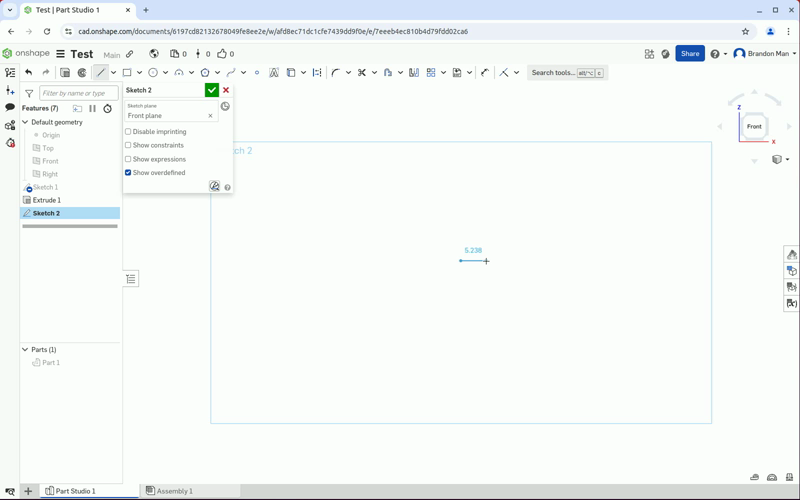
click(486, 260)
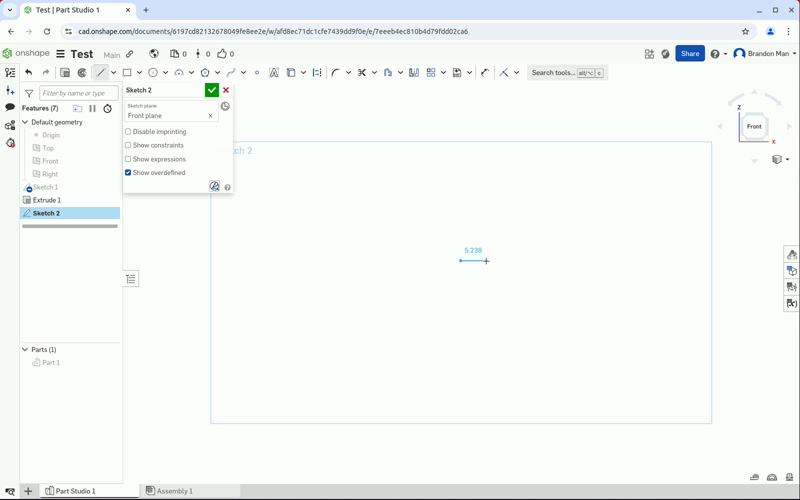
key_up(shift)
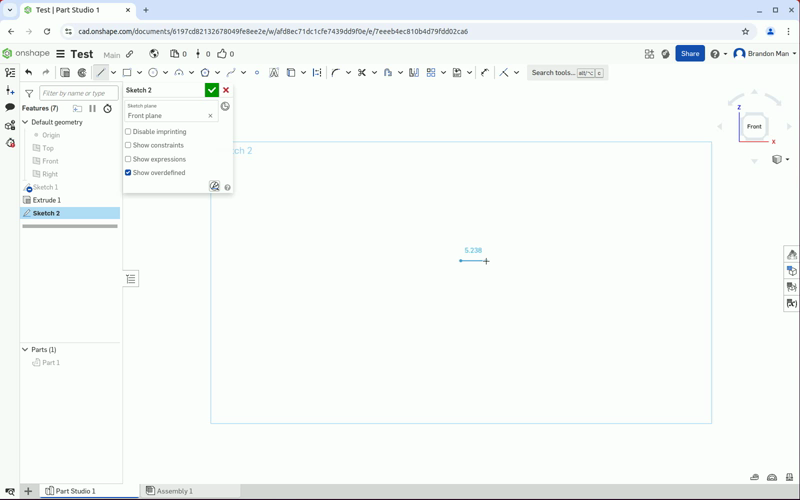
key_down(shift)
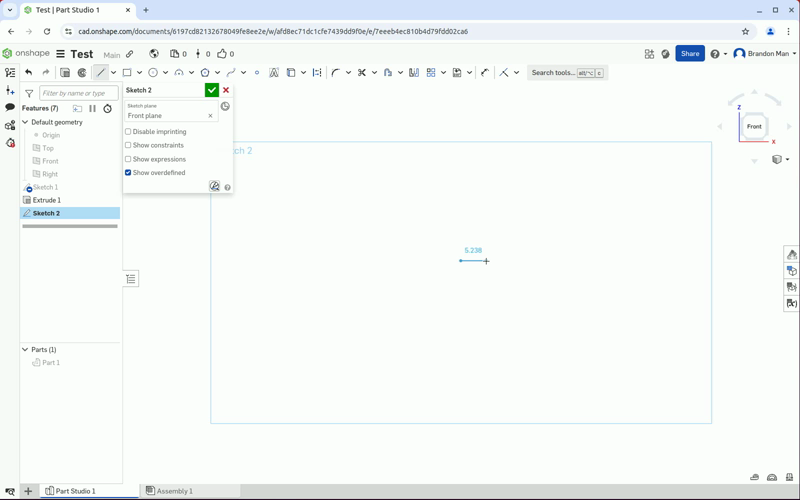
mouse_move(516, 260)
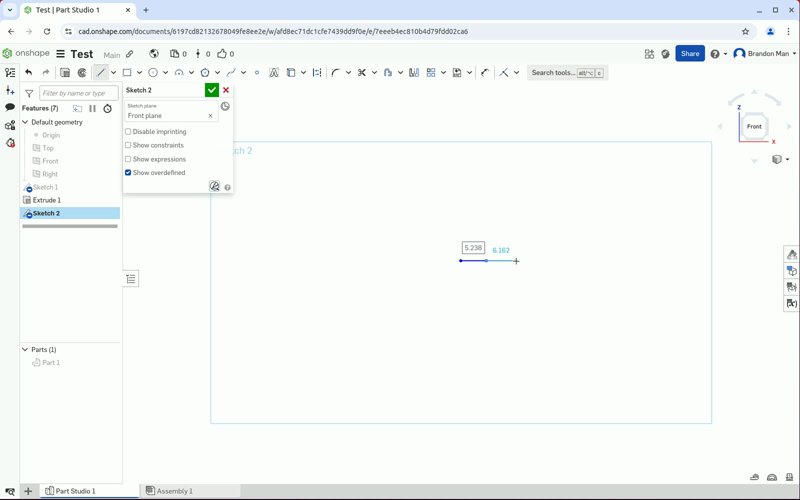
mouse_move(460, 237)
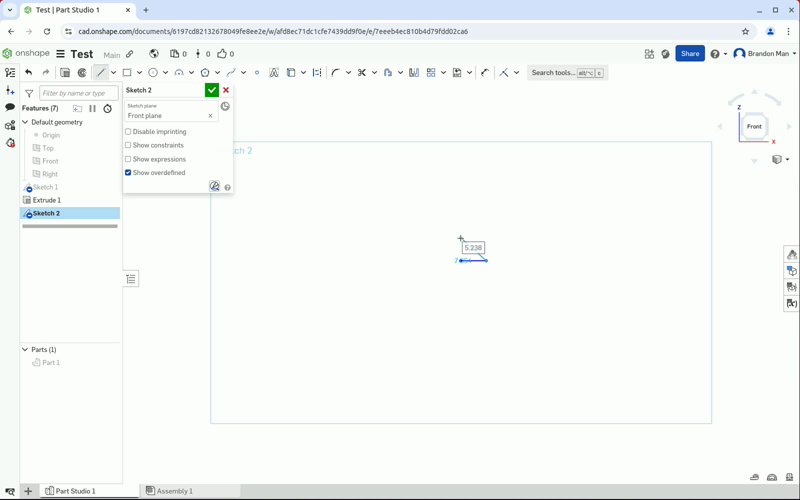
click(460, 237)
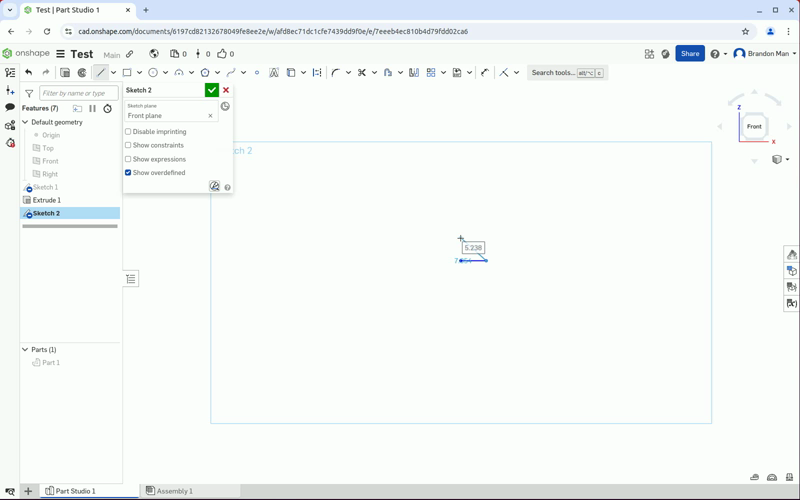
key_up(shift)
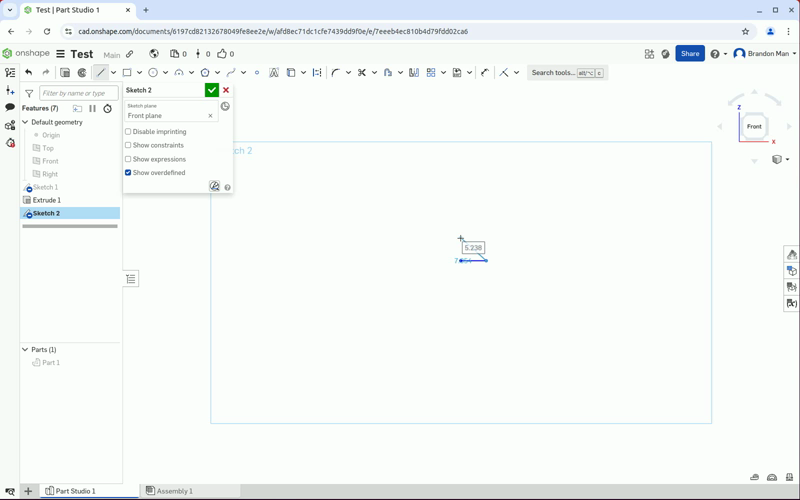
mouse_move(490, 237)
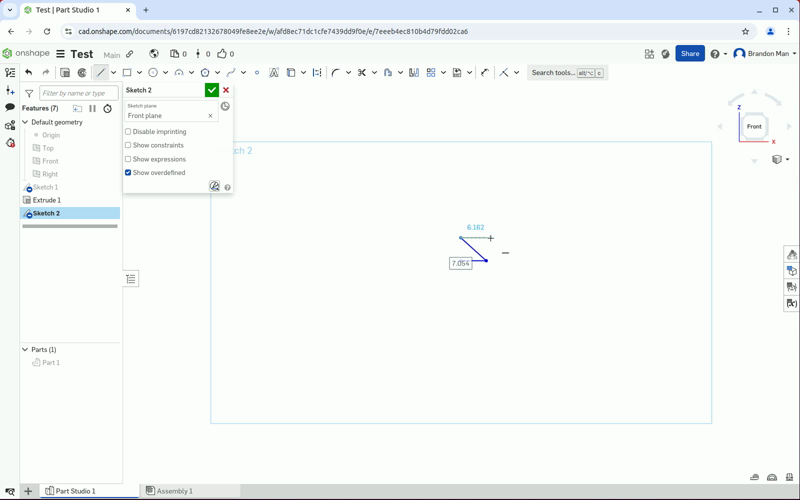
key_down(shift)
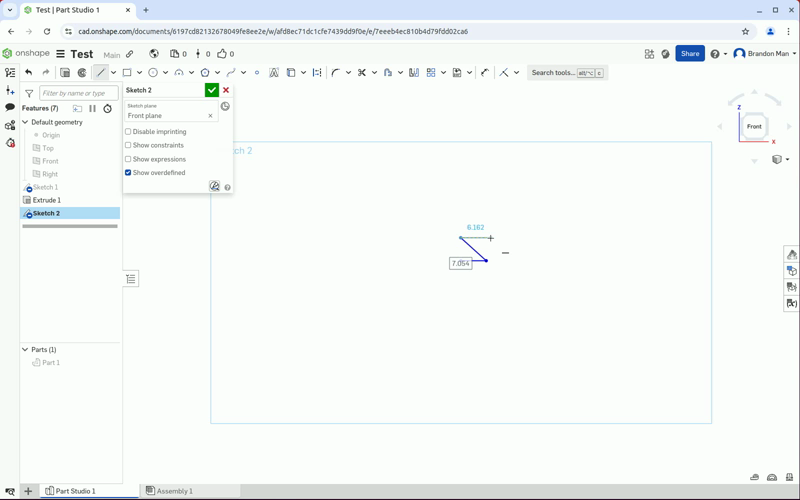
mouse_move(460, 260)
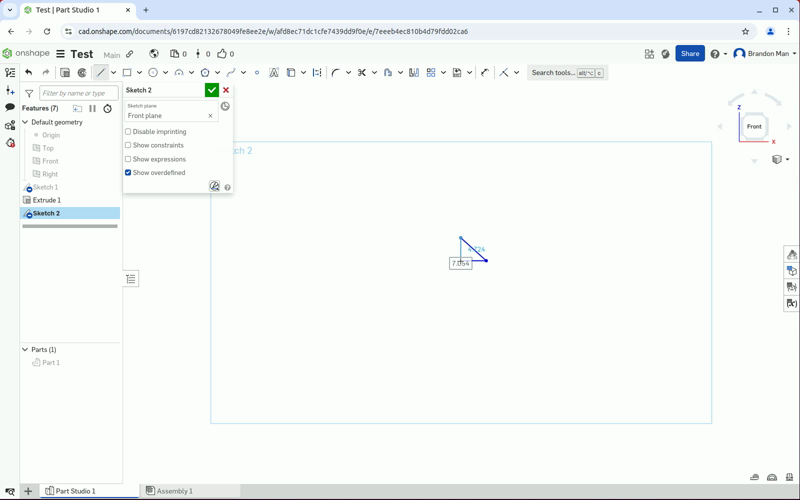
key_up(shift)
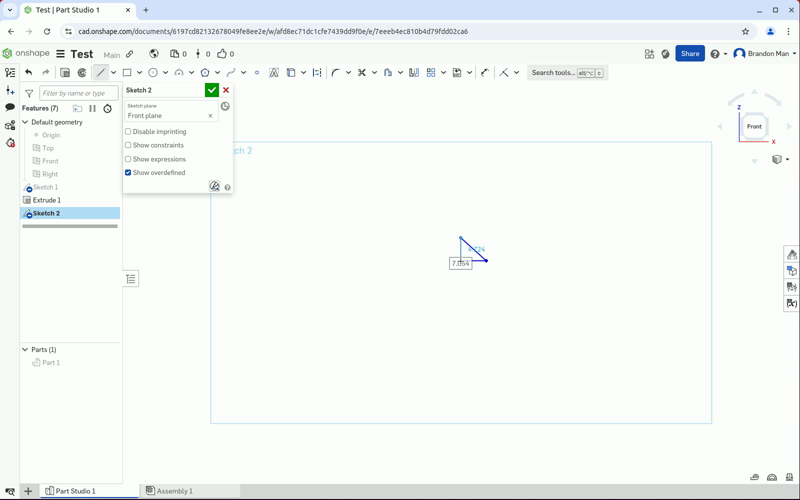
click(460, 260)
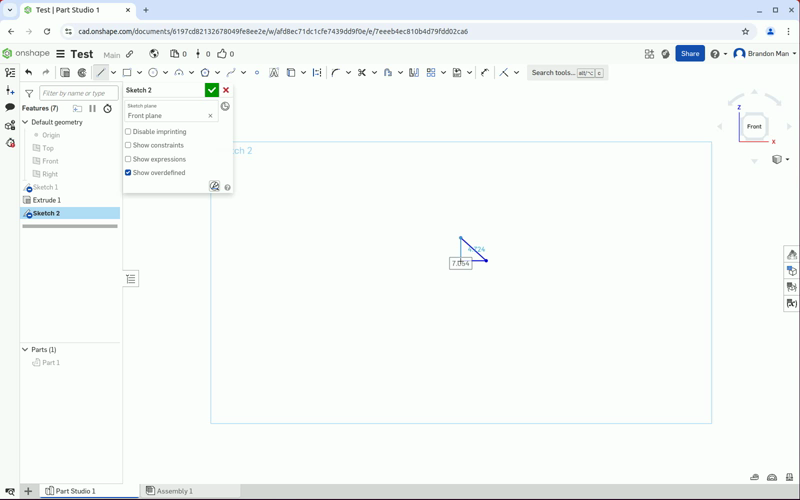
key(esc)
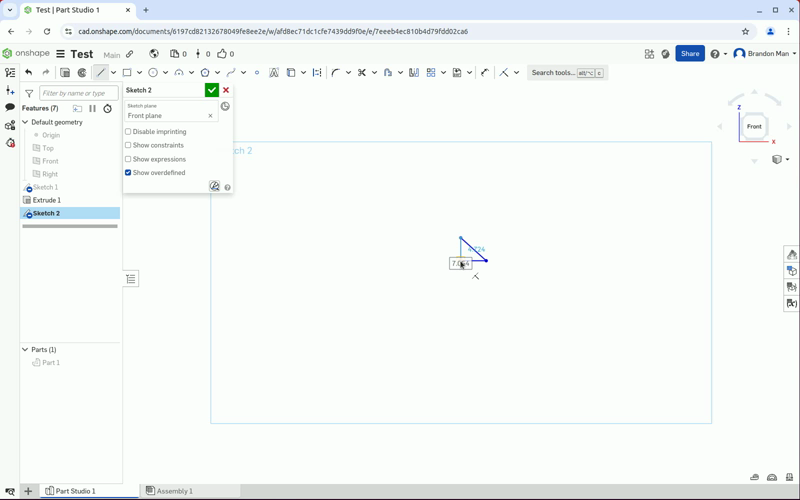
mouse_move(472, 251)
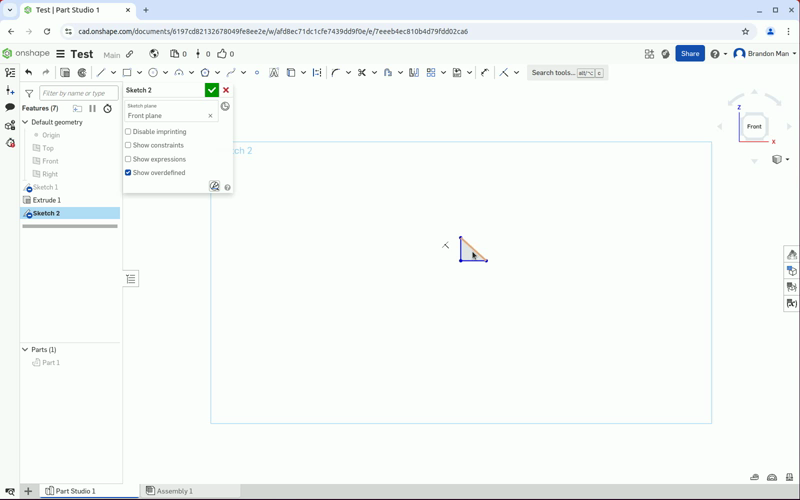
scroll(6)
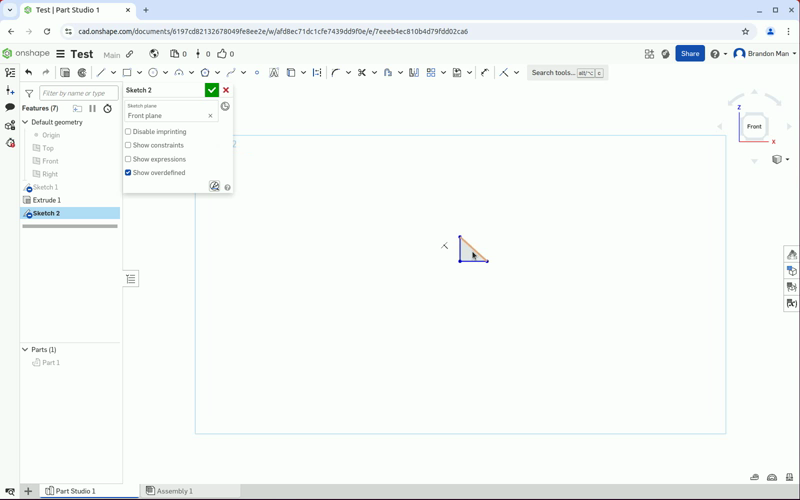
scroll(6)
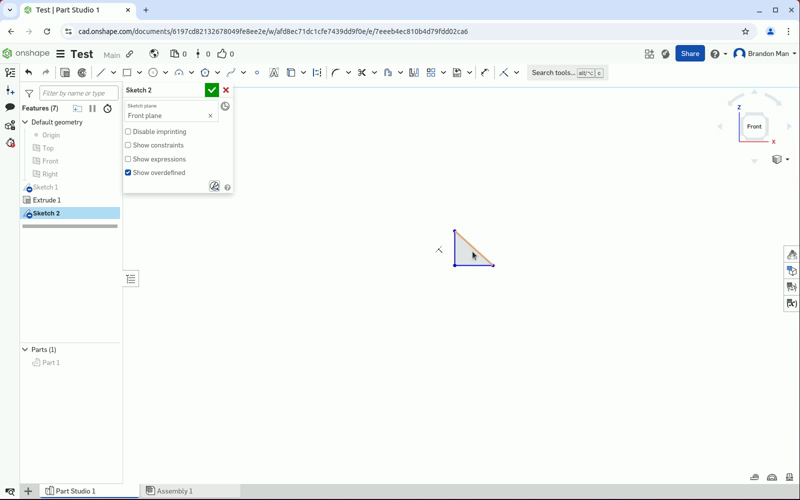
scroll(6)
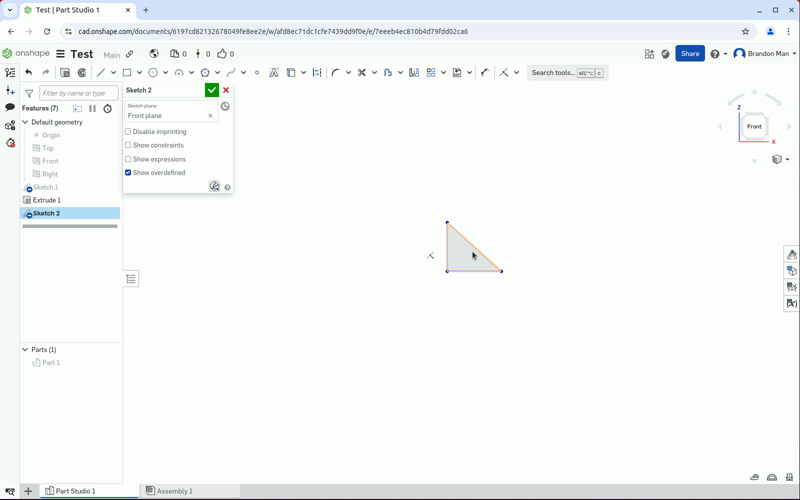
scroll(6)
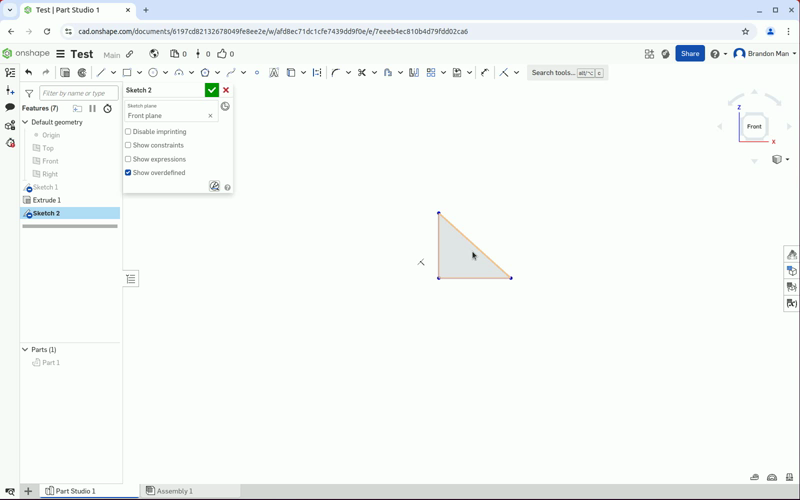
scroll(6)
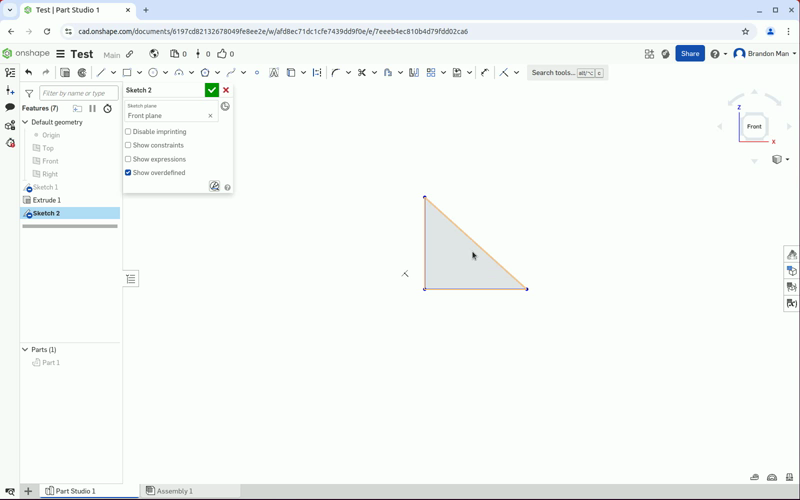
scroll(6)
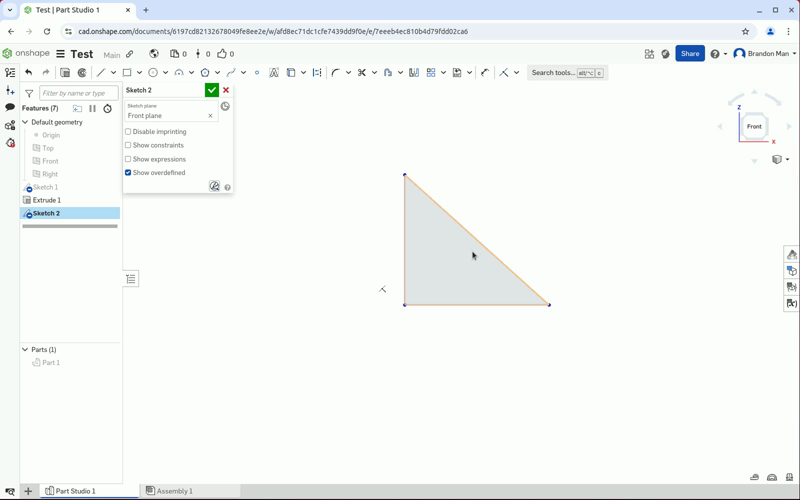
scroll(6)
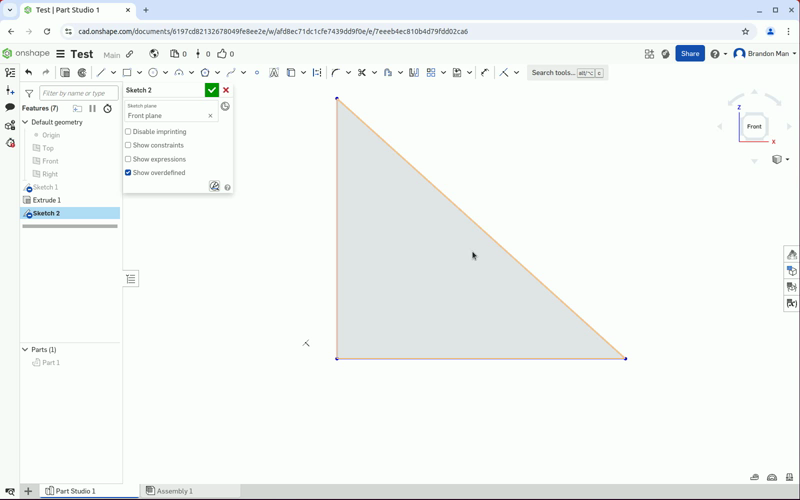
click(472, 251)
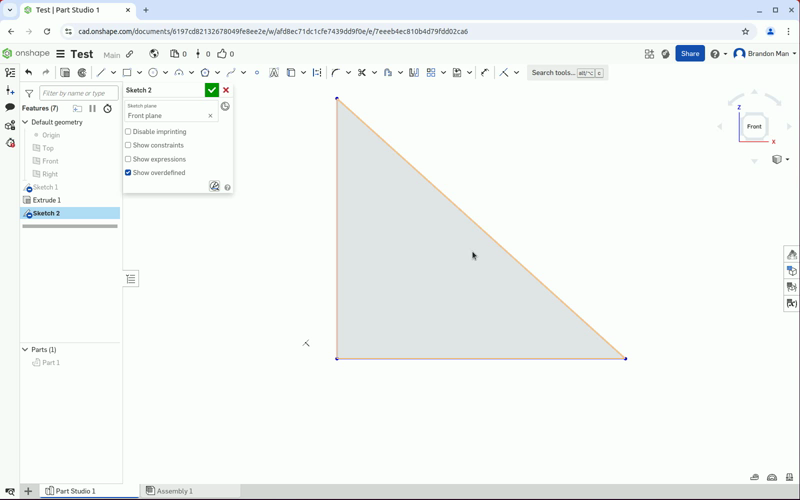
scroll(-6)
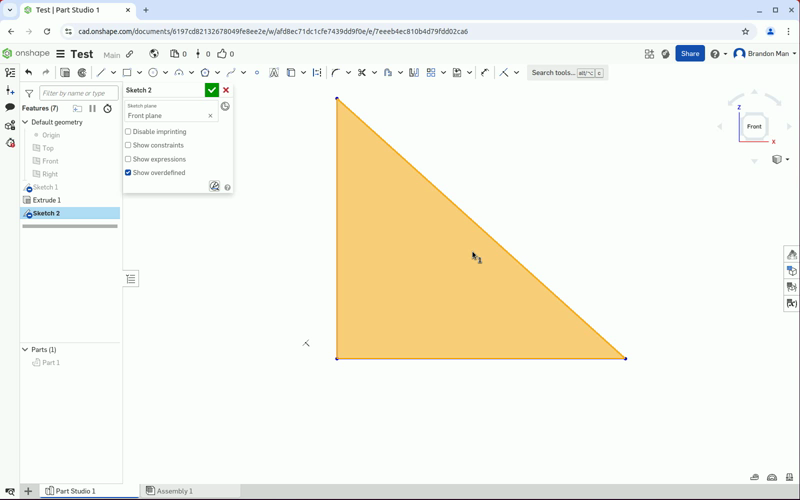
scroll(-6)
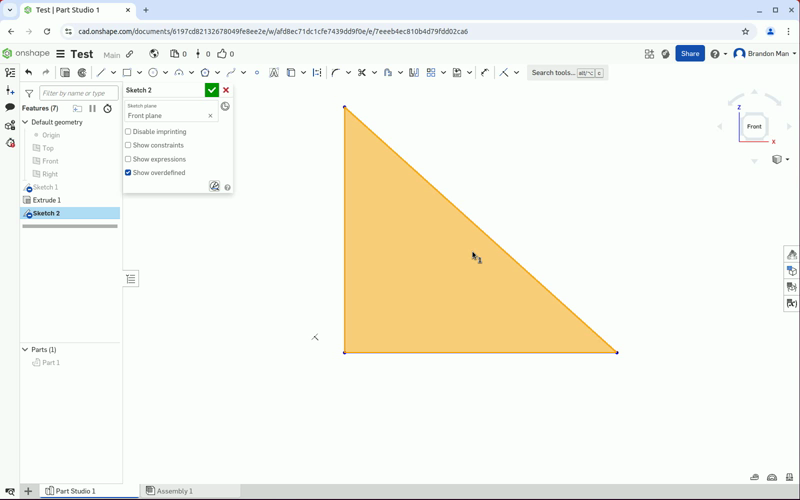
scroll(-6)
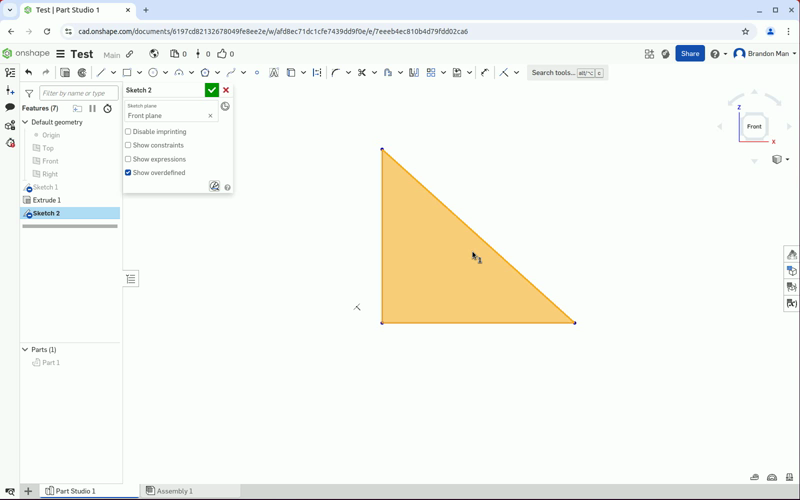
scroll(-6)
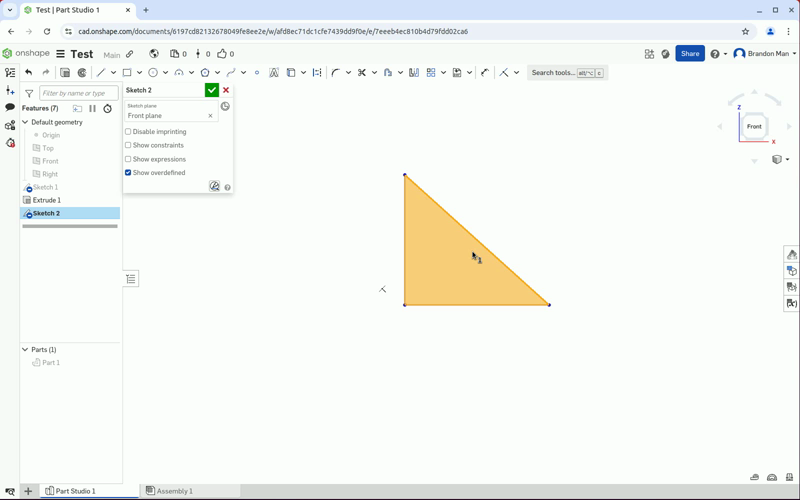
scroll(-6)
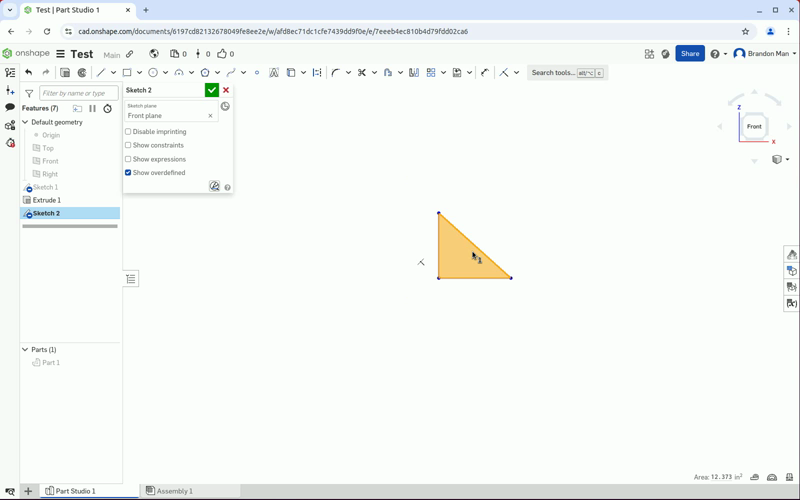
scroll(-6)
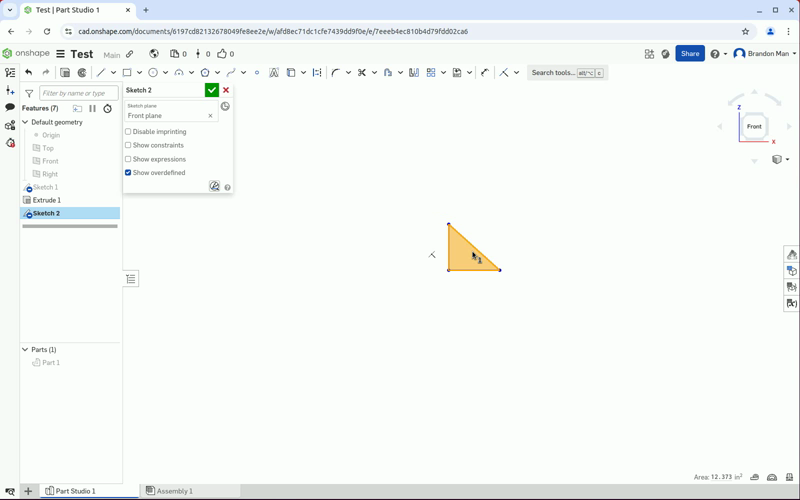
scroll(-6)
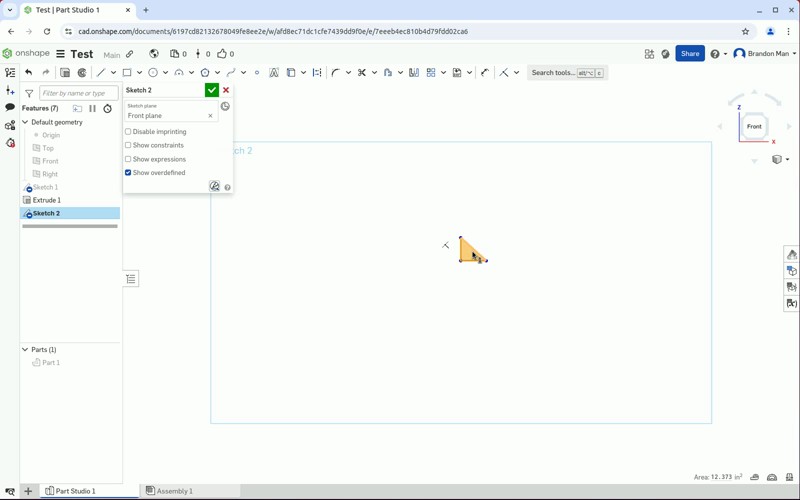
mouse_move(73, 352)
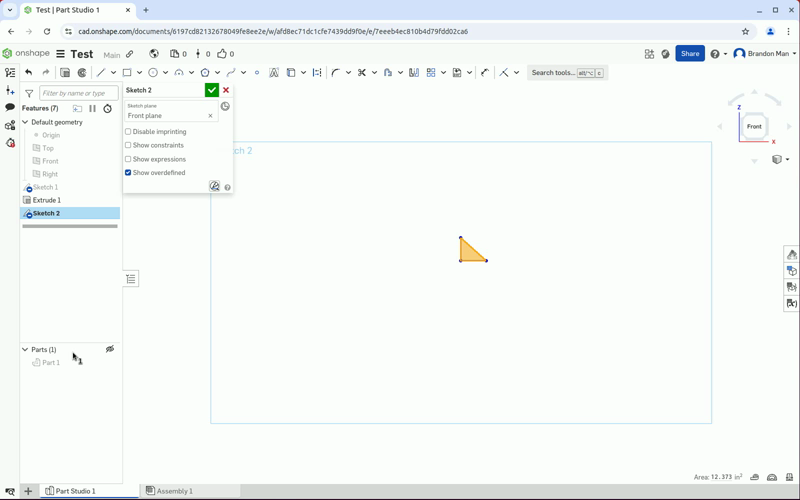
key(shift+y)
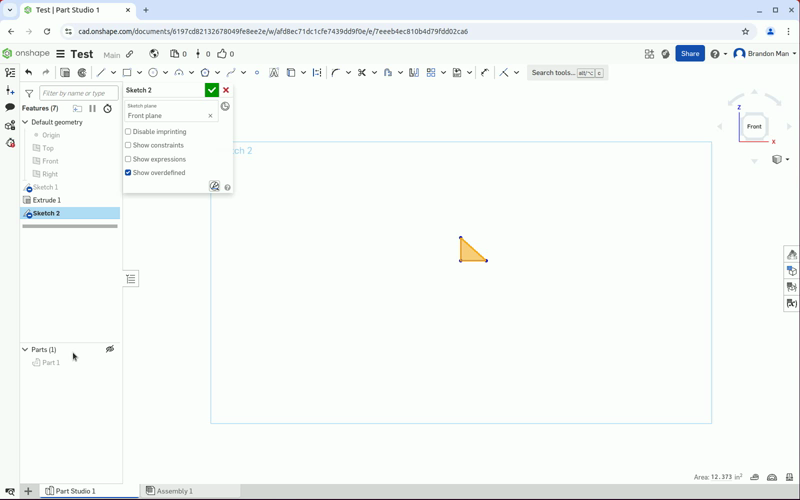
key(shift+e)
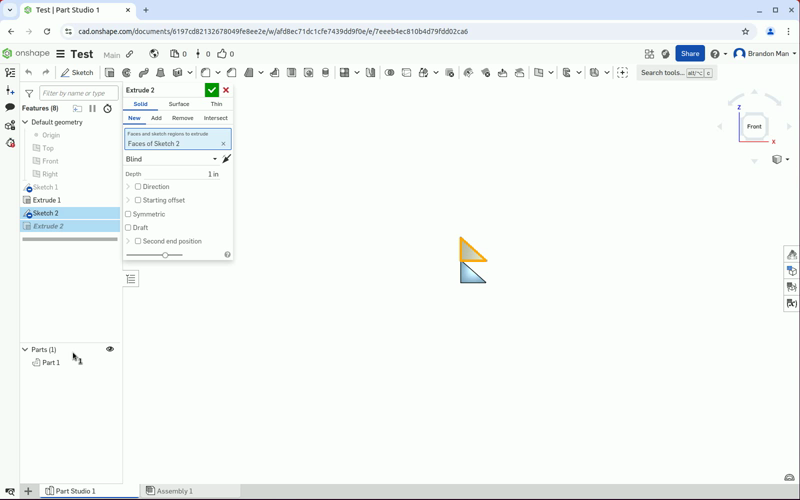
mouse_move(143, 106)
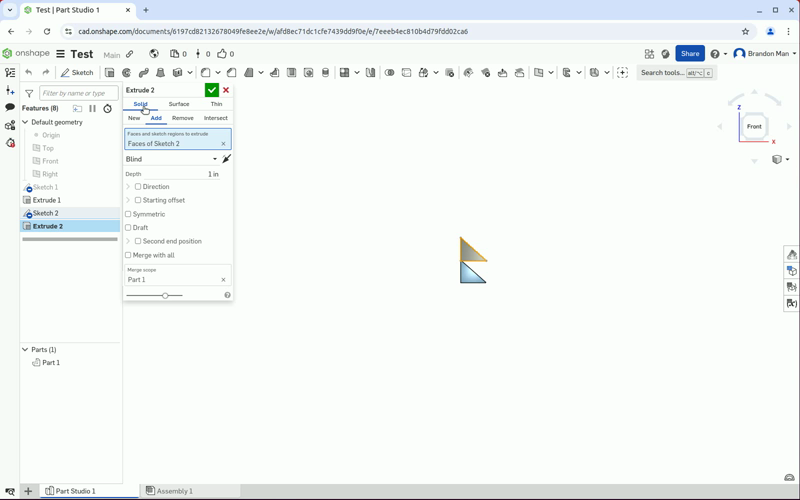
click(143, 106)
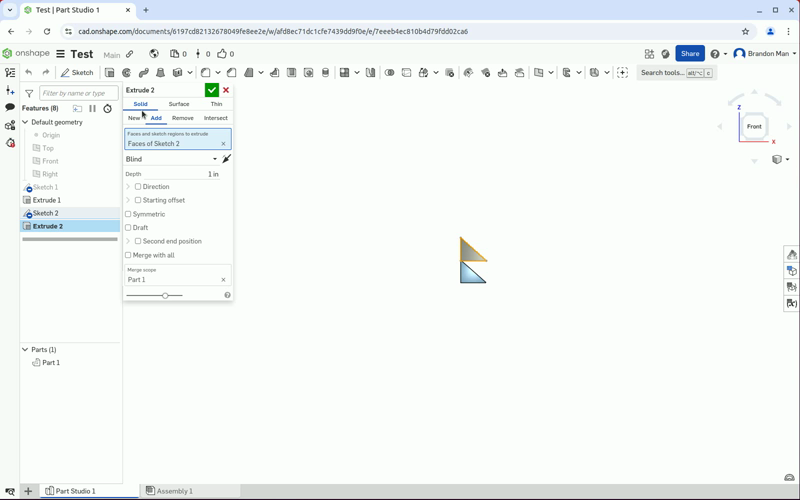
mouse_move(137, 120)
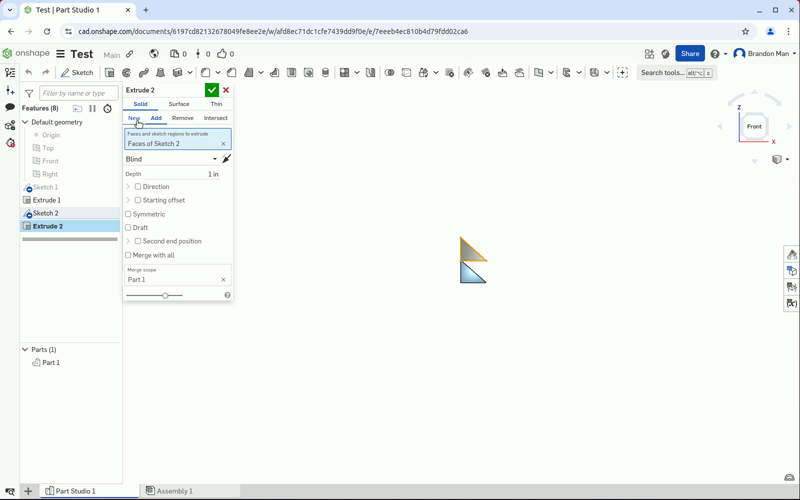
click(137, 120)
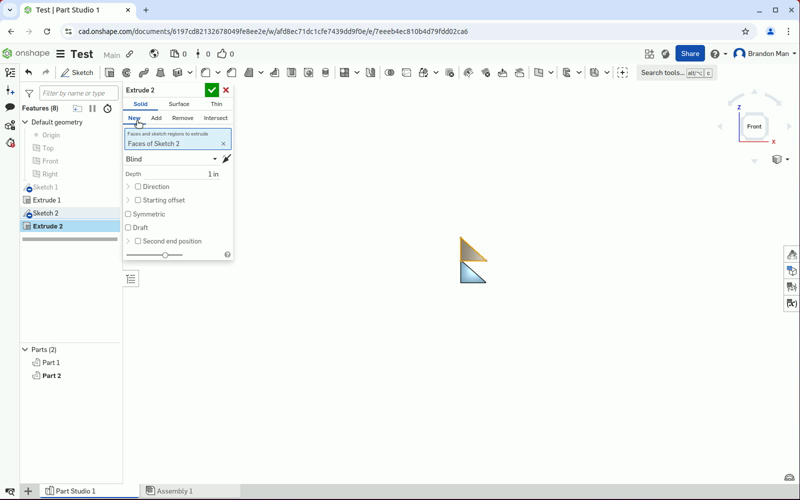
key(tab, 4)
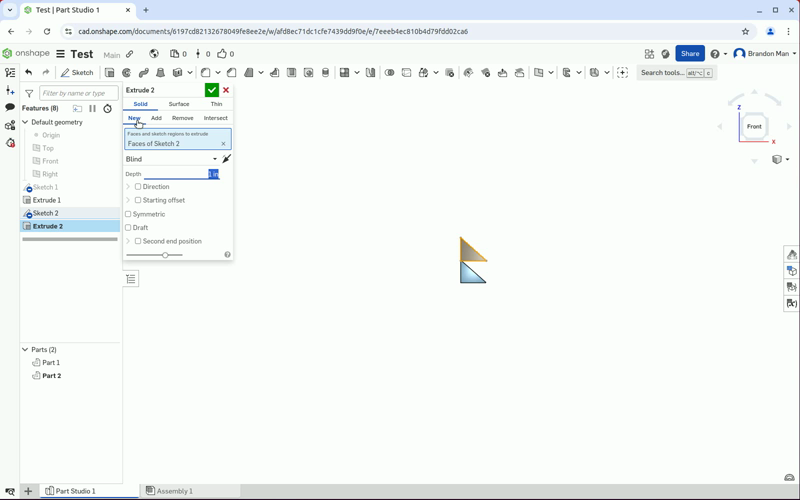
text(5.777)
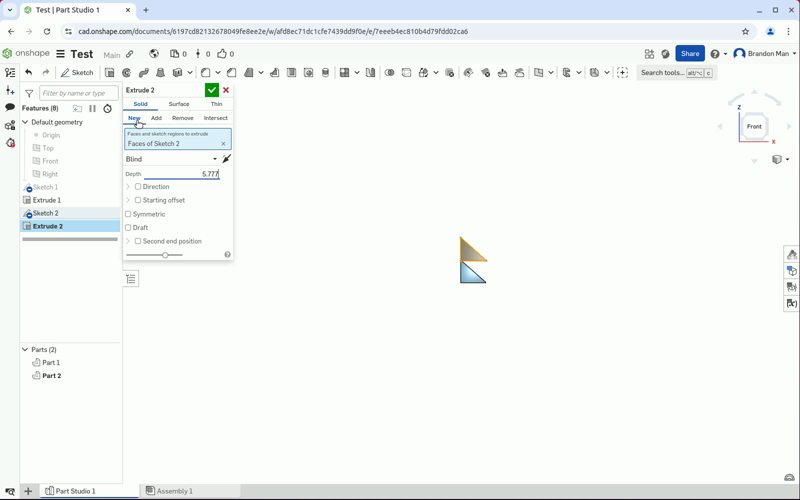
key(enter)
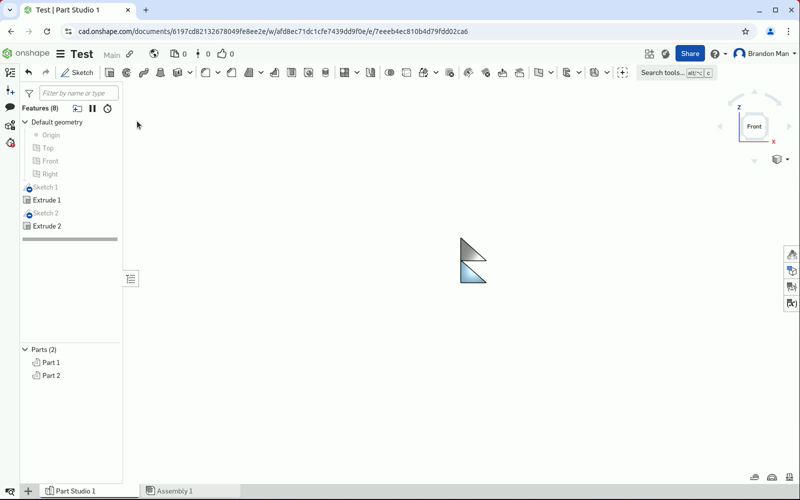
key(shift+h)
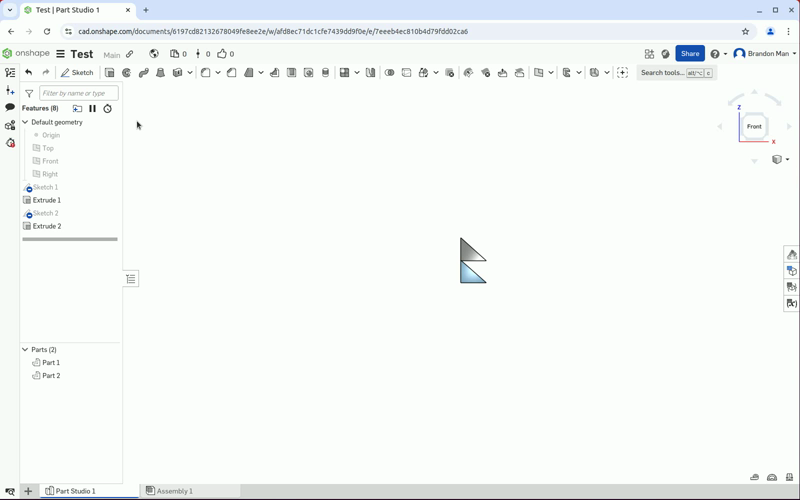
key(shift+h)
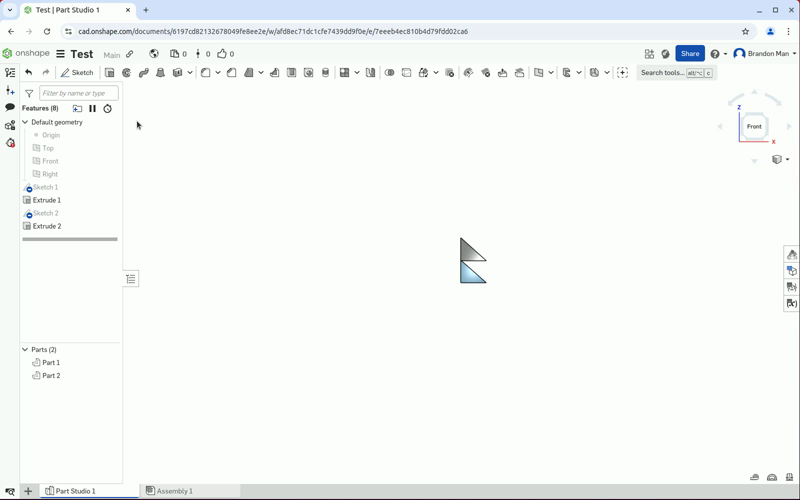
mouse_move(73, 189)
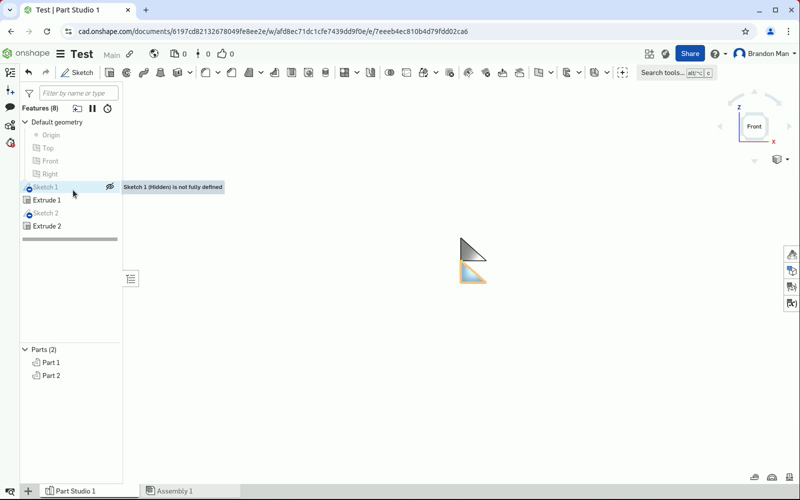
click(73, 189)
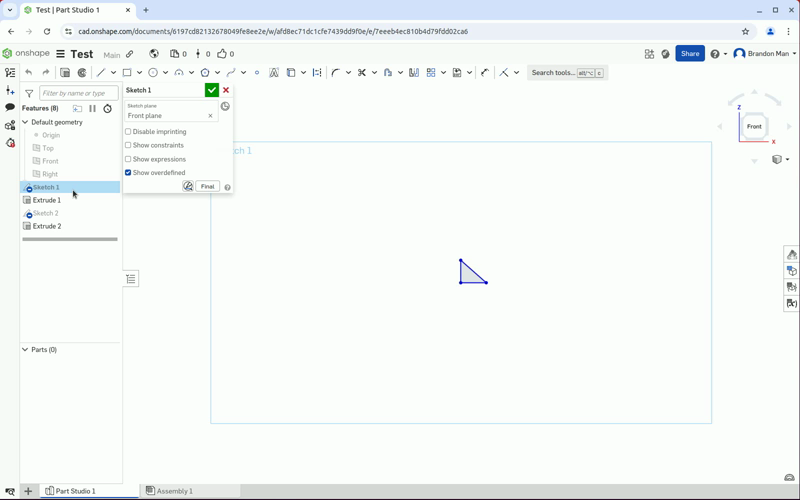
mouse_move(229, 92)
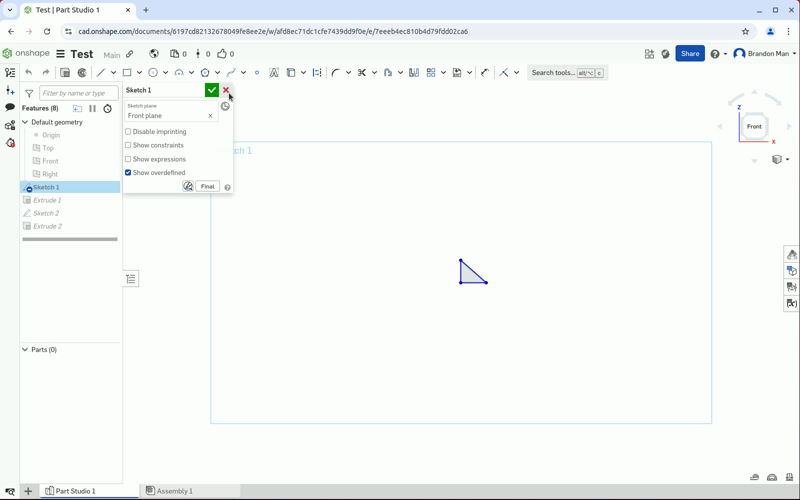
click(229, 92)
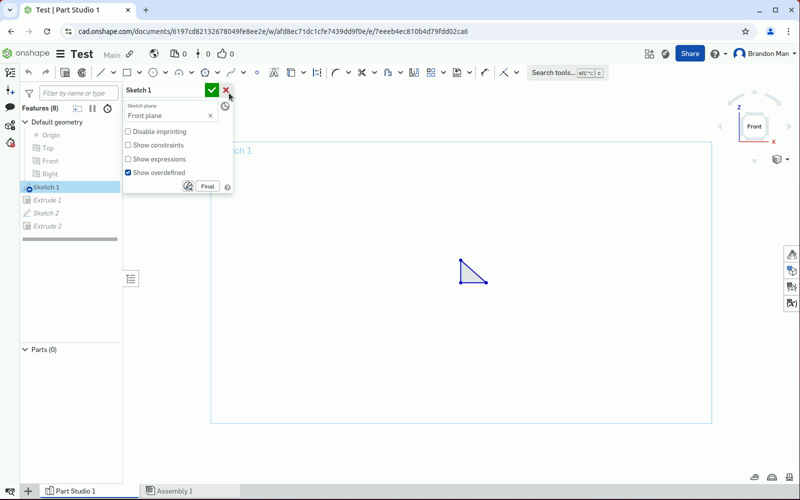
key(shift+s)
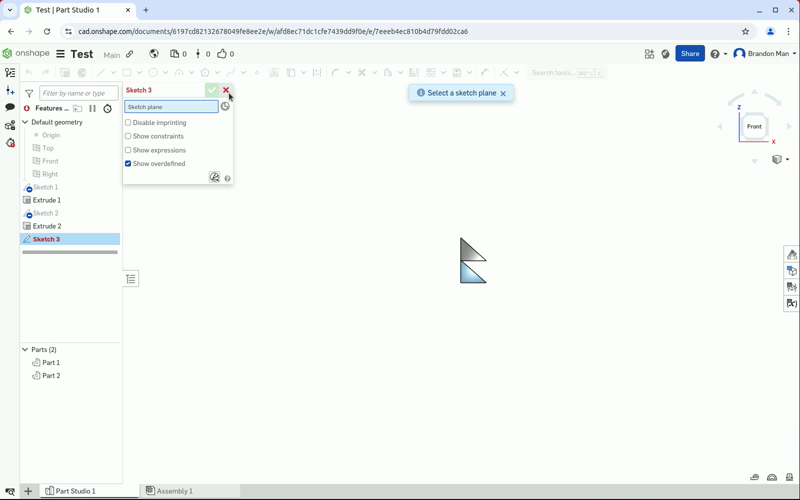
mouse_move(73, 163)
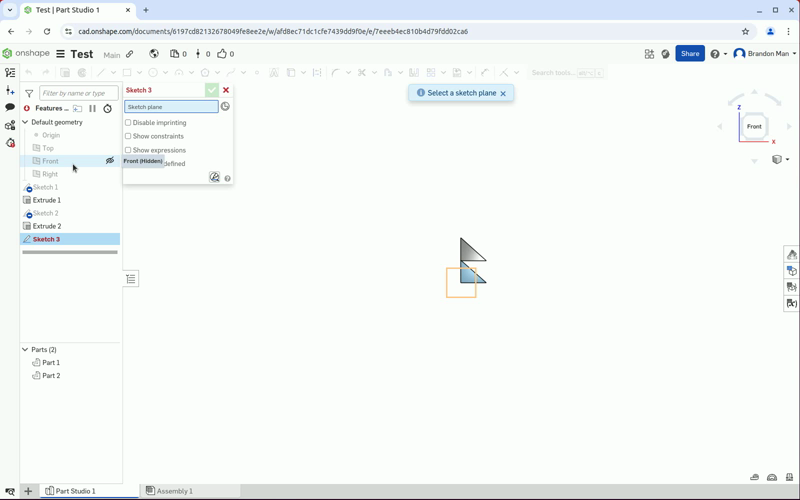
click(73, 163)
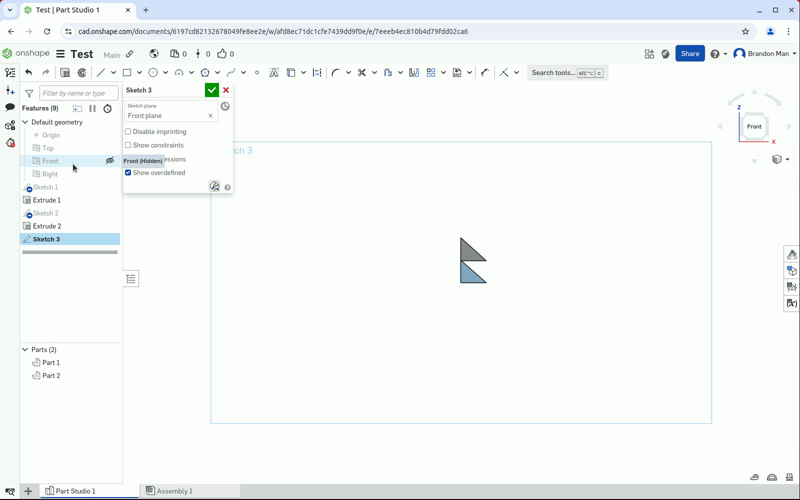
mouse_move(73, 352)
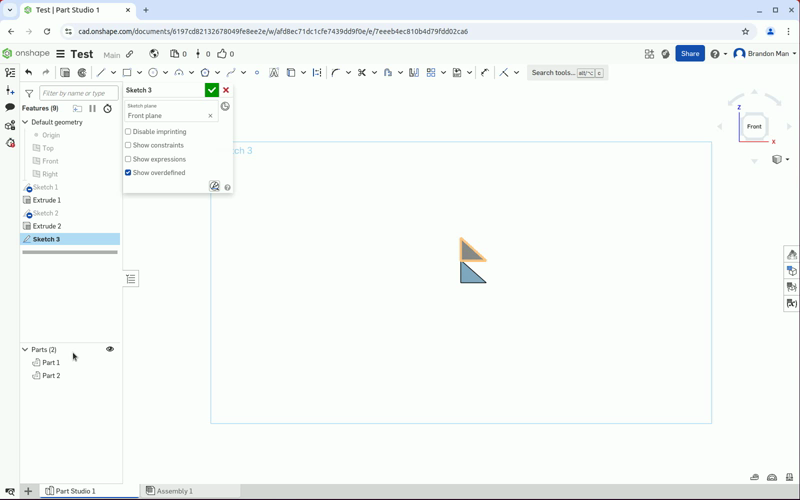
key(y)
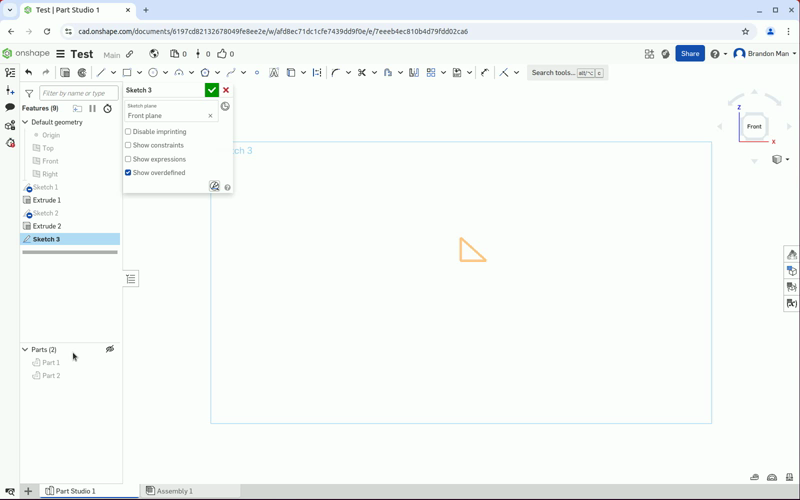
key(l)
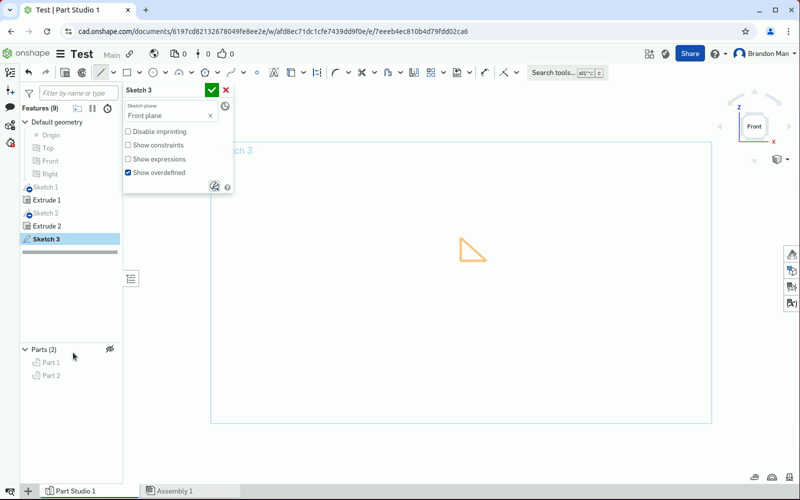
key_down(shift)
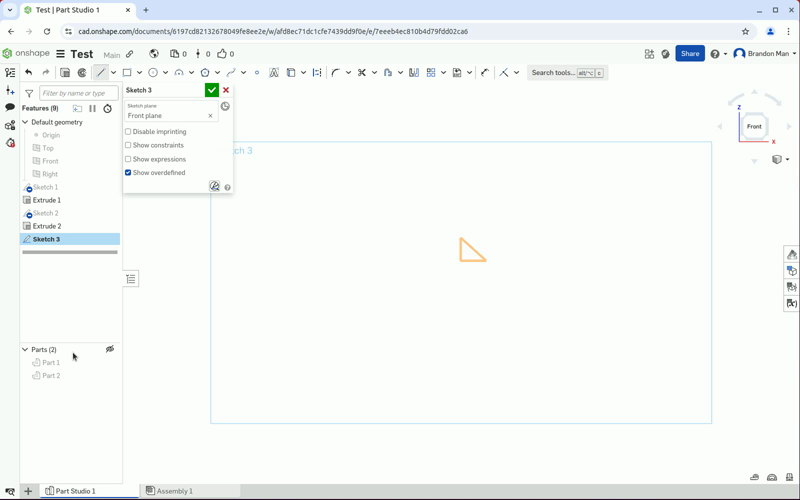
mouse_move(460, 238)
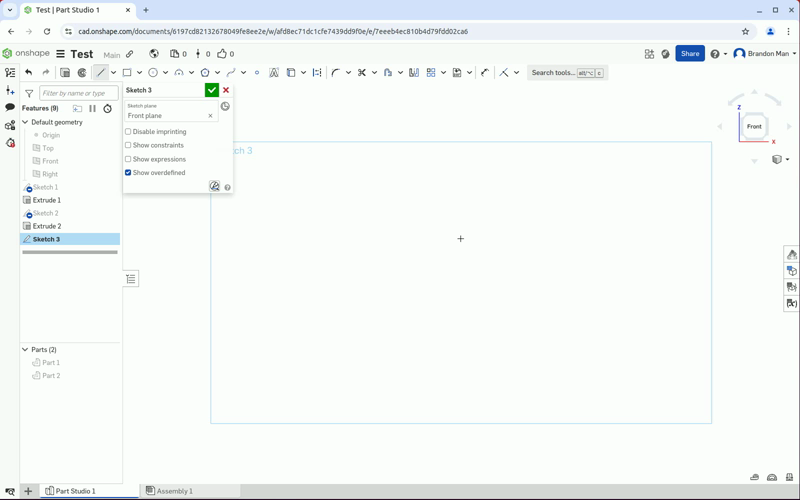
click(460, 238)
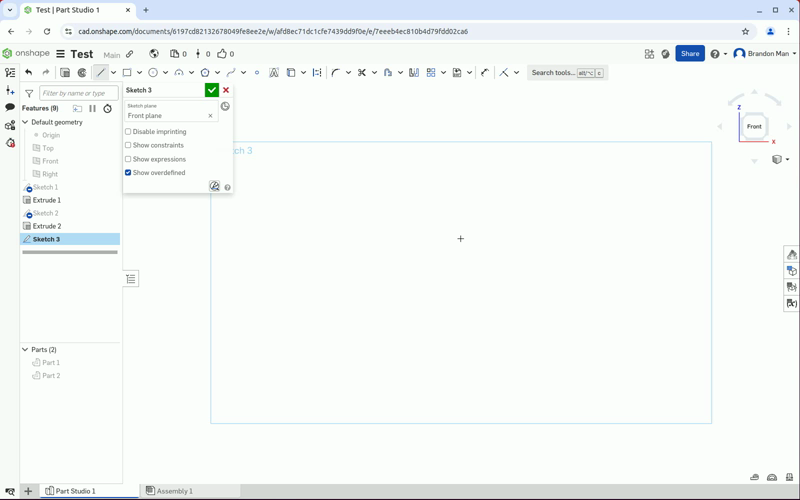
key_up(shift)
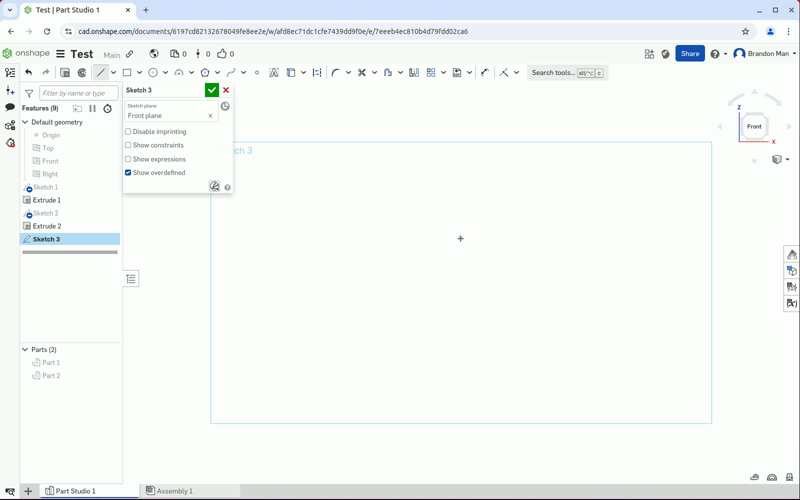
key_down(shift)
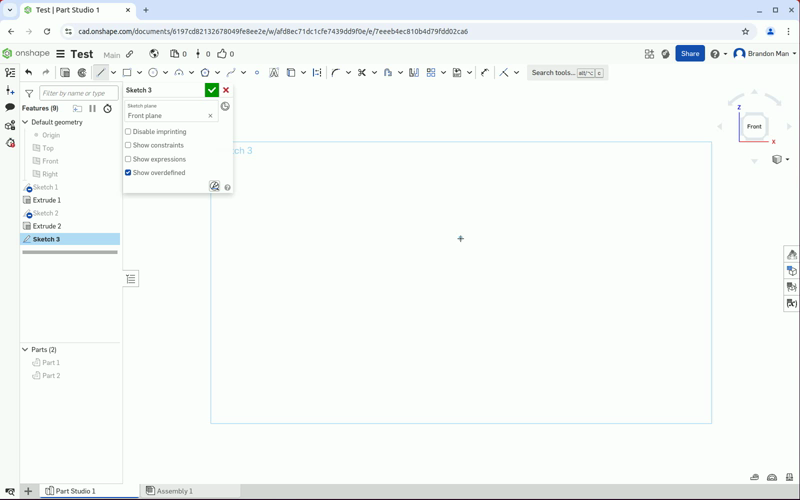
mouse_move(490, 238)
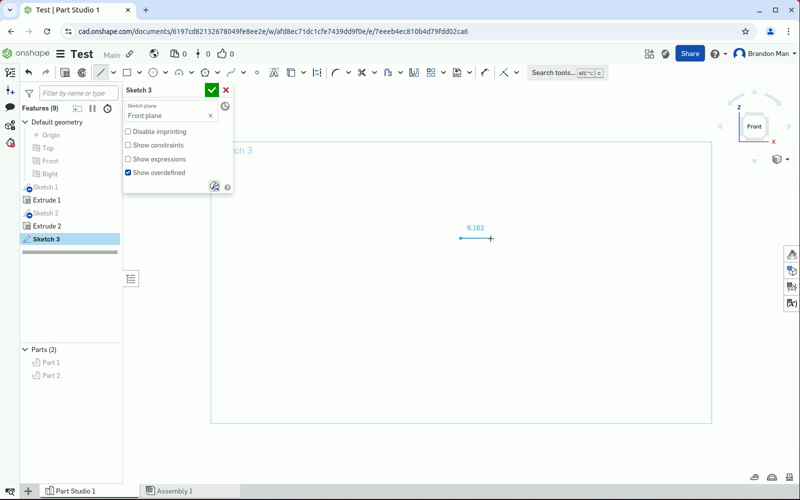
mouse_move(486, 238)
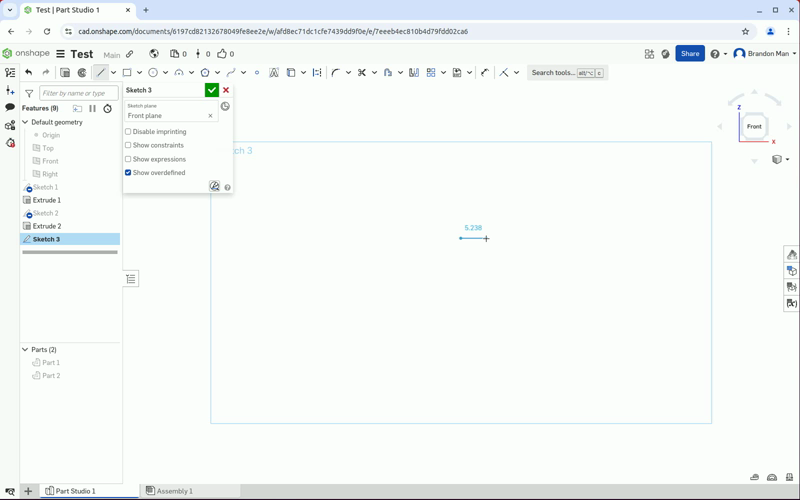
click(486, 238)
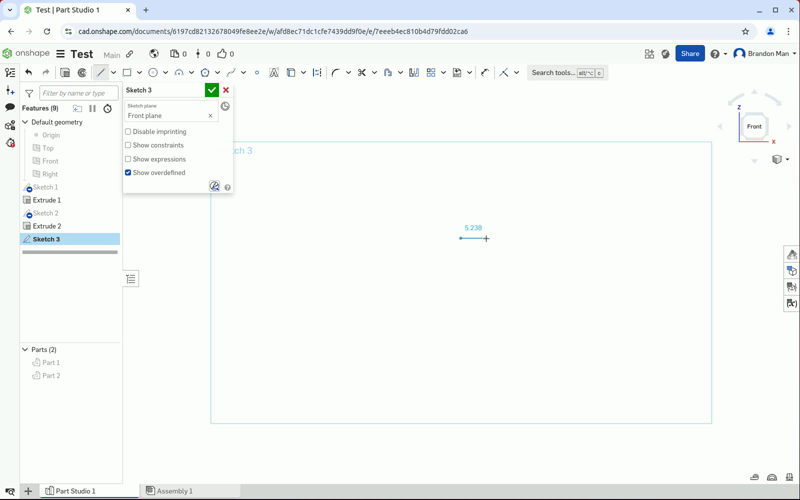
key_up(shift)
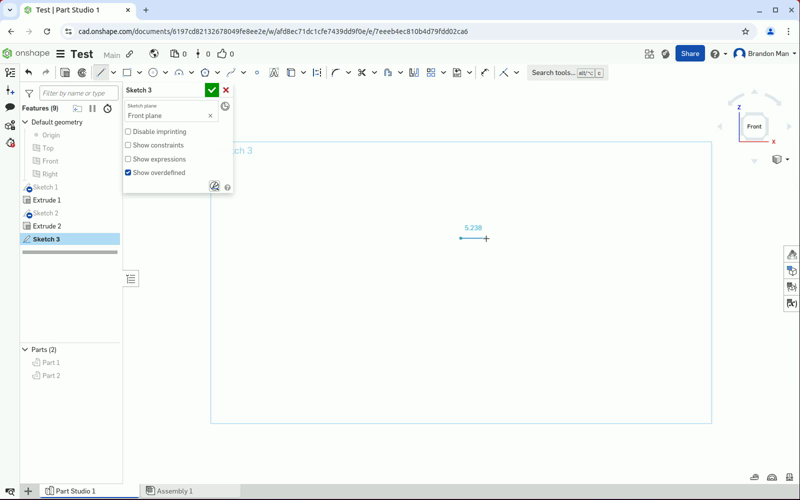
key_down(shift)
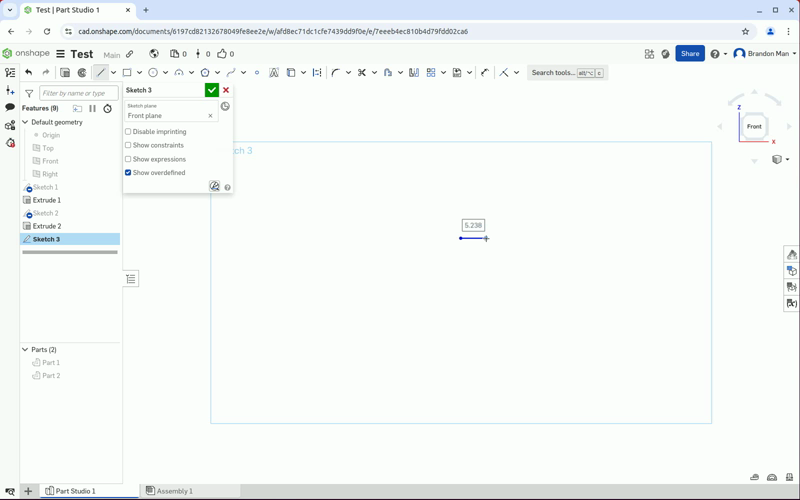
mouse_move(516, 238)
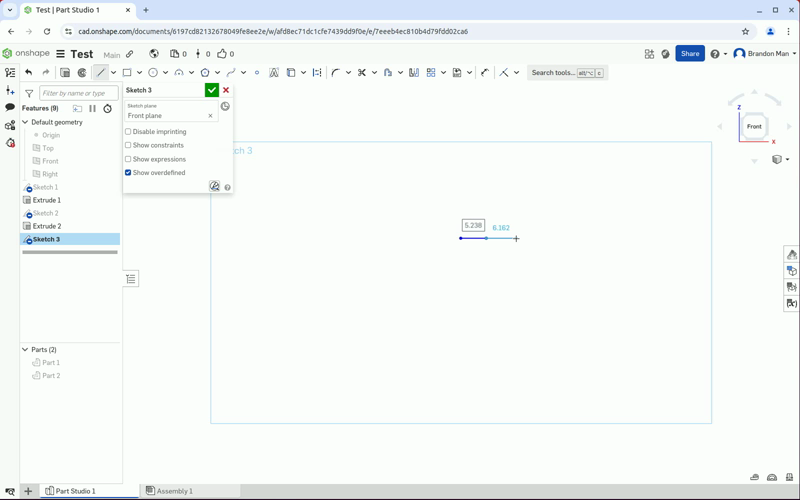
mouse_move(460, 215)
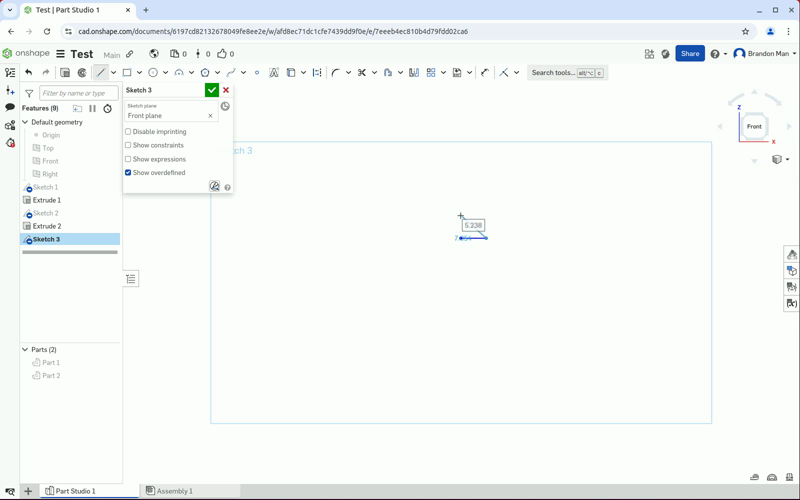
click(460, 215)
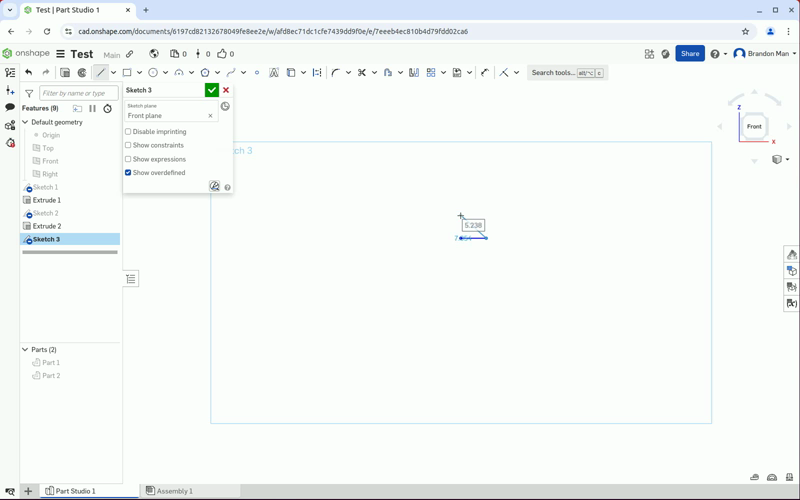
key_up(shift)
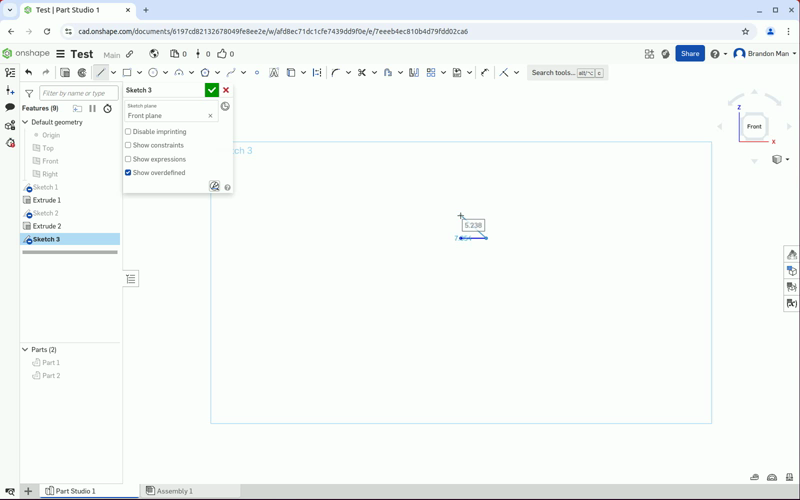
mouse_move(490, 215)
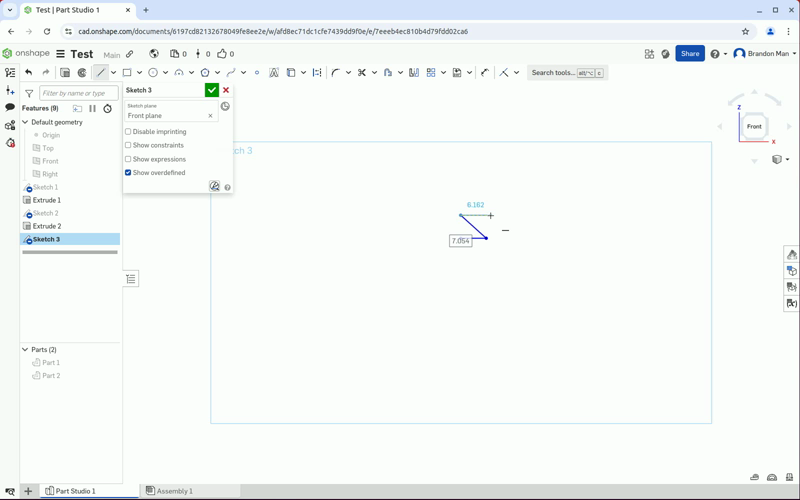
key_down(shift)
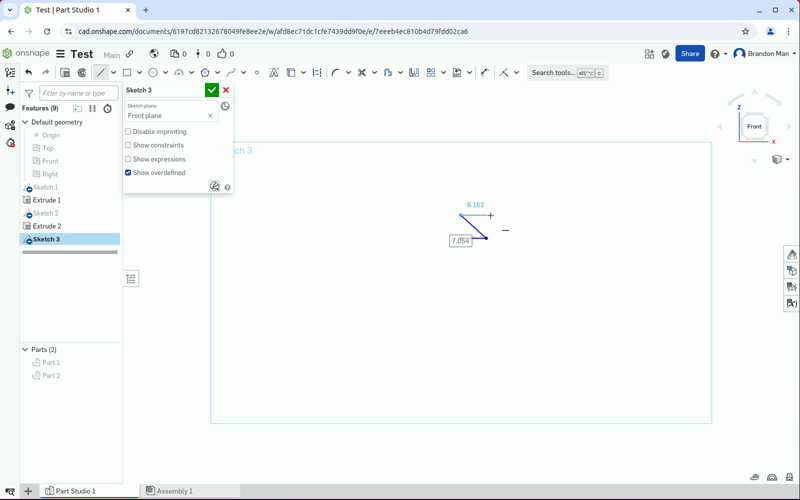
mouse_move(460, 238)
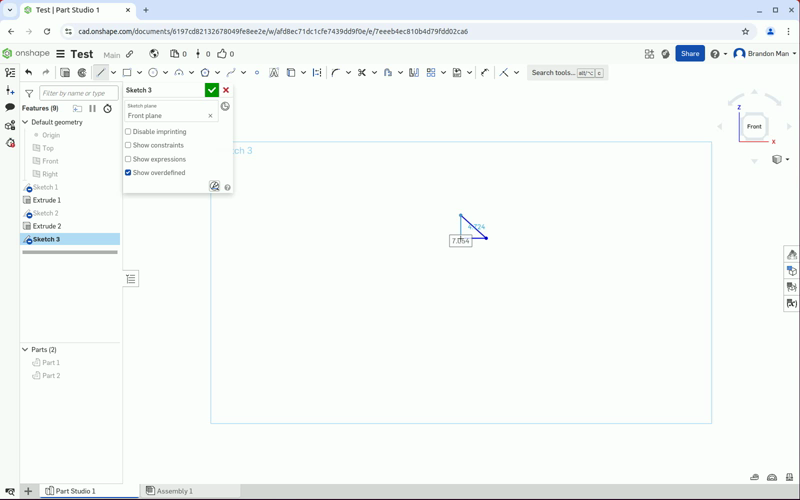
key_up(shift)
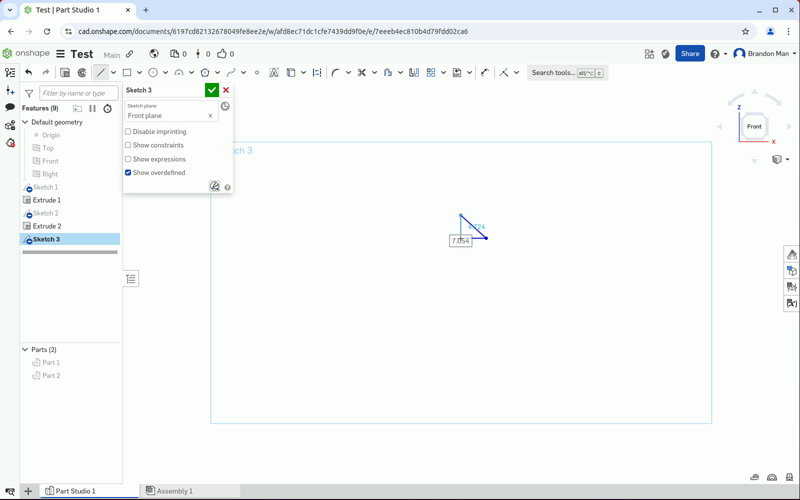
click(460, 238)
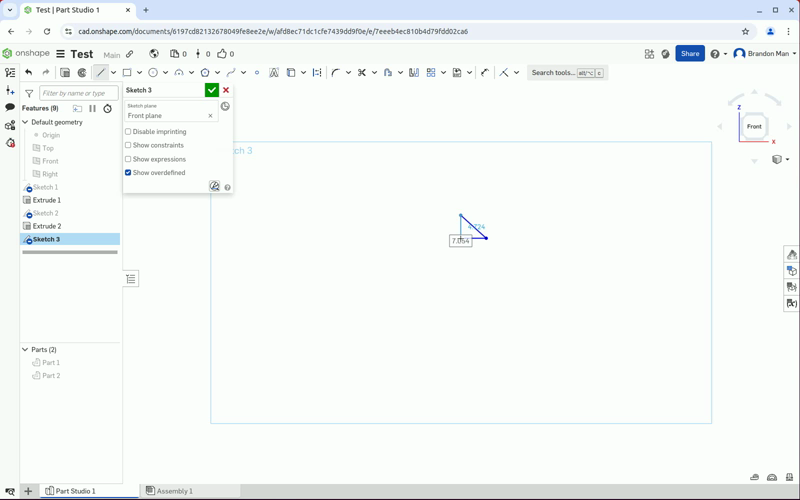
key(esc)
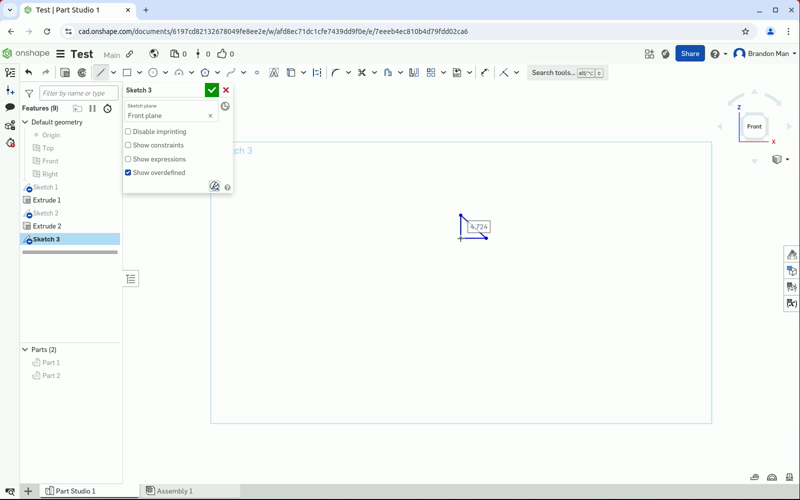
mouse_move(478, 233)
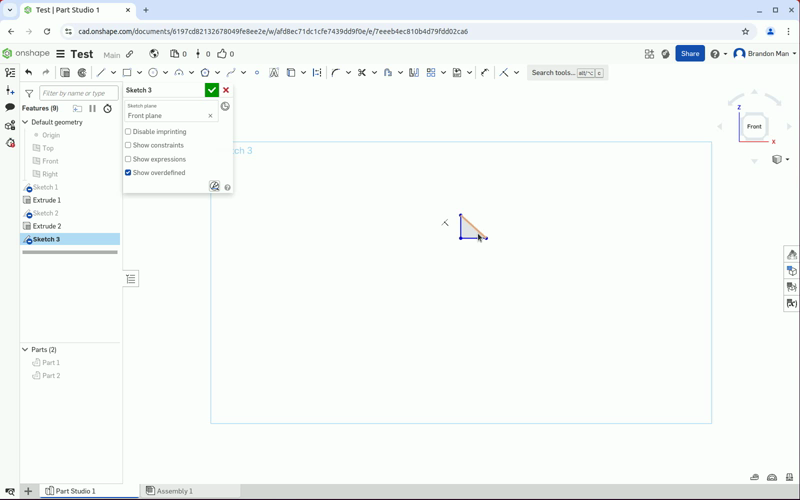
scroll(6)
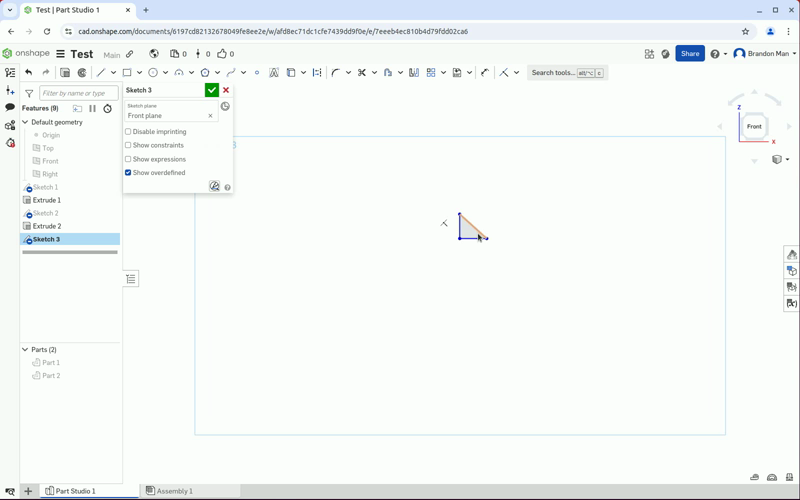
scroll(6)
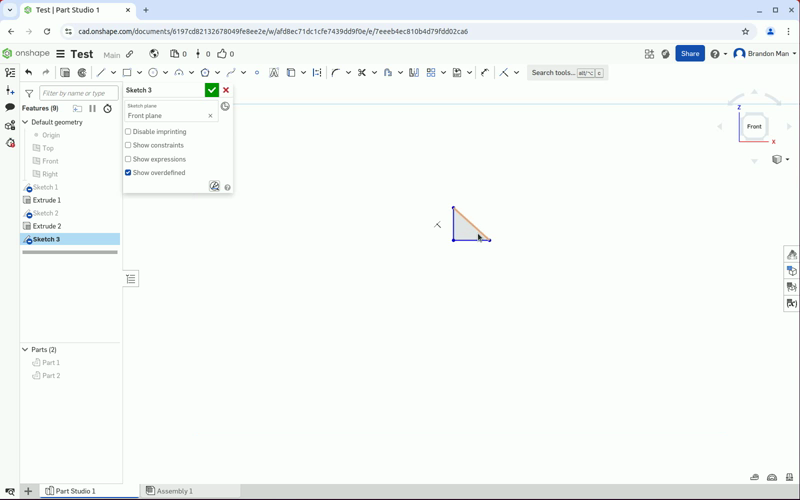
scroll(6)
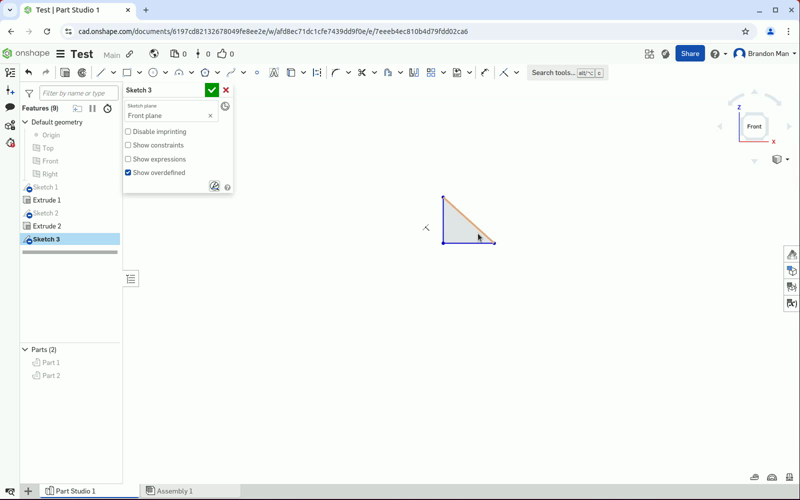
scroll(6)
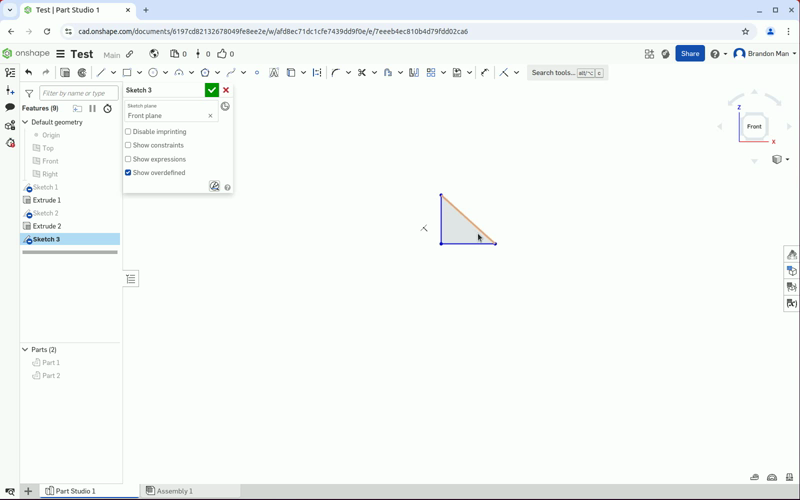
scroll(6)
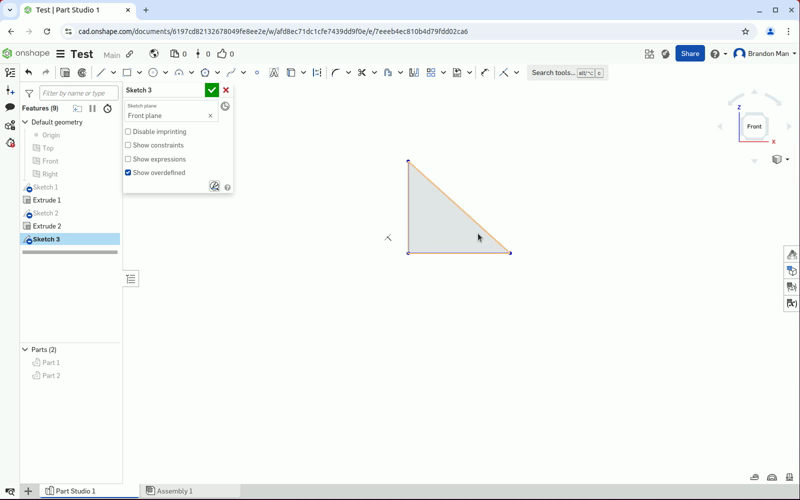
scroll(6)
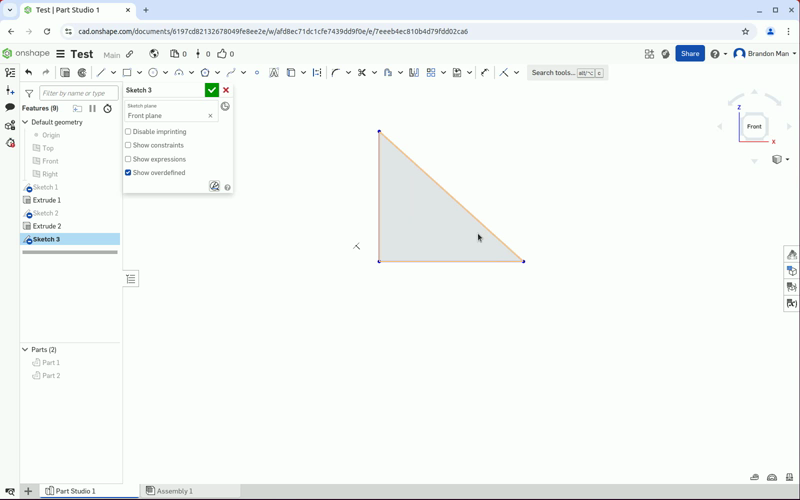
scroll(6)
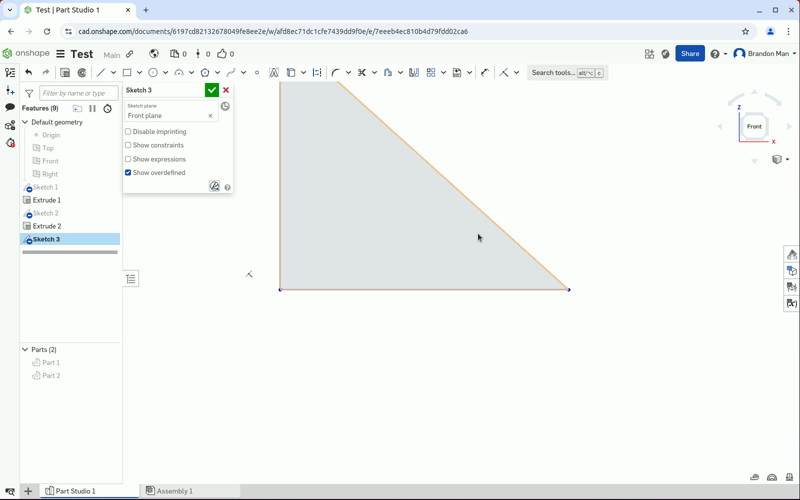
click(478, 233)
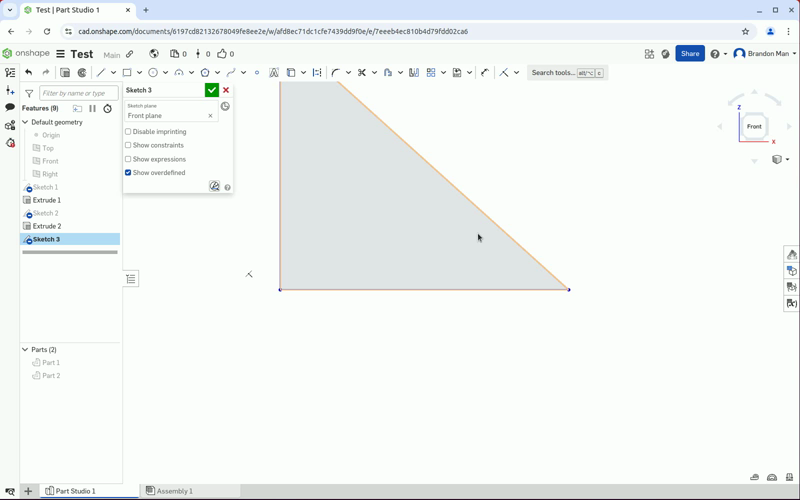
scroll(-6)
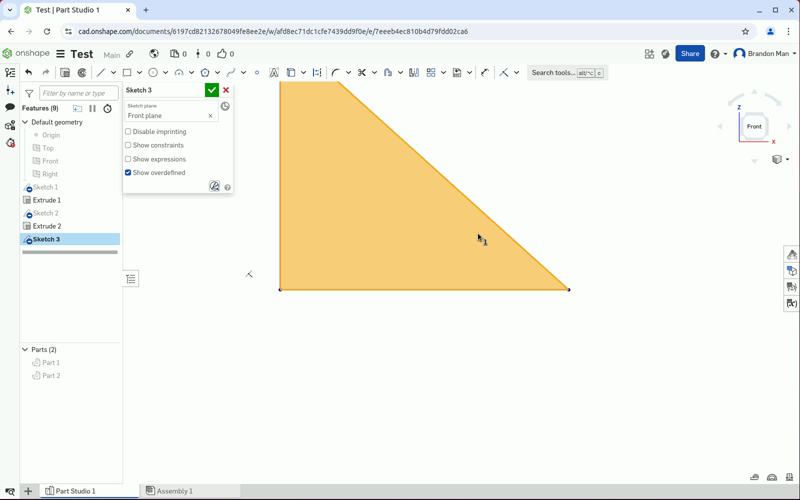
scroll(-6)
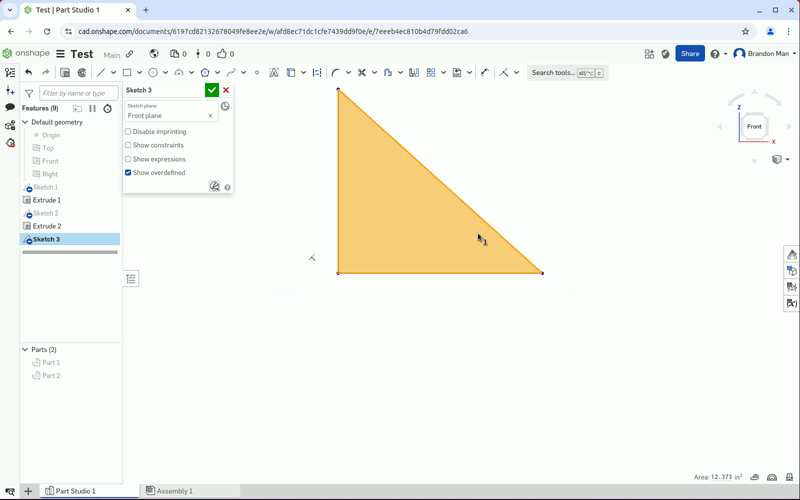
scroll(-6)
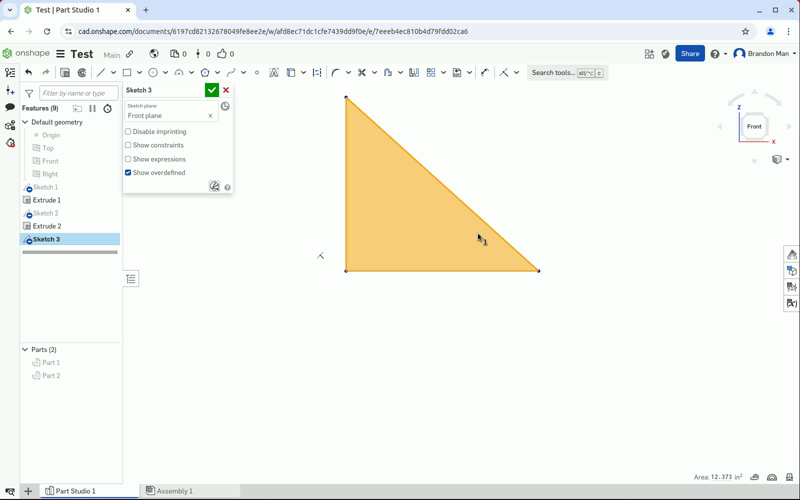
scroll(-6)
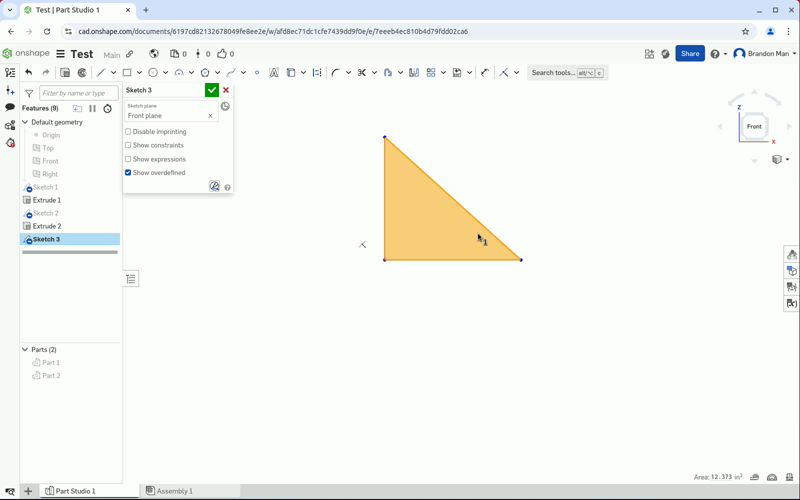
scroll(-6)
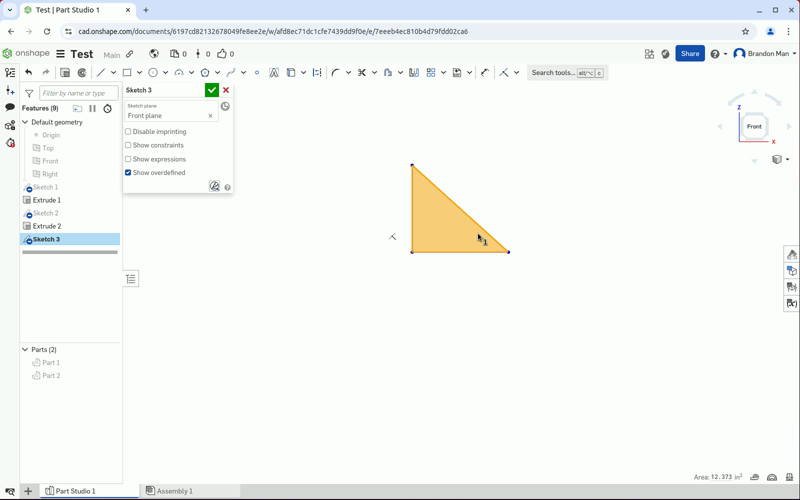
scroll(-6)
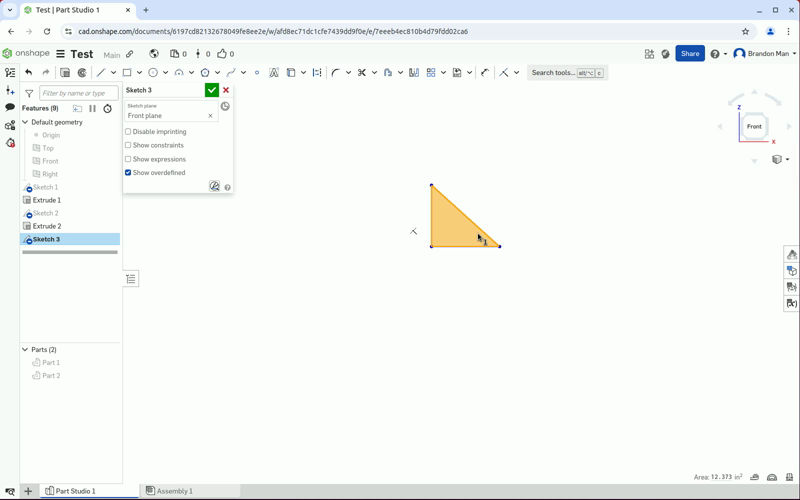
scroll(-6)
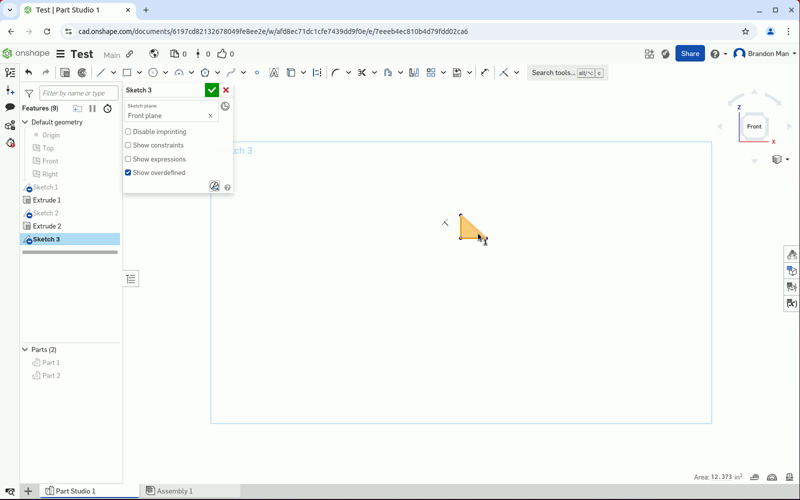
mouse_move(73, 352)
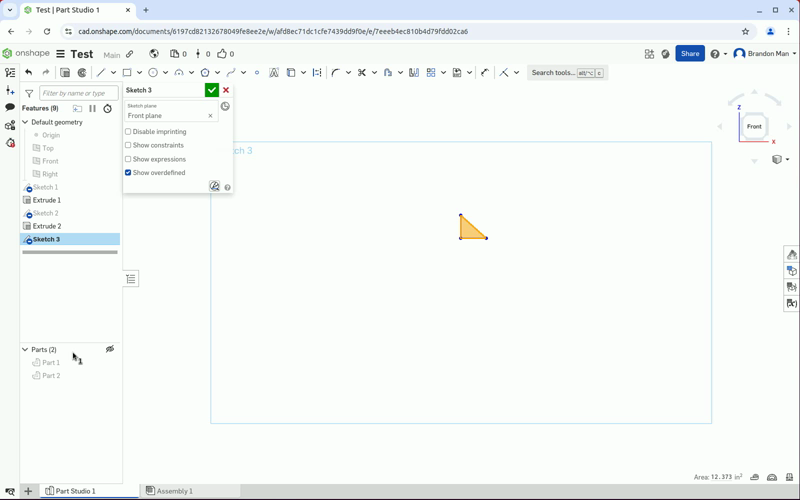
key(shift+y)
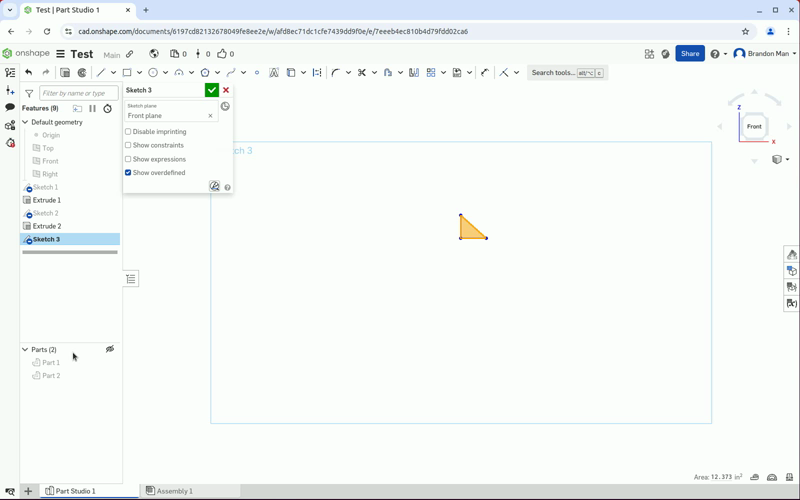
key(shift+e)
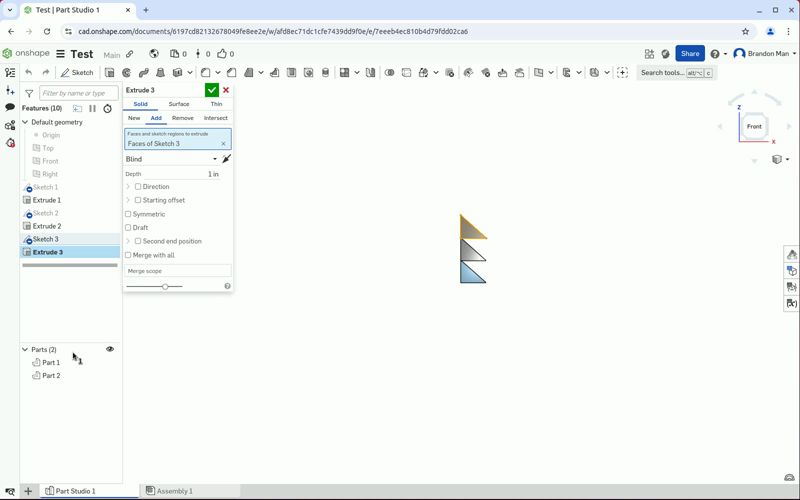
mouse_move(143, 106)
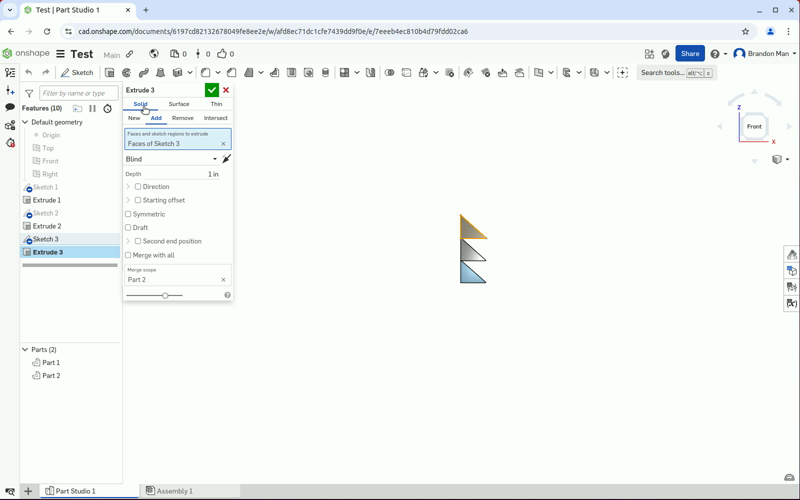
click(143, 106)
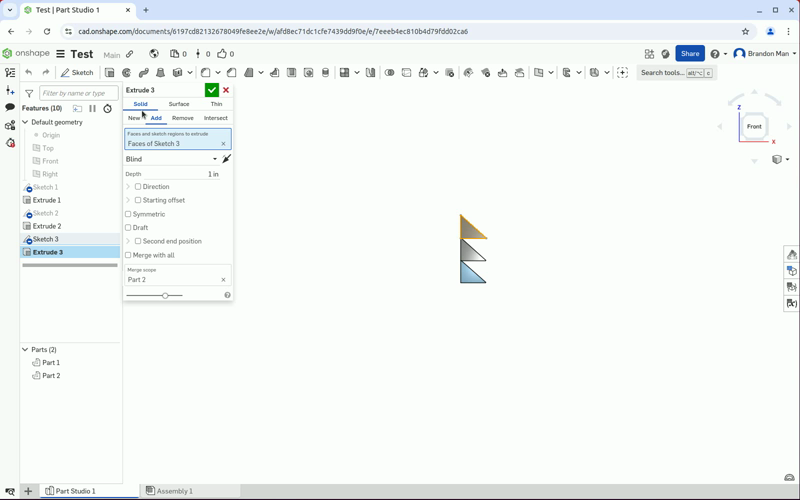
mouse_move(137, 120)
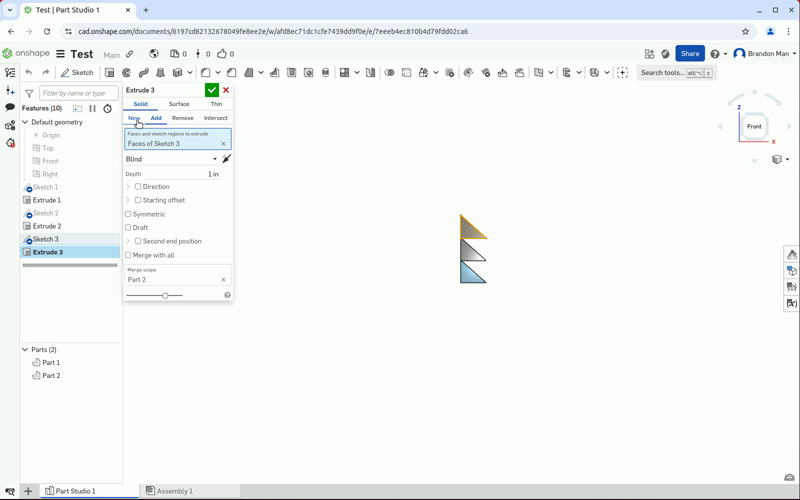
click(137, 120)
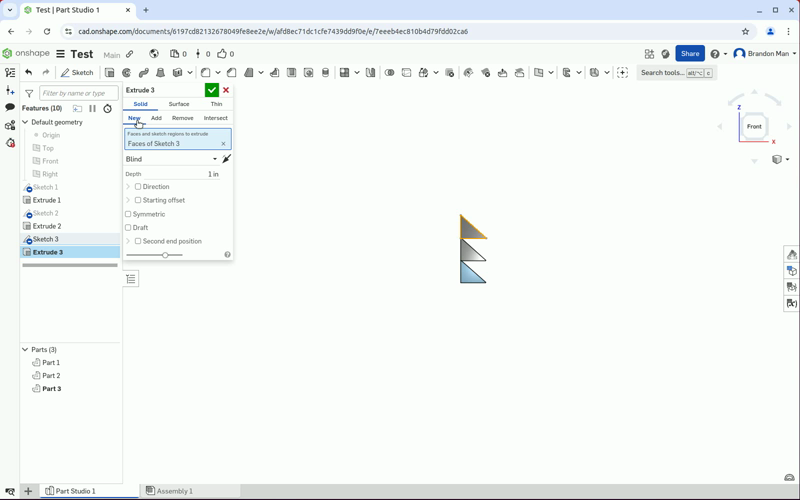
key(tab, 4)
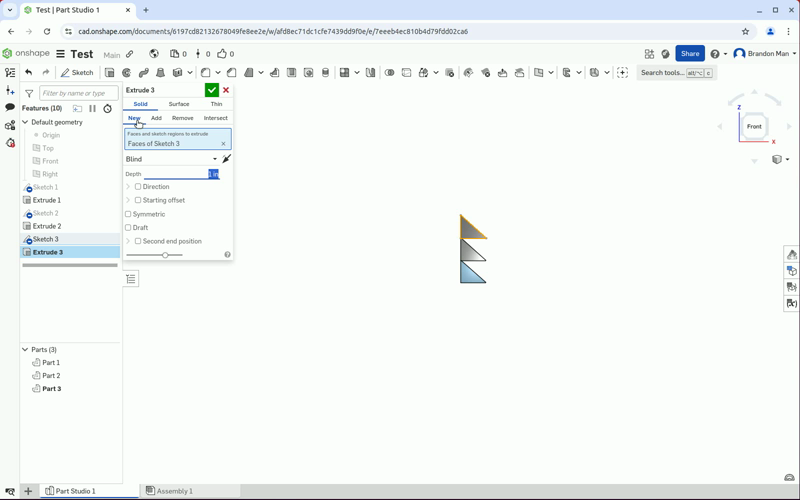
text(5.777)
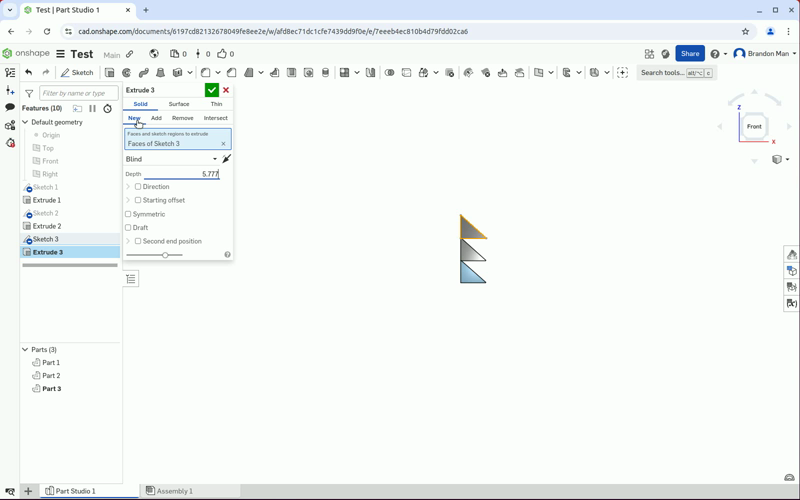
key(enter)
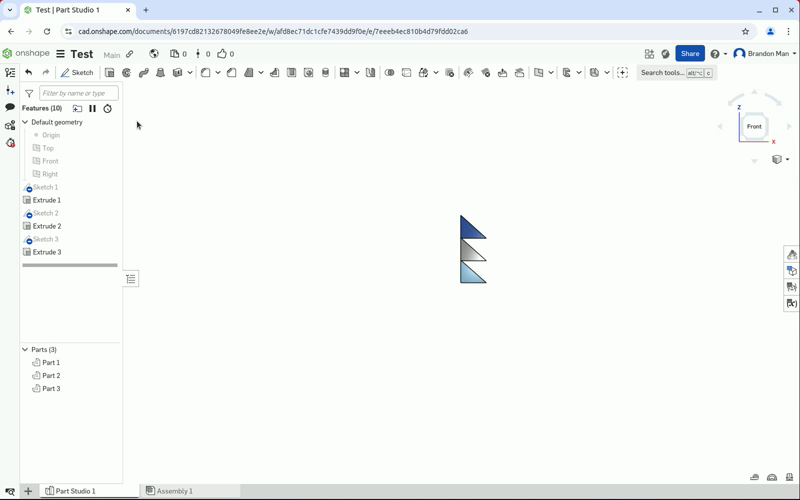
key(shift+h)
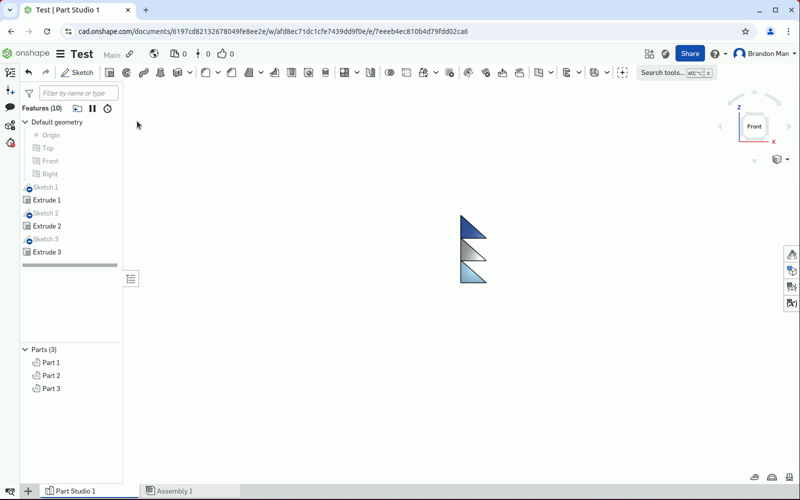
key(shift+h)
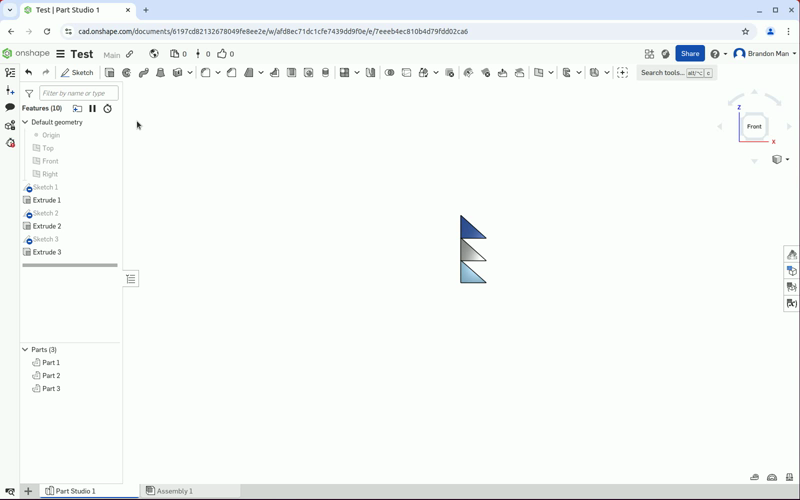
mouse_move(73, 189)
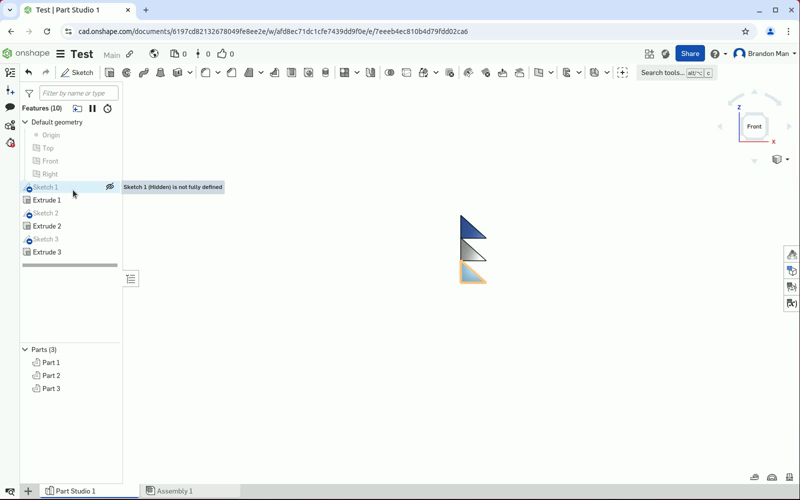
click(73, 189)
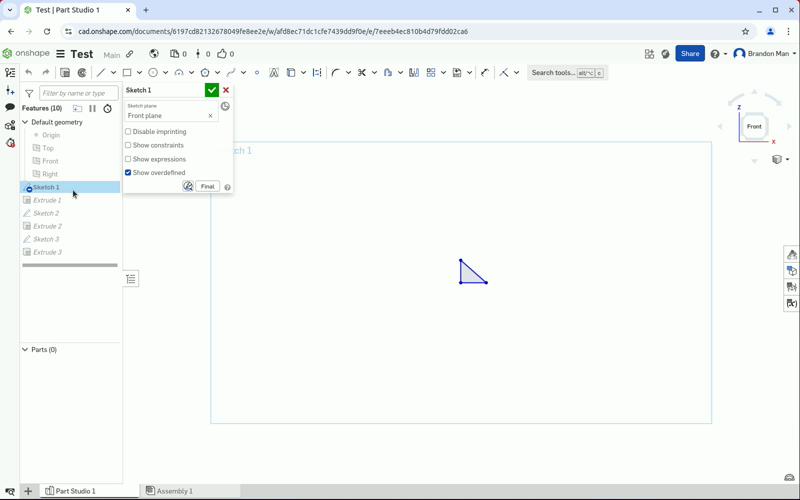
mouse_move(229, 92)
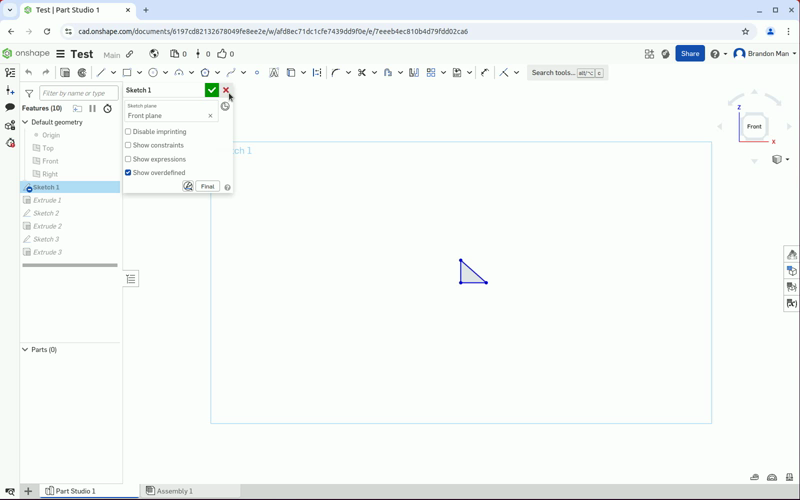
click(229, 92)
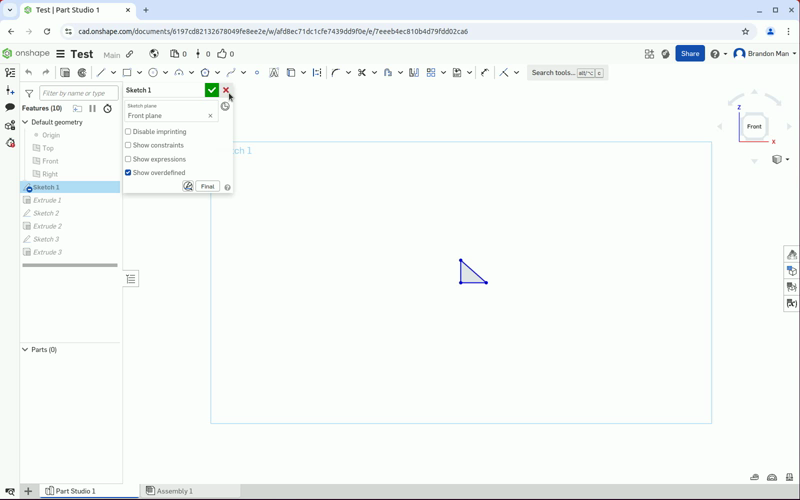
key(shift+s)
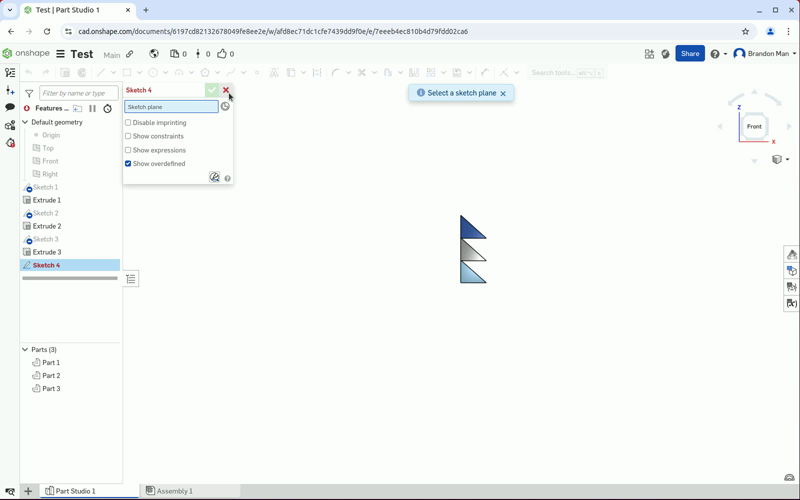
mouse_move(73, 163)
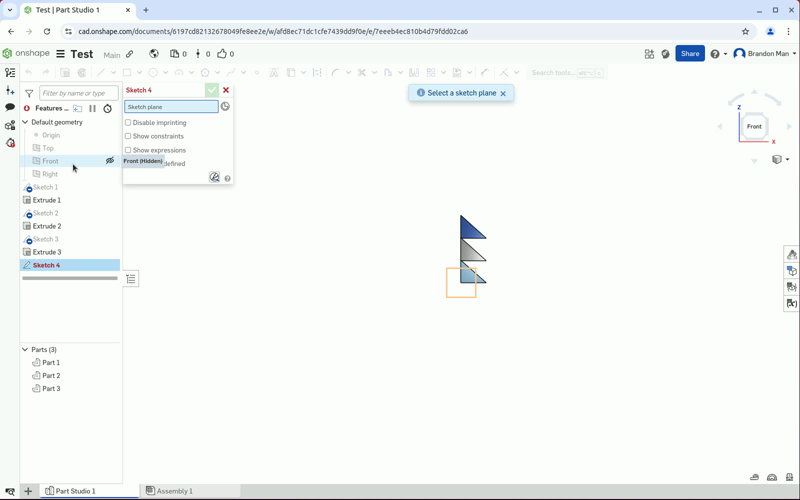
click(73, 163)
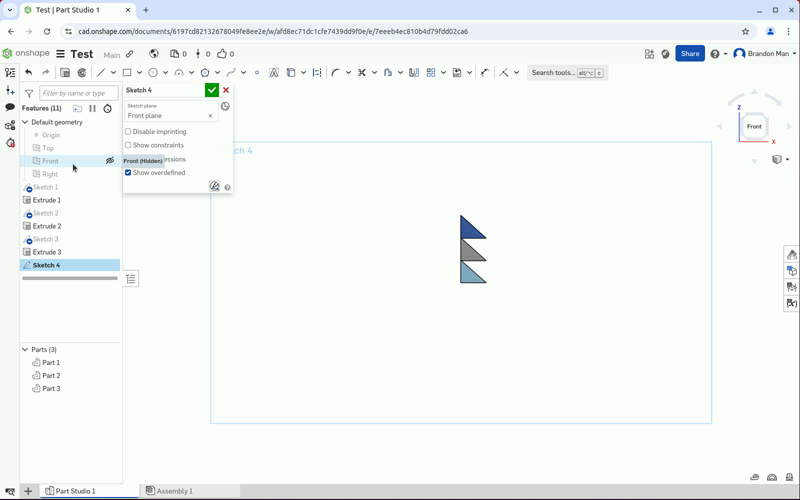
mouse_move(73, 352)
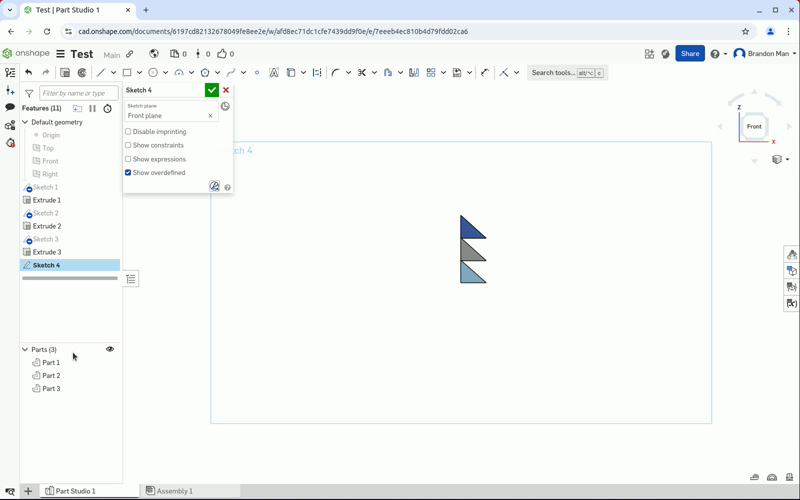
key(y)
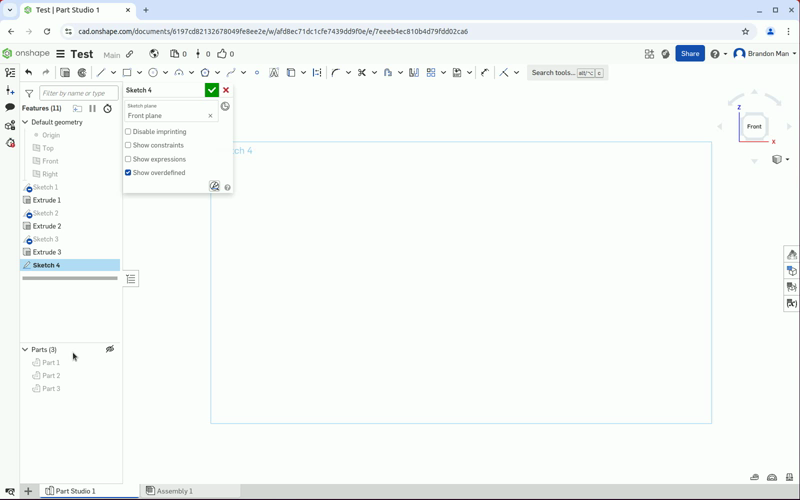
key(l)
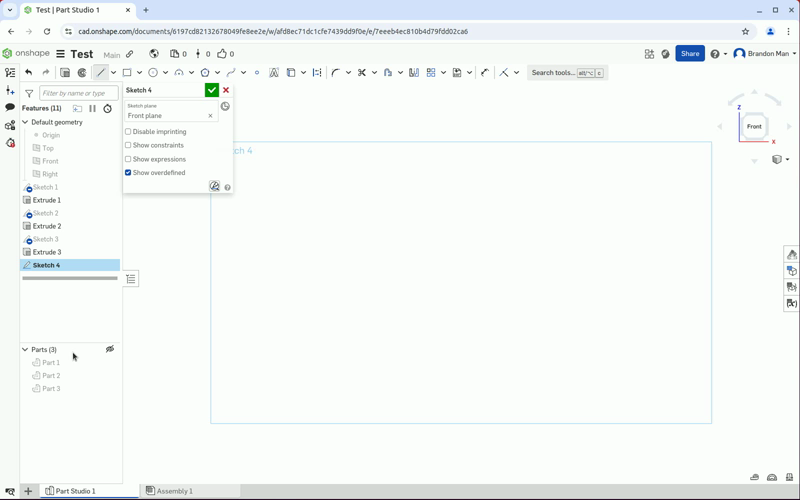
key_down(shift)
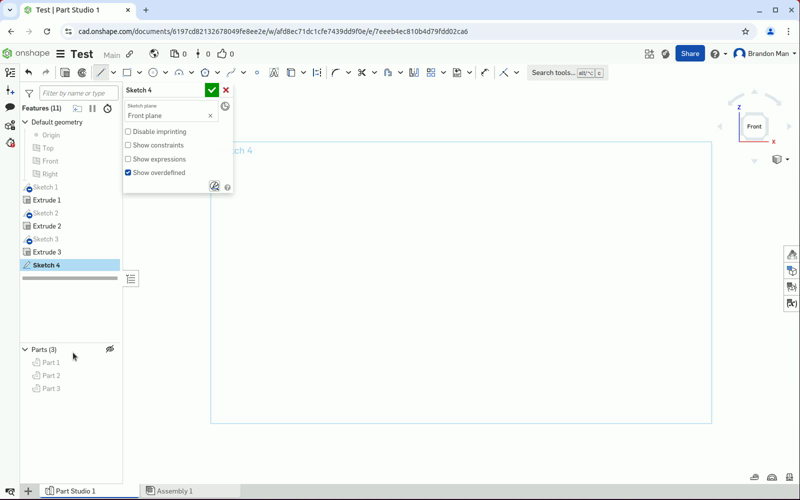
mouse_move(460, 215)
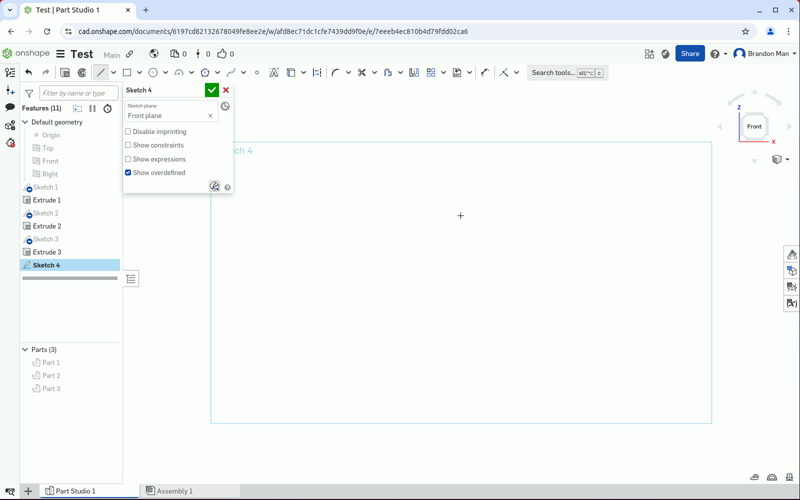
click(460, 215)
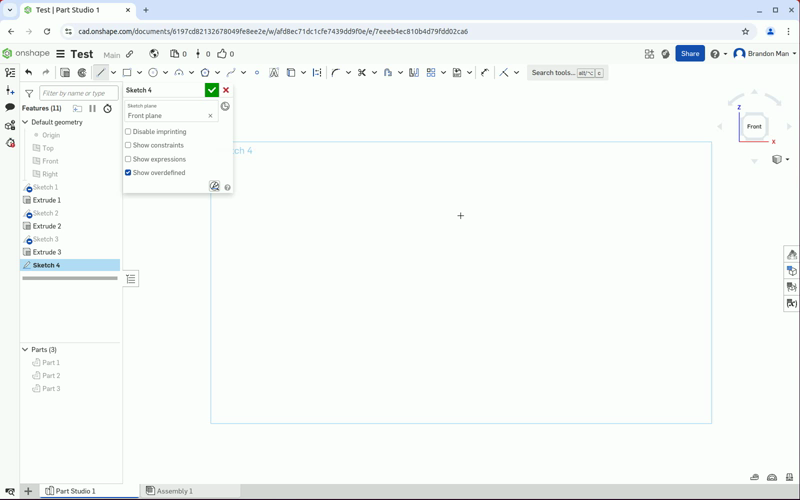
key_up(shift)
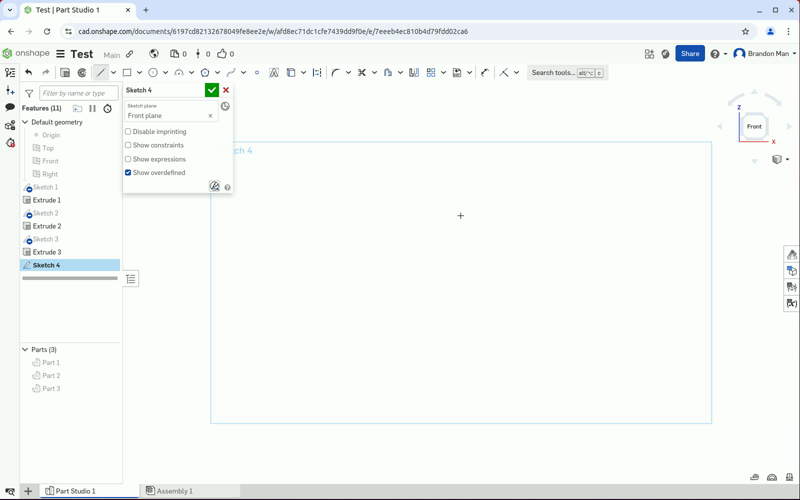
key_down(shift)
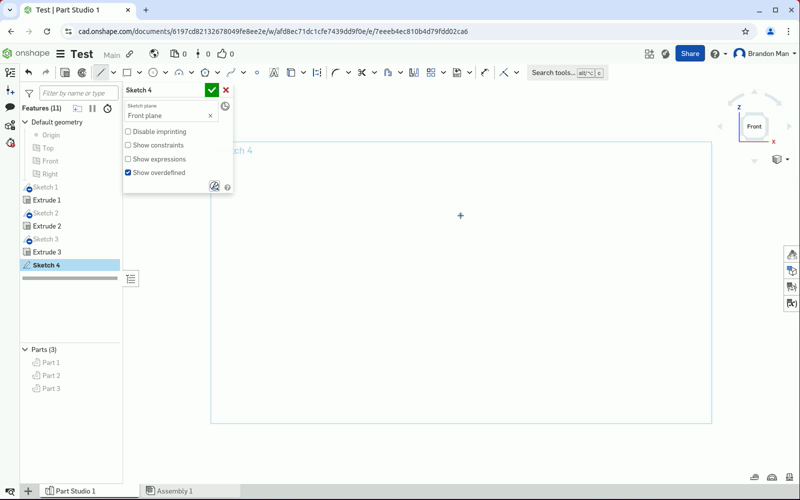
mouse_move(490, 215)
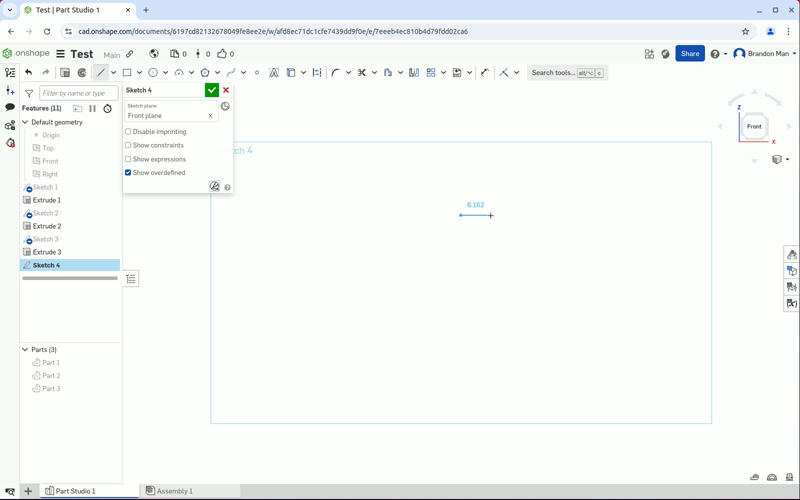
mouse_move(486, 215)
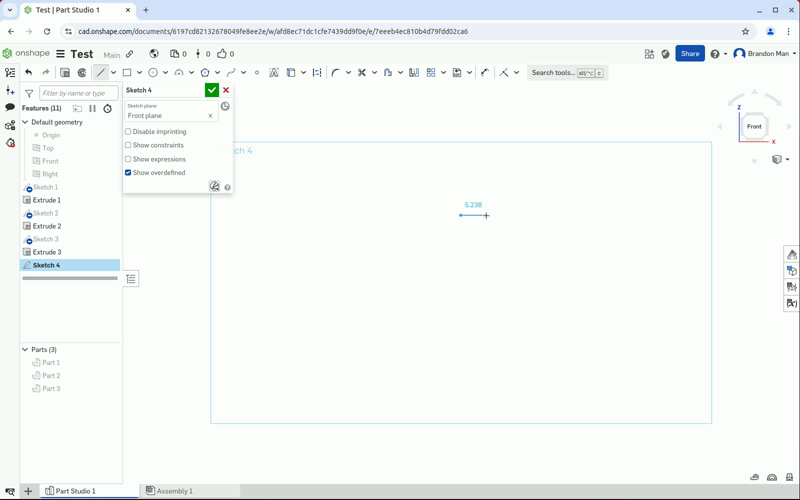
click(486, 215)
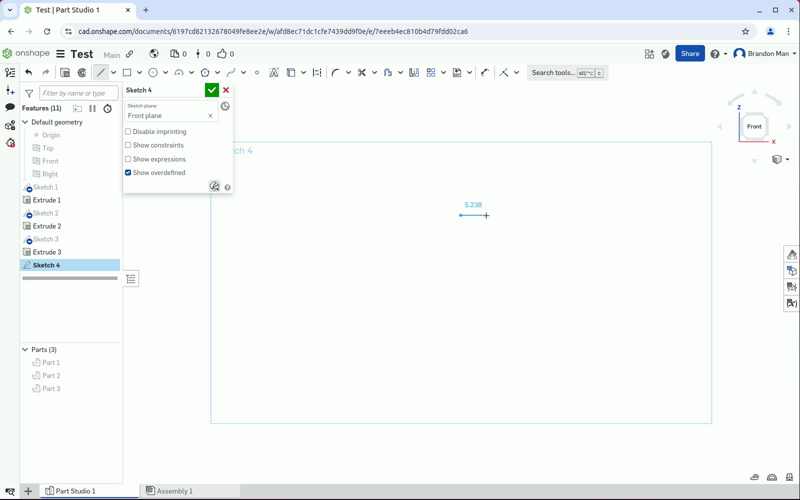
key_up(shift)
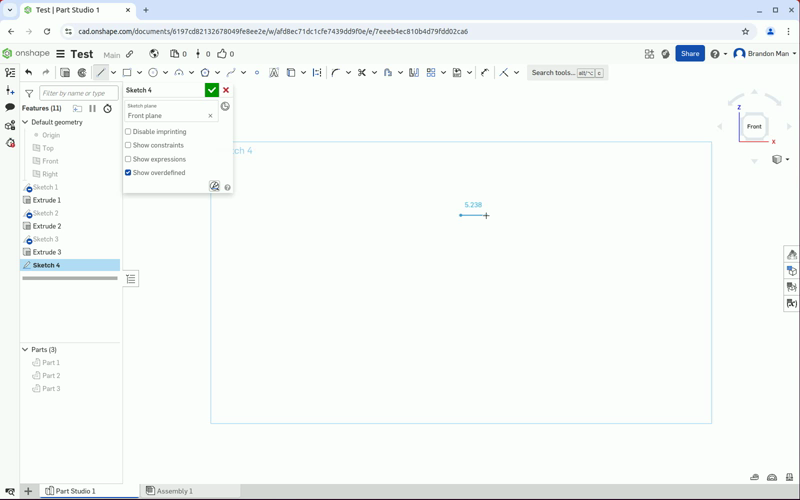
key_down(shift)
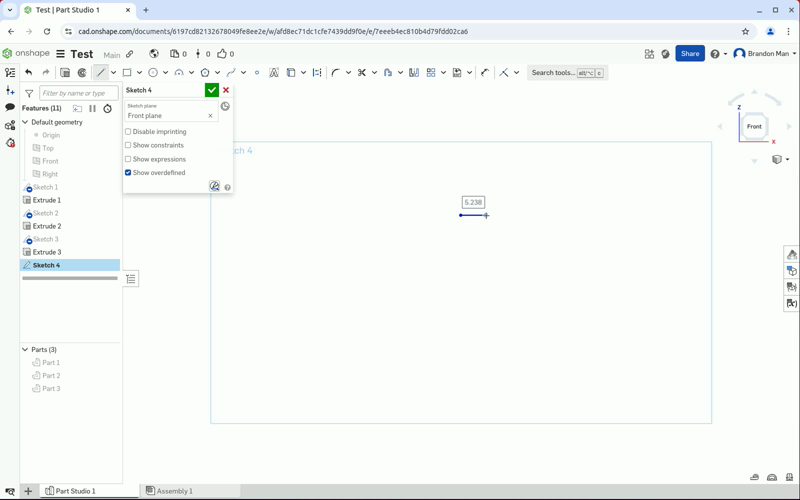
mouse_move(516, 215)
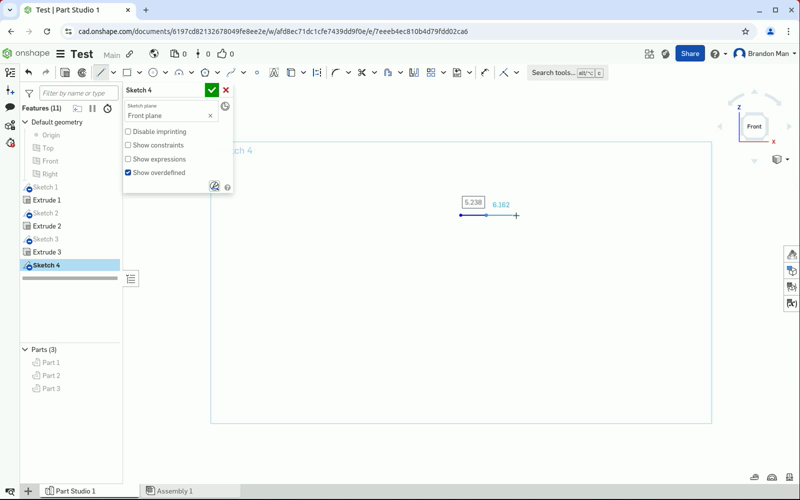
mouse_move(460, 192)
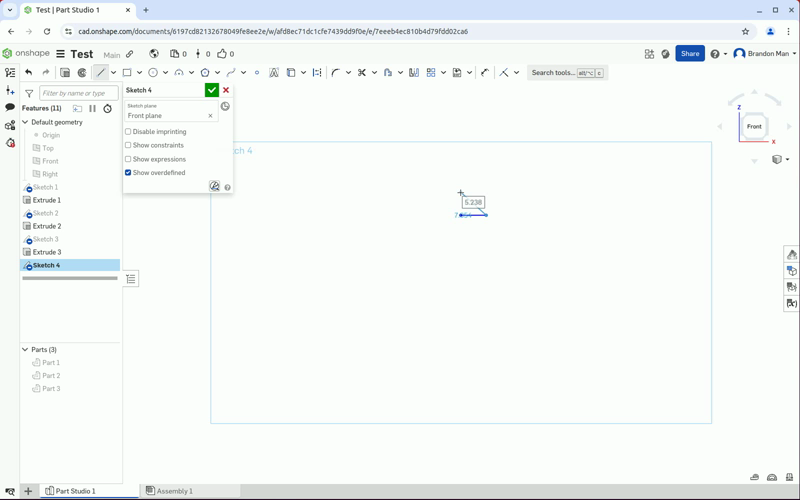
click(460, 192)
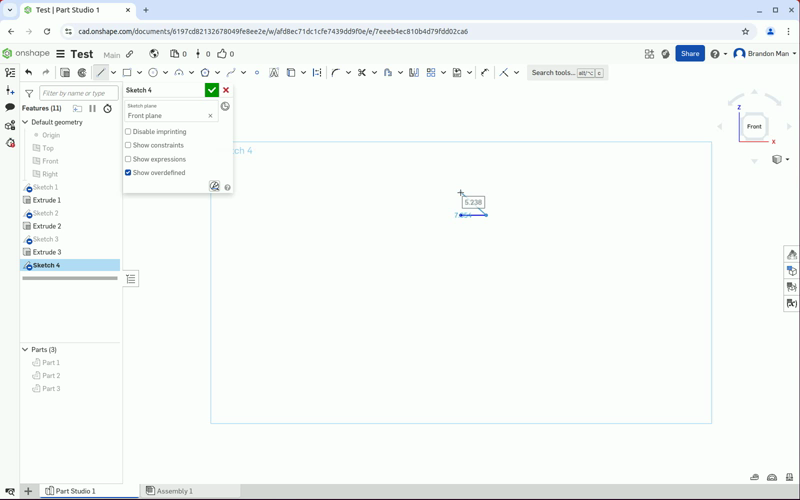
key_up(shift)
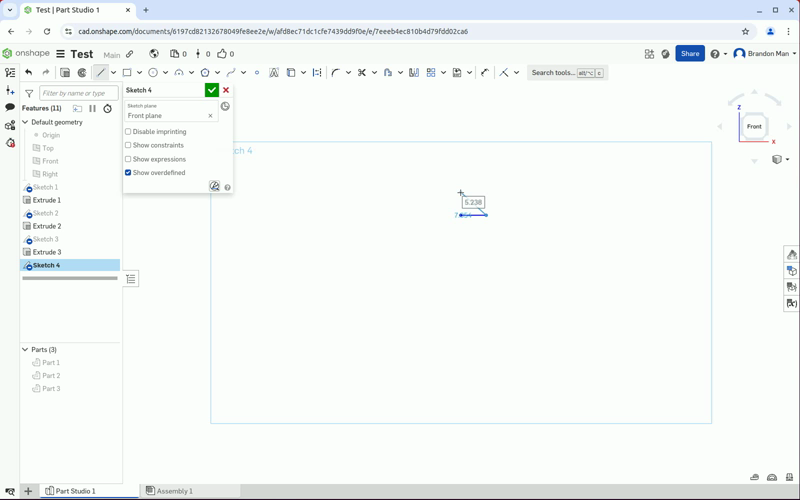
mouse_move(490, 192)
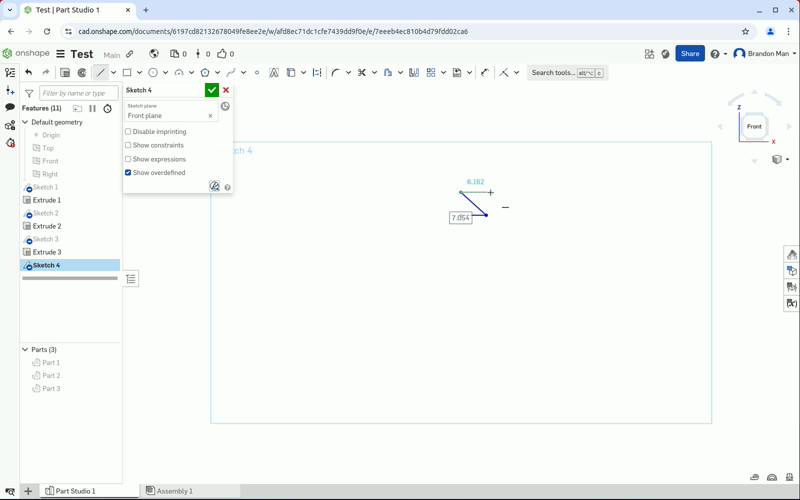
key_down(shift)
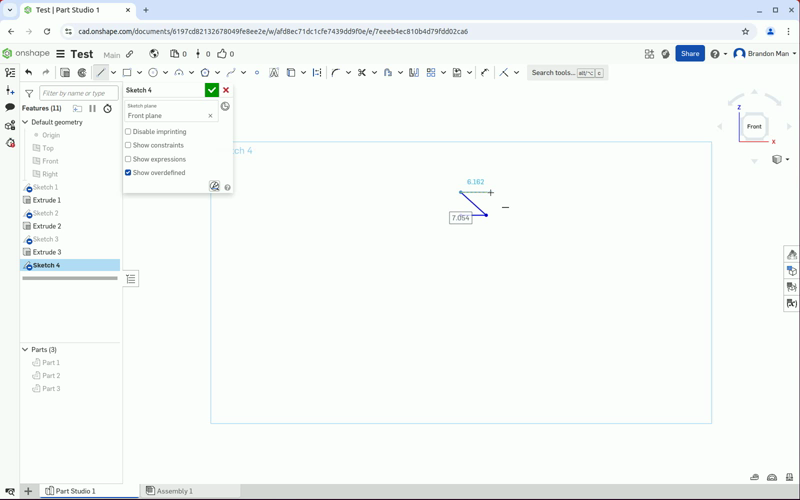
mouse_move(460, 215)
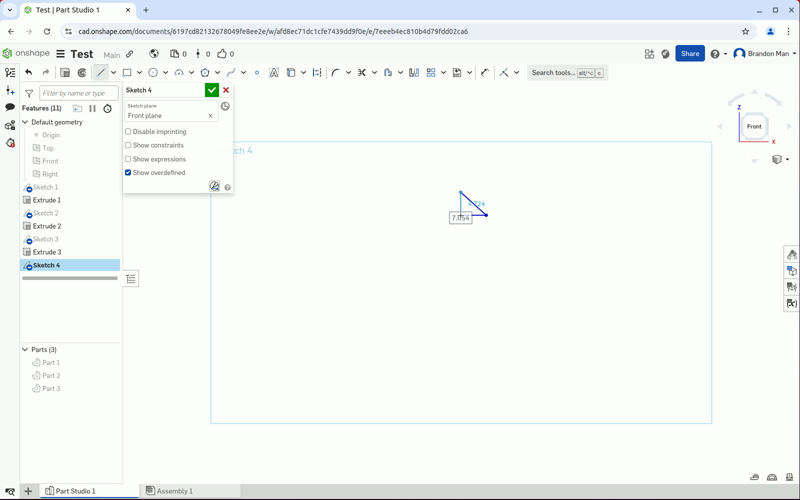
key_up(shift)
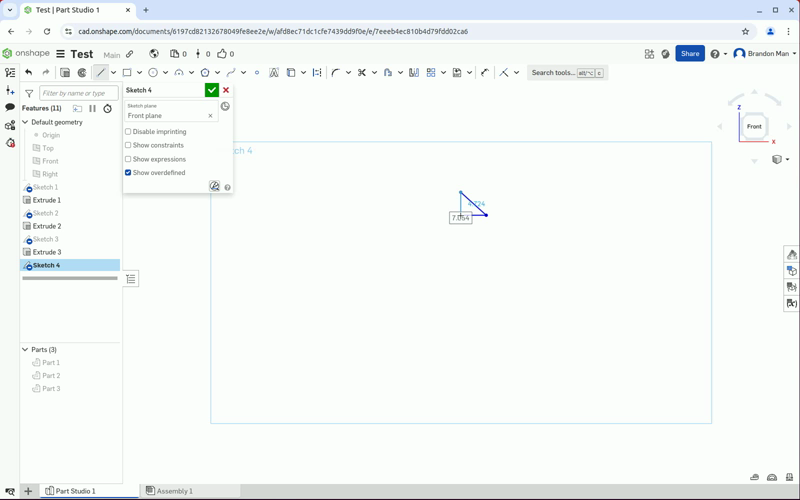
click(460, 215)
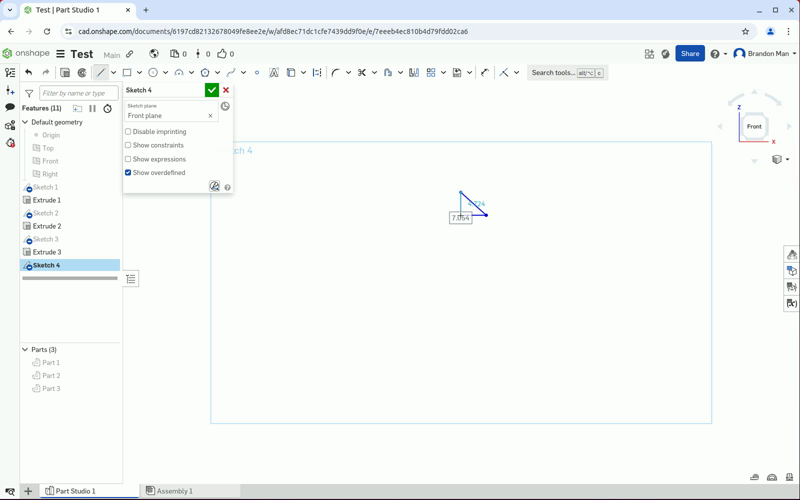
key(esc)
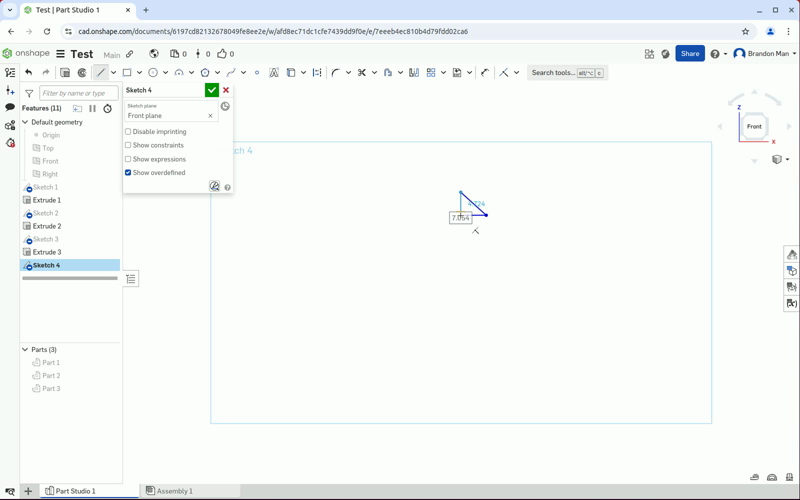
mouse_move(472, 214)
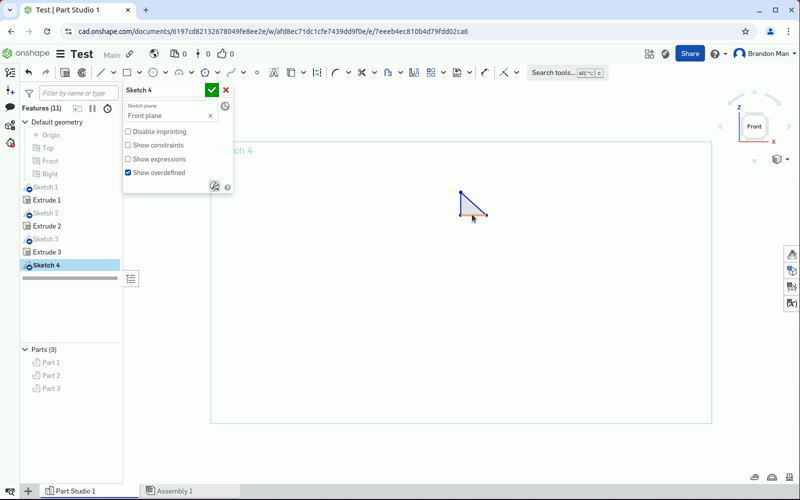
scroll(6)
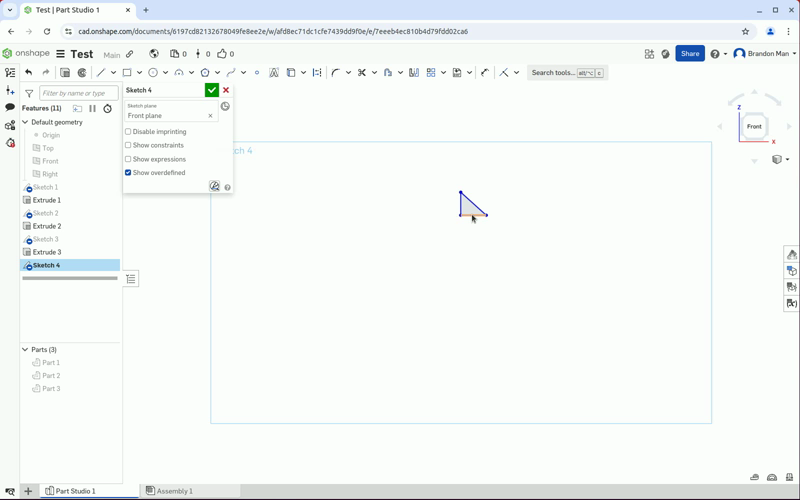
scroll(6)
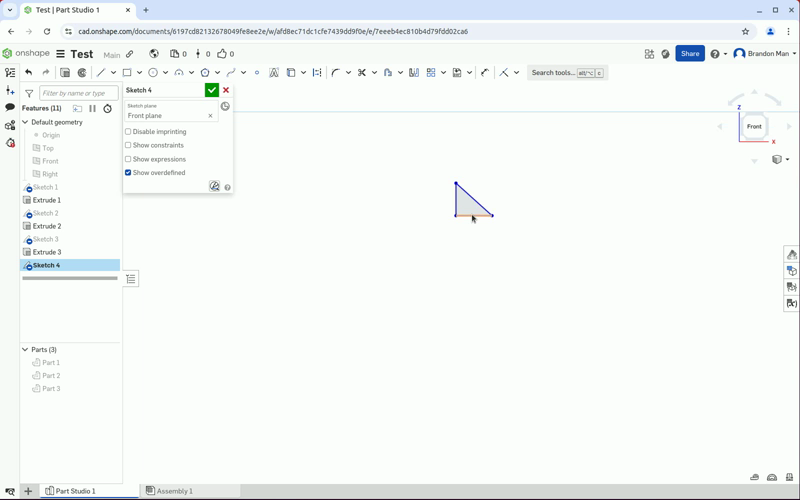
scroll(6)
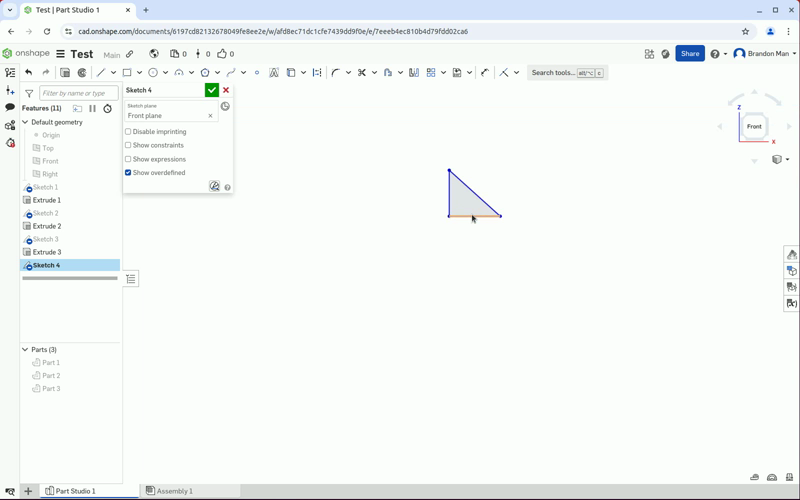
scroll(6)
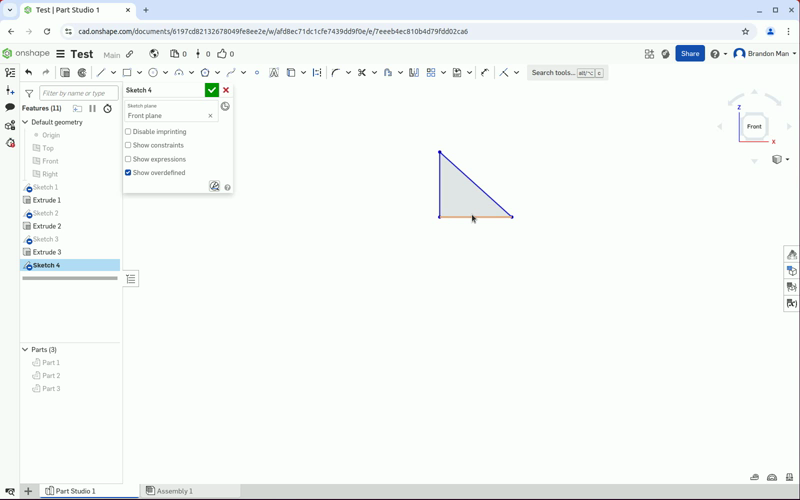
scroll(6)
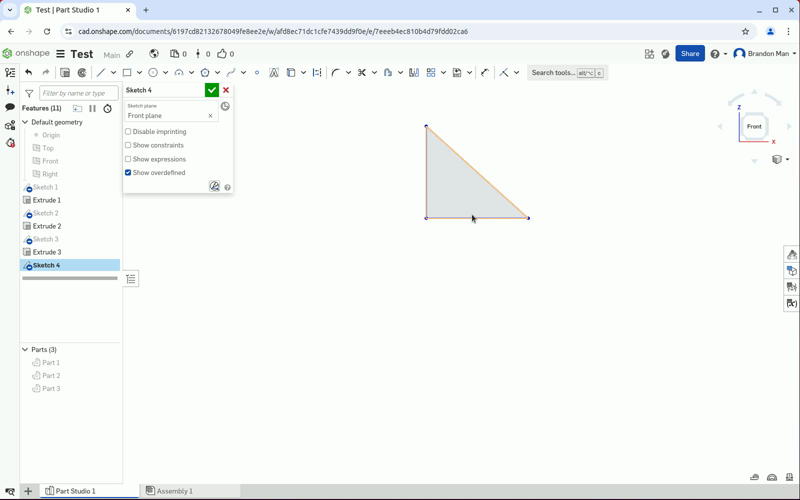
scroll(6)
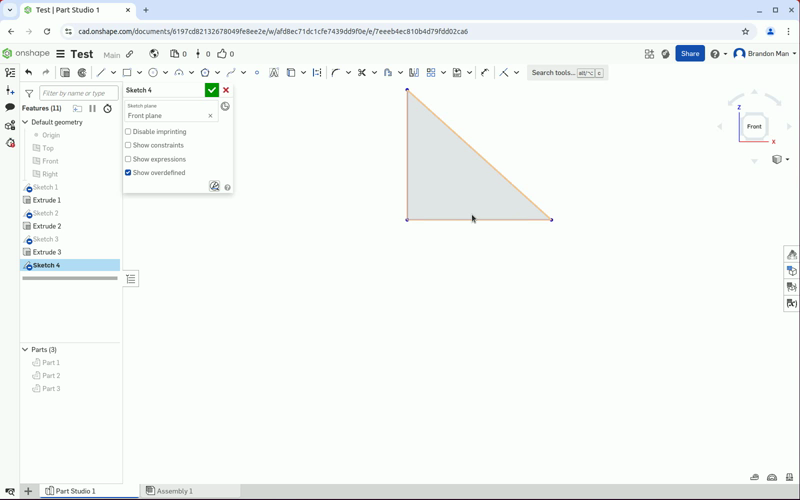
scroll(6)
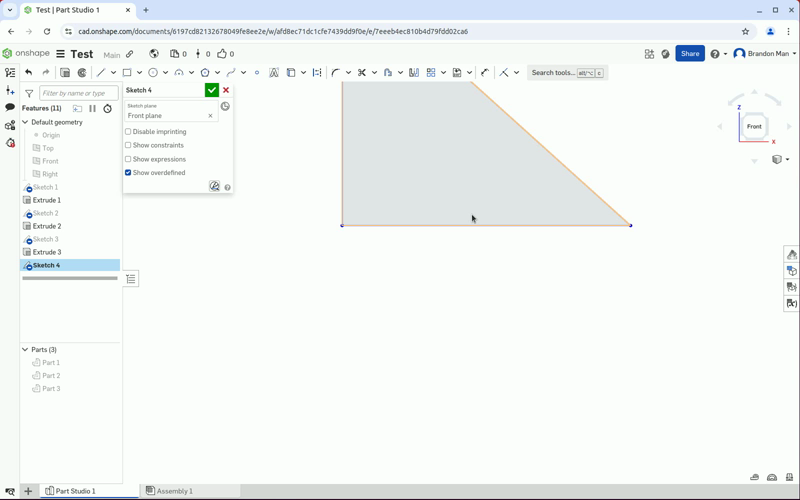
click(472, 214)
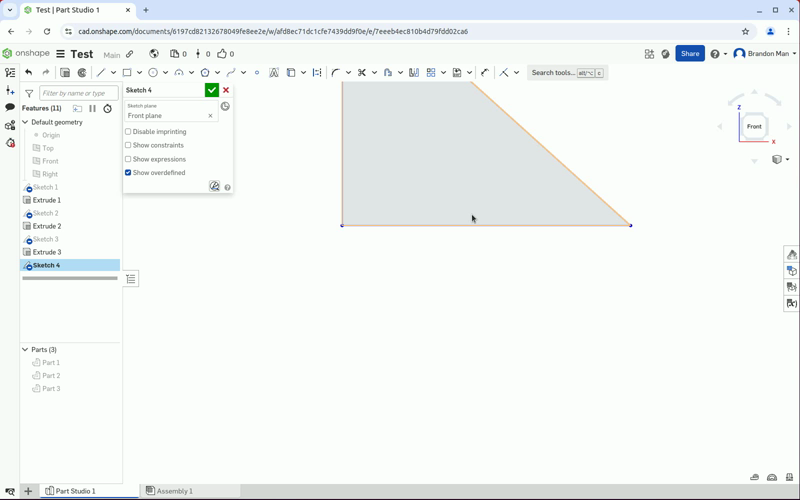
scroll(-6)
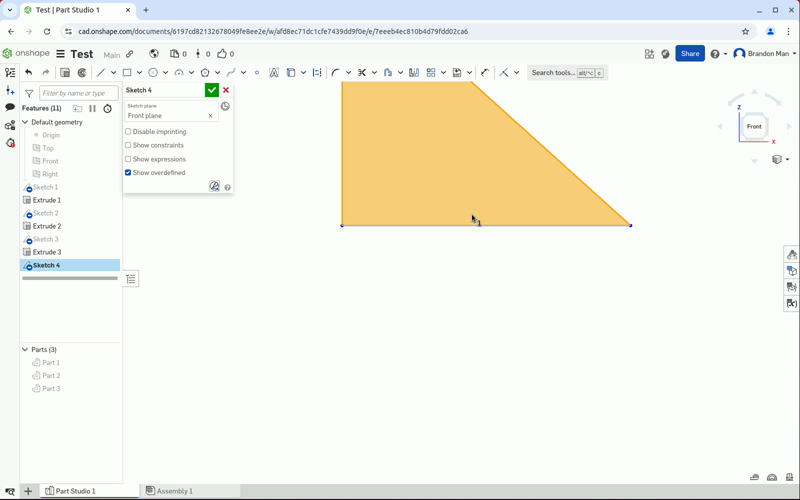
scroll(-6)
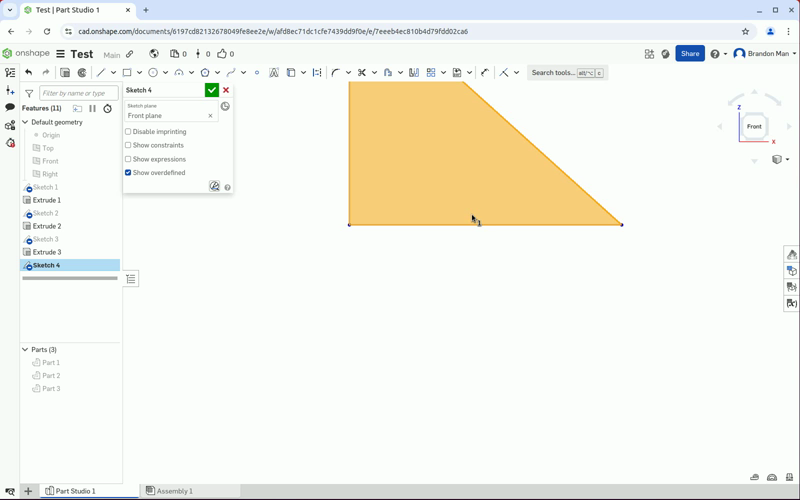
scroll(-6)
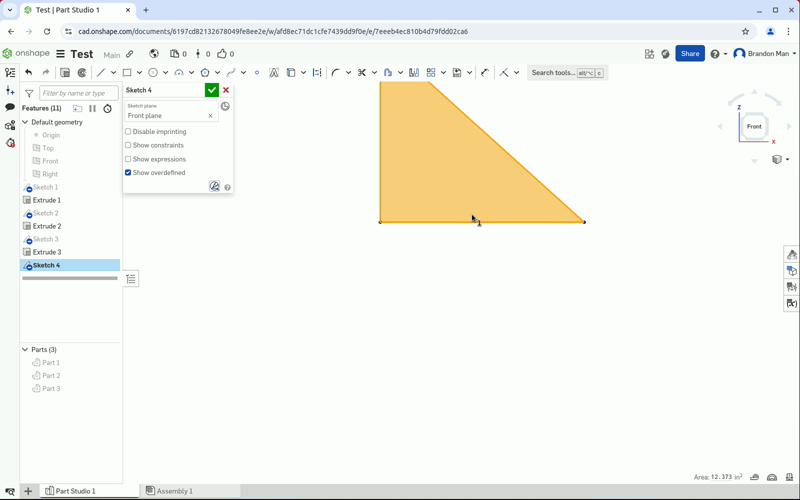
scroll(-6)
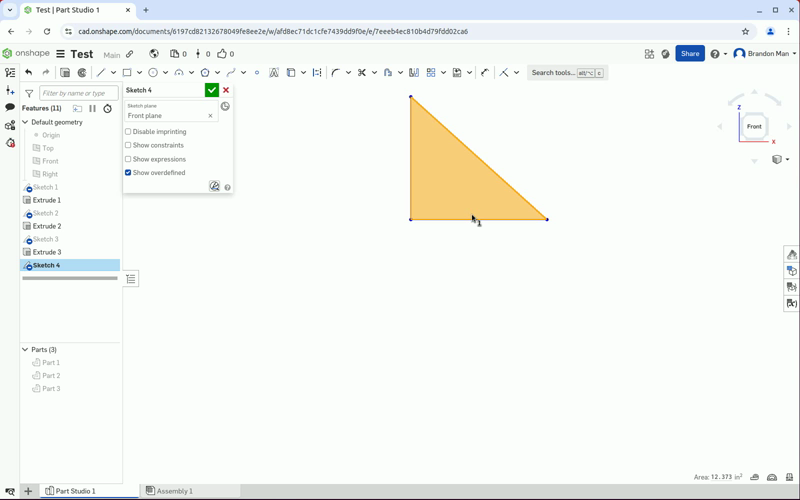
scroll(-6)
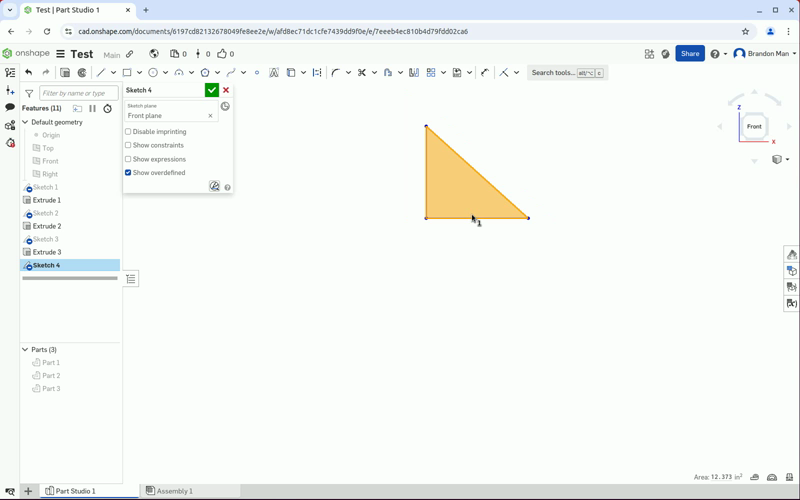
scroll(-6)
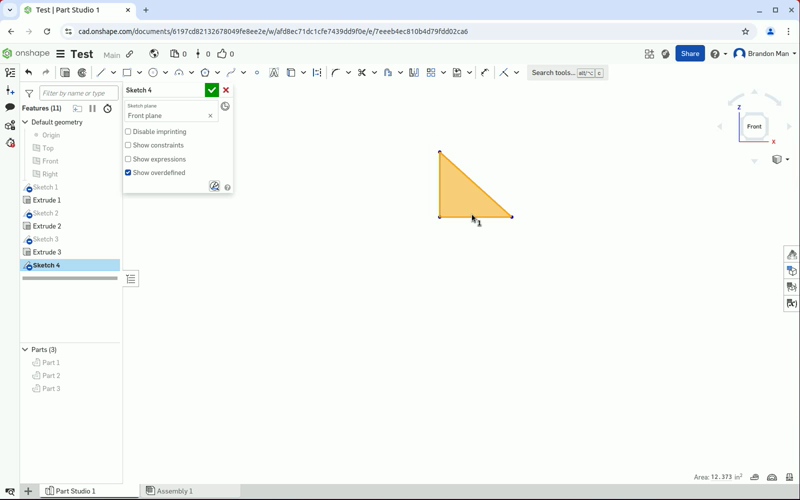
scroll(-6)
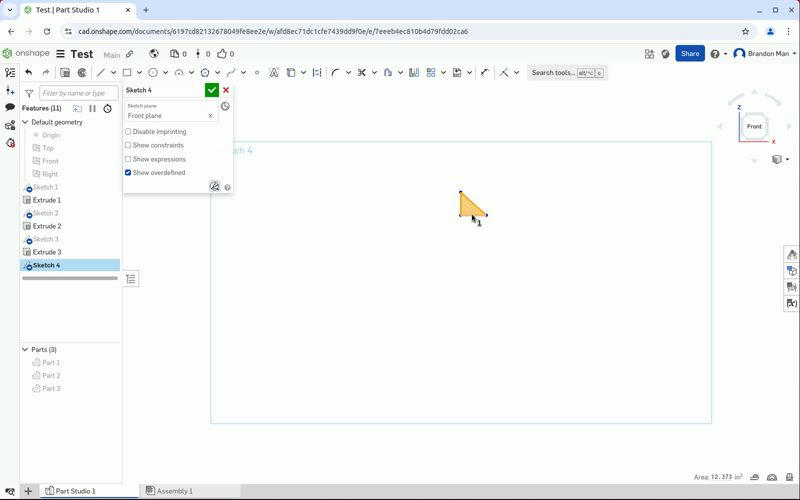
mouse_move(73, 352)
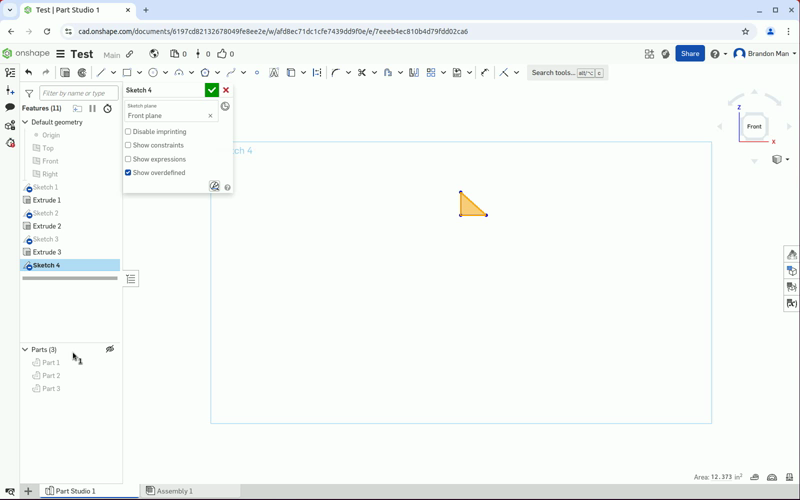
key(shift+y)
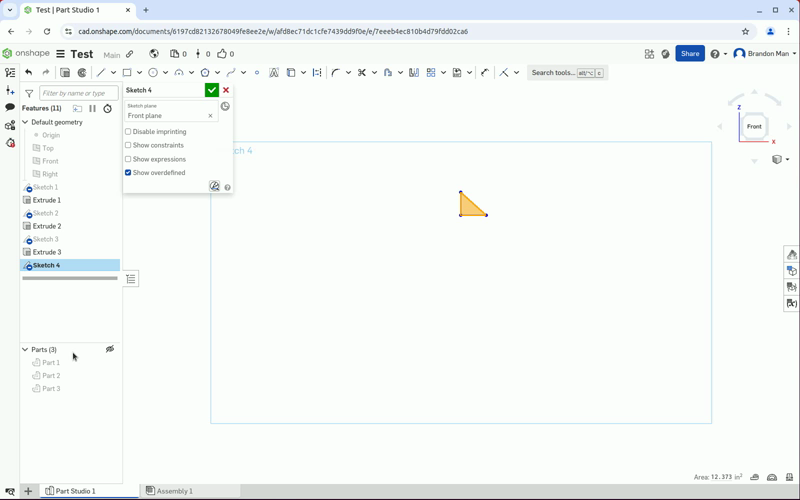
key(shift+e)
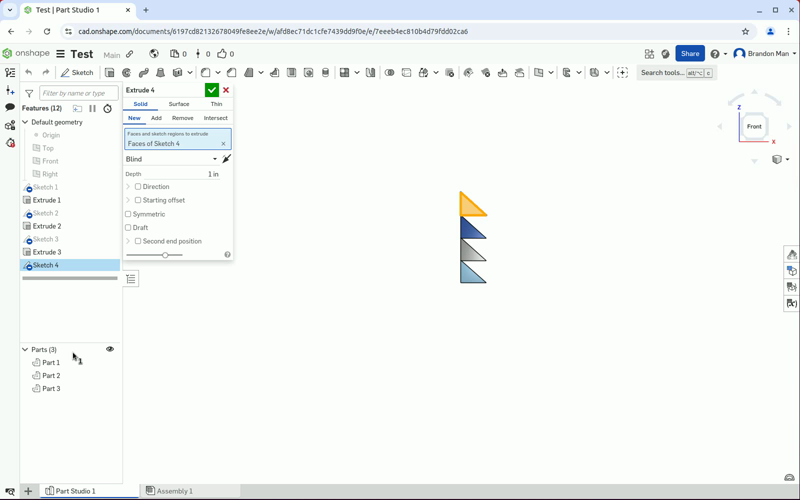
mouse_move(143, 106)
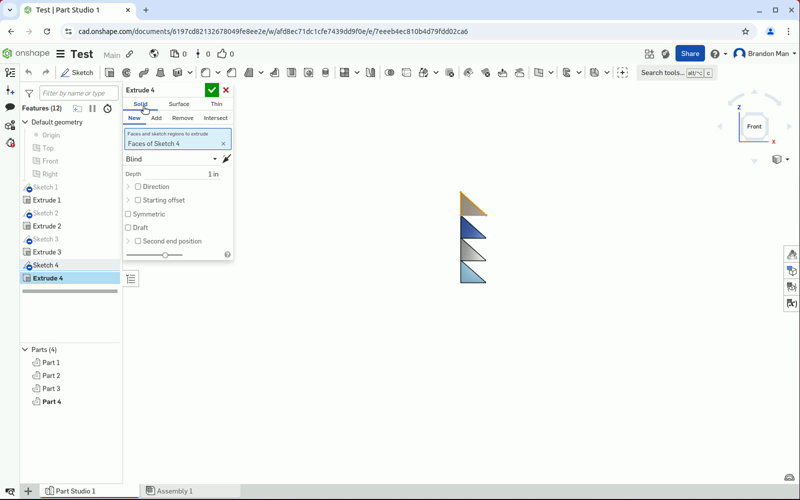
click(143, 106)
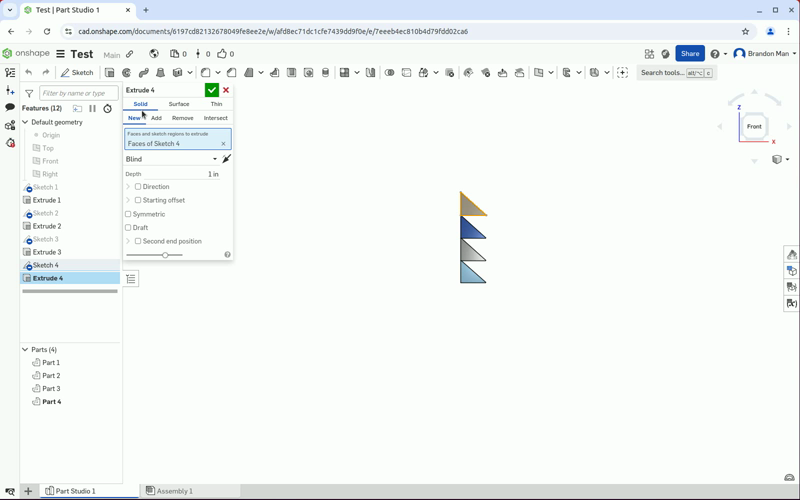
mouse_move(137, 120)
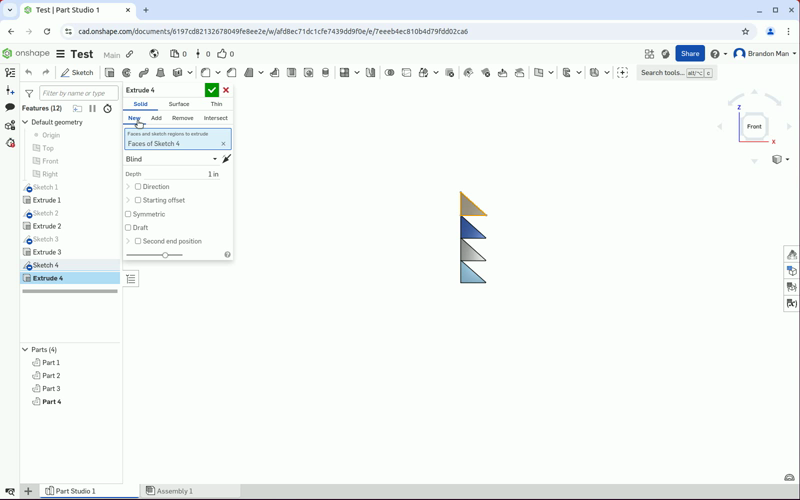
click(137, 120)
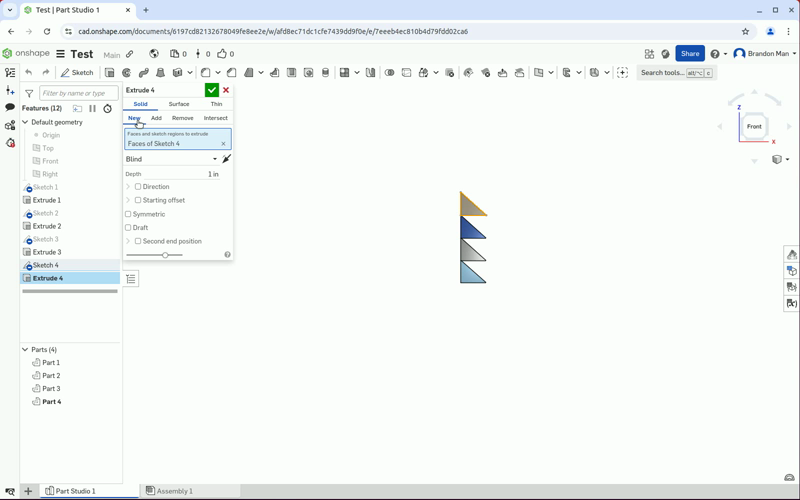
key(tab, 4)
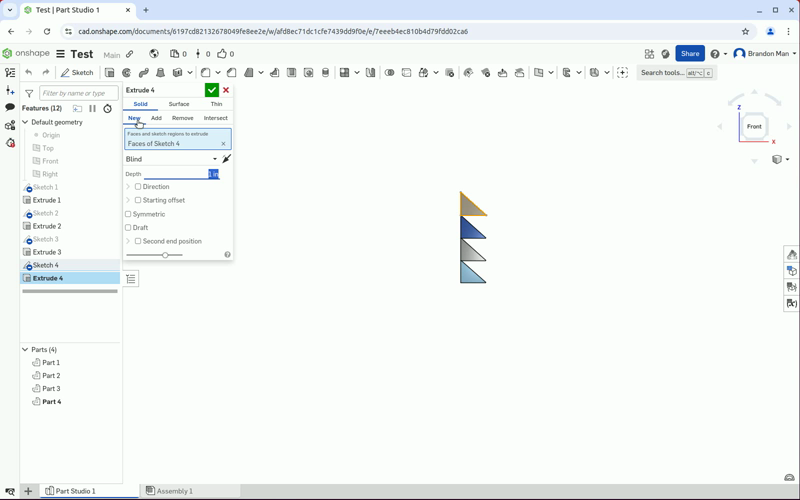
text(5.777)
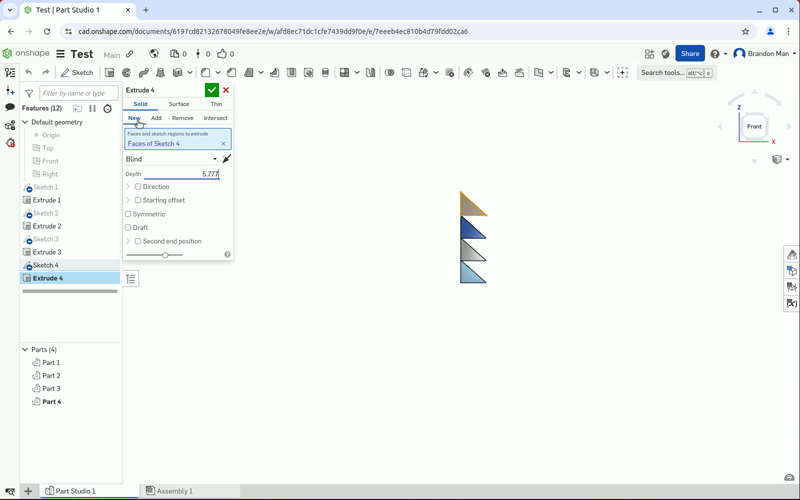
key(enter)
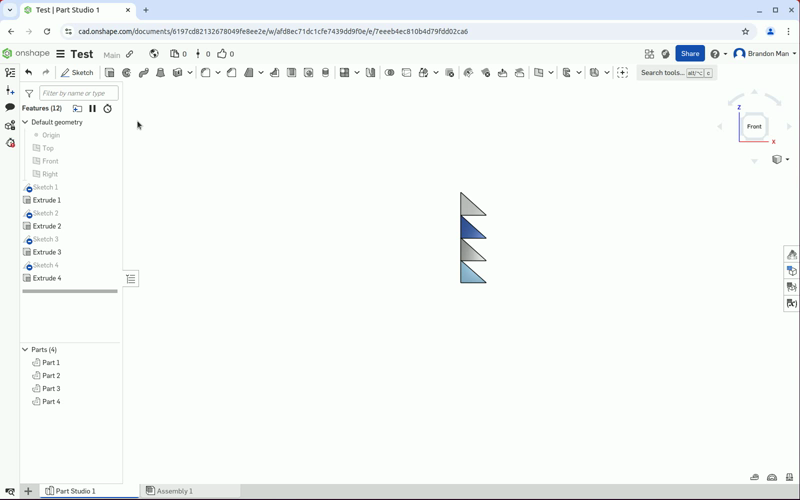
key(shift+h)
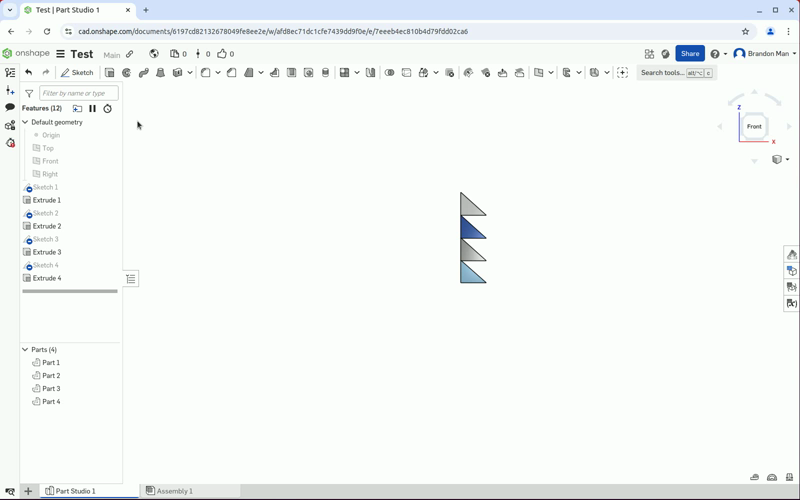
key(shift+h)
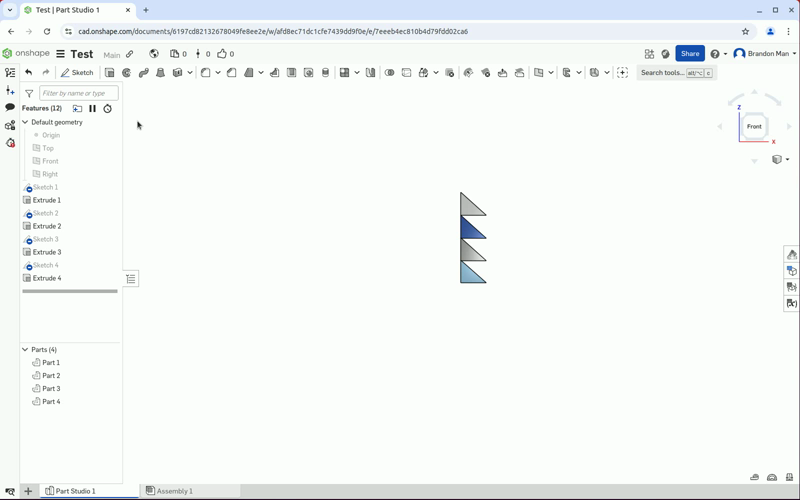
mouse_move(73, 189)
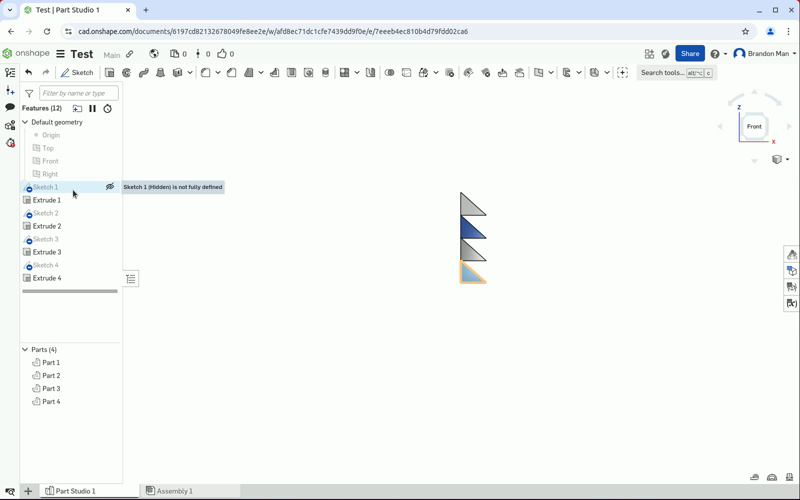
click(73, 189)
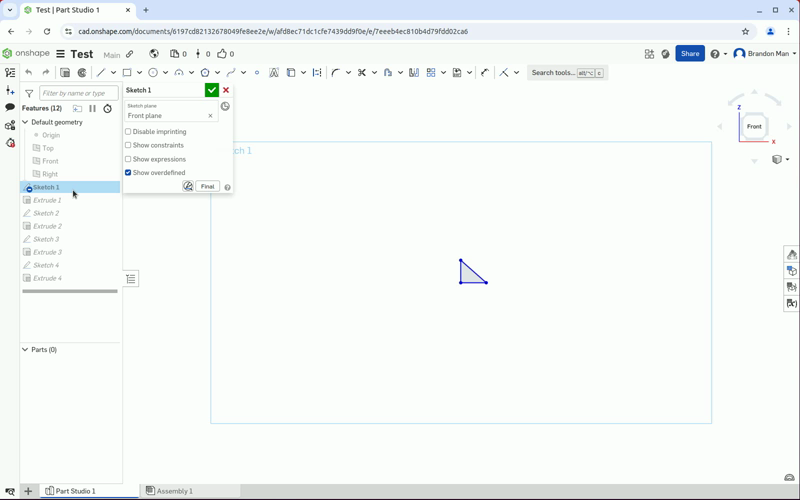
mouse_move(229, 92)
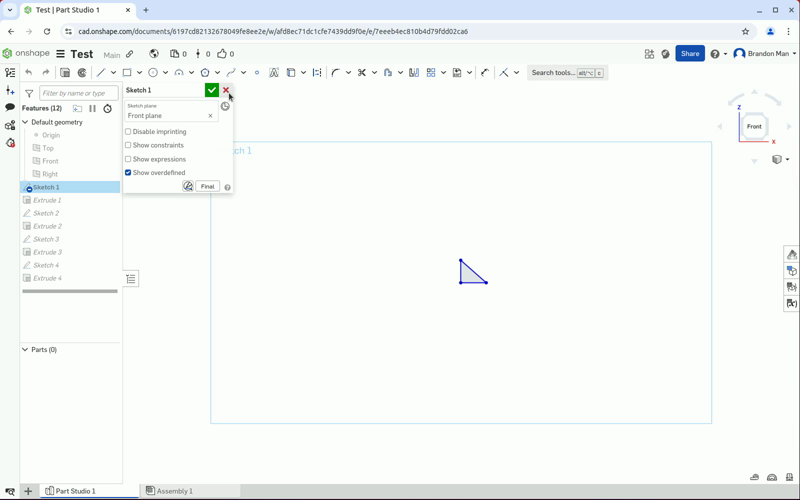
click(229, 92)
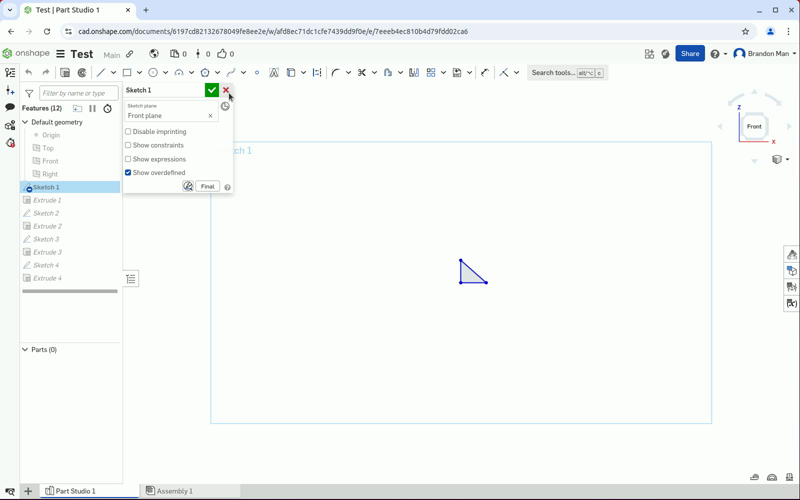
key(shift+s)
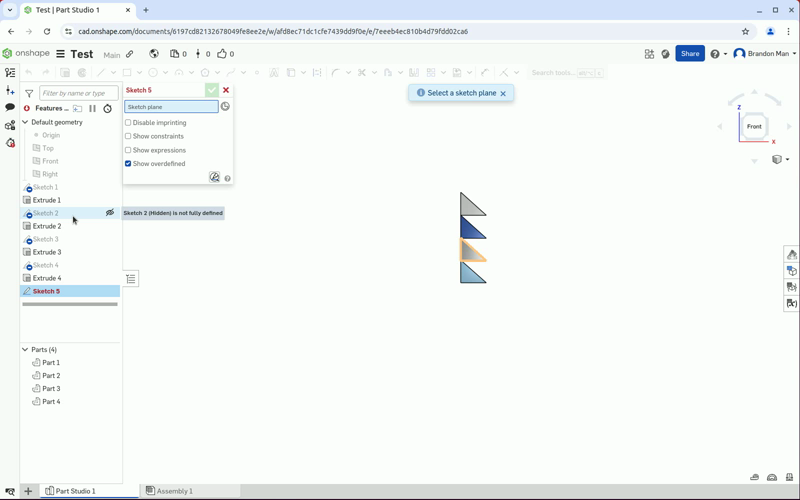
scroll(3)
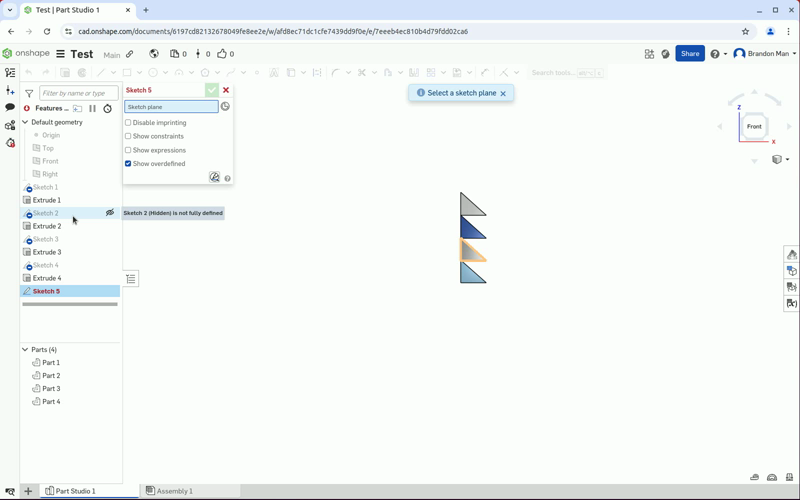
mouse_move(73, 163)
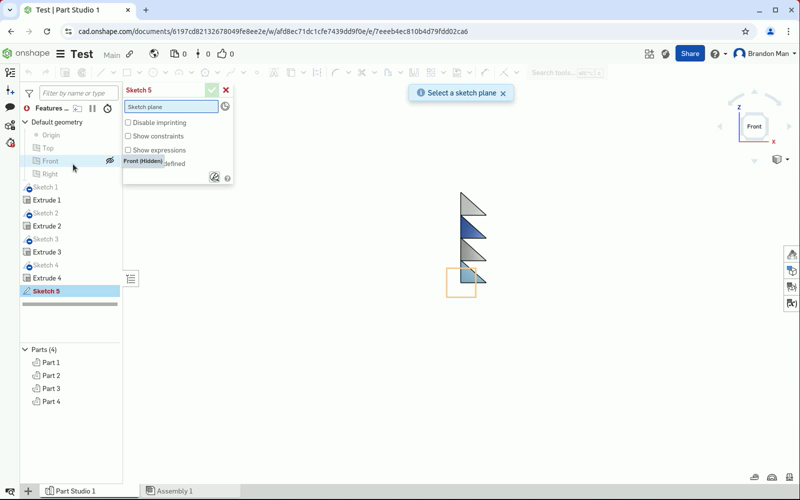
click(73, 163)
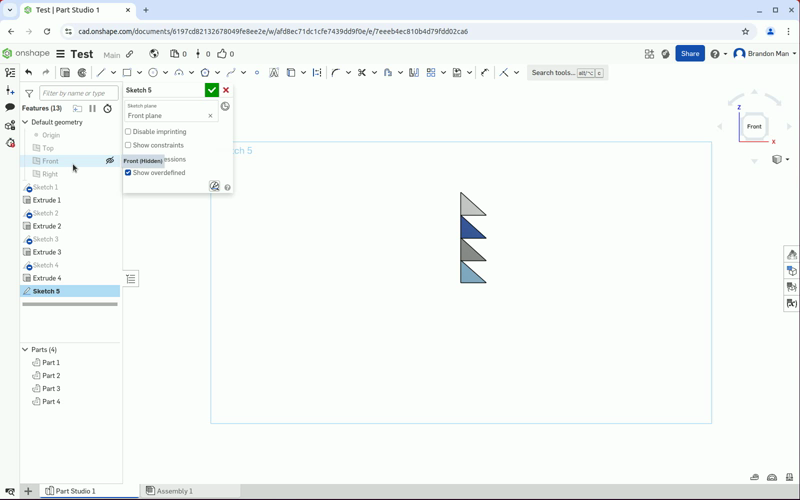
mouse_move(73, 352)
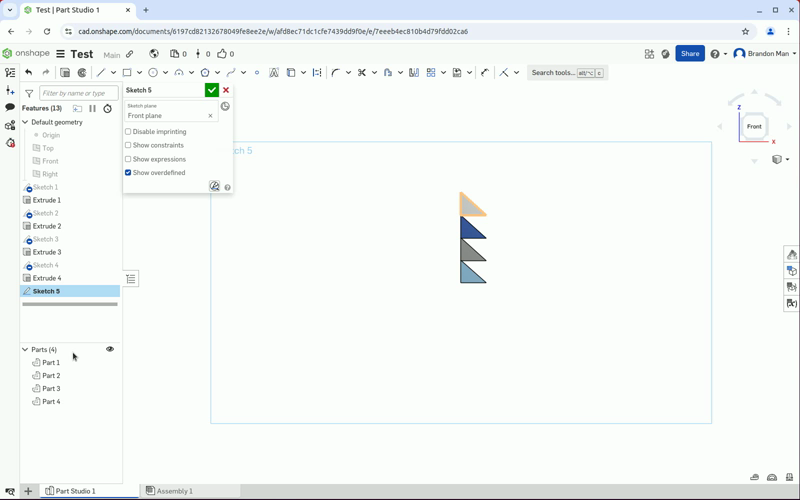
key(y)
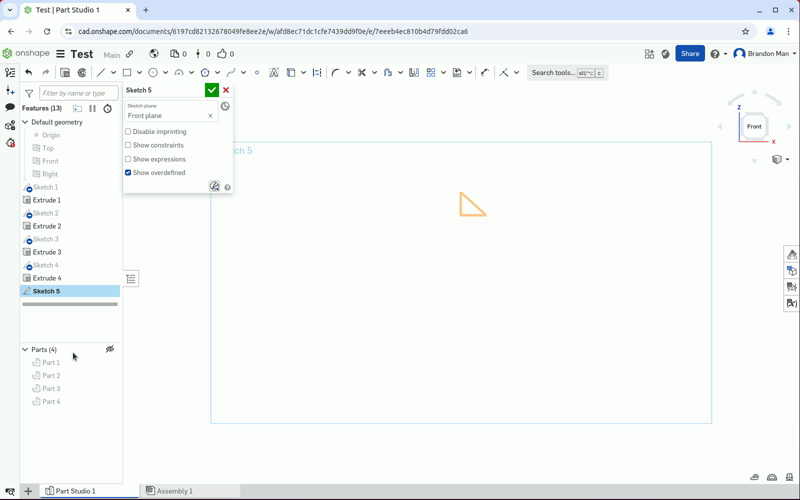
key(l)
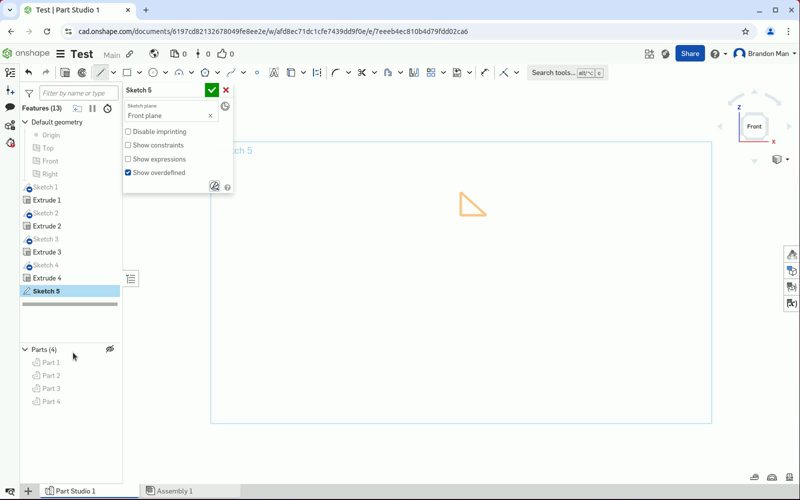
key_down(shift)
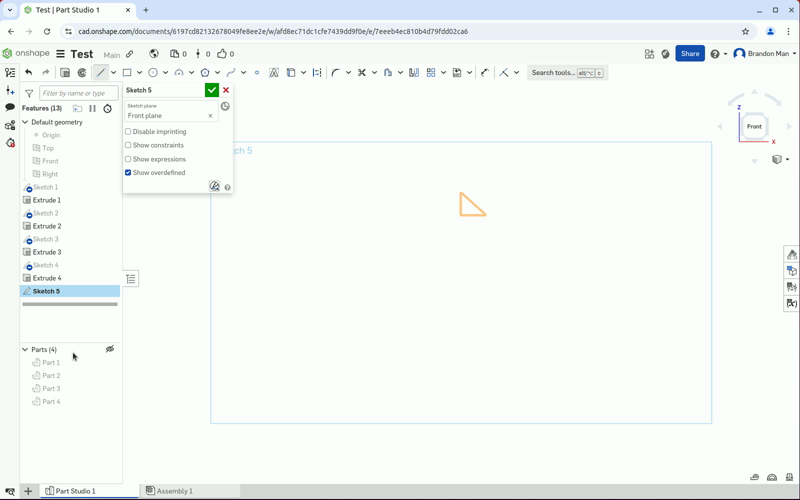
mouse_move(460, 192)
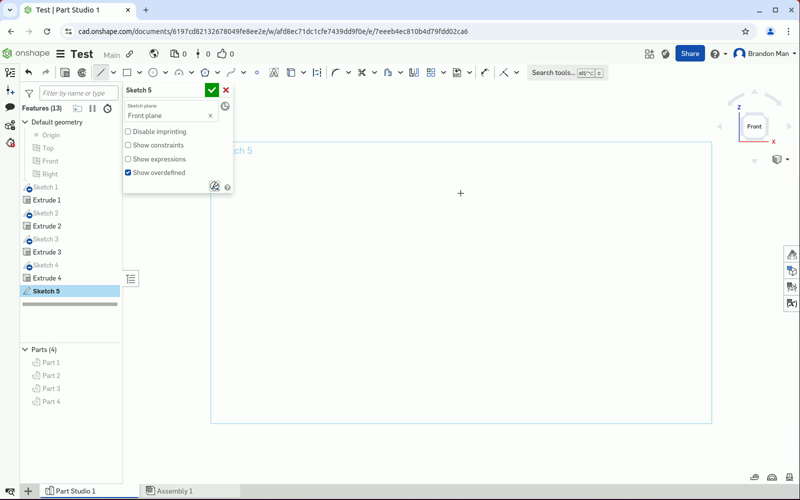
click(460, 192)
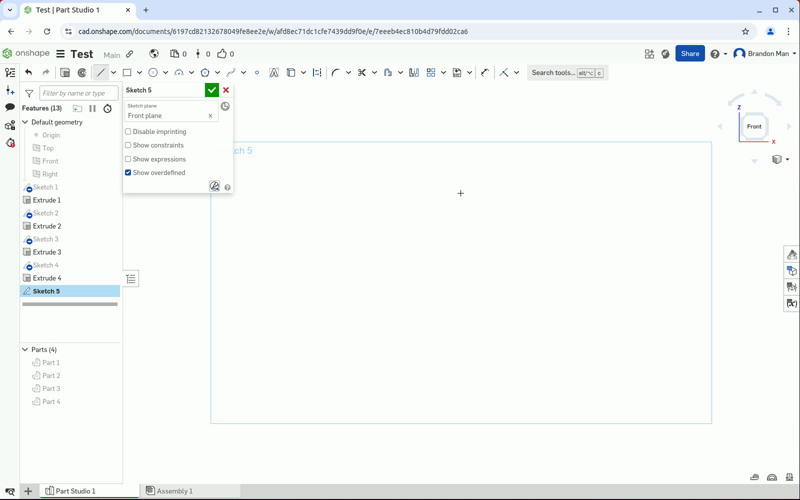
key_up(shift)
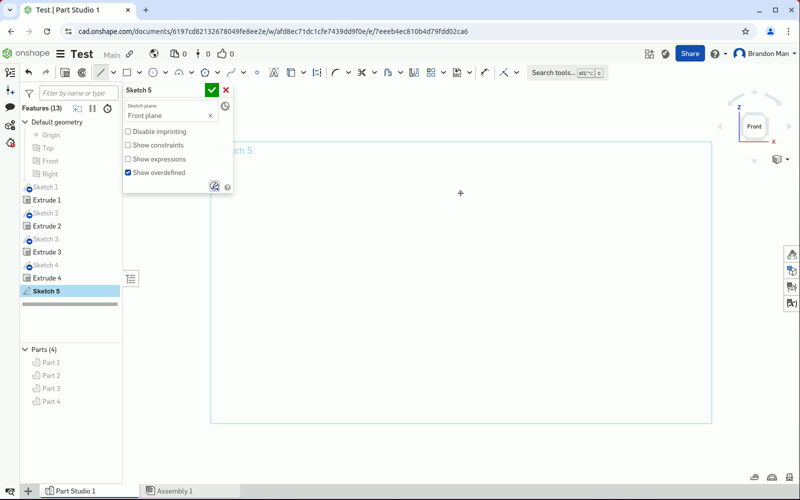
key_down(shift)
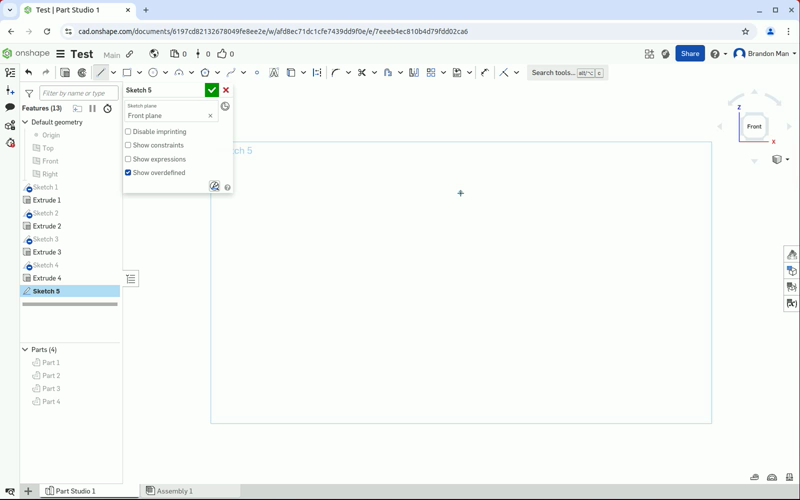
mouse_move(490, 192)
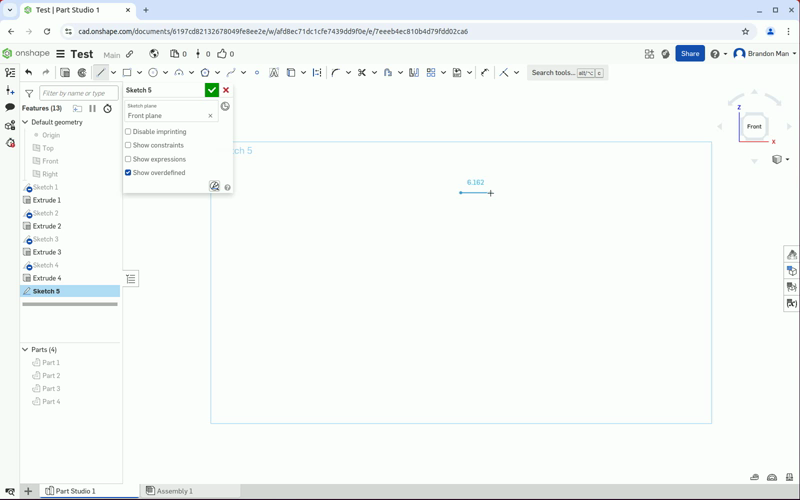
mouse_move(486, 192)
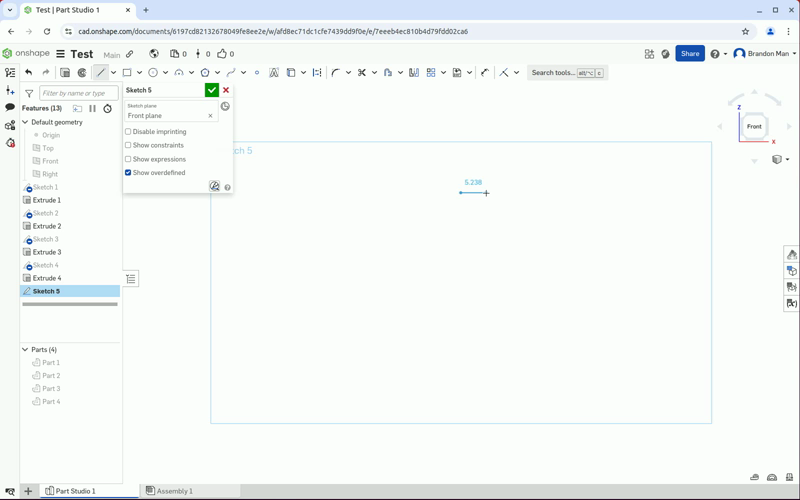
click(486, 192)
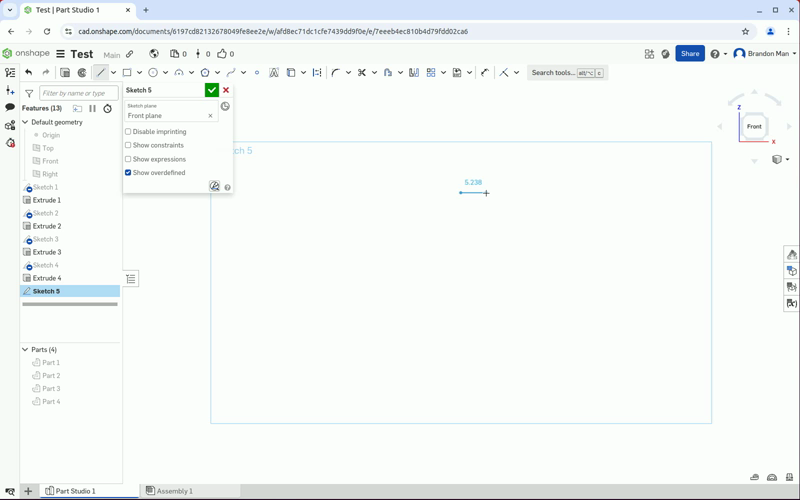
key_up(shift)
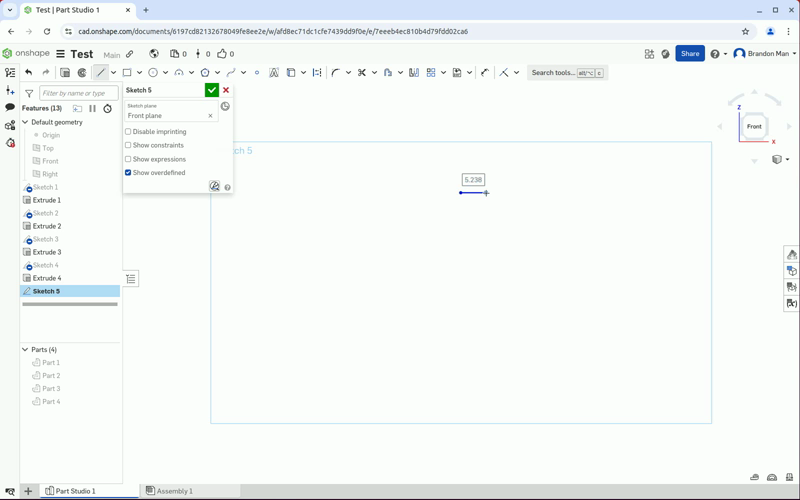
key_down(shift)
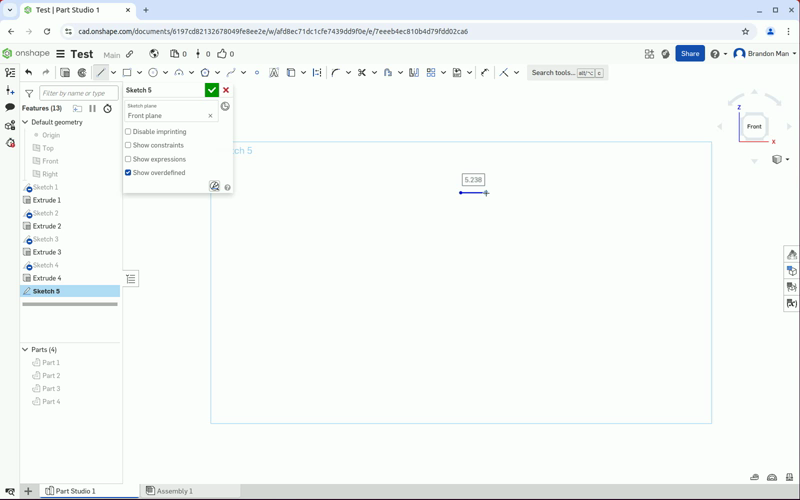
mouse_move(516, 192)
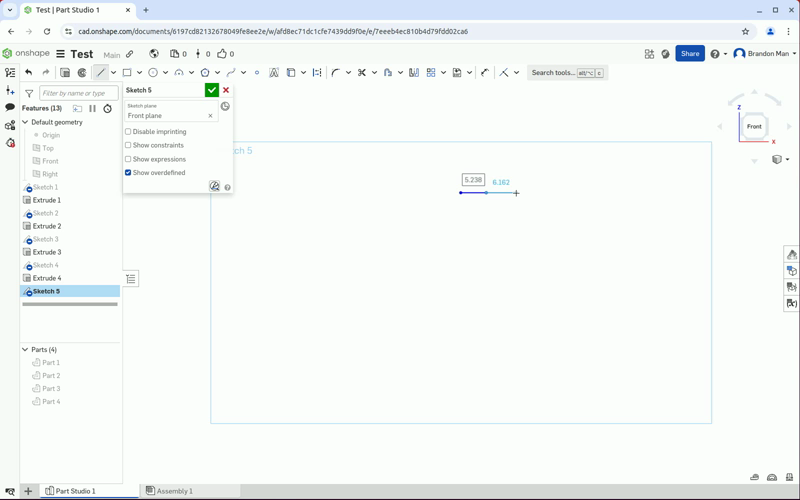
mouse_move(460, 169)
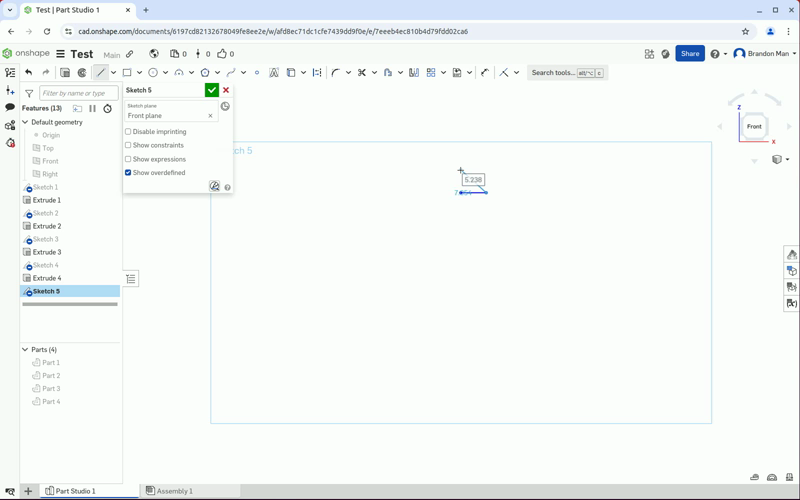
click(460, 169)
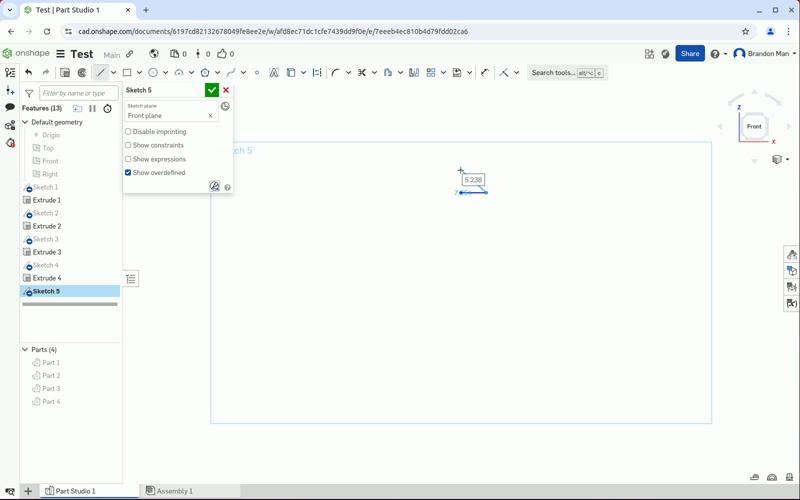
key_up(shift)
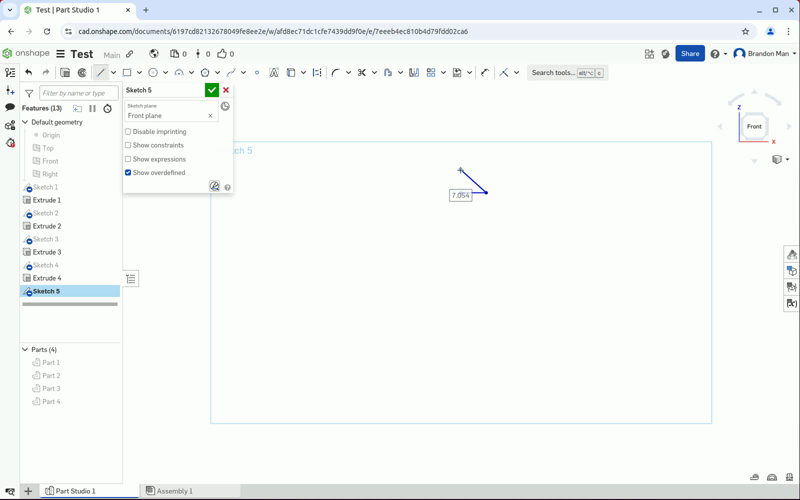
mouse_move(490, 169)
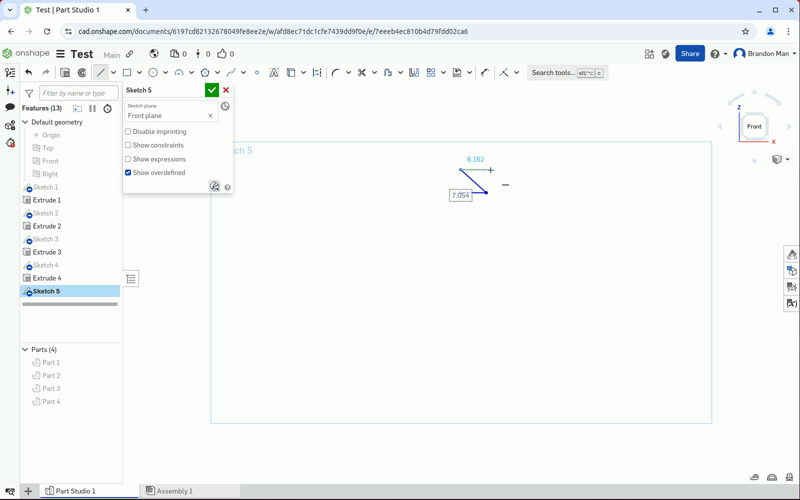
key_down(shift)
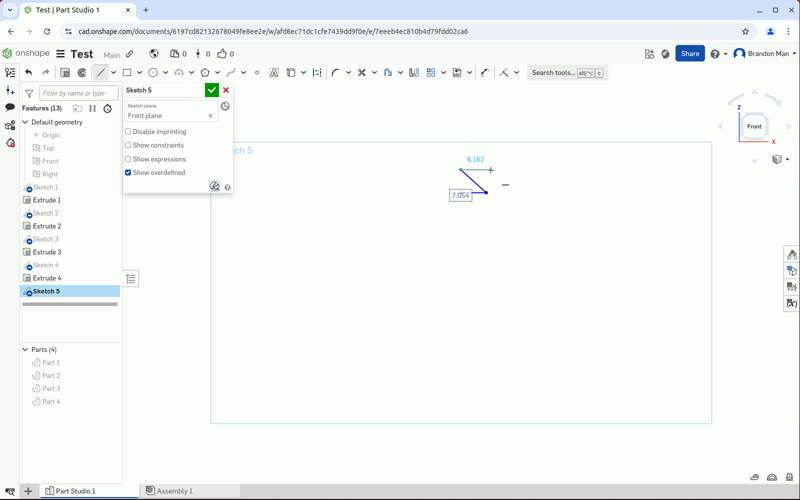
mouse_move(460, 192)
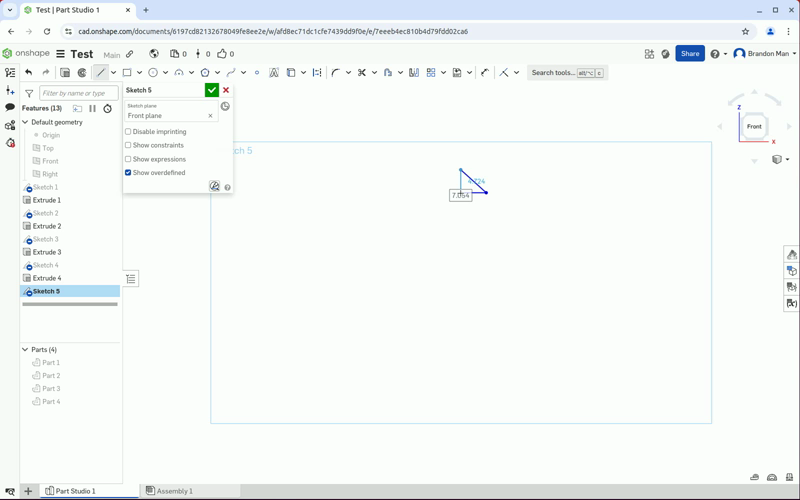
key_up(shift)
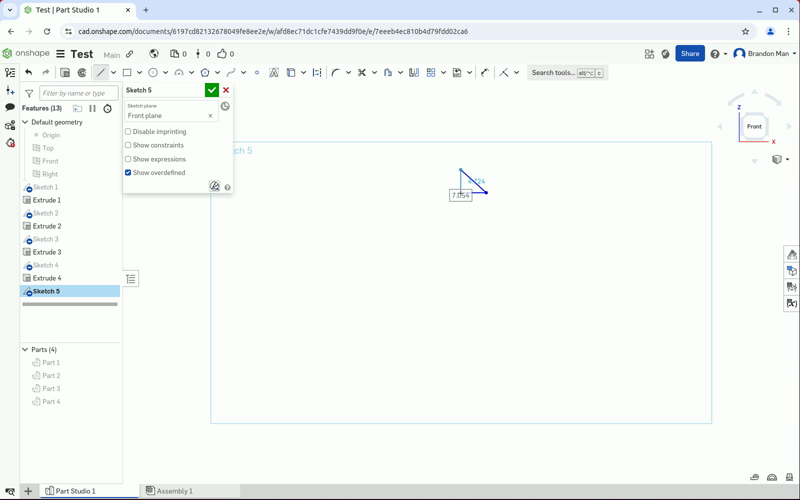
click(460, 192)
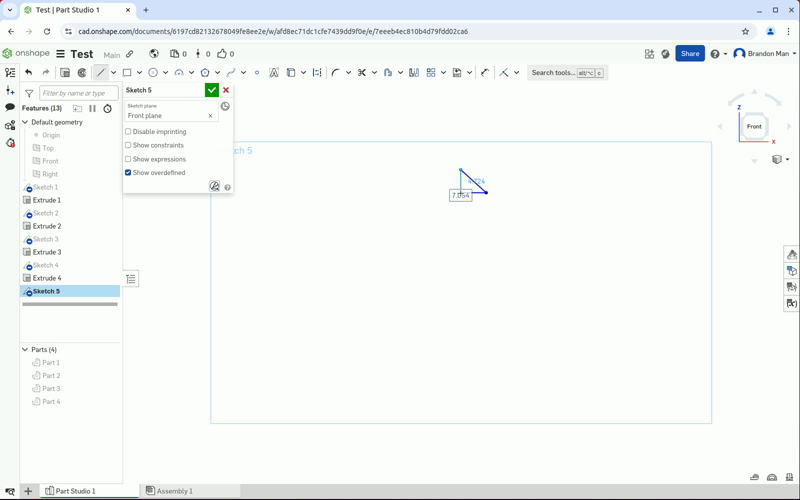
key(esc)
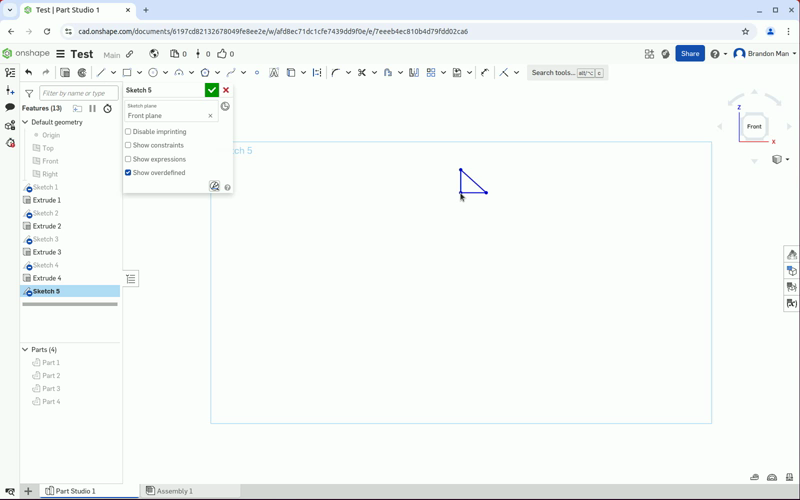
mouse_move(470, 188)
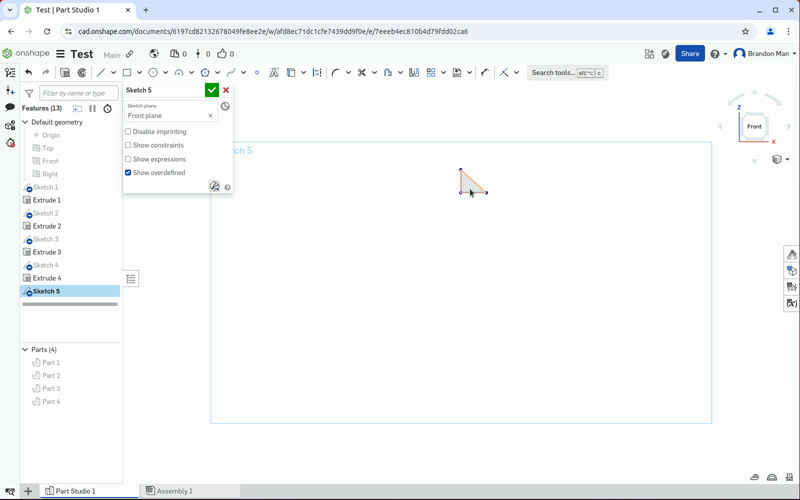
scroll(6)
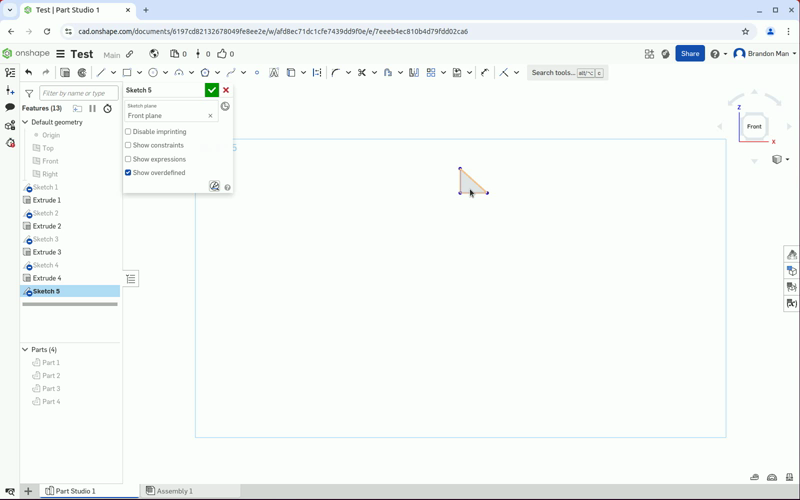
scroll(6)
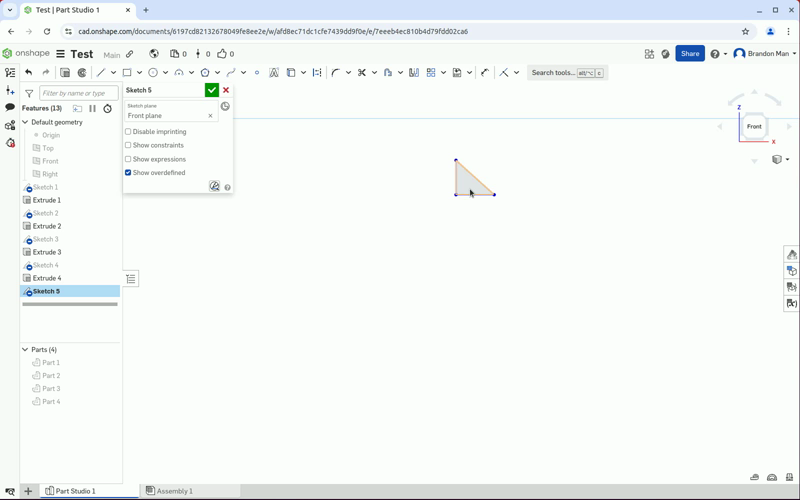
scroll(6)
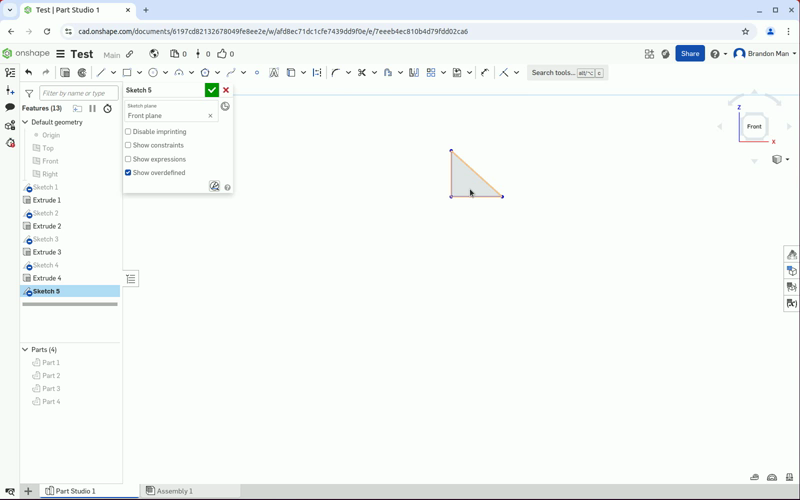
scroll(6)
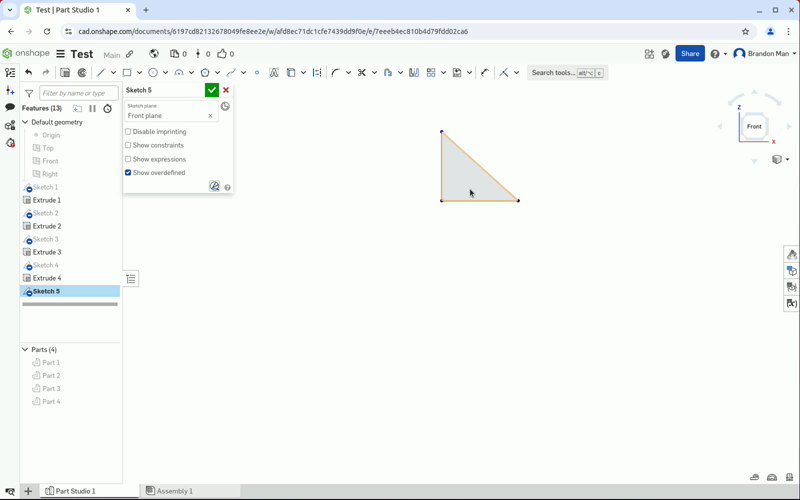
scroll(6)
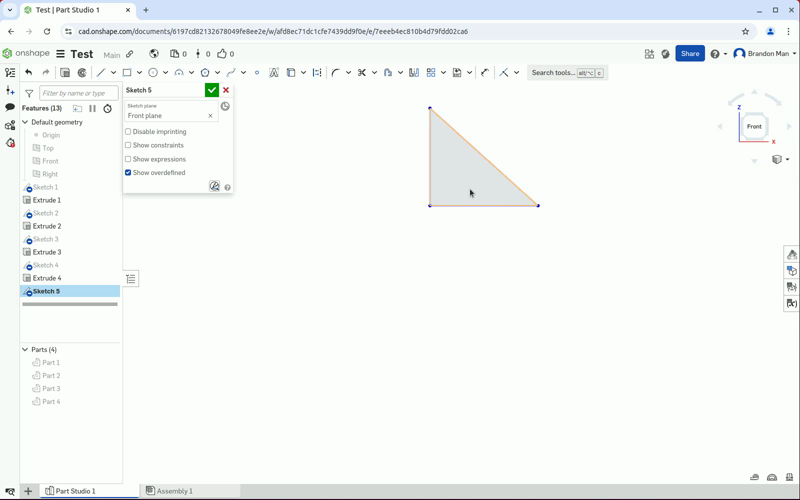
scroll(6)
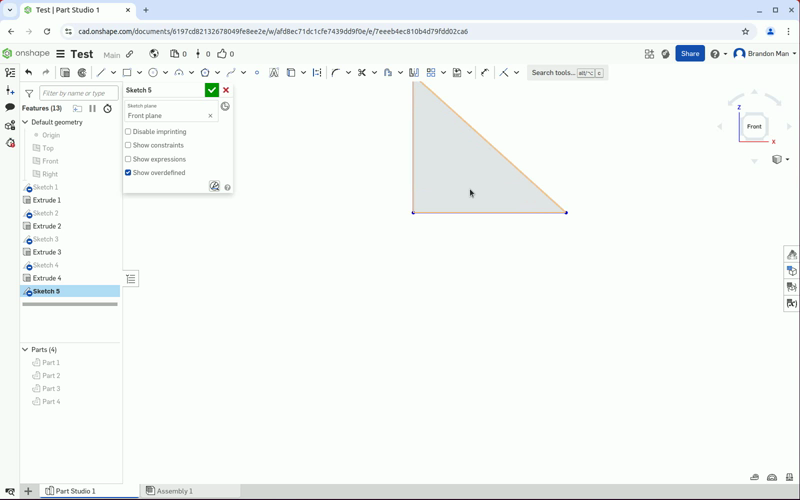
scroll(6)
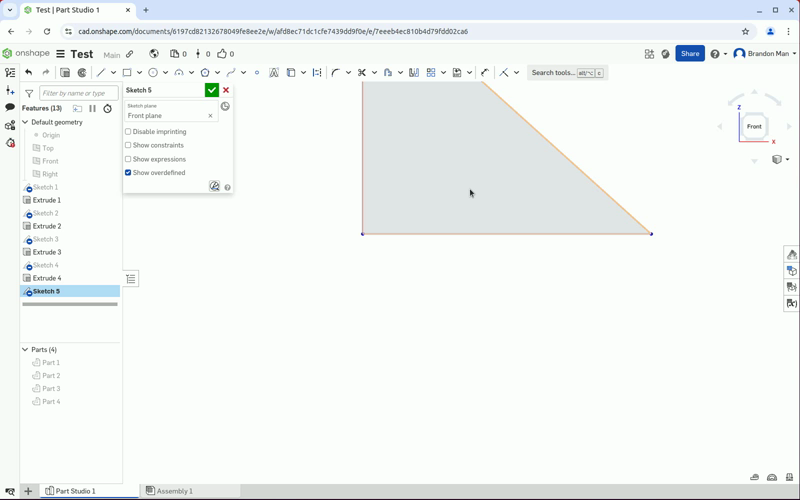
click(470, 188)
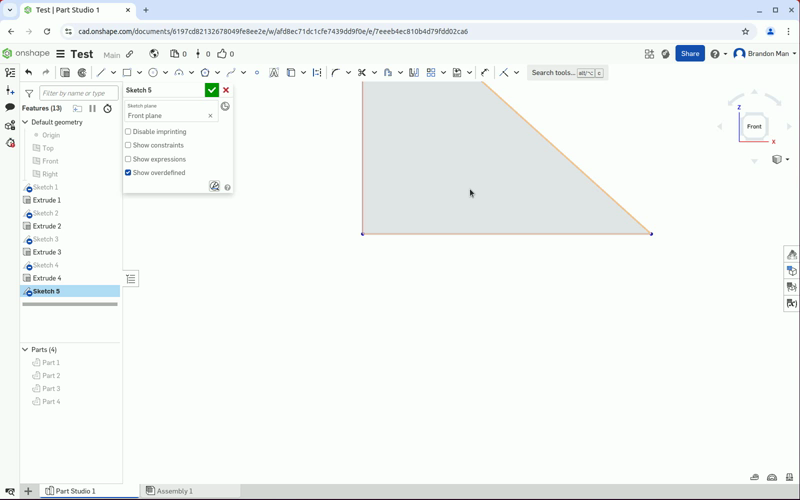
scroll(-6)
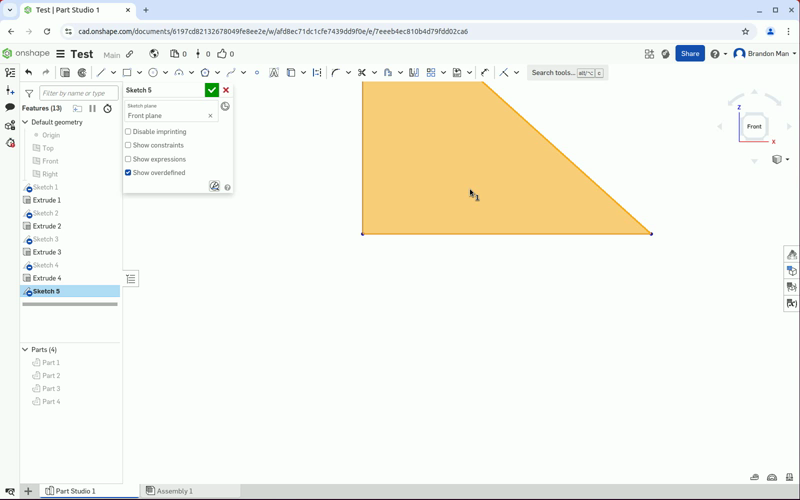
scroll(-6)
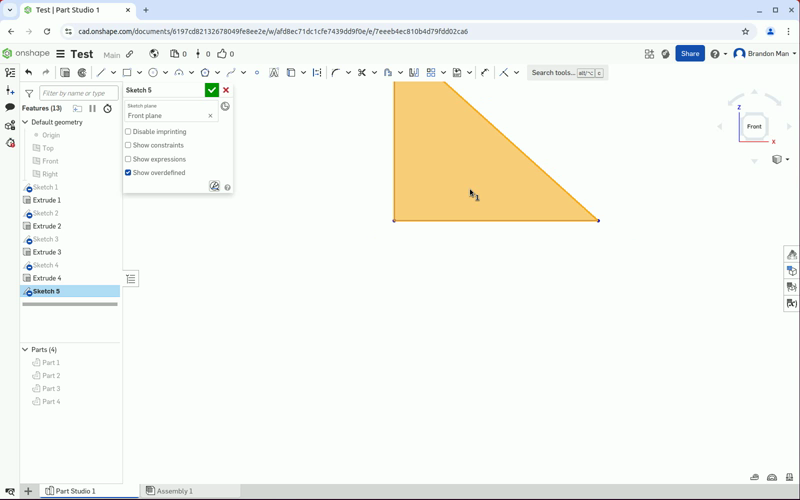
scroll(-6)
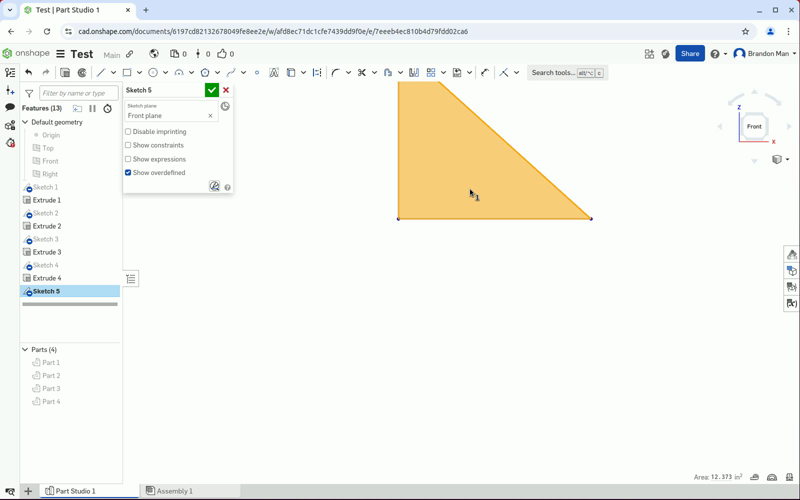
scroll(-6)
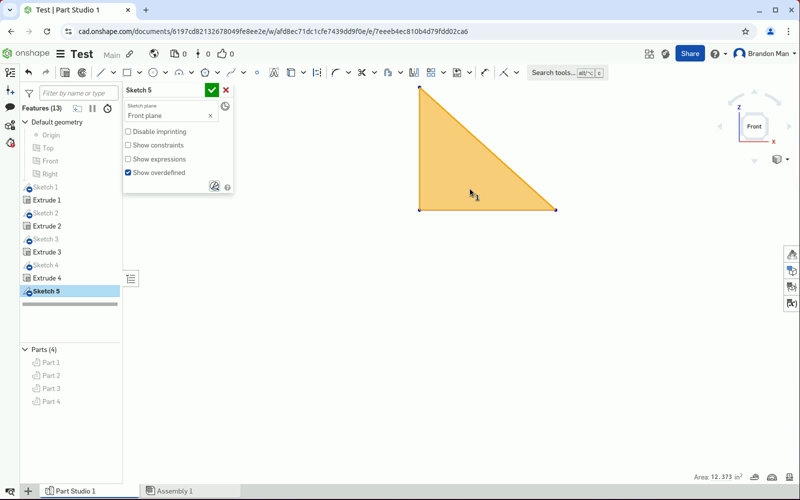
scroll(-6)
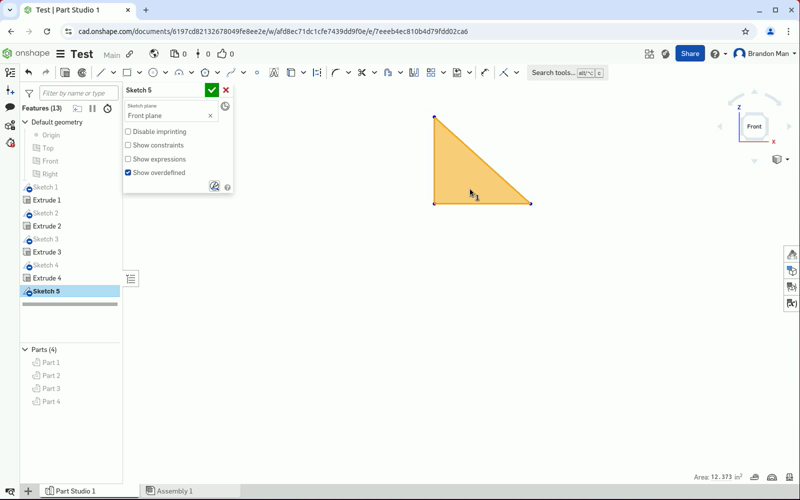
scroll(-6)
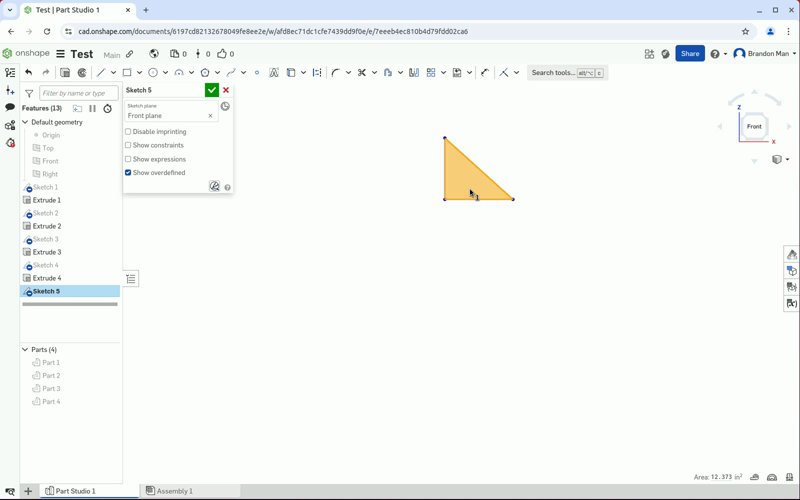
scroll(-6)
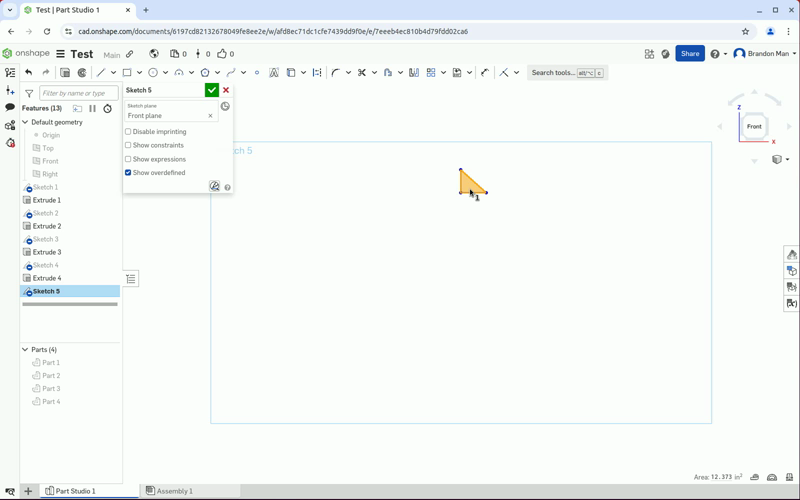
mouse_move(73, 352)
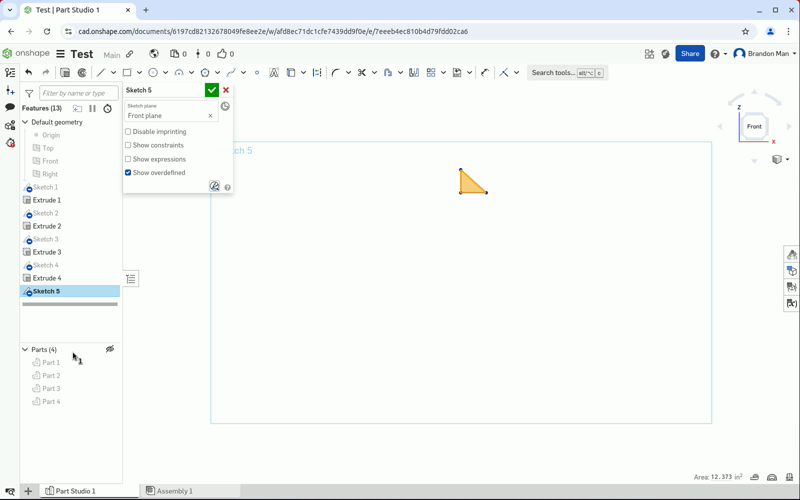
key(shift+y)
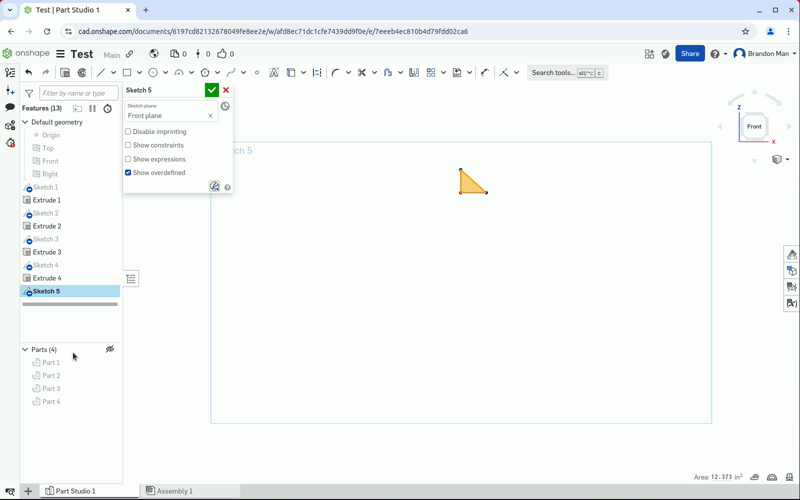
key(shift+e)
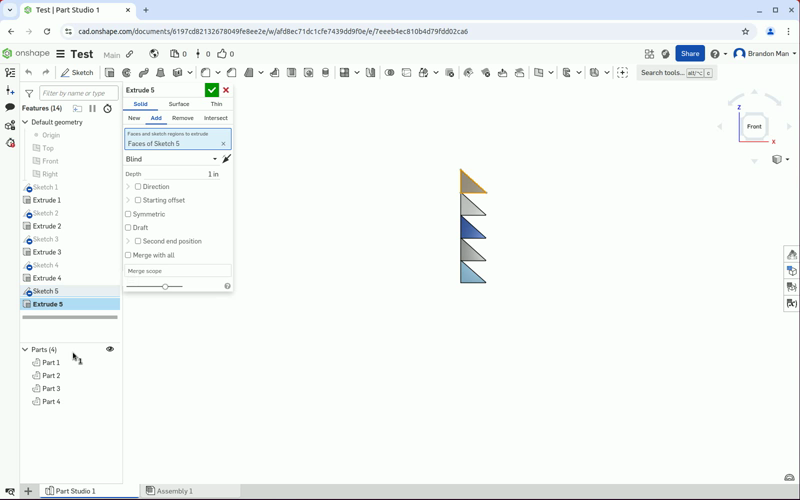
mouse_move(143, 106)
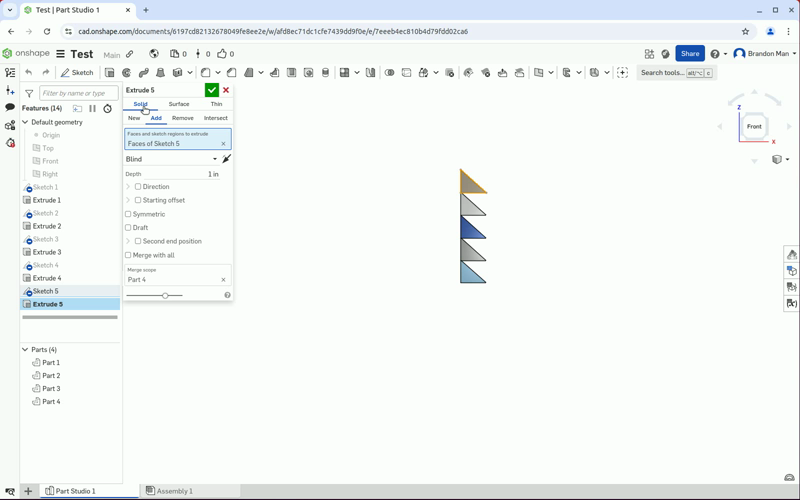
click(143, 106)
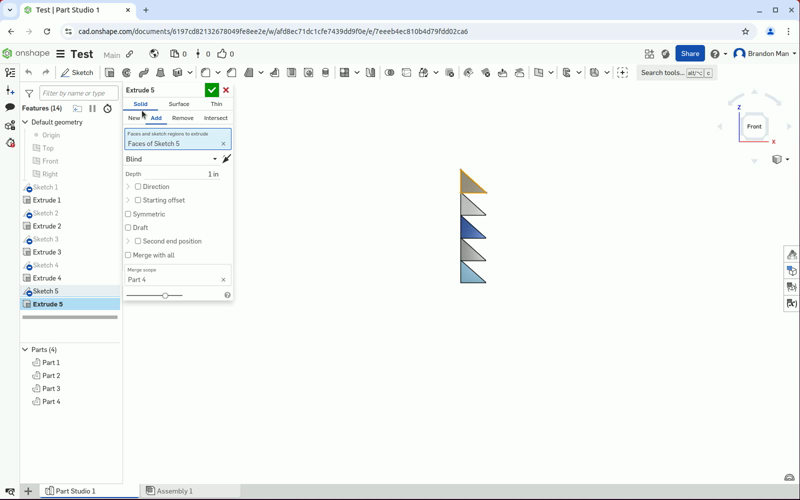
mouse_move(137, 120)
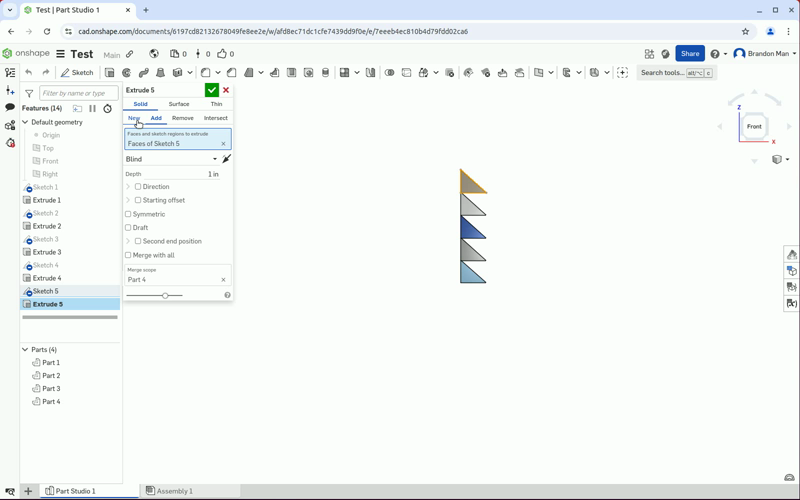
click(137, 120)
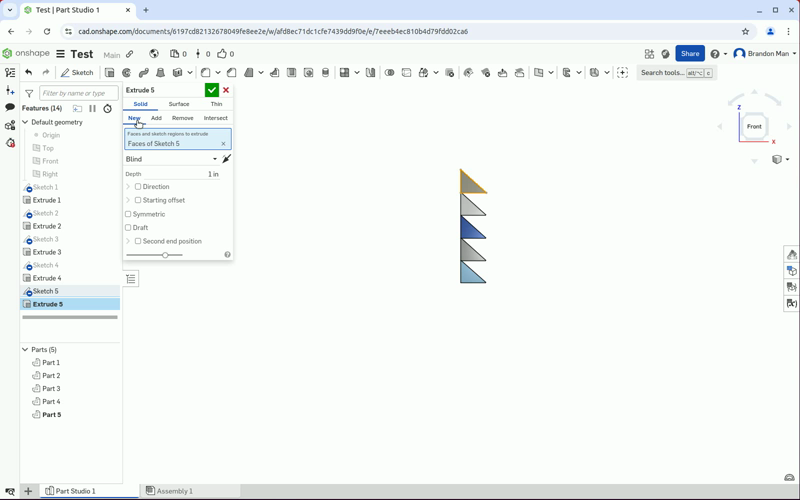
key(tab, 4)
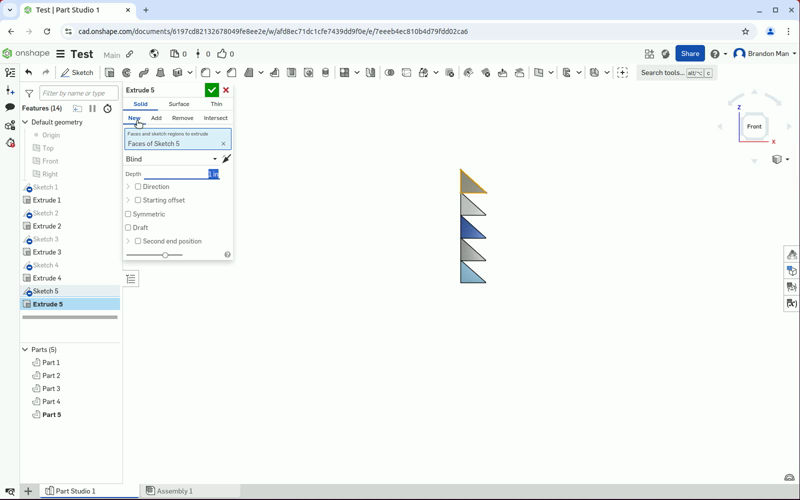
text(5.777)
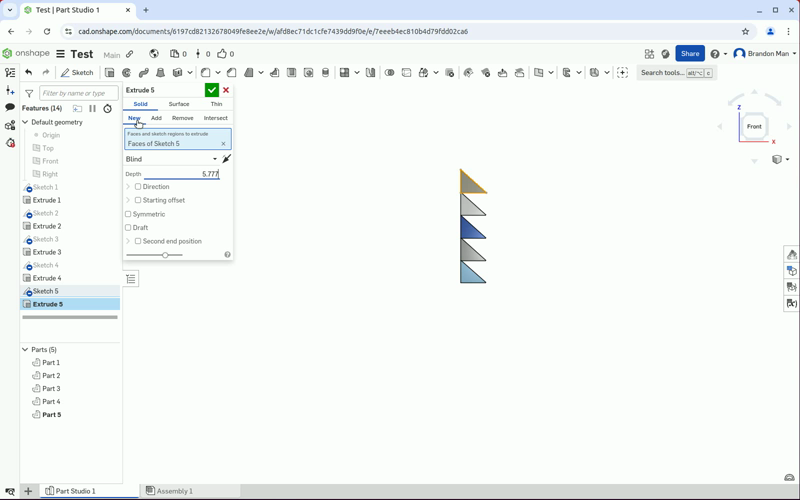
key(enter)
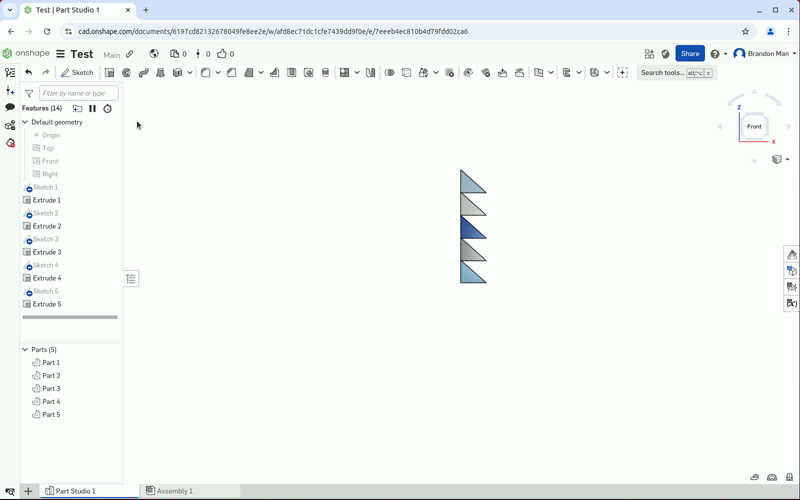
key(shift+h)
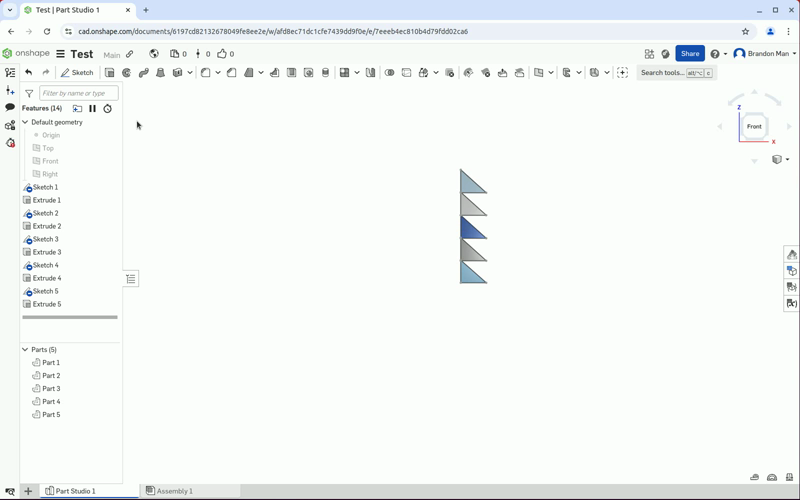
key(shift+h)
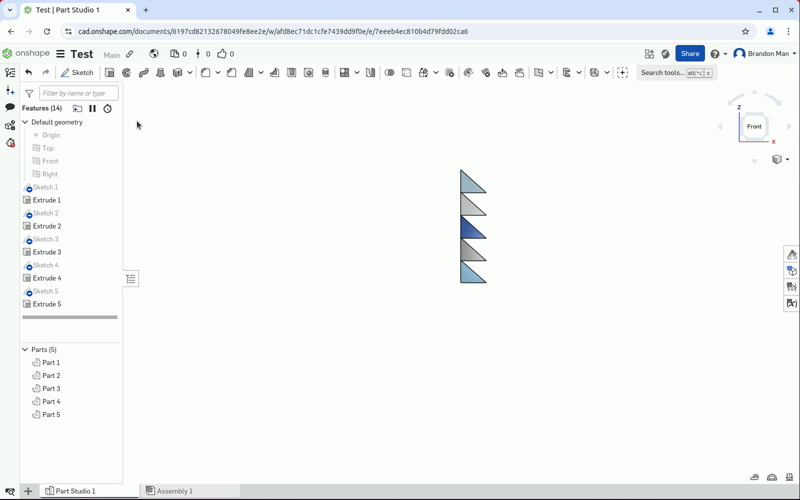
mouse_move(73, 189)
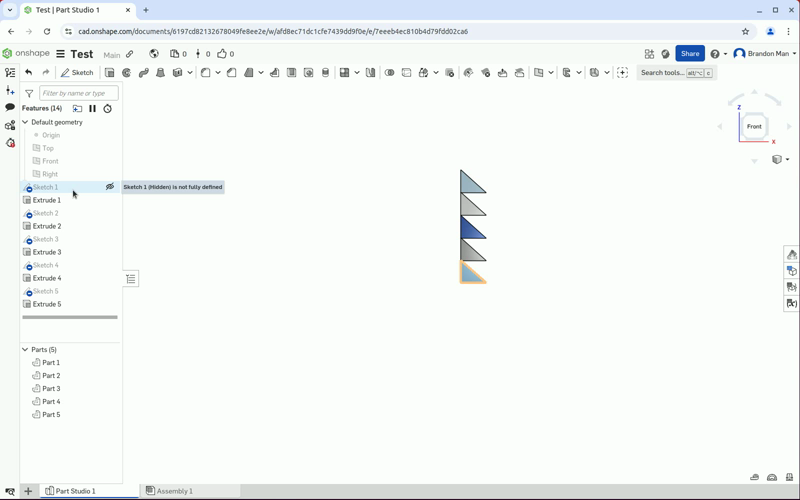
click(73, 189)
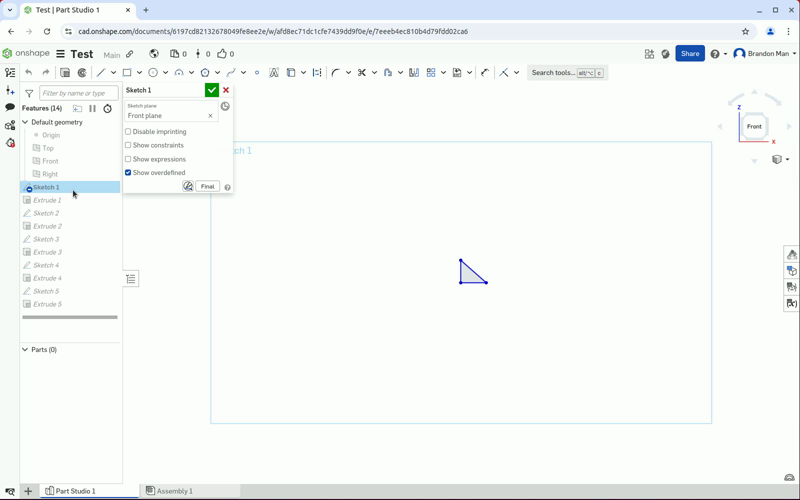
mouse_move(229, 92)
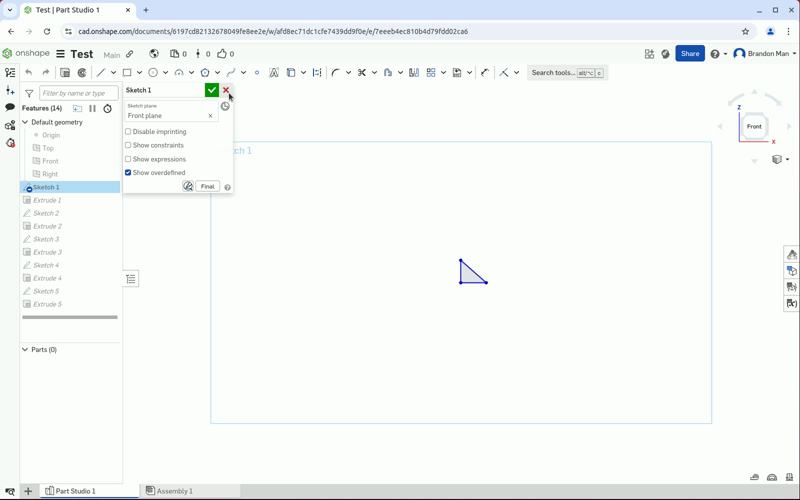
click(229, 92)
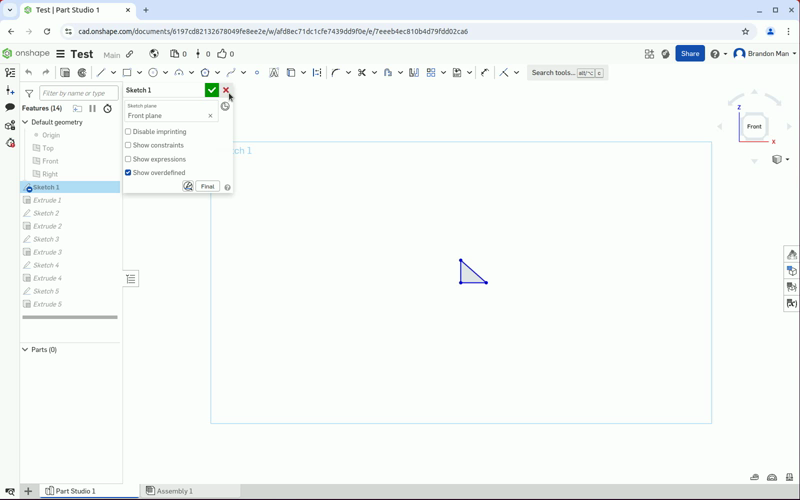
key(shift+s)
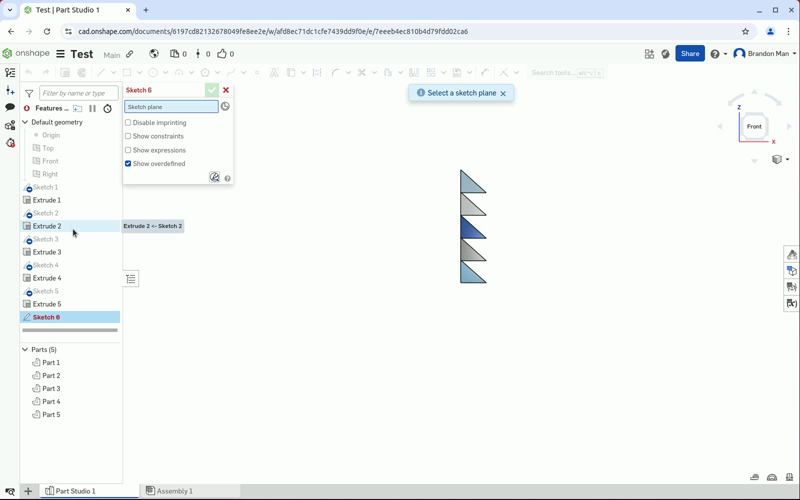
scroll(3)
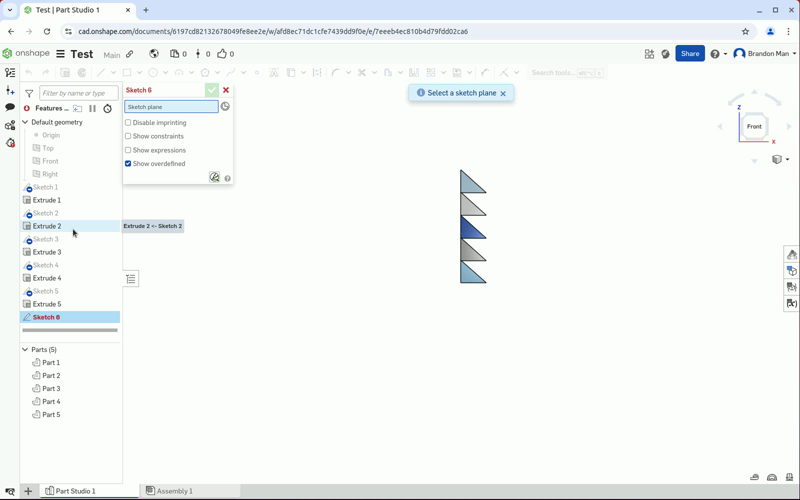
mouse_move(73, 163)
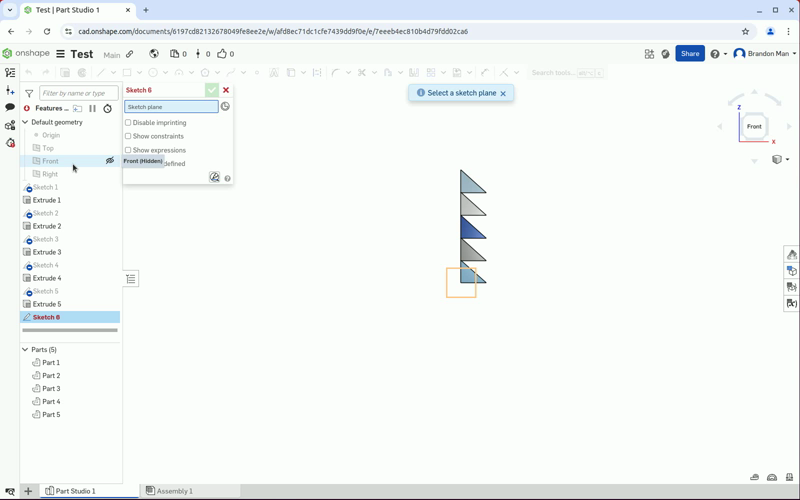
click(73, 163)
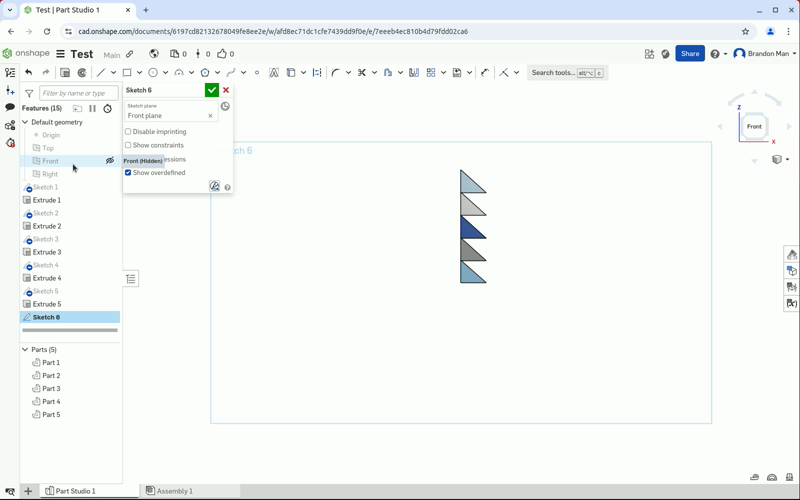
mouse_move(73, 352)
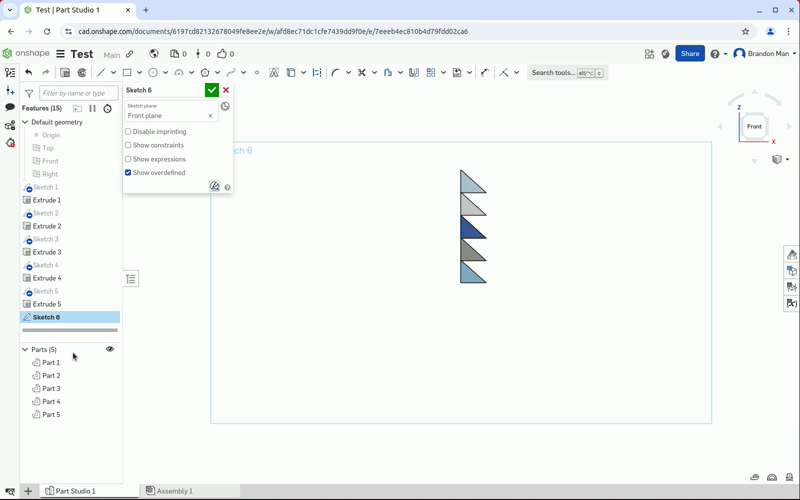
key(y)
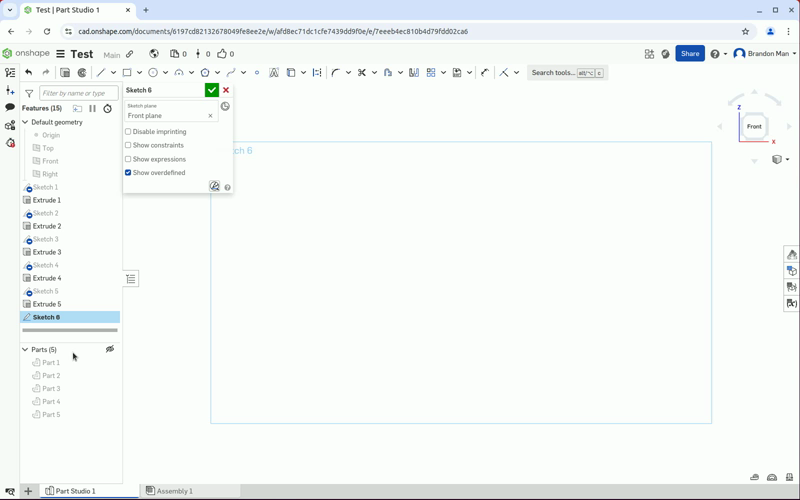
key(l)
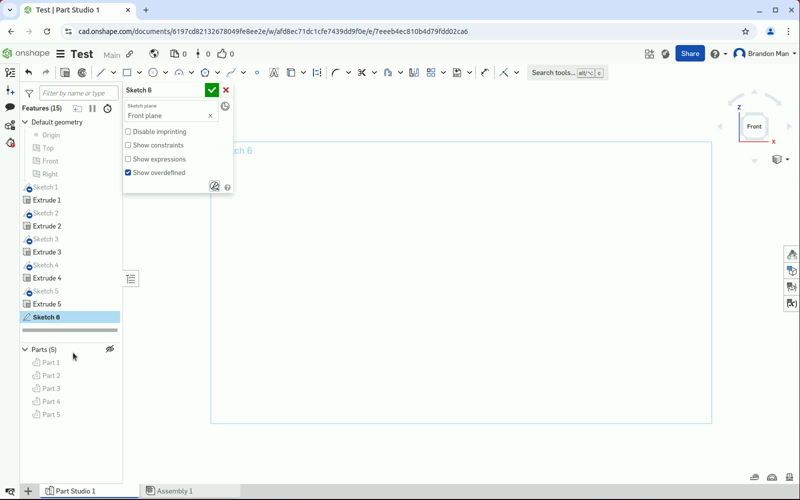
key_down(shift)
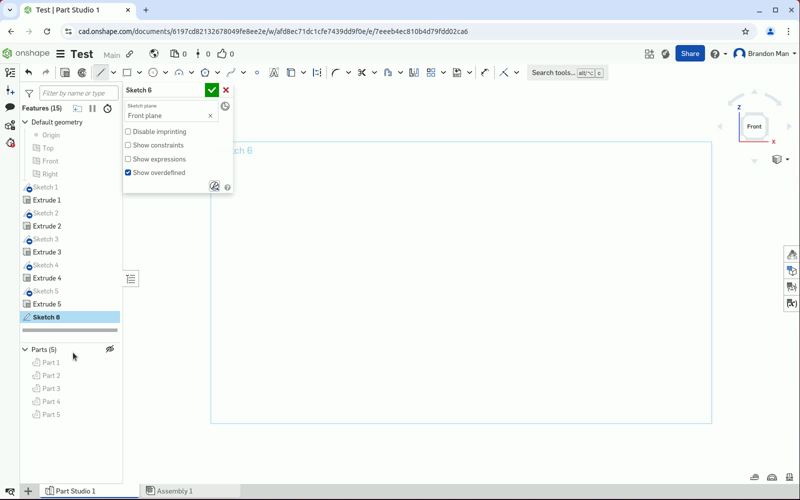
mouse_move(404, 282)
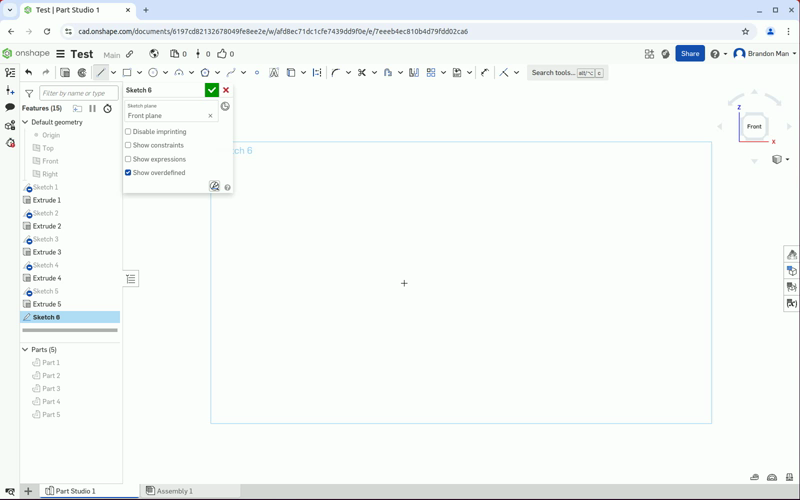
click(404, 282)
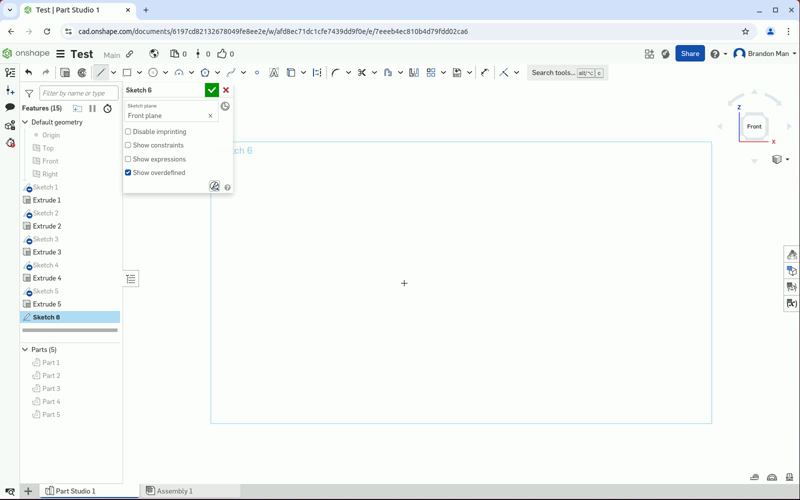
key_up(shift)
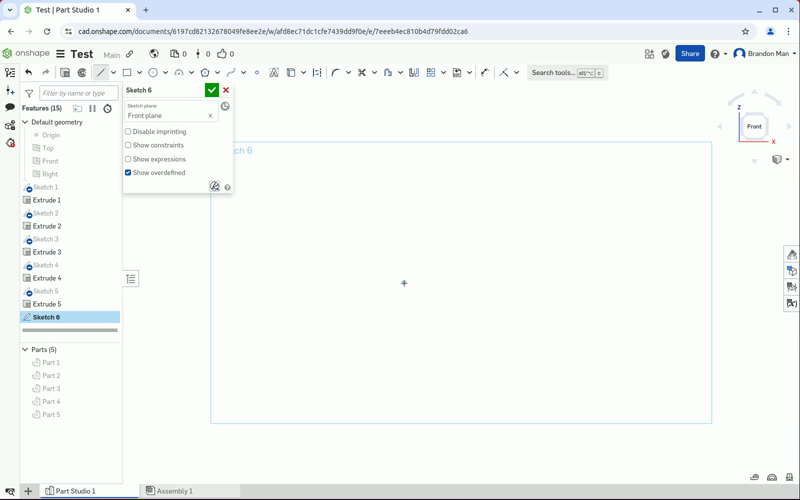
key_down(shift)
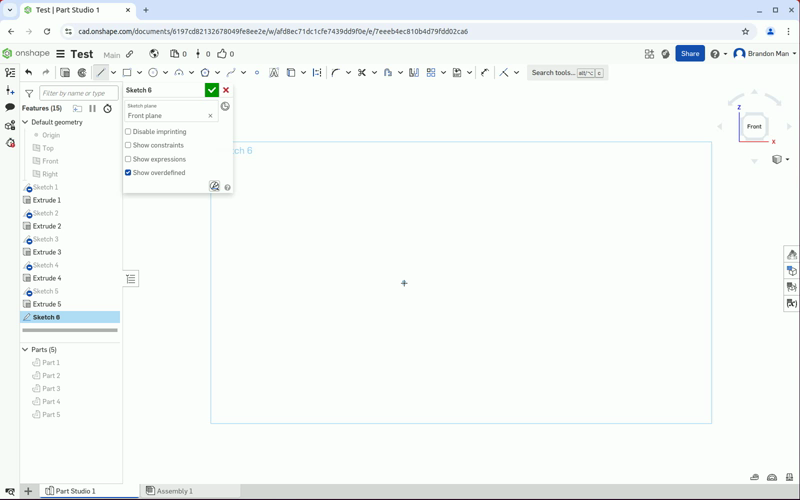
mouse_move(434, 282)
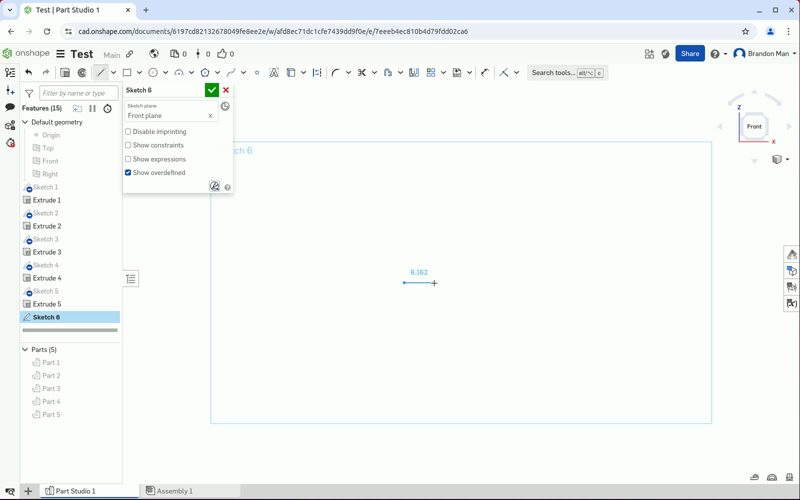
mouse_move(461, 282)
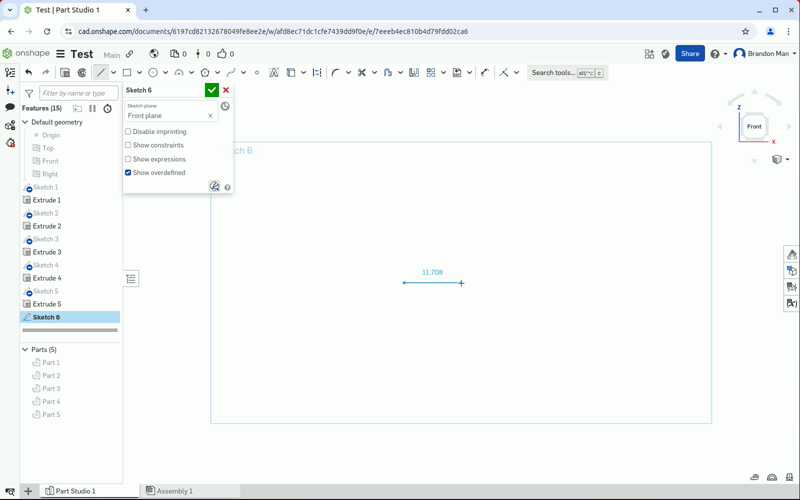
click(461, 282)
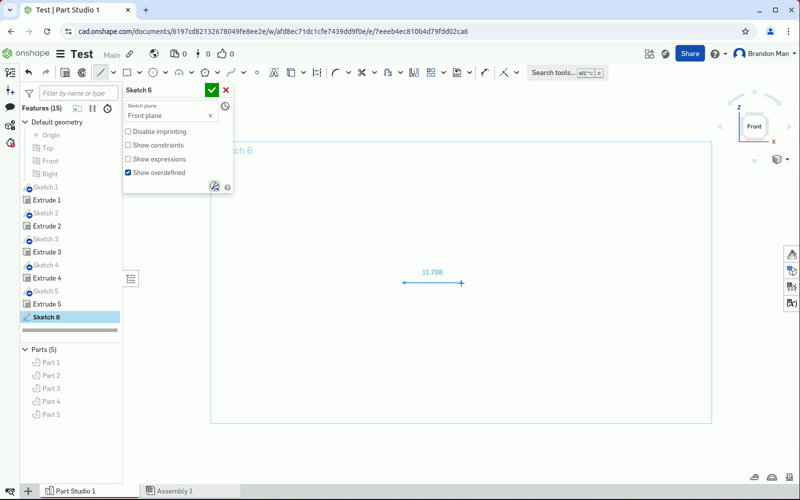
key_up(shift)
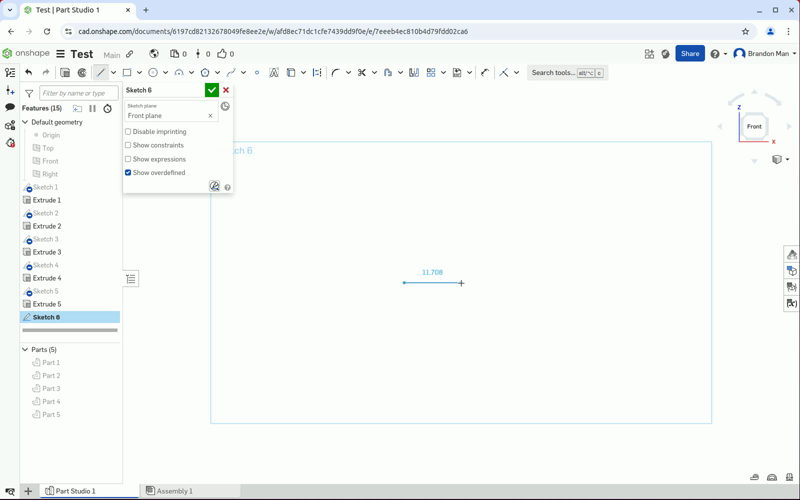
key_down(shift)
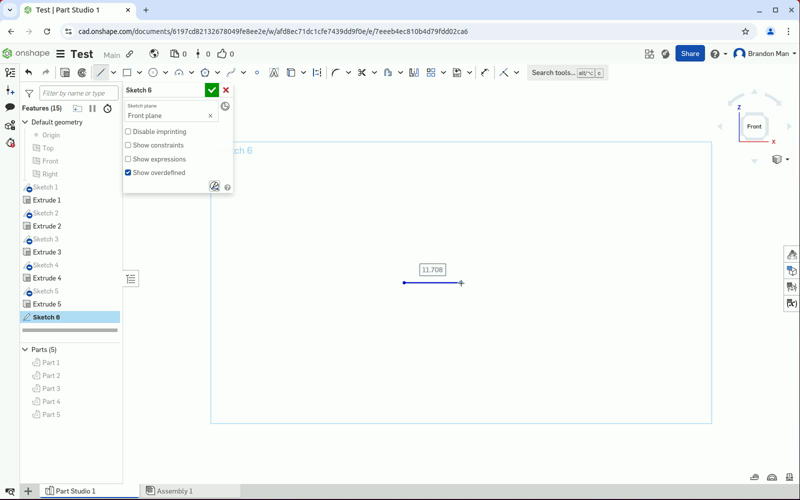
mouse_move(491, 282)
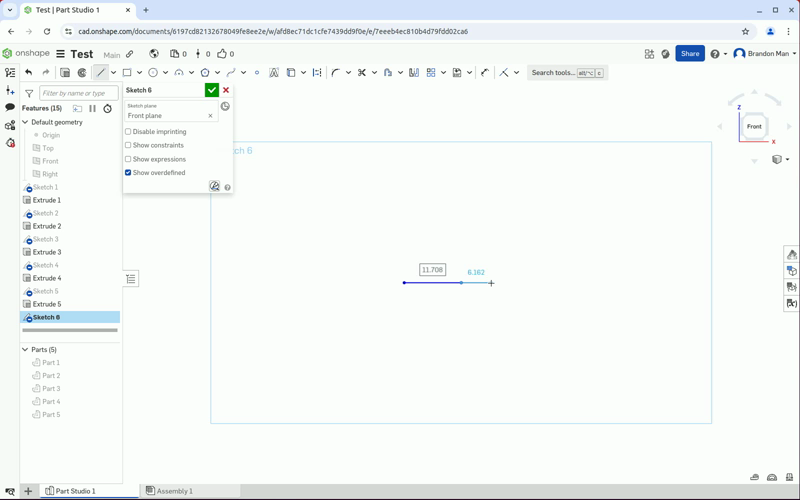
mouse_move(461, 260)
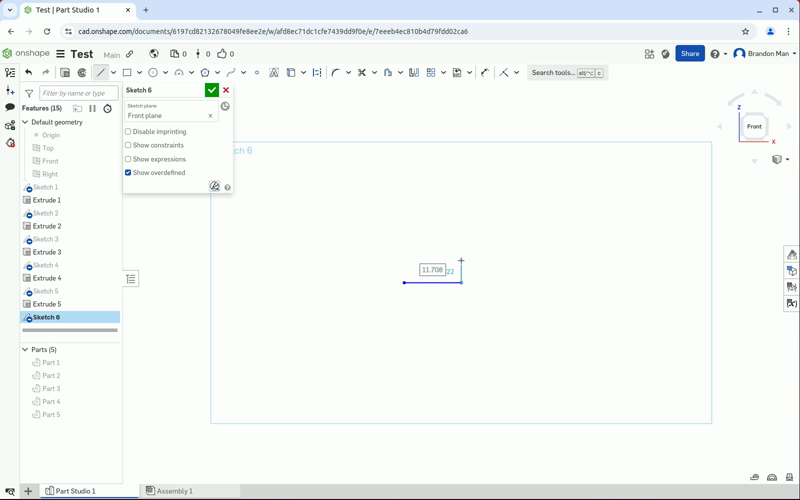
click(461, 260)
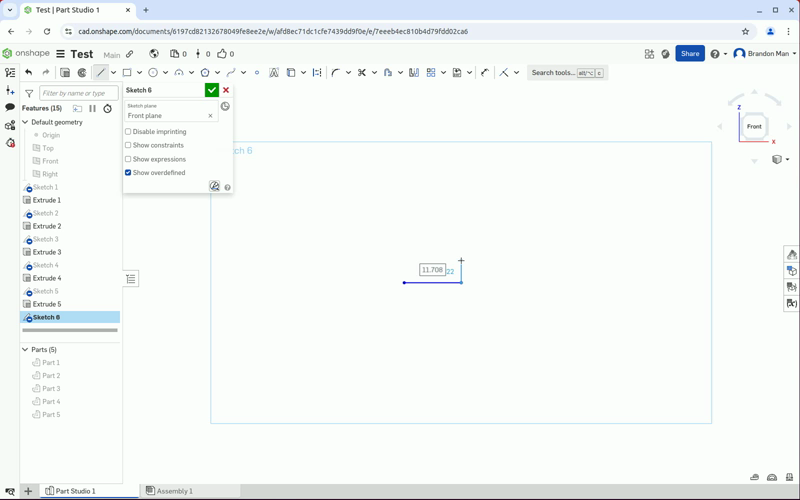
key_up(shift)
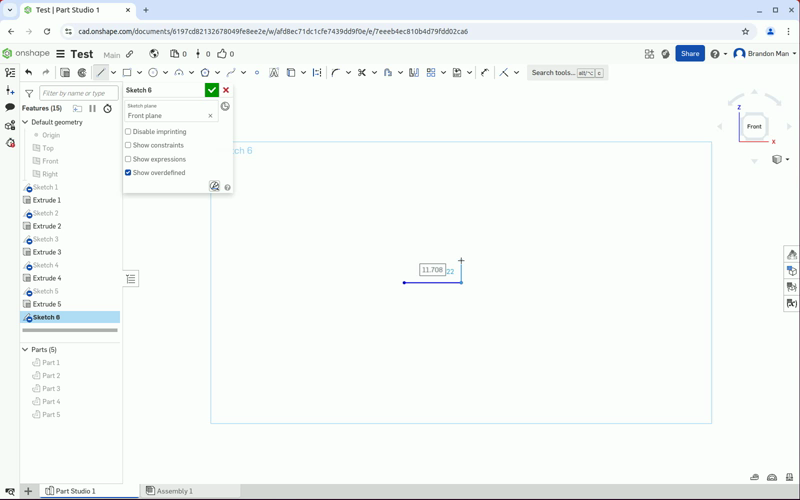
key_down(shift)
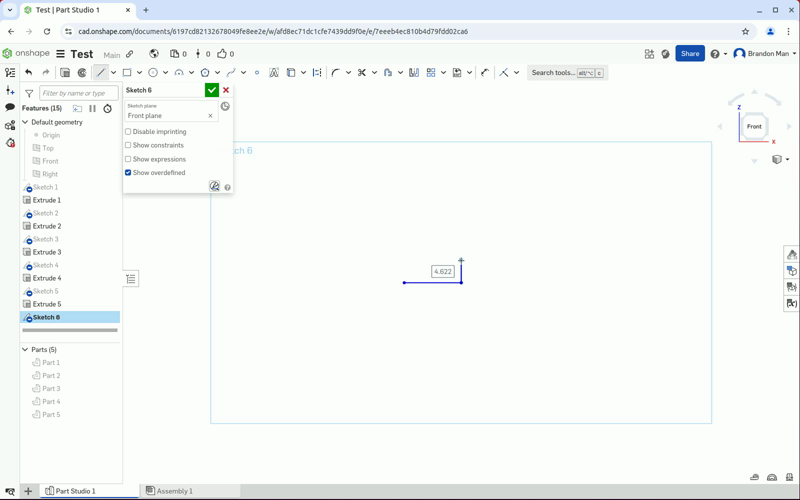
mouse_move(491, 260)
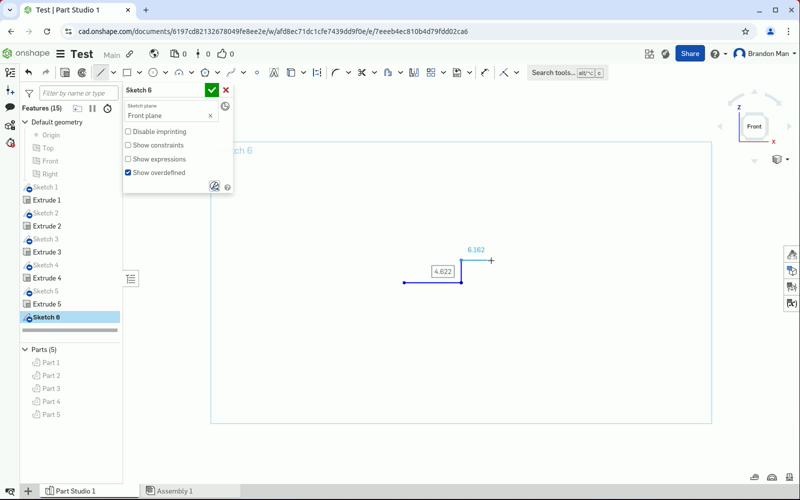
mouse_move(461, 237)
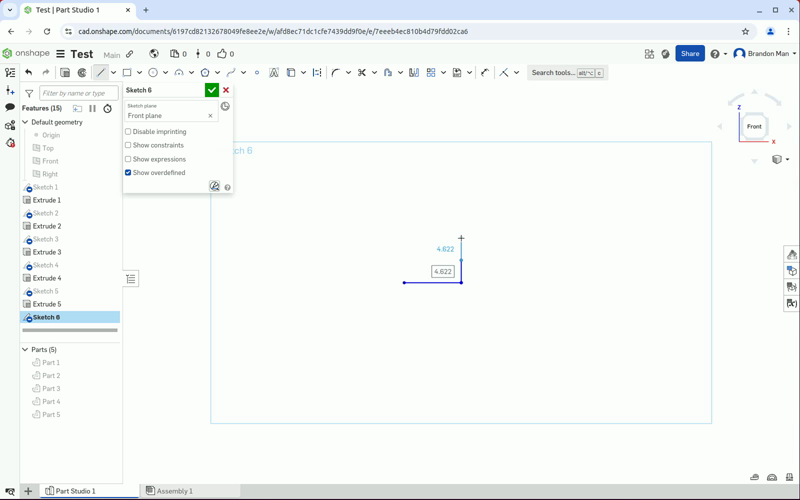
click(461, 237)
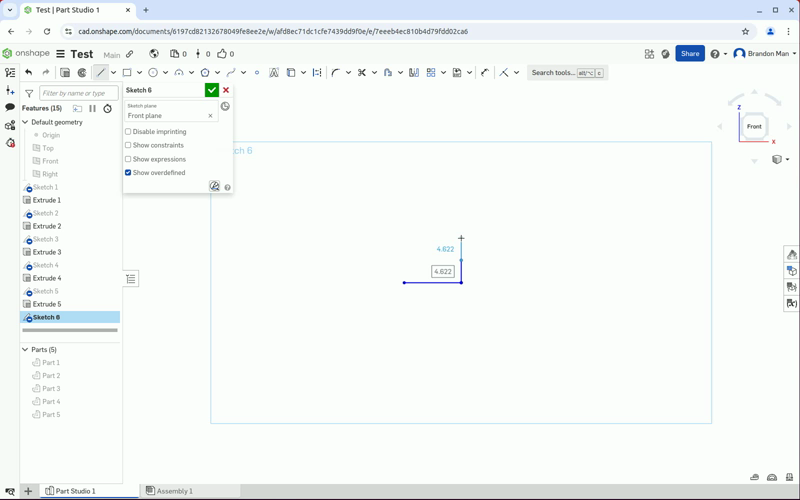
key_up(shift)
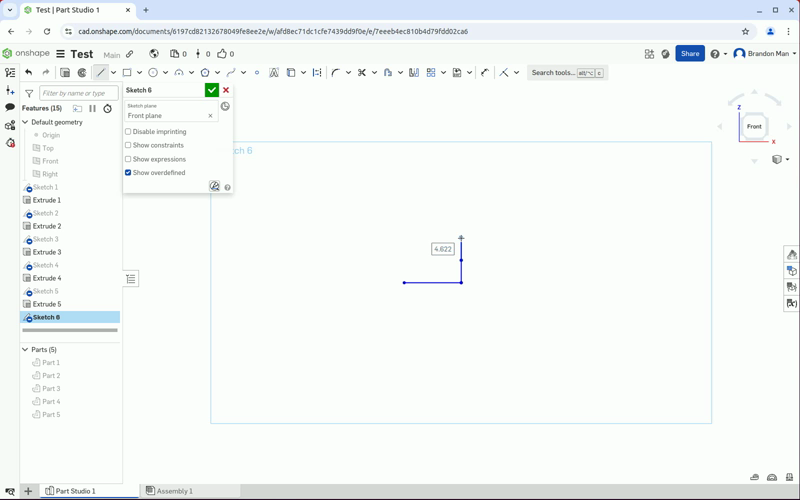
key_down(shift)
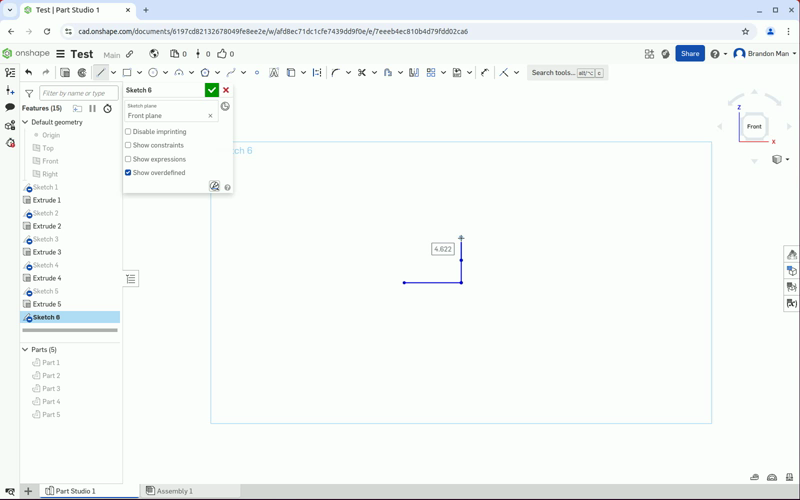
mouse_move(491, 237)
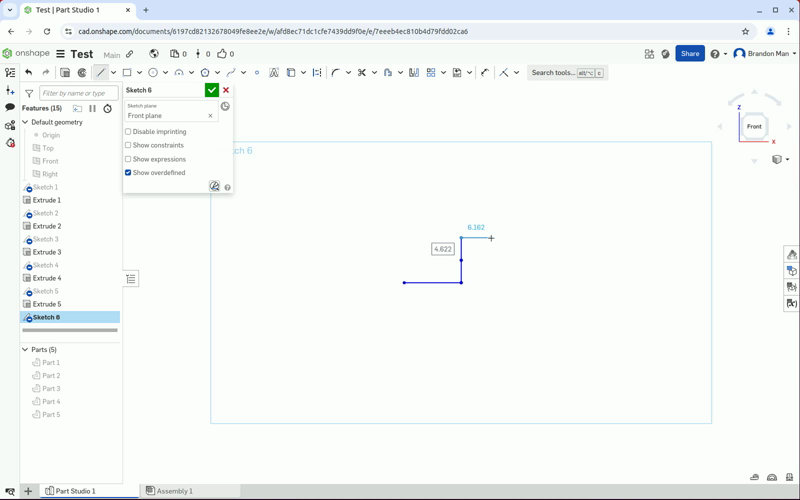
mouse_move(461, 215)
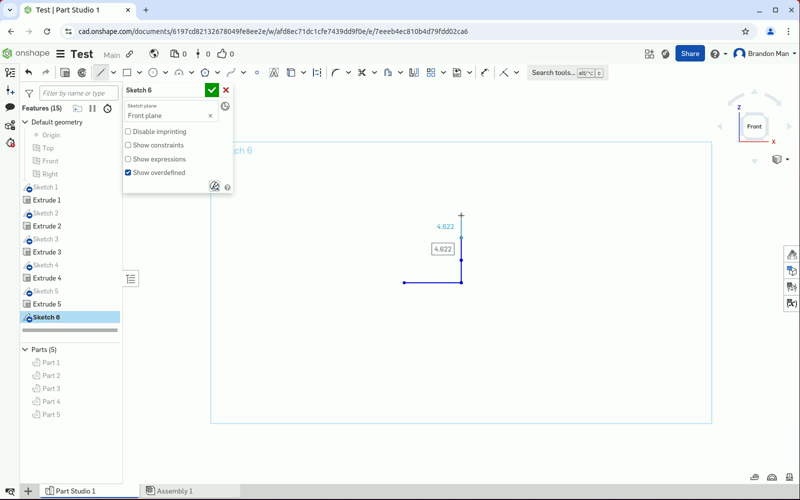
click(461, 215)
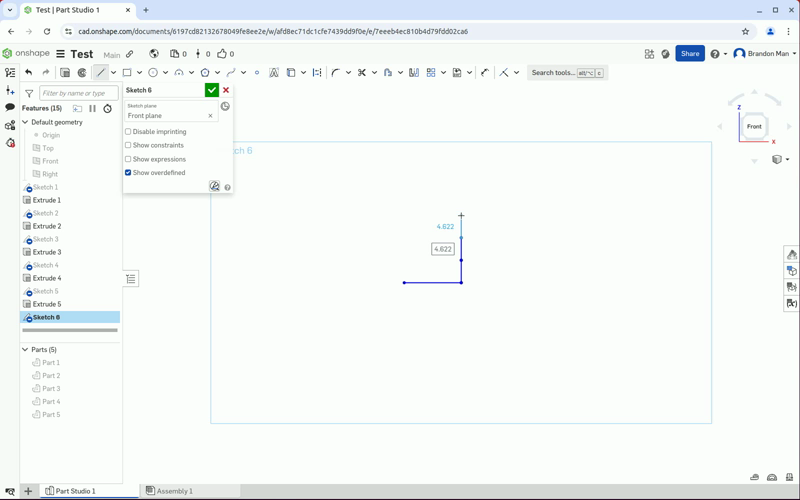
key_up(shift)
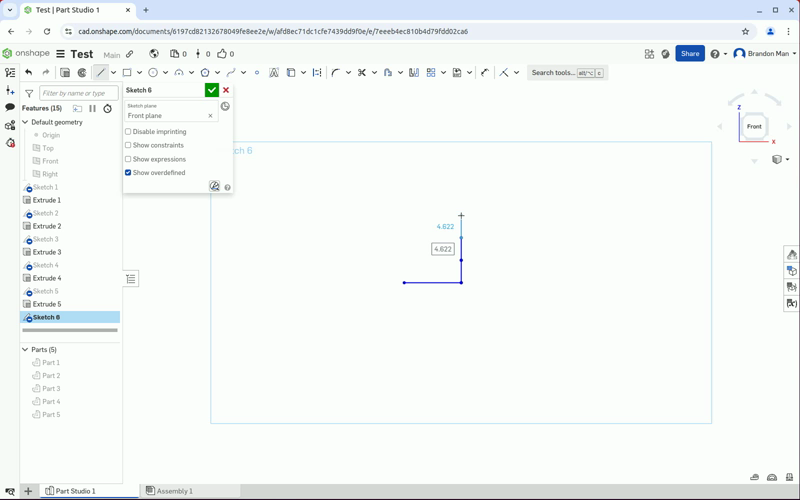
key_down(shift)
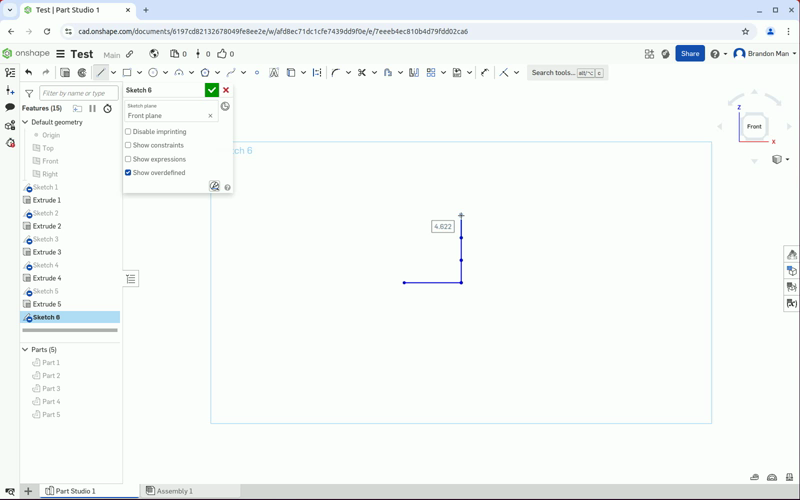
mouse_move(491, 215)
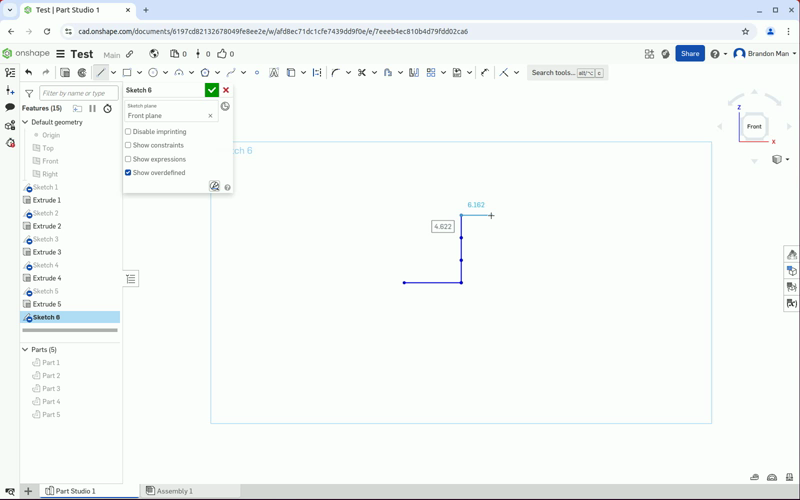
mouse_move(461, 192)
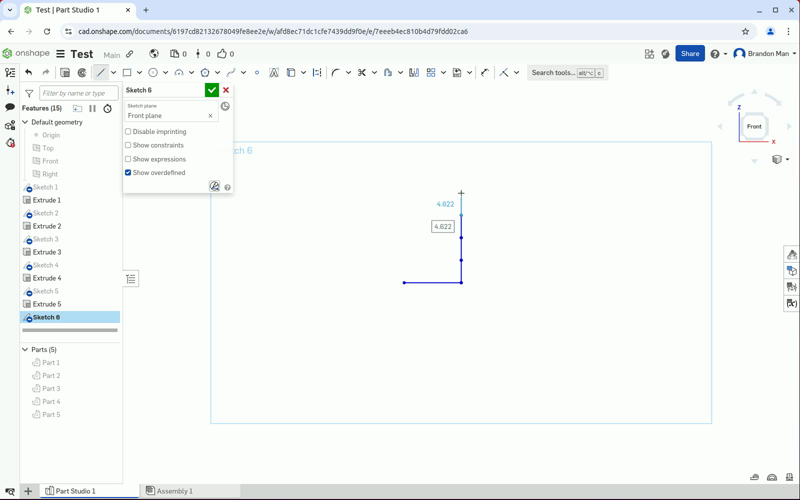
click(461, 192)
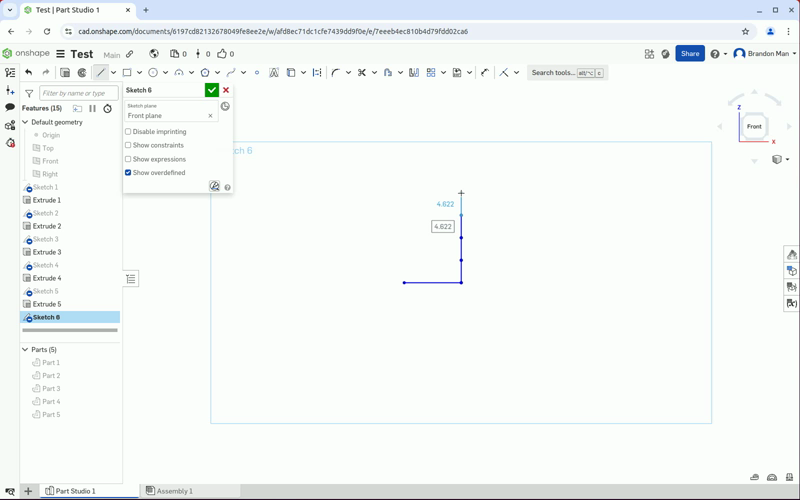
key_up(shift)
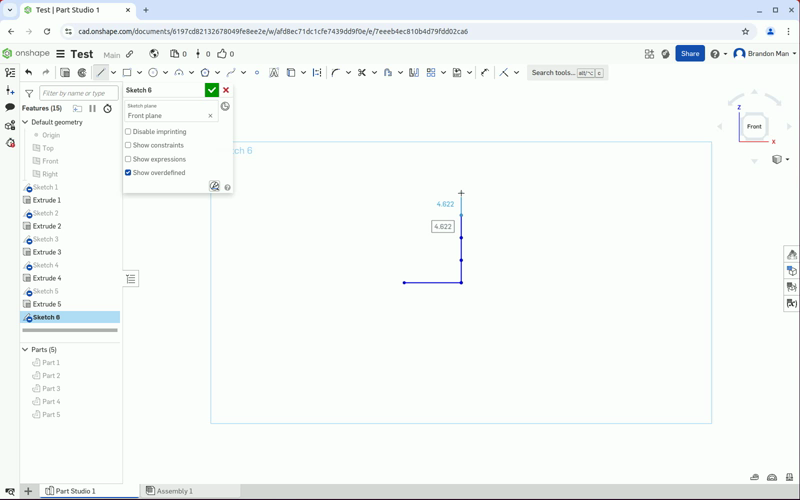
key_down(shift)
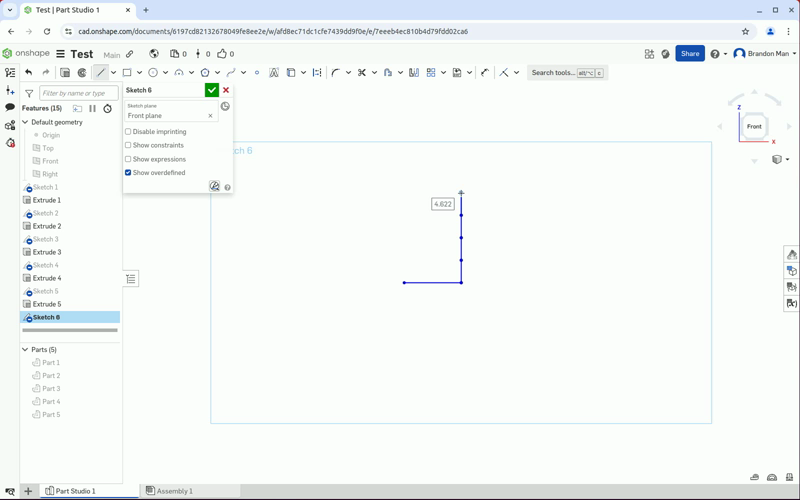
mouse_move(491, 192)
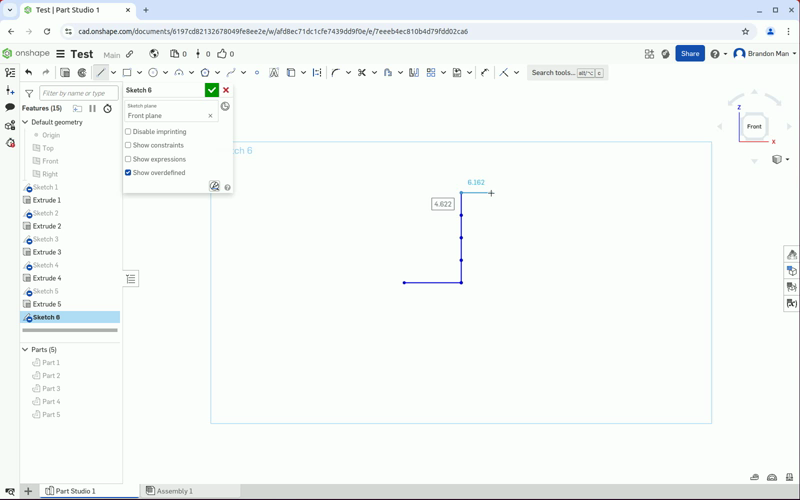
mouse_move(461, 170)
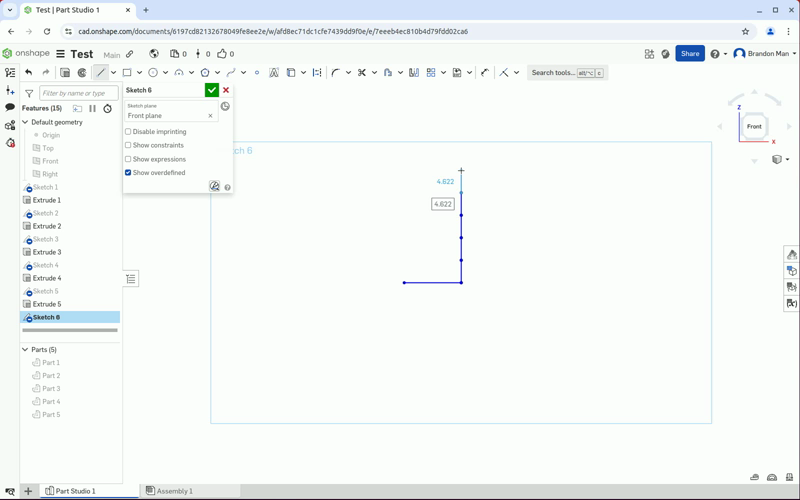
click(461, 170)
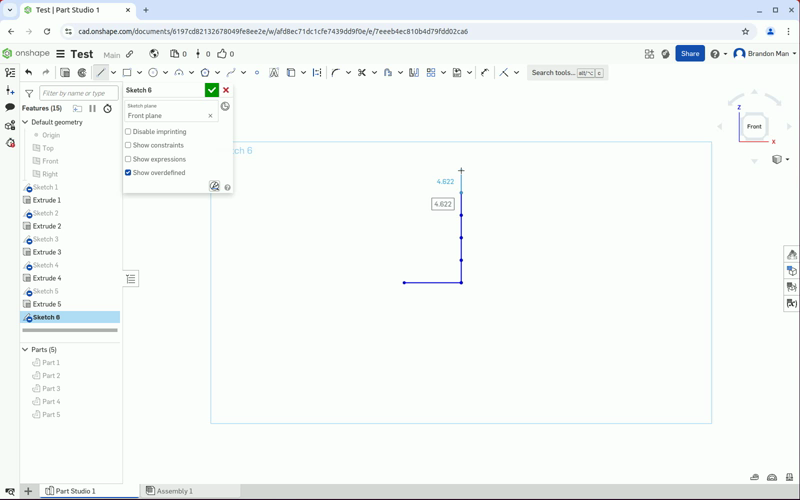
key_up(shift)
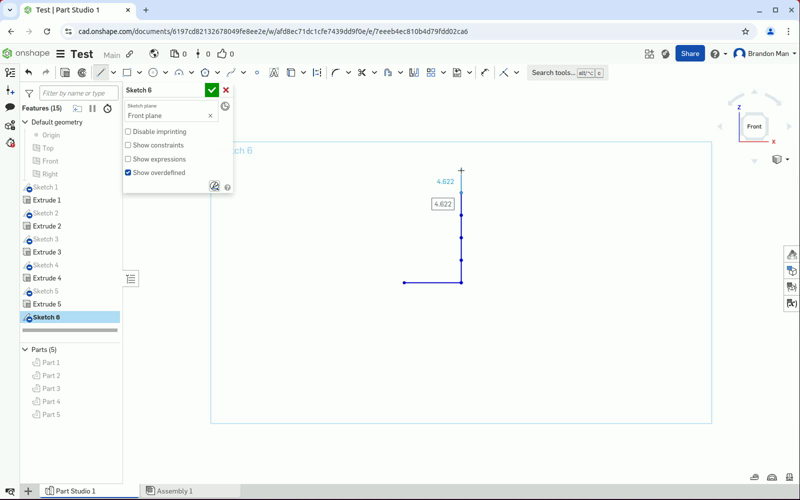
key_down(shift)
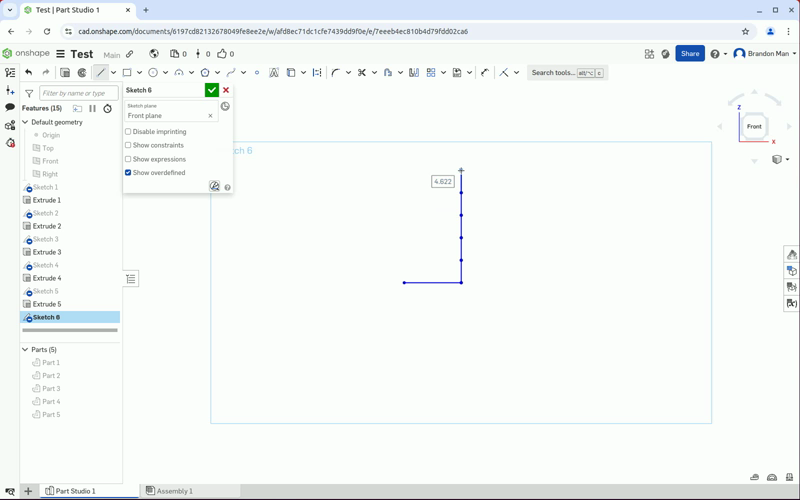
mouse_move(491, 170)
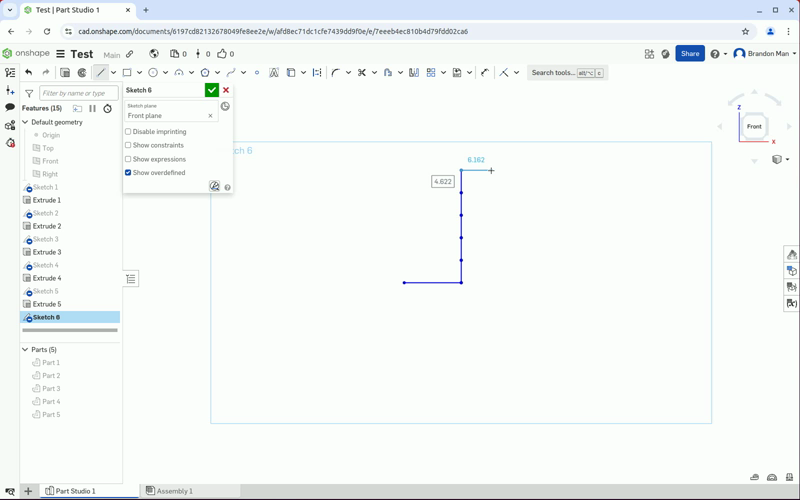
mouse_move(404, 170)
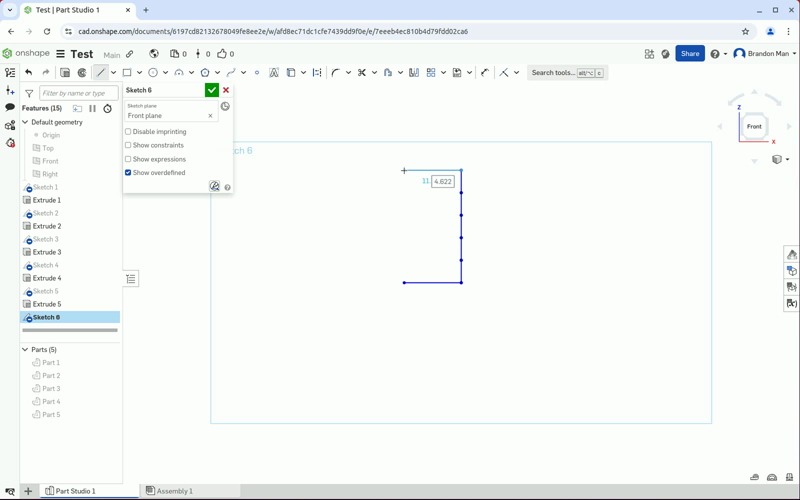
click(404, 170)
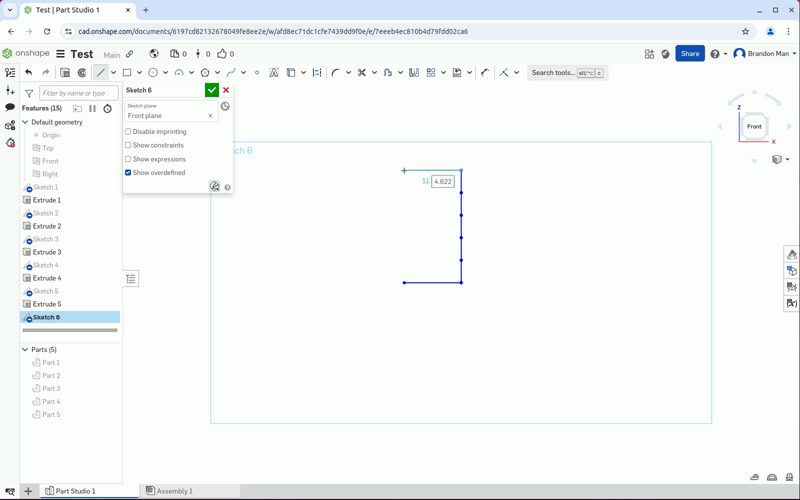
key_up(shift)
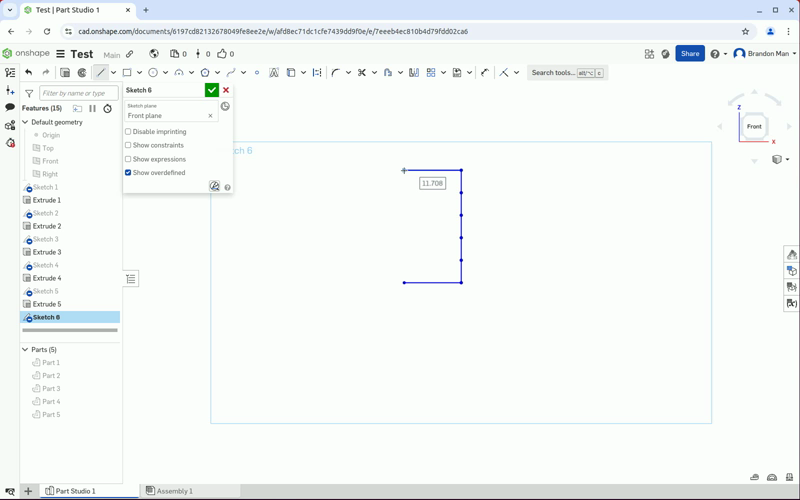
key_down(shift)
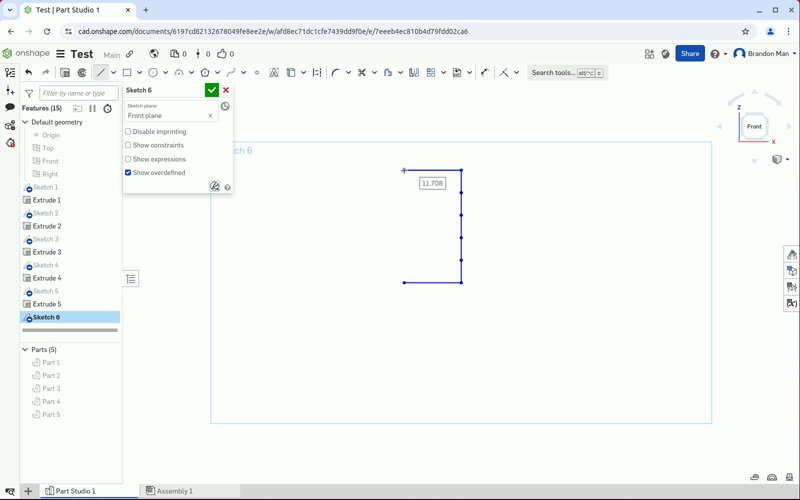
mouse_move(404, 282)
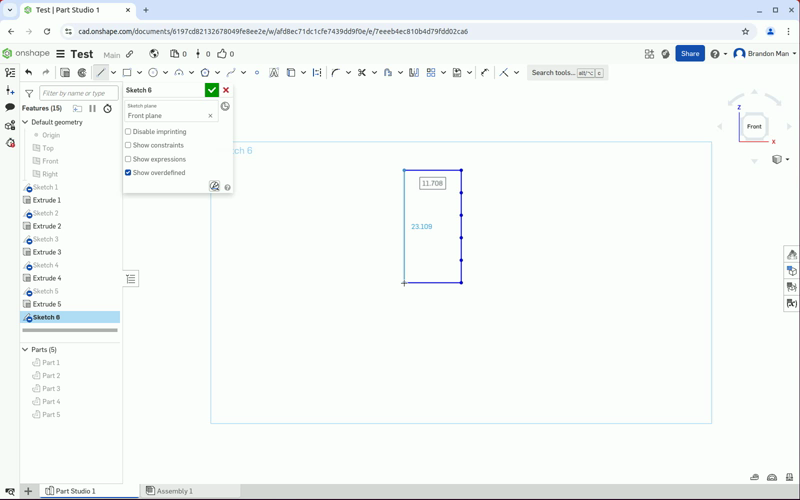
key_up(shift)
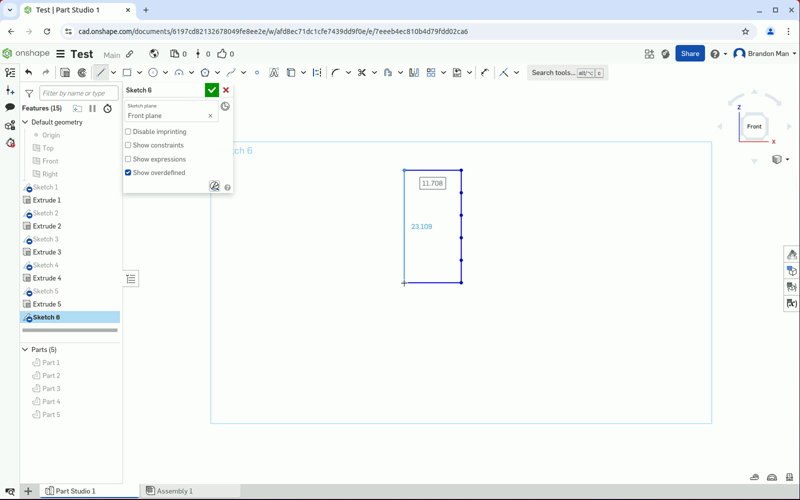
click(404, 282)
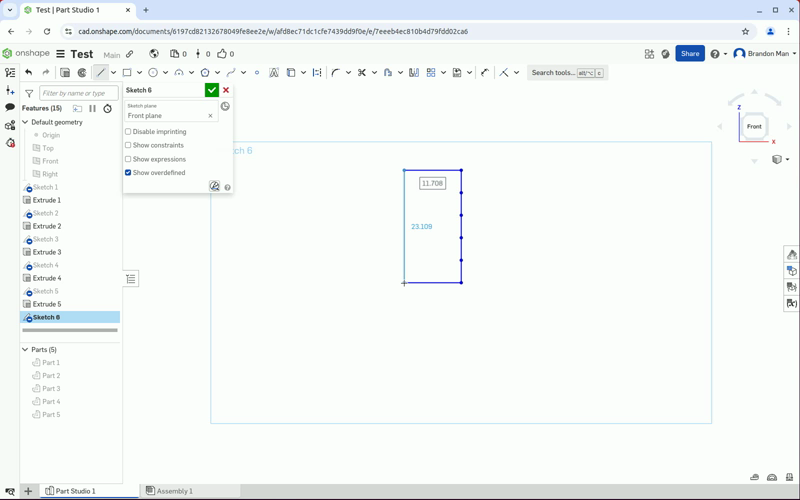
key(esc)
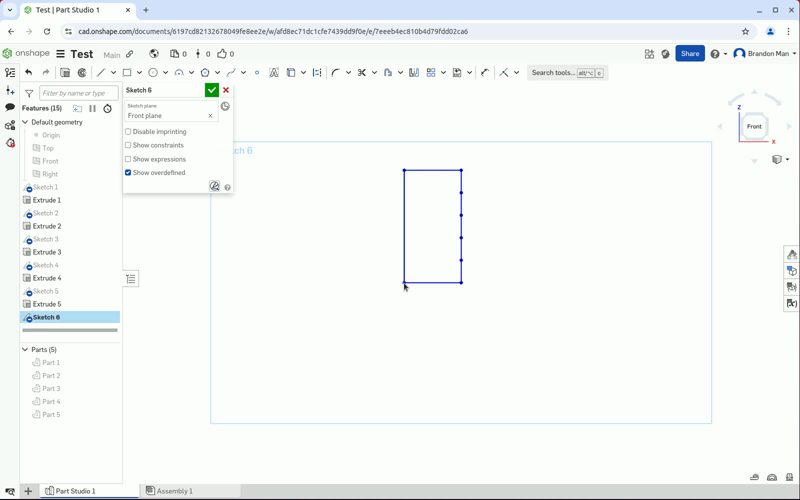
mouse_move(414, 187)
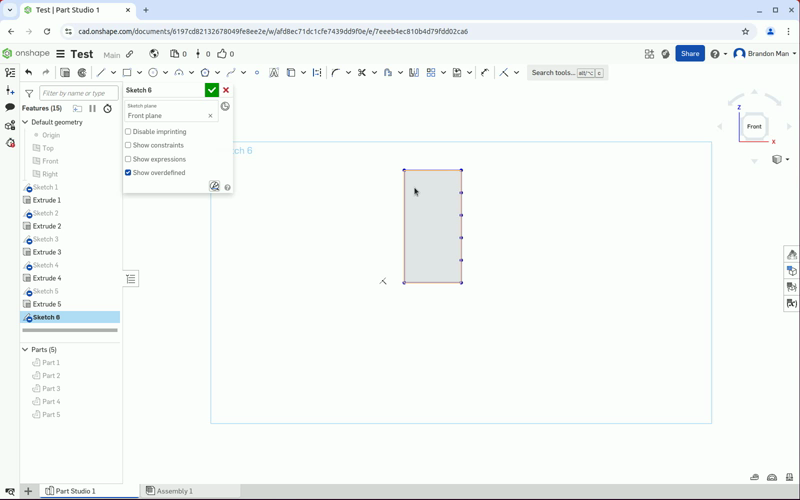
click(414, 187)
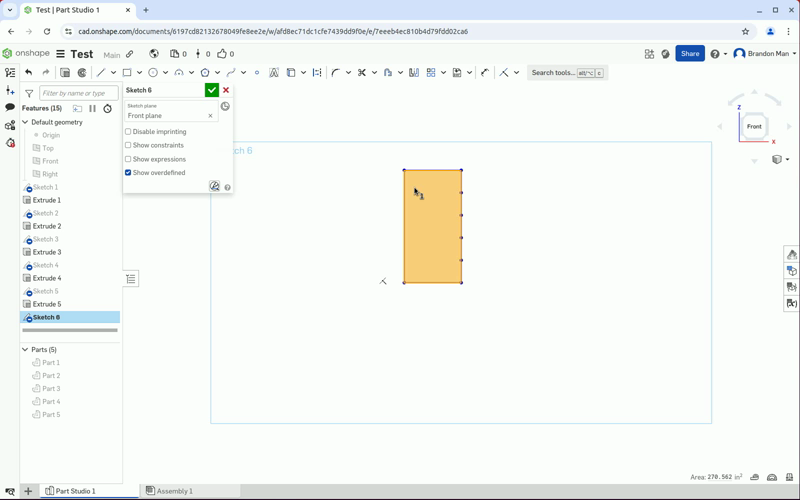
mouse_move(73, 352)
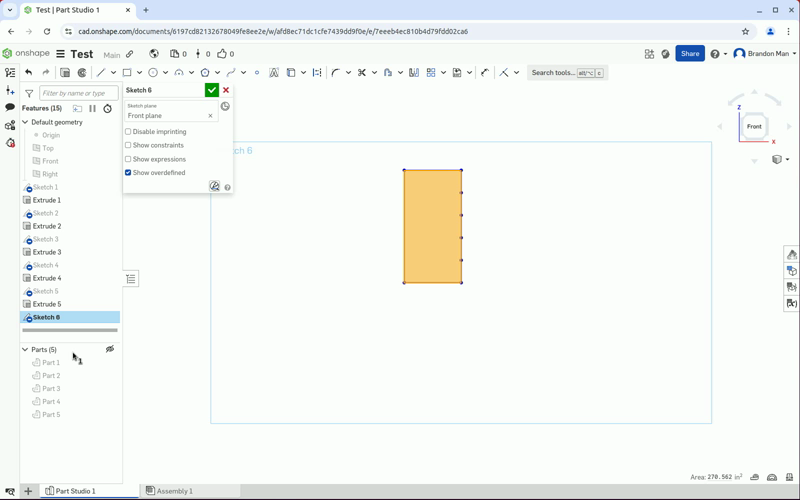
key(shift+y)
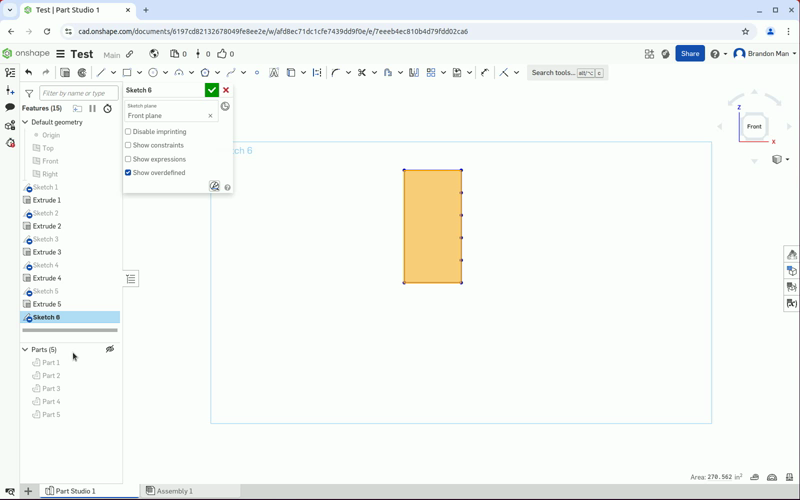
key(shift+e)
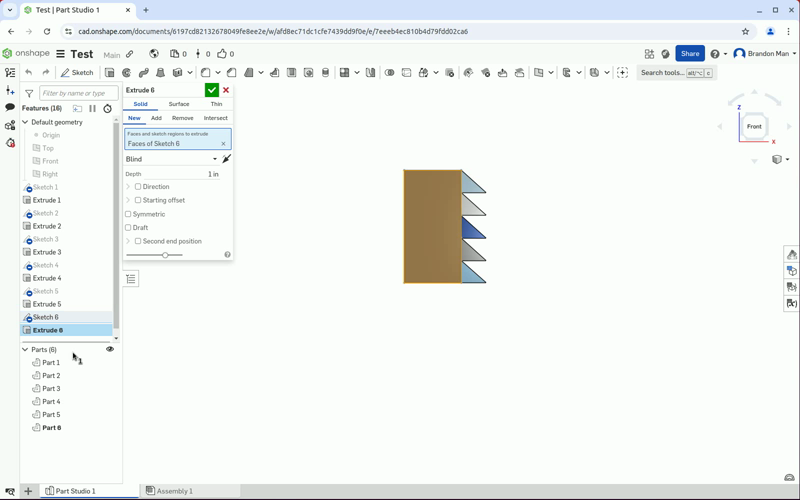
mouse_move(143, 106)
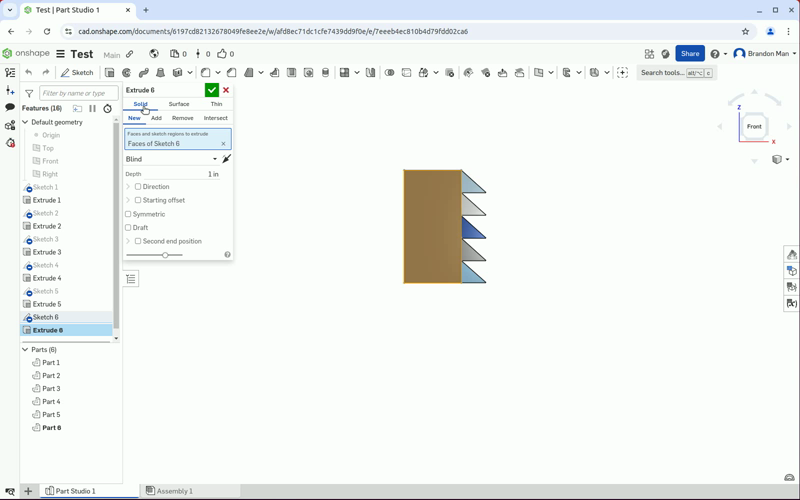
click(143, 106)
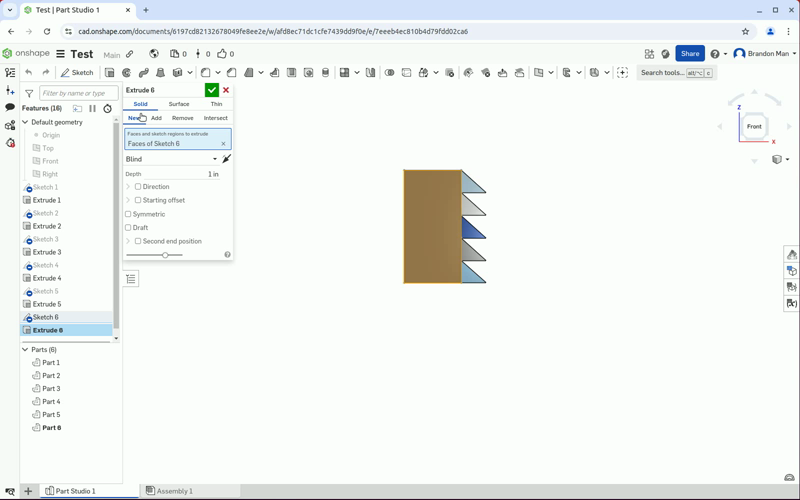
mouse_move(137, 120)
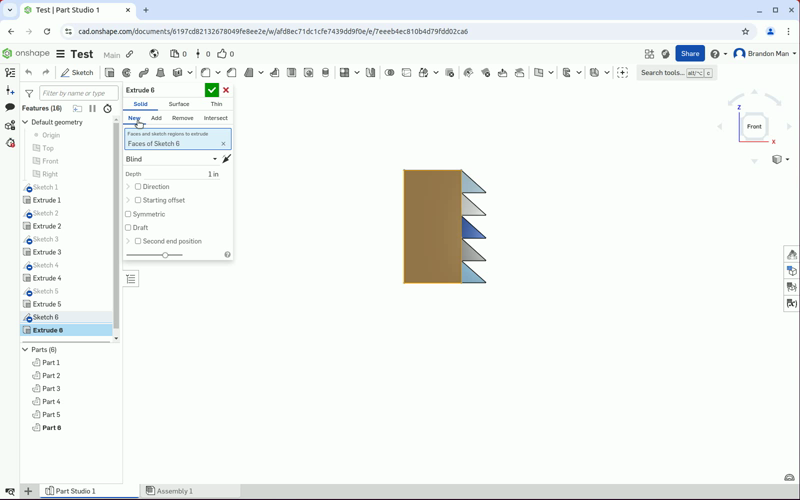
click(137, 120)
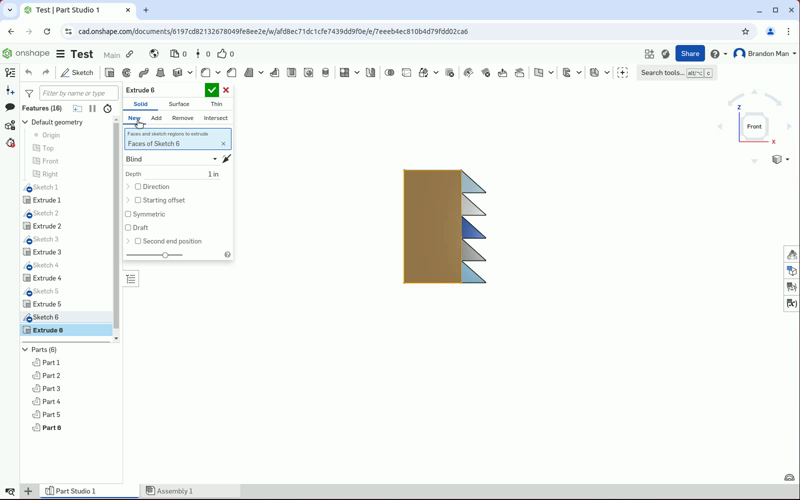
key(tab, 4)
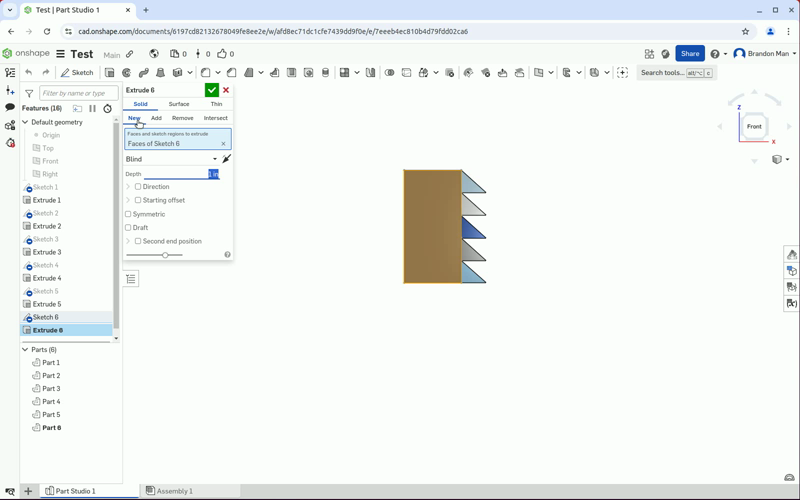
text(5.777)
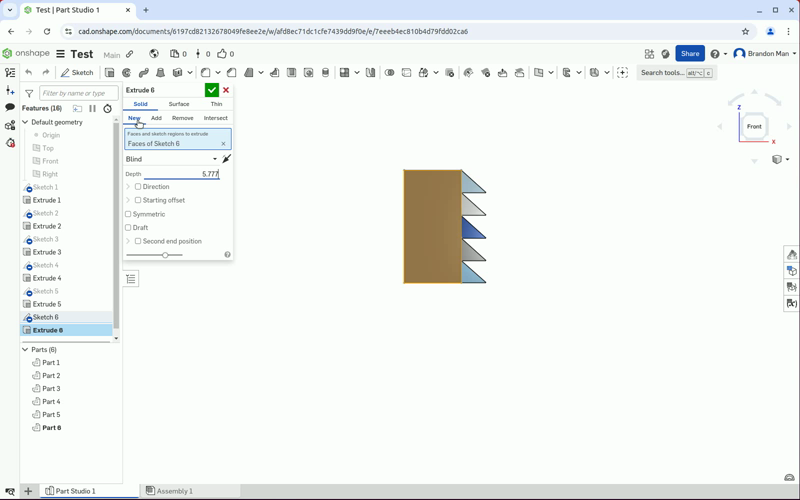
key(enter)
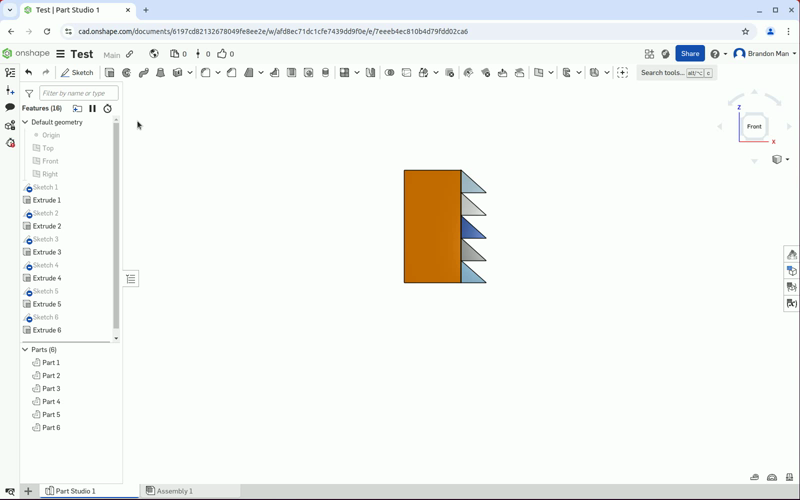
key(shift+h)
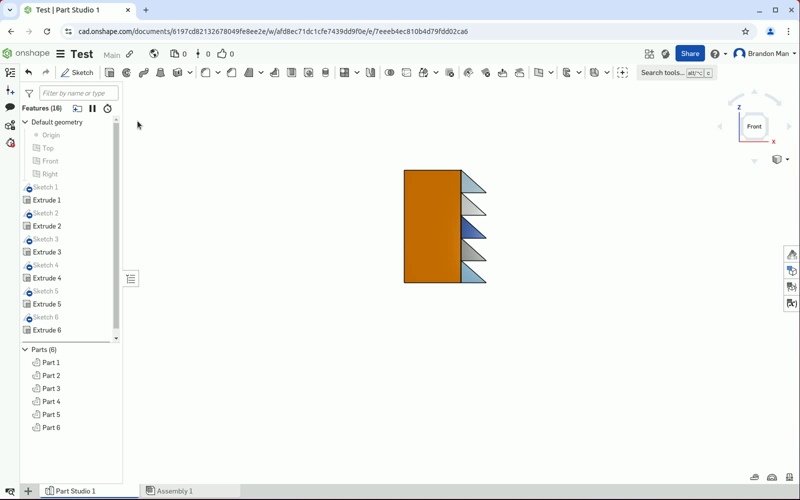
key(shift+h)
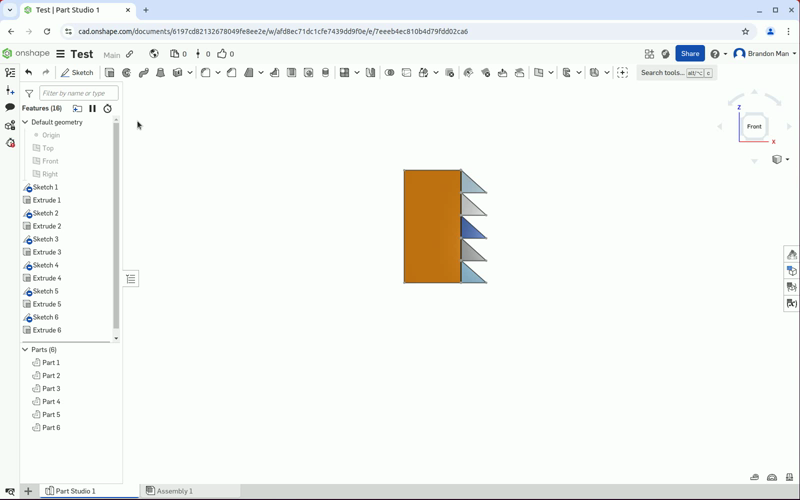
key(shift+7)
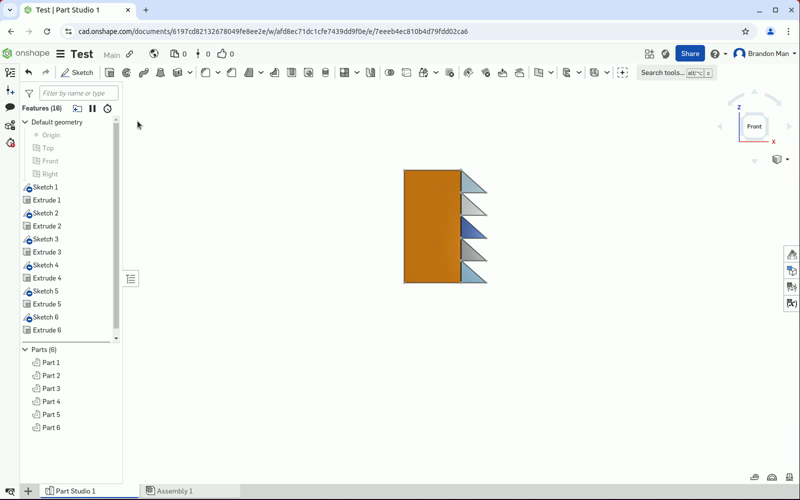
key(left, 2)
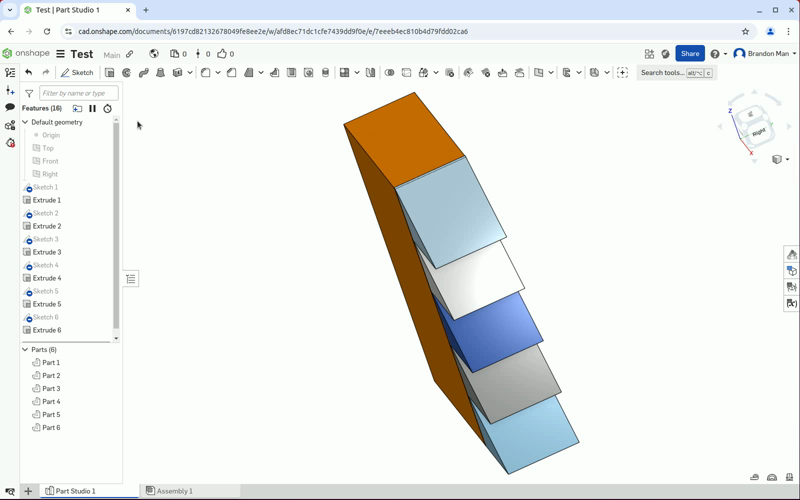
key(down, 2)
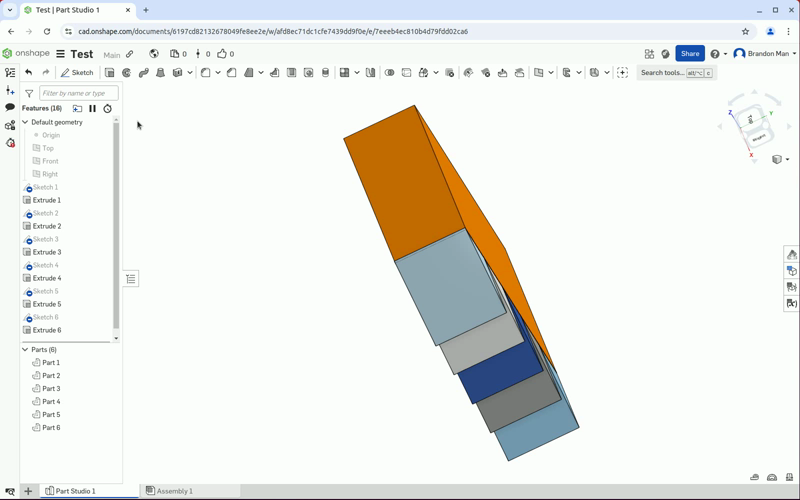
key(up, 2)
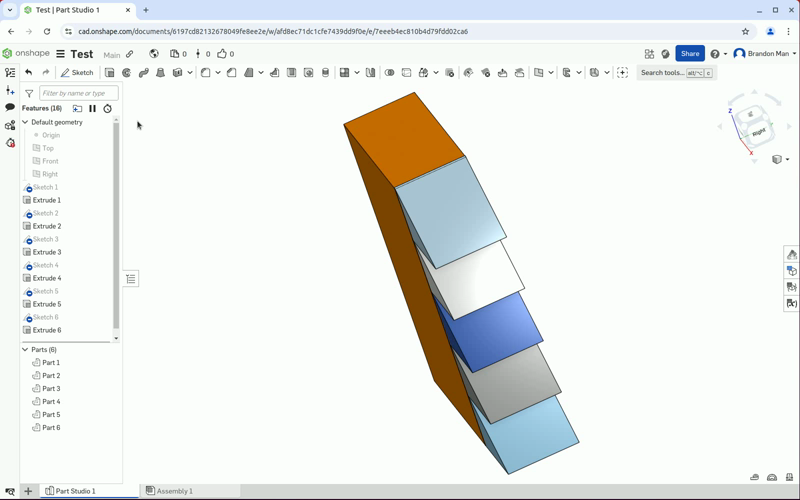
key(right, 2)
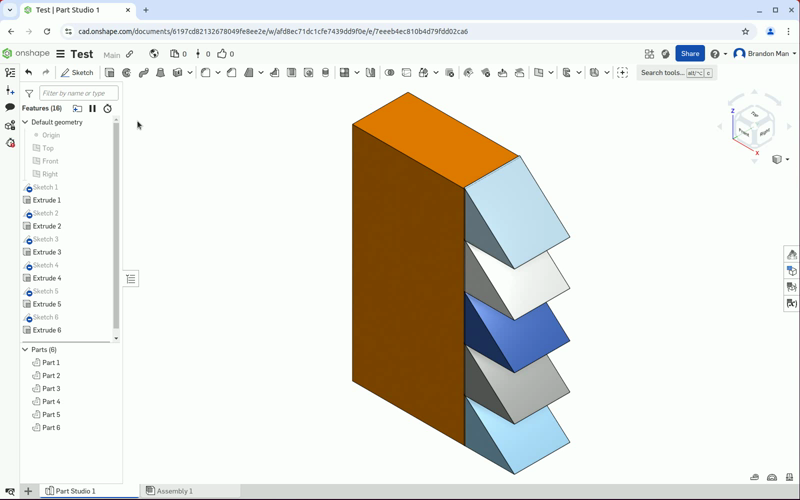
mouse_move(69, 189)
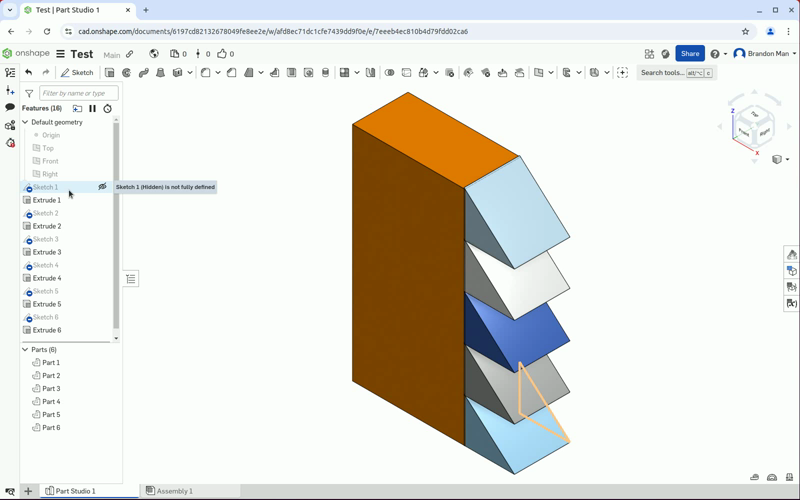
click(69, 189)